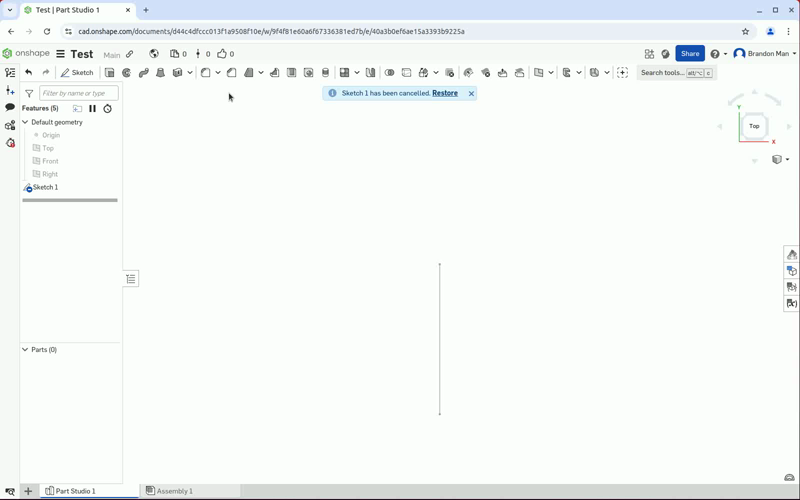
key(shift+h)
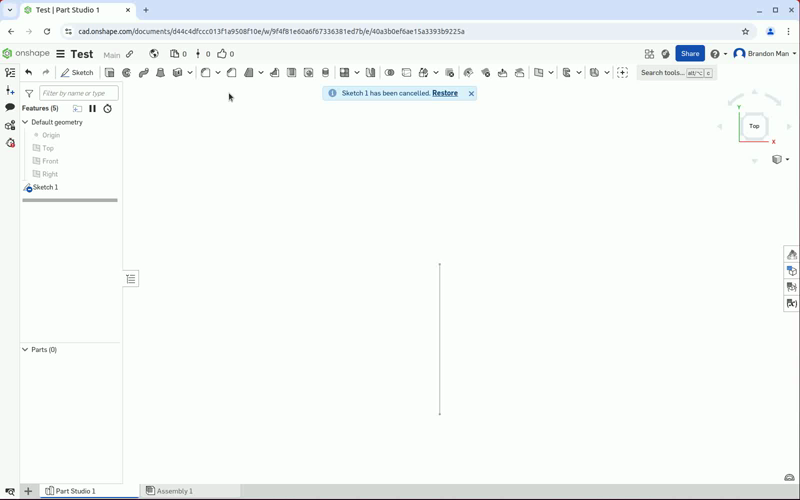
key(shift+s)
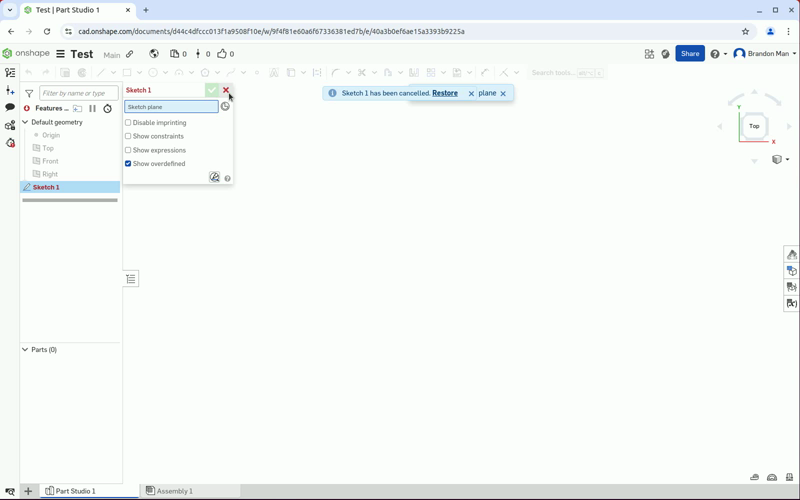
mouse_move(73, 150)
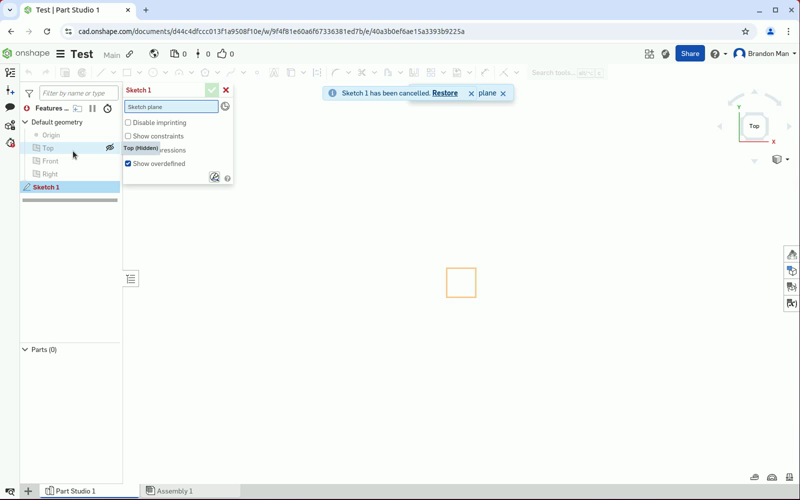
click(73, 150)
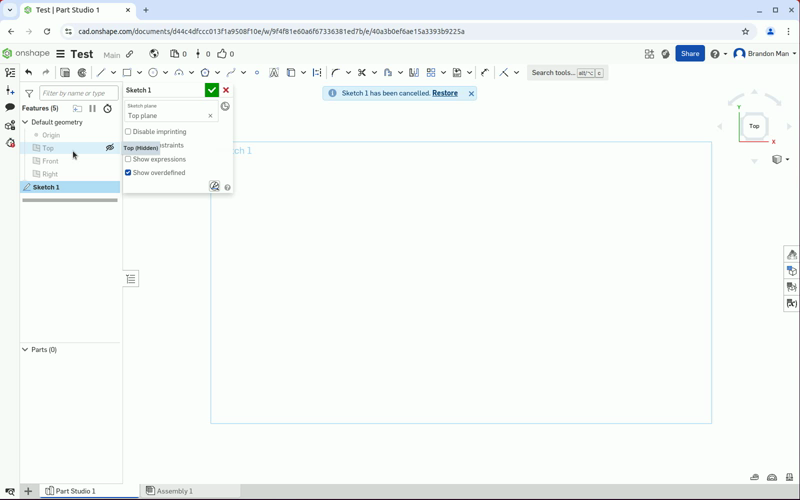
mouse_move(73, 352)
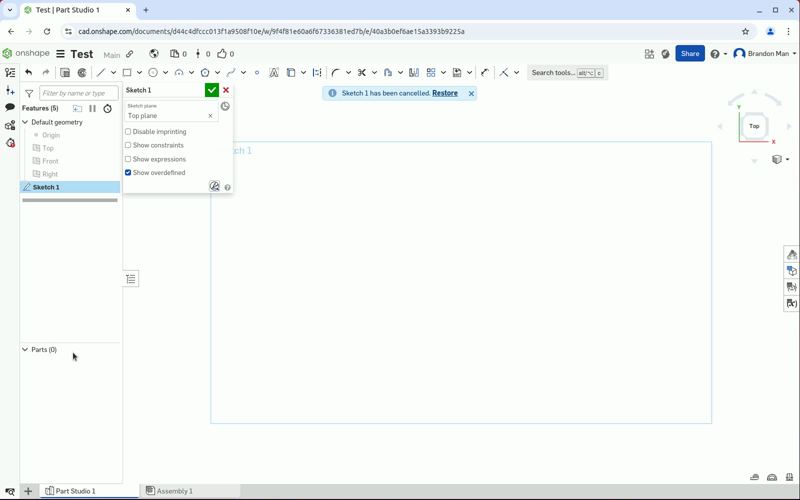
key(y)
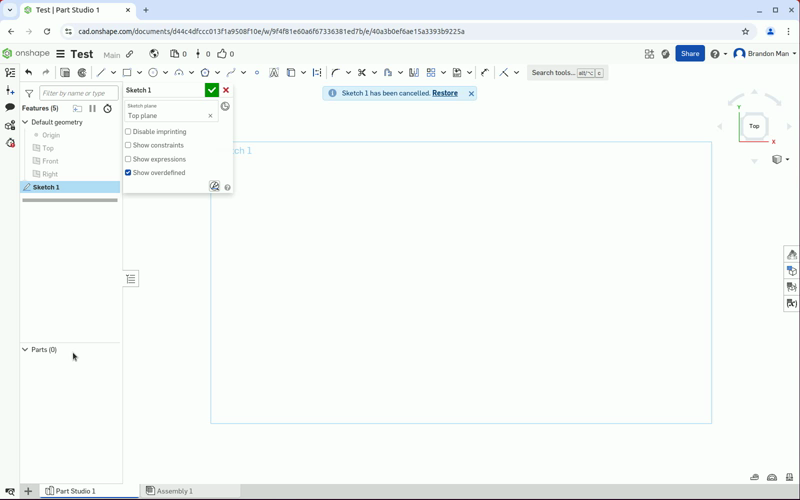
key(a)
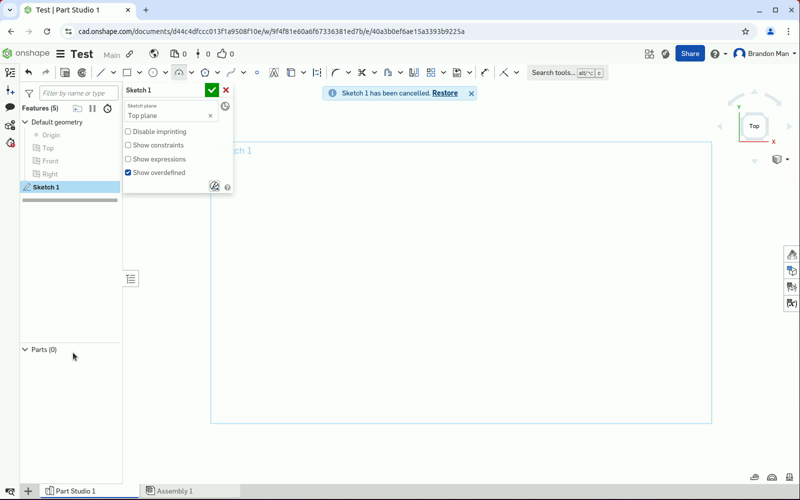
key_down(shift)
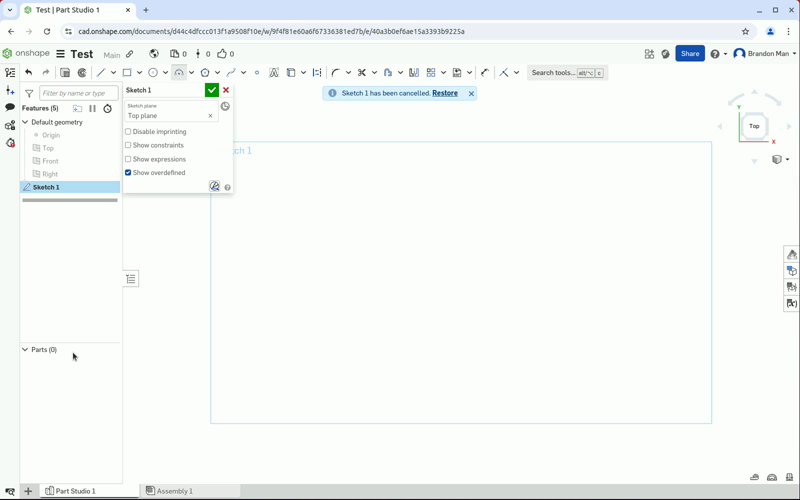
mouse_move(451, 295)
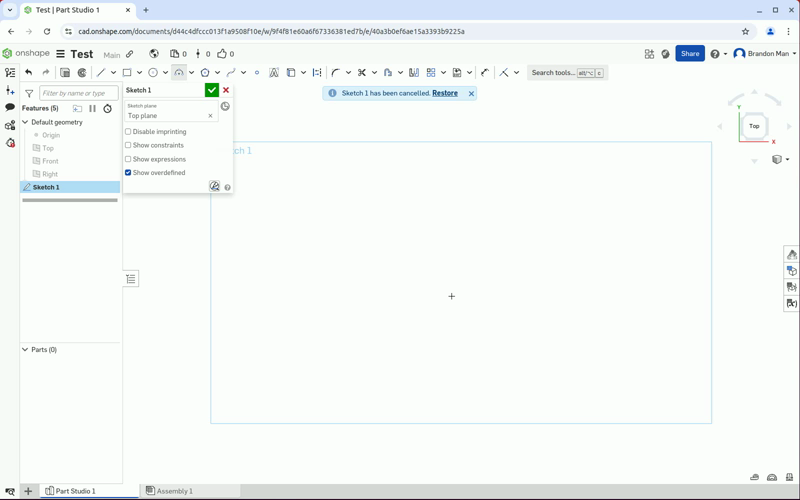
click(451, 295)
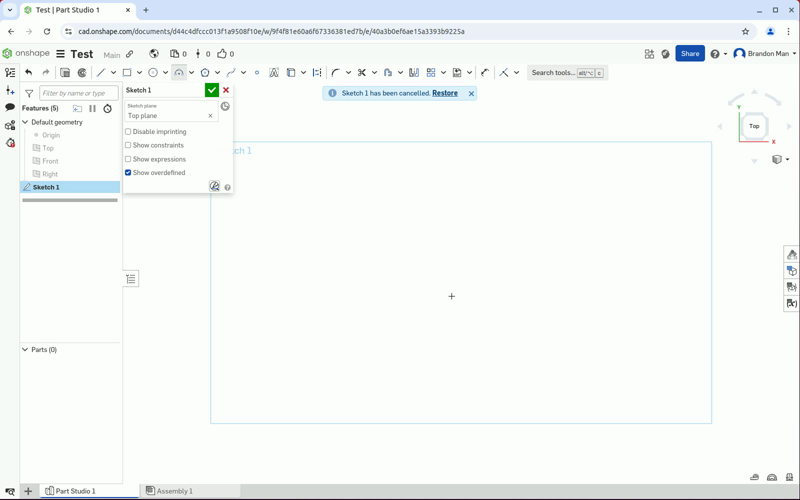
key_up(shift)
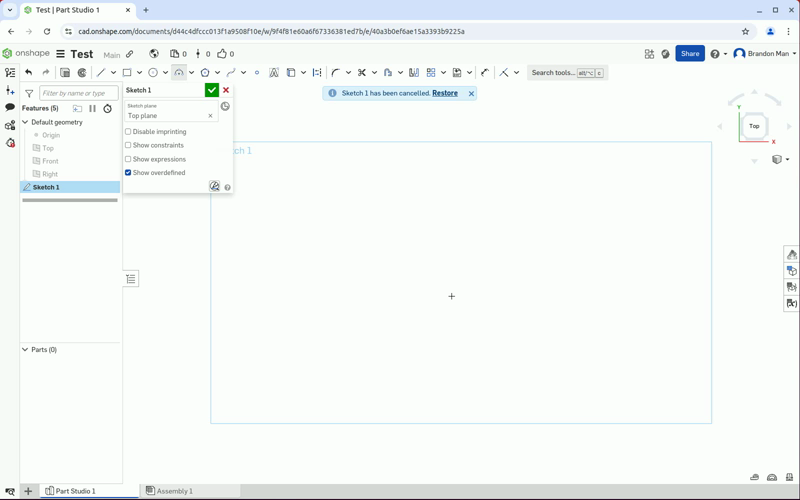
key_down(shift)
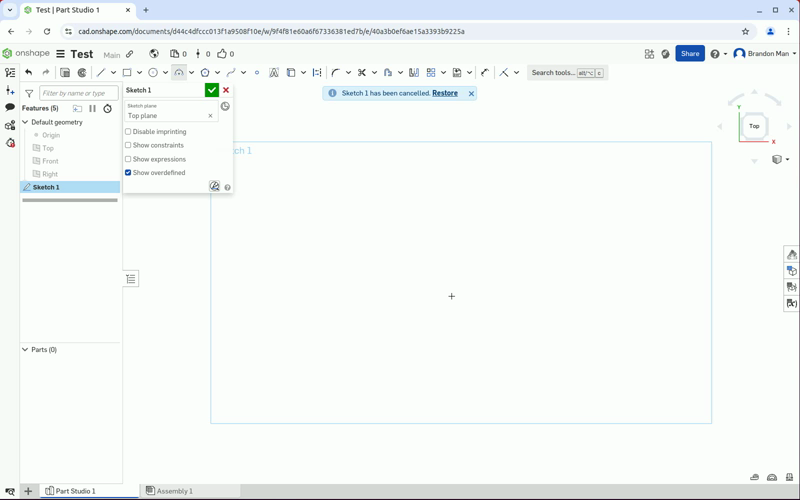
mouse_move(452, 296)
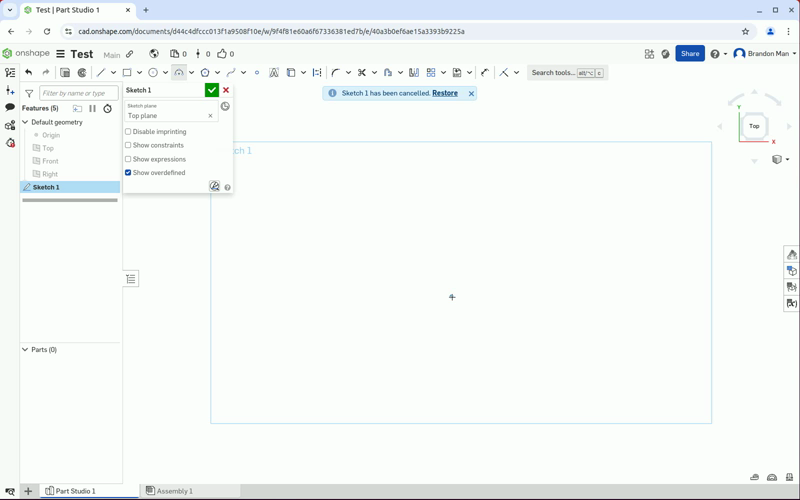
scroll(6)
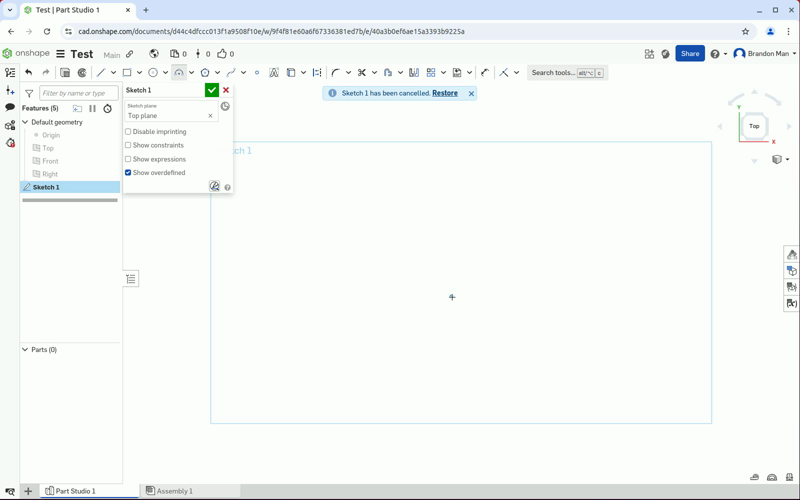
scroll(6)
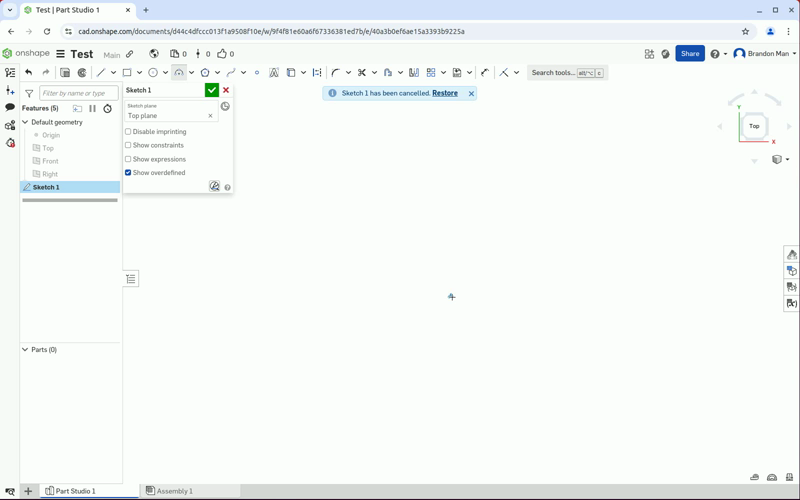
scroll(6)
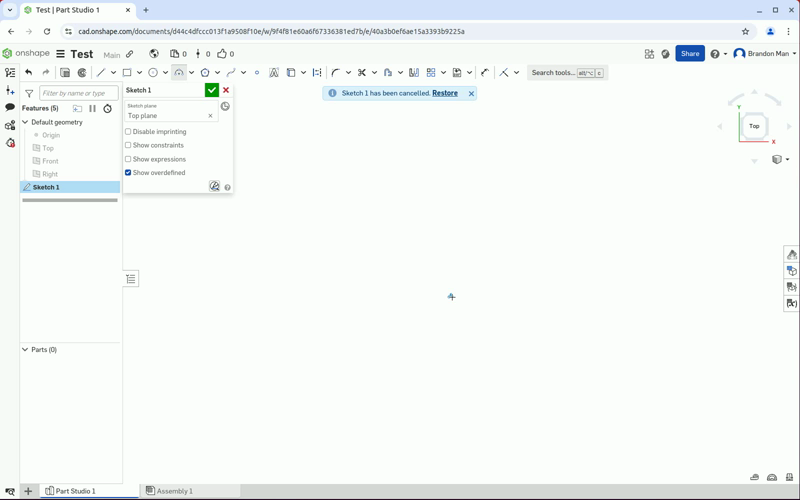
scroll(6)
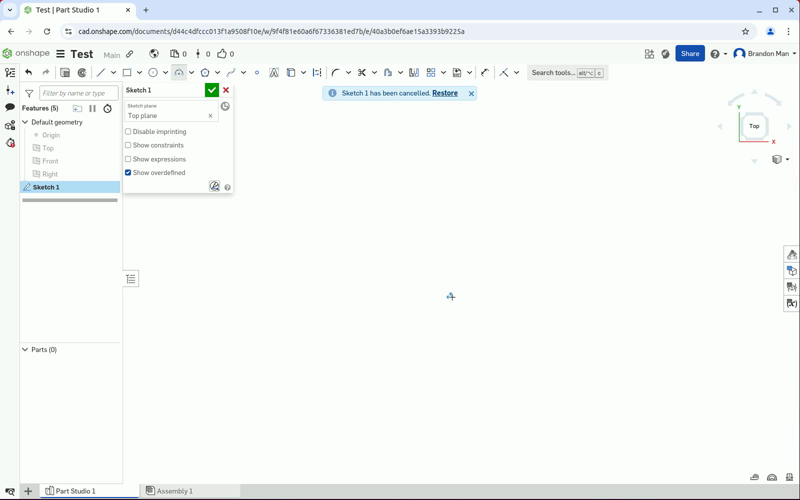
scroll(6)
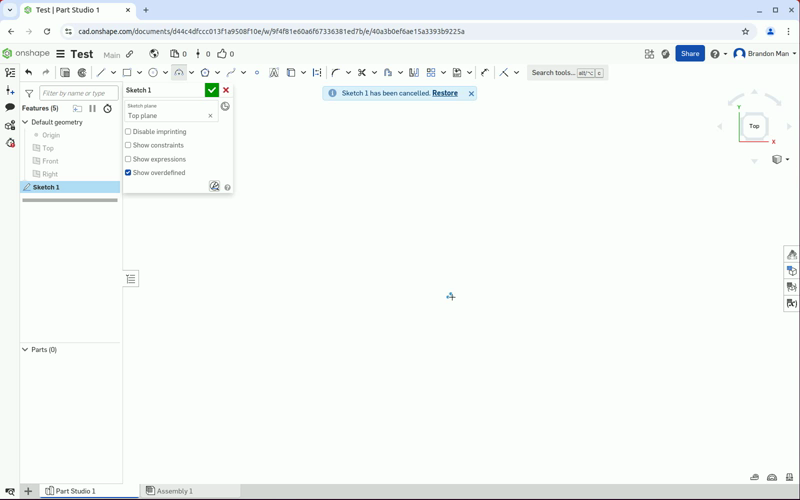
scroll(6)
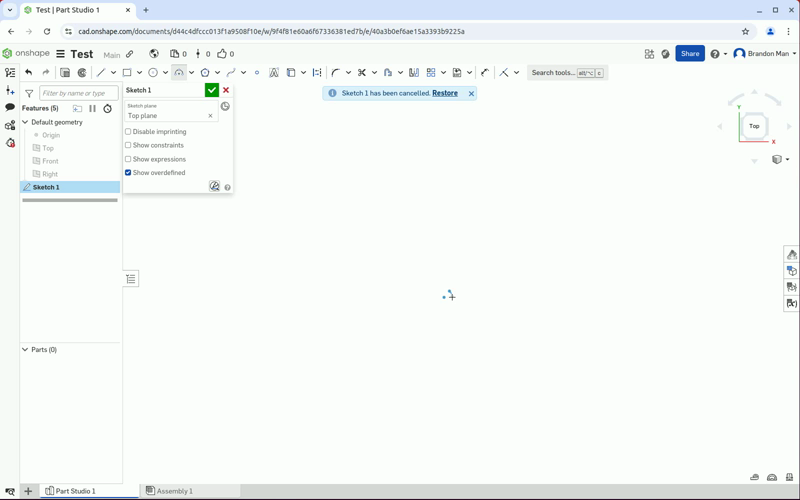
scroll(6)
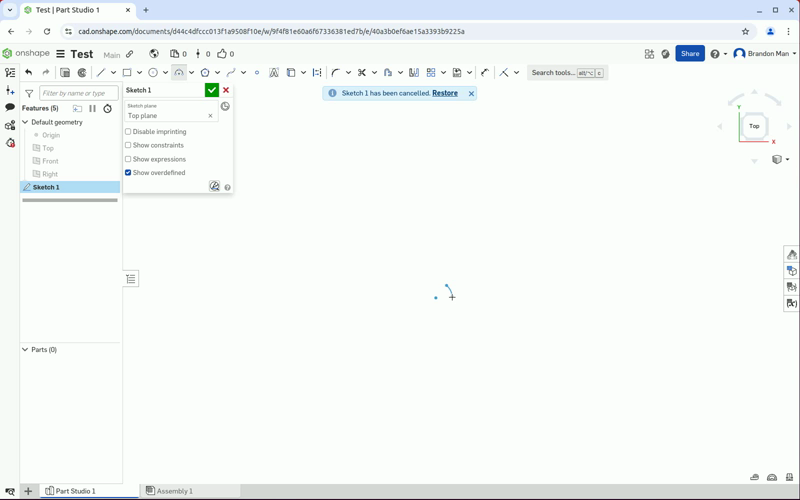
click(452, 296)
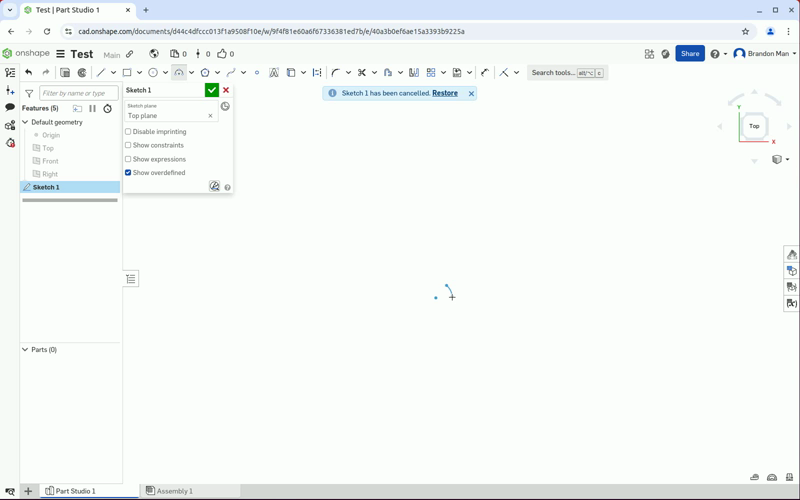
scroll(-6)
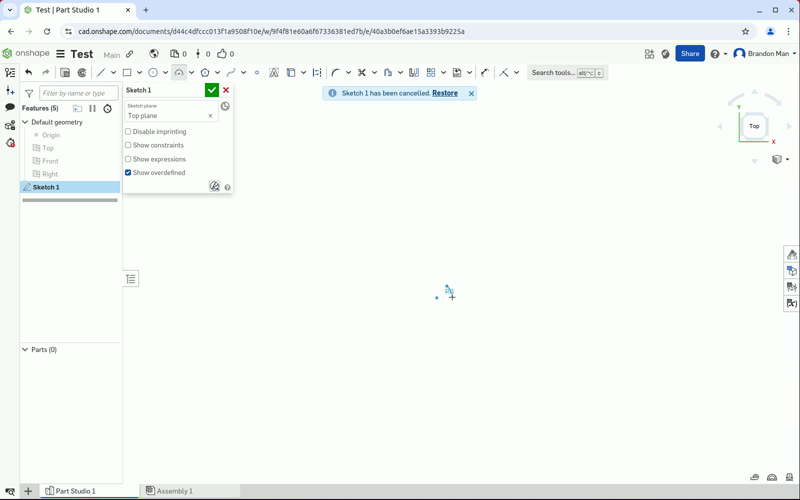
scroll(-6)
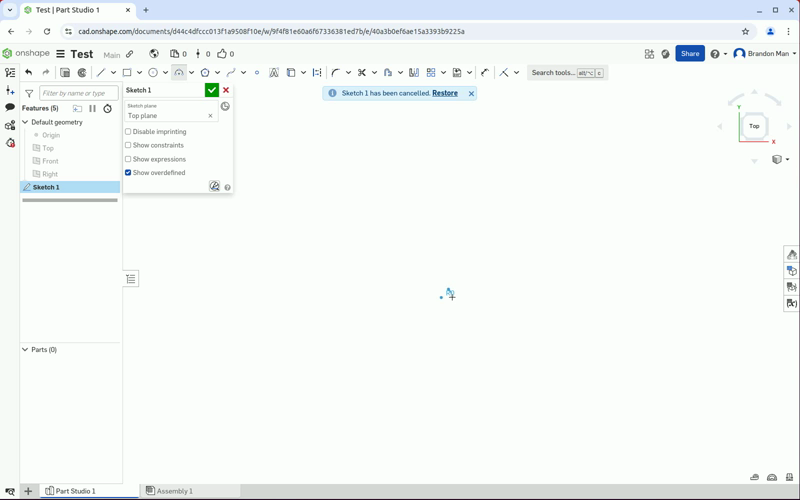
scroll(-6)
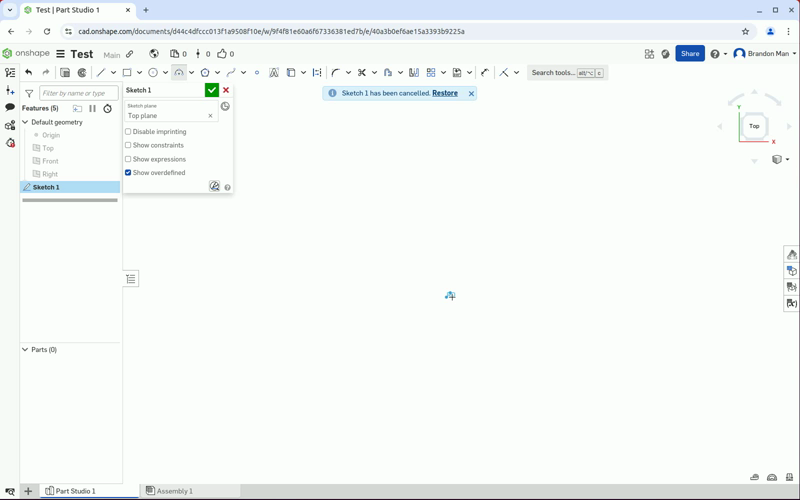
scroll(-6)
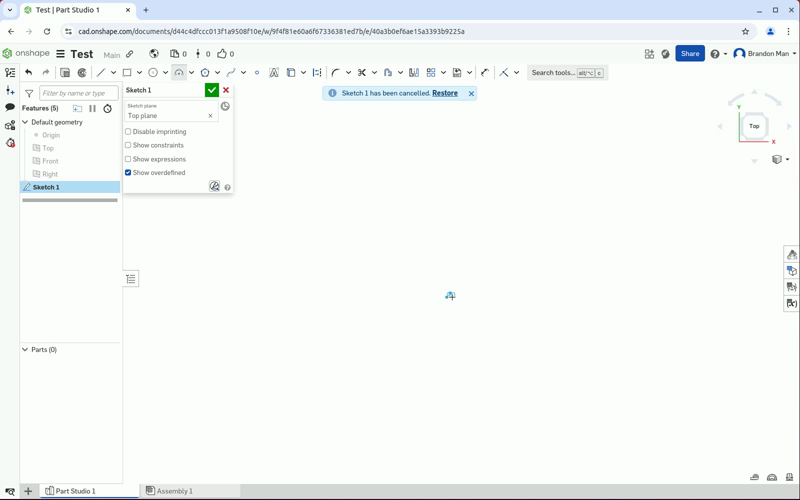
scroll(-6)
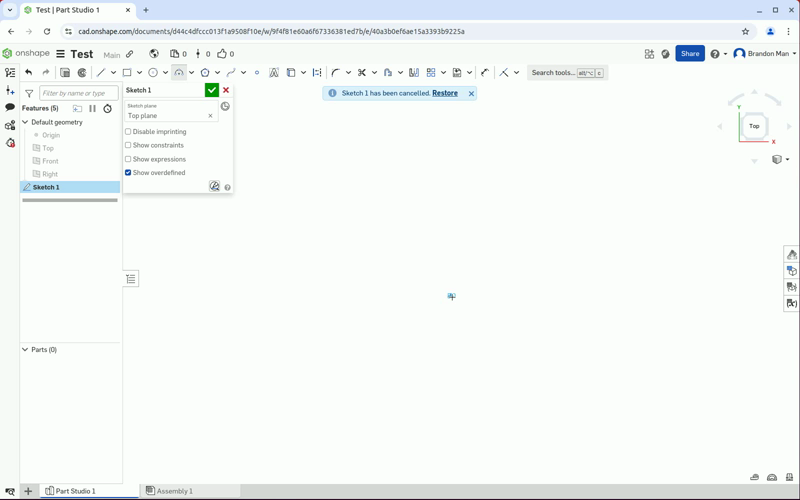
scroll(-6)
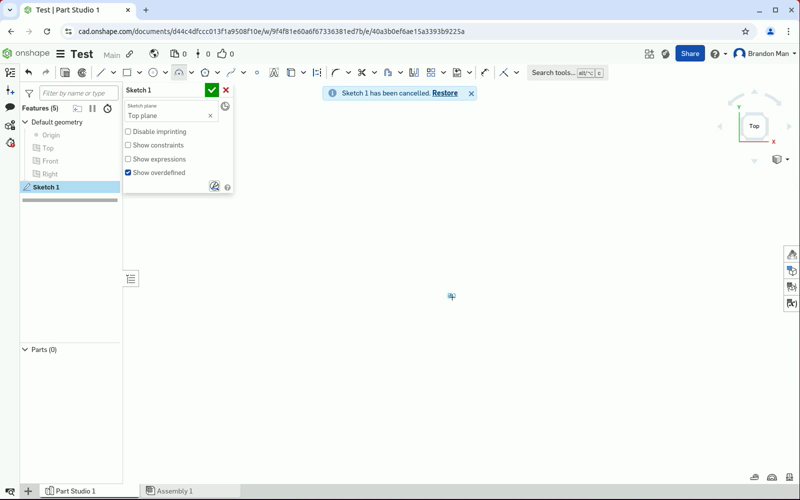
scroll(-6)
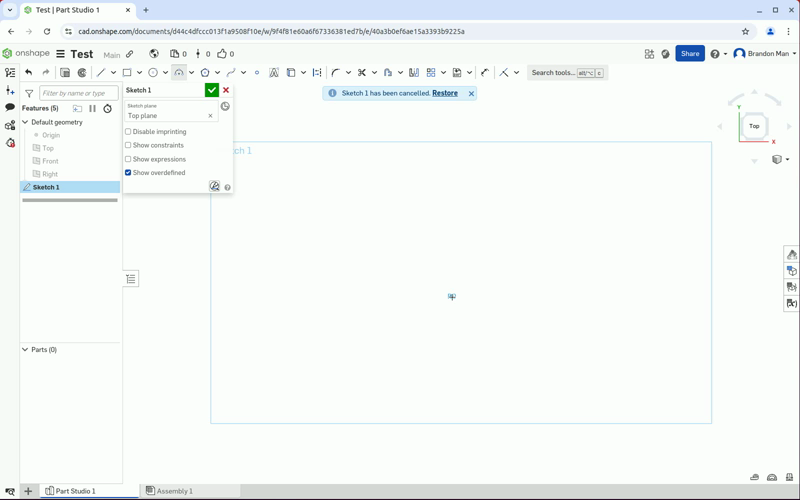
mouse_move(451, 296)
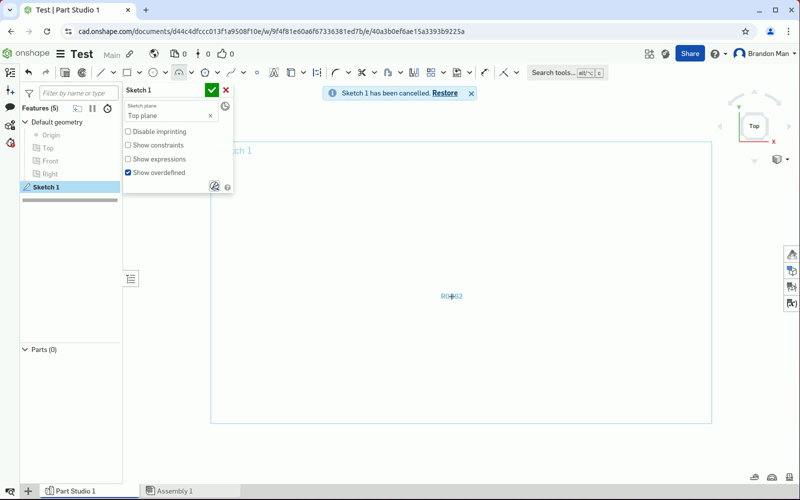
scroll(6)
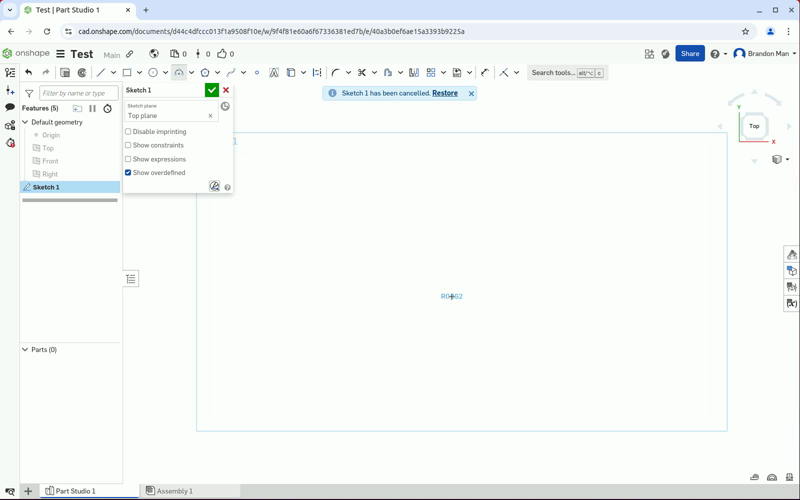
scroll(6)
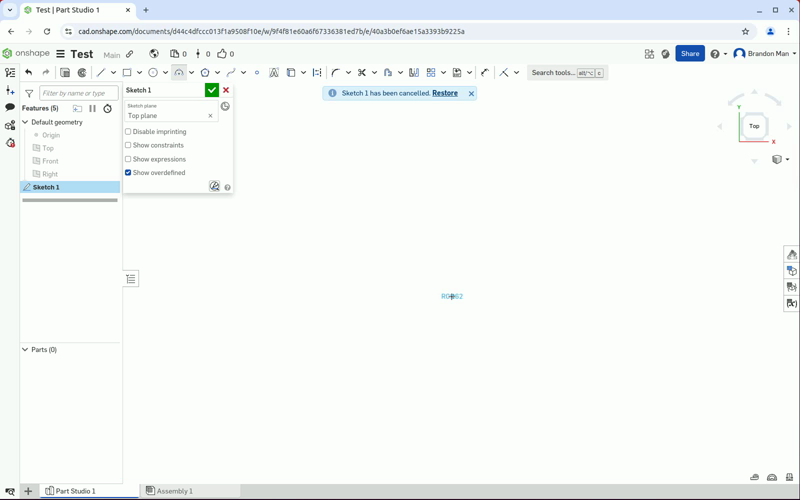
scroll(6)
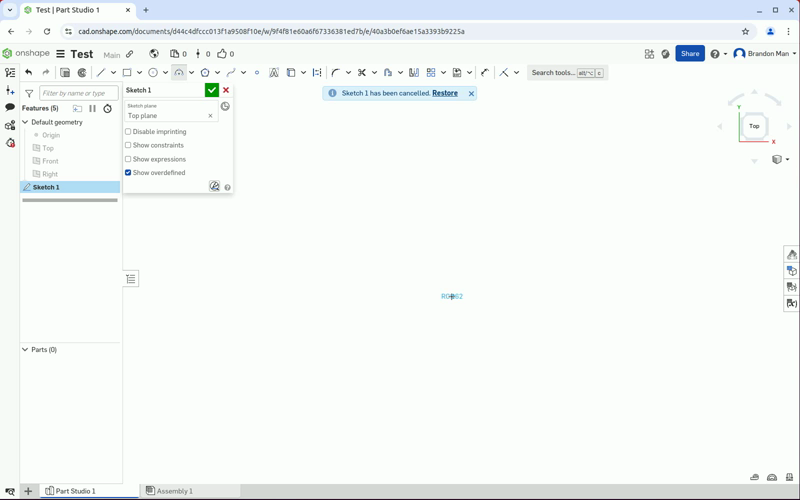
scroll(6)
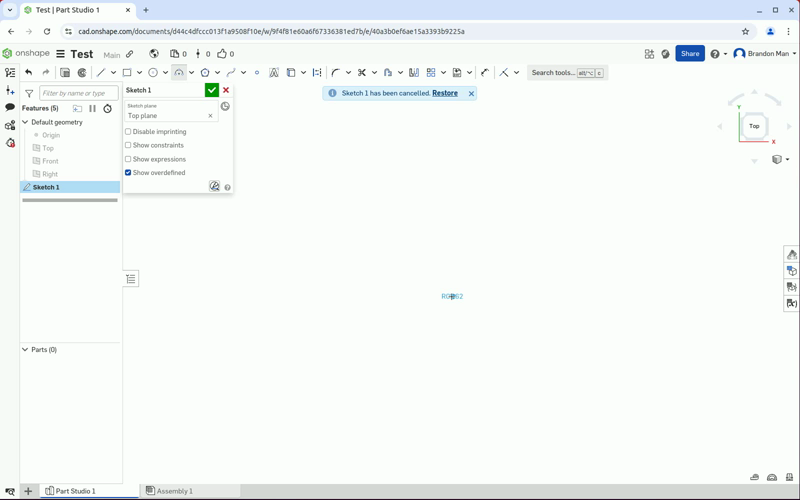
scroll(6)
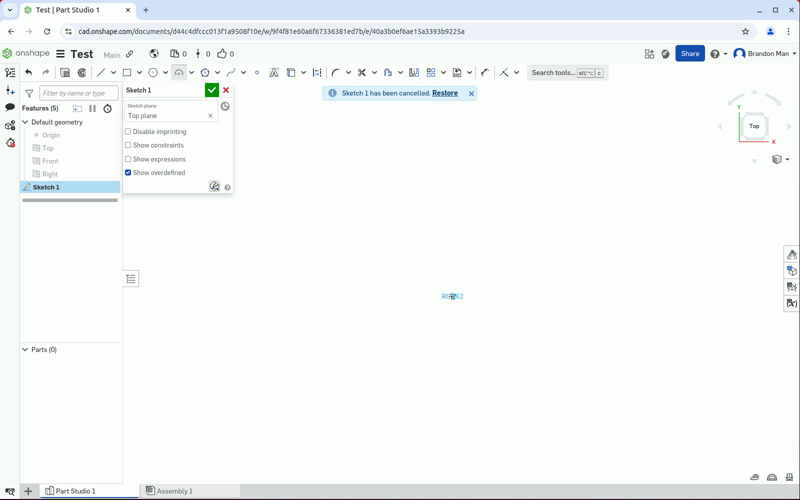
scroll(6)
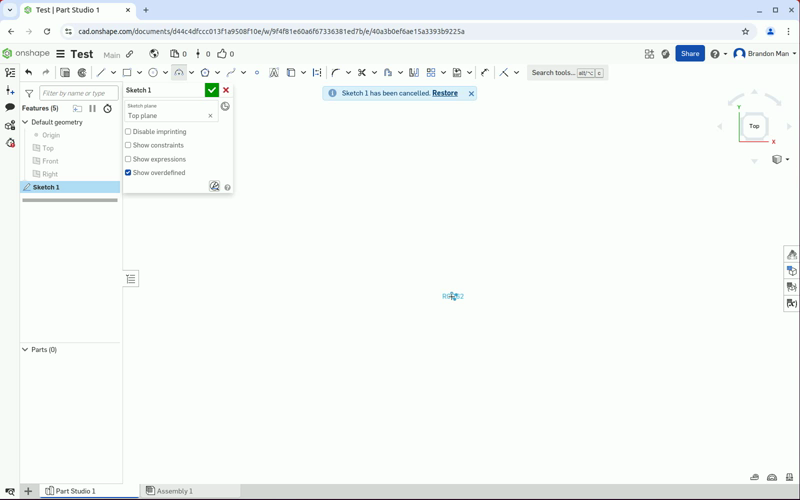
scroll(6)
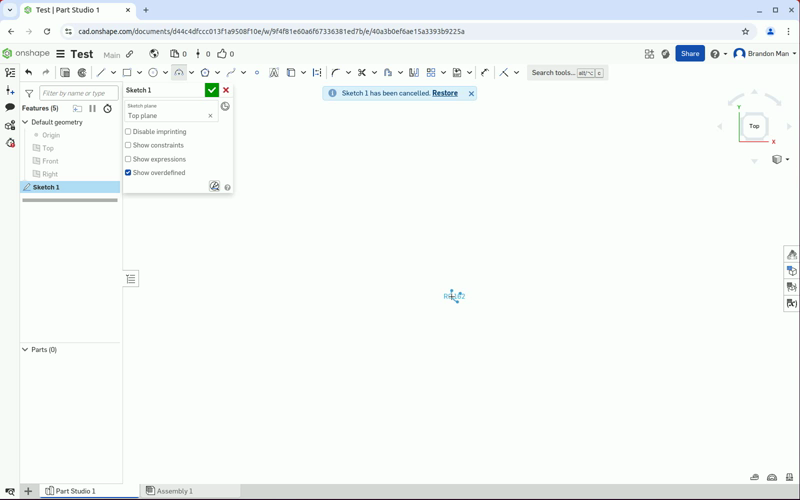
click(451, 296)
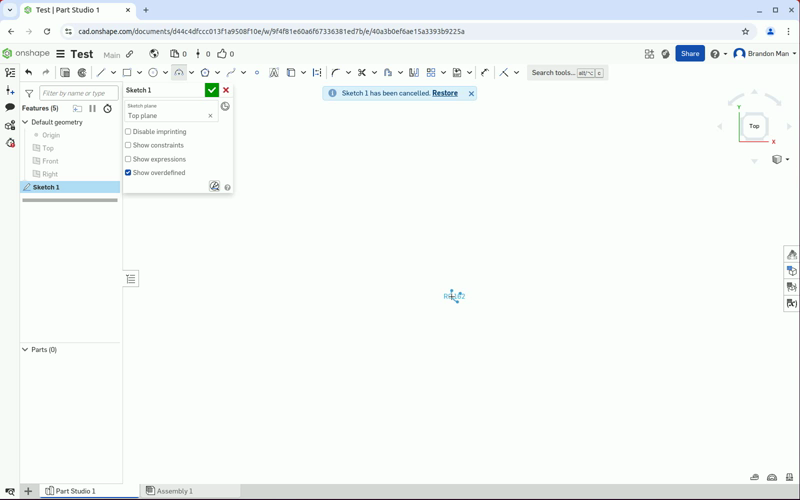
scroll(-6)
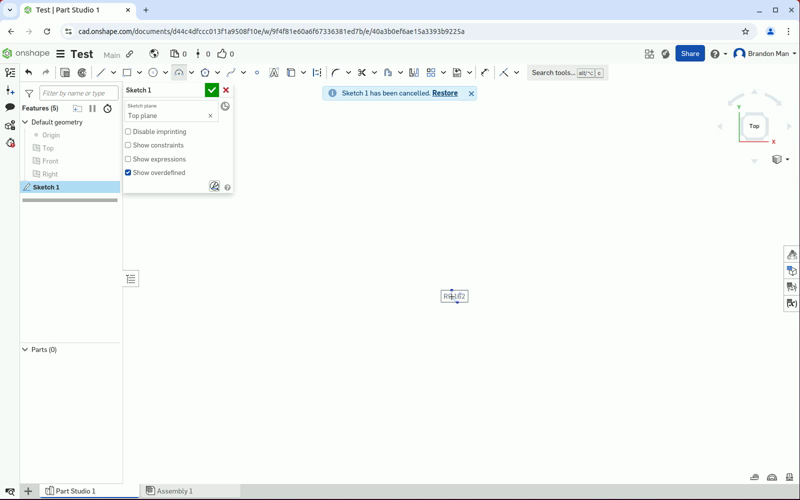
scroll(-6)
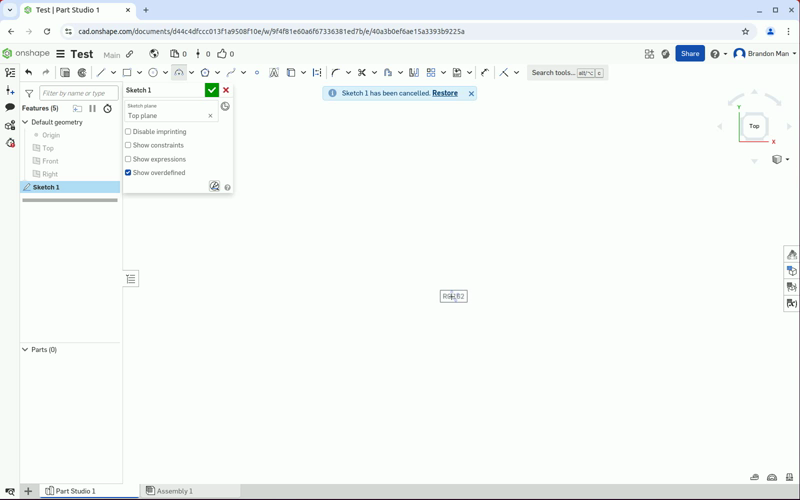
scroll(-6)
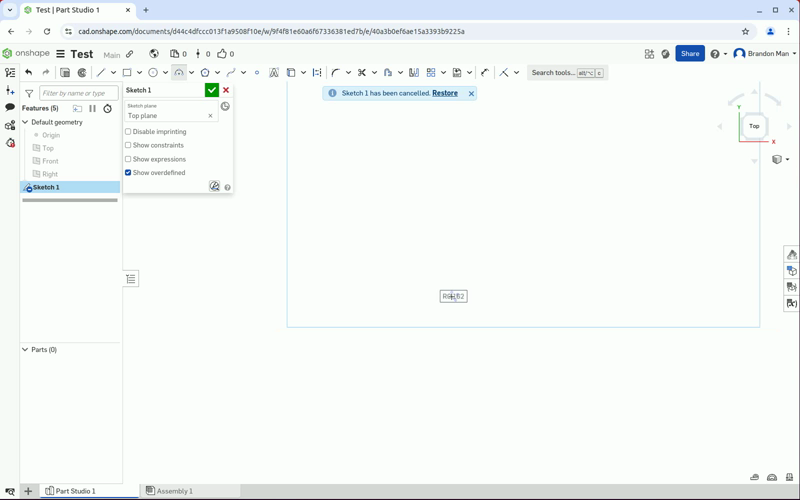
scroll(-6)
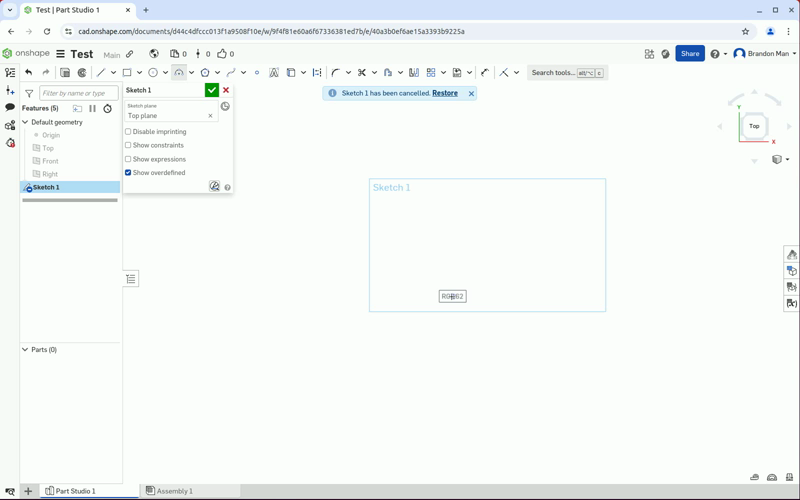
scroll(-6)
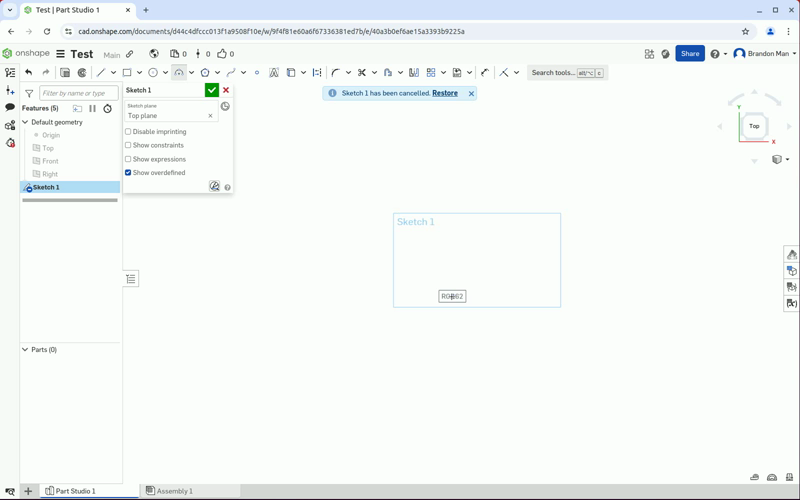
scroll(-6)
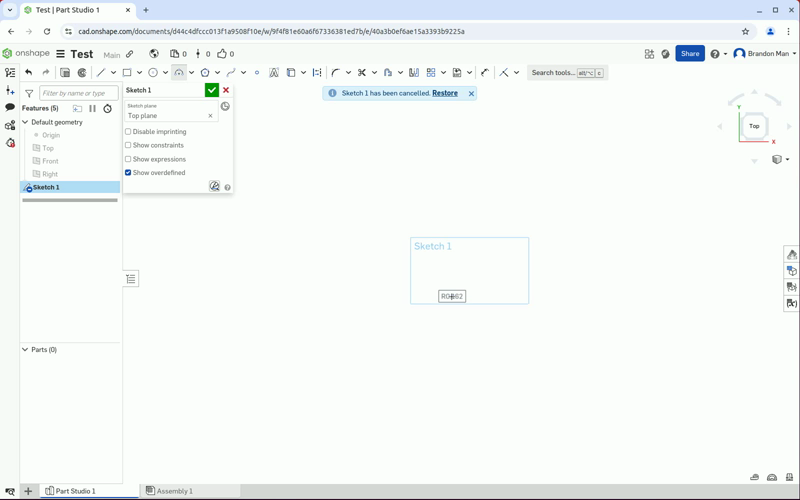
scroll(-6)
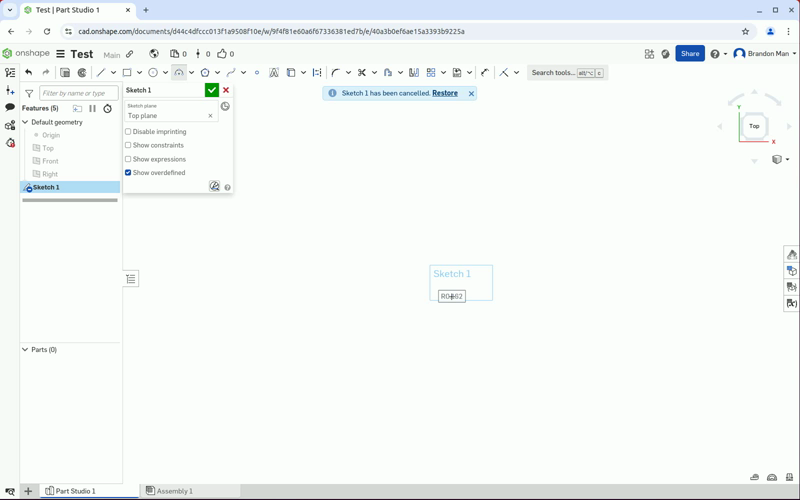
key_up(shift)
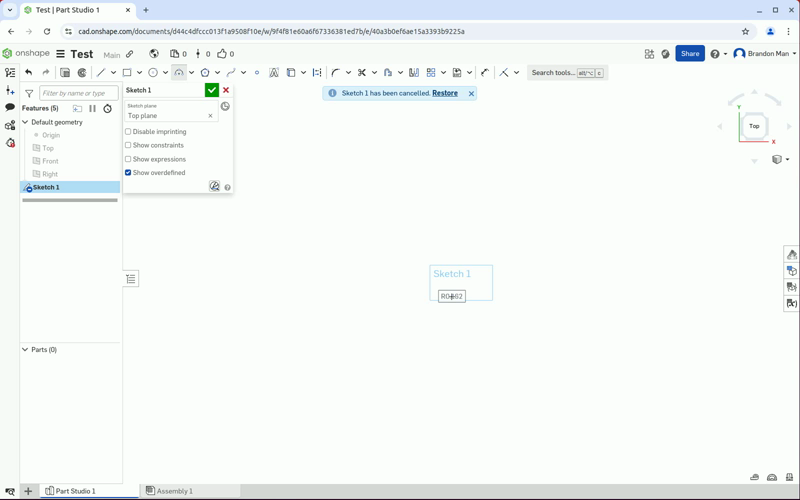
key(esc)
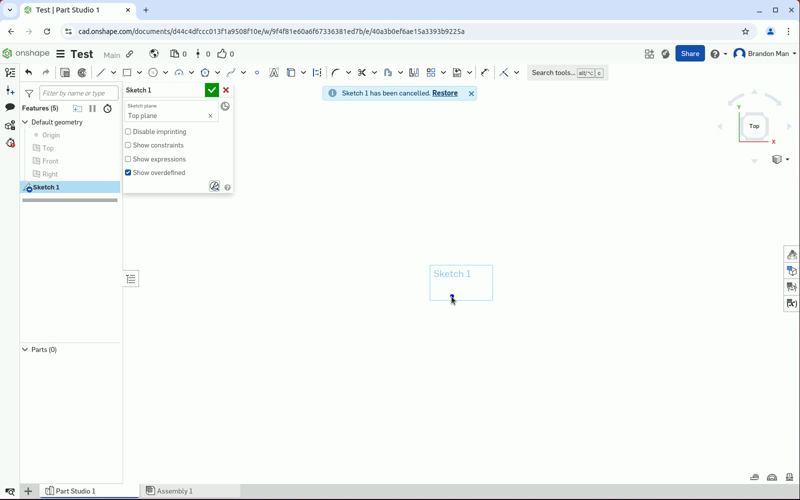
key(l)
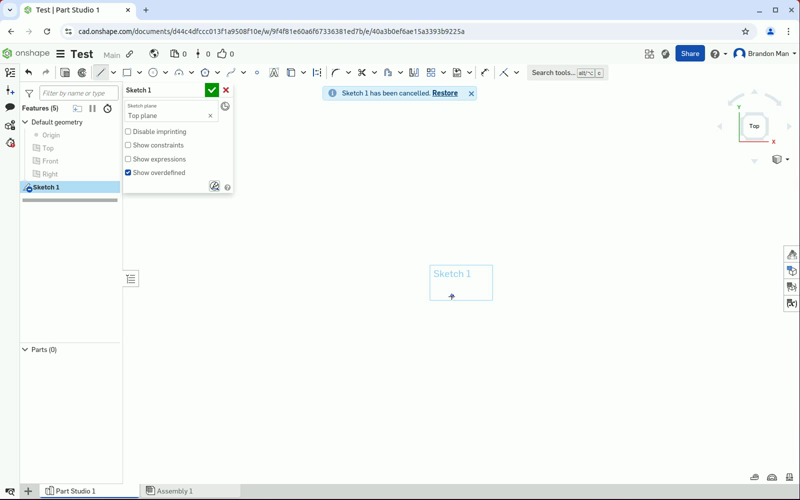
mouse_move(452, 296)
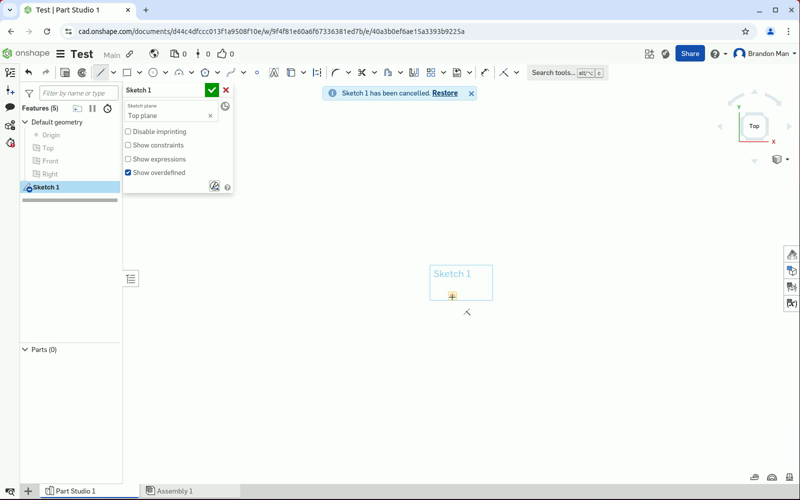
scroll(6)
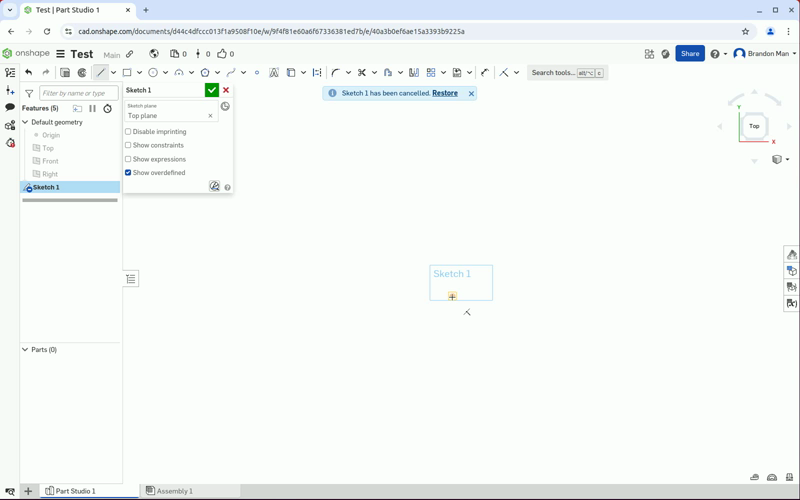
scroll(6)
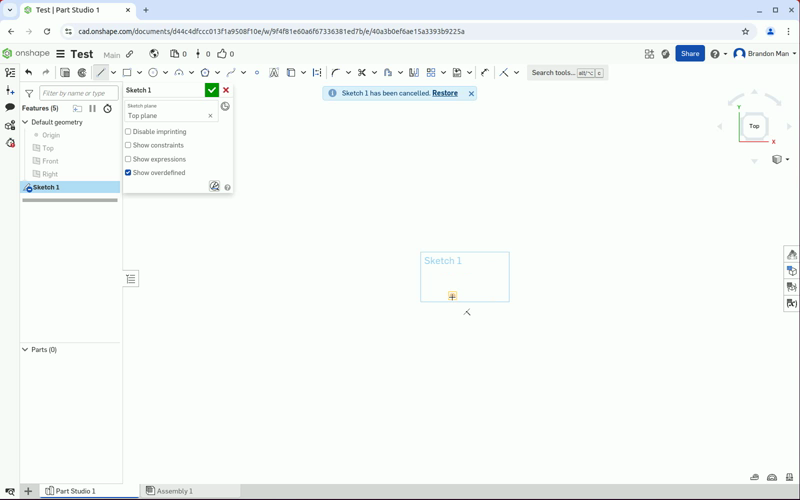
scroll(6)
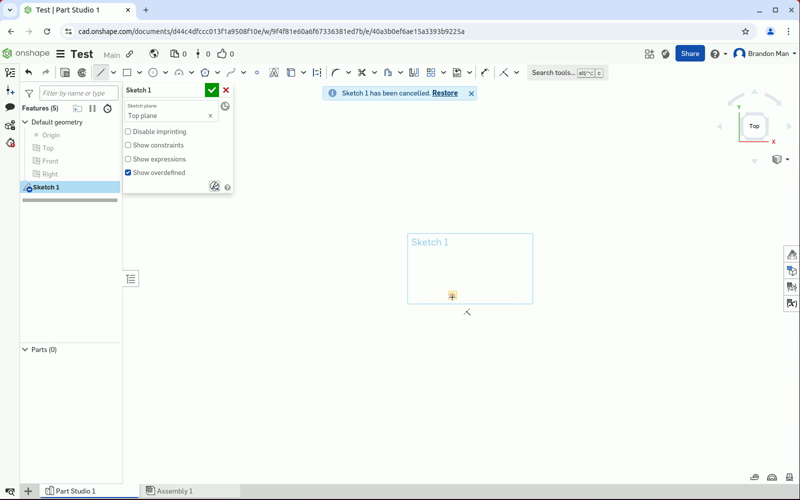
scroll(6)
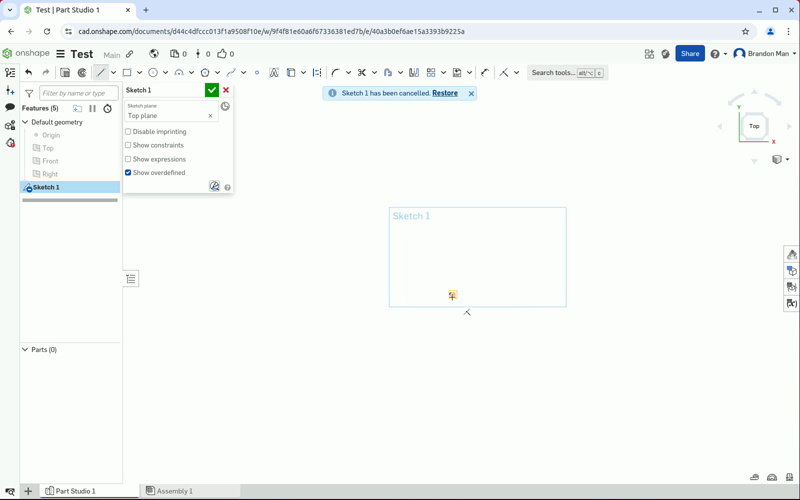
scroll(6)
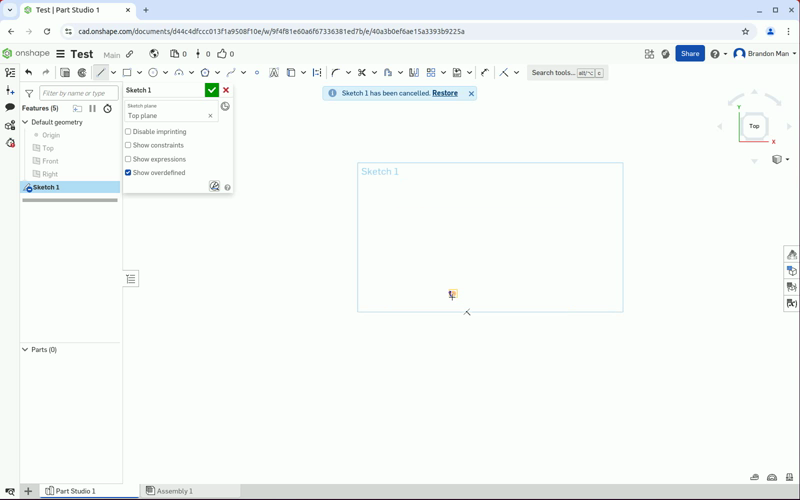
scroll(6)
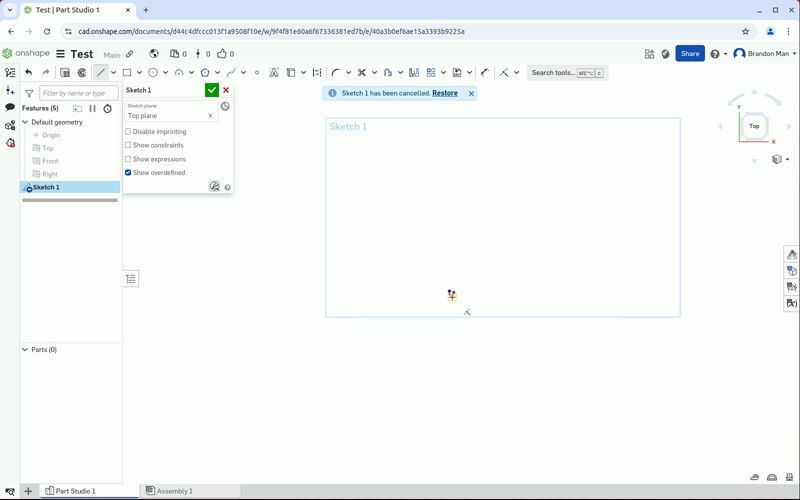
scroll(6)
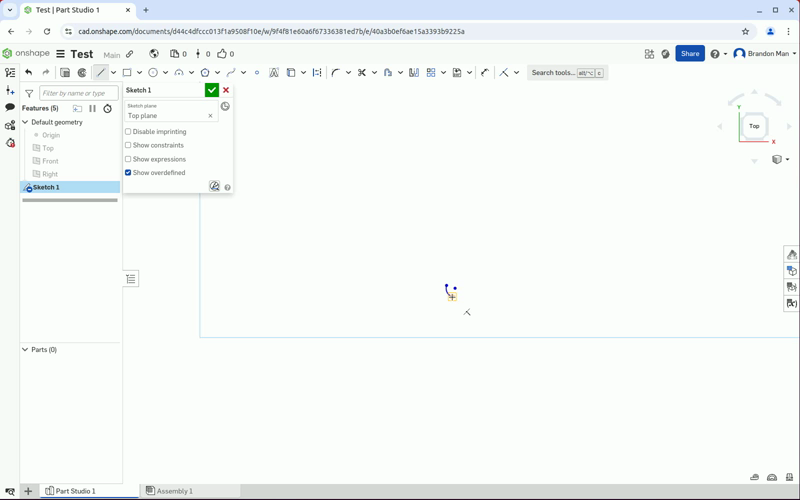
click(452, 296)
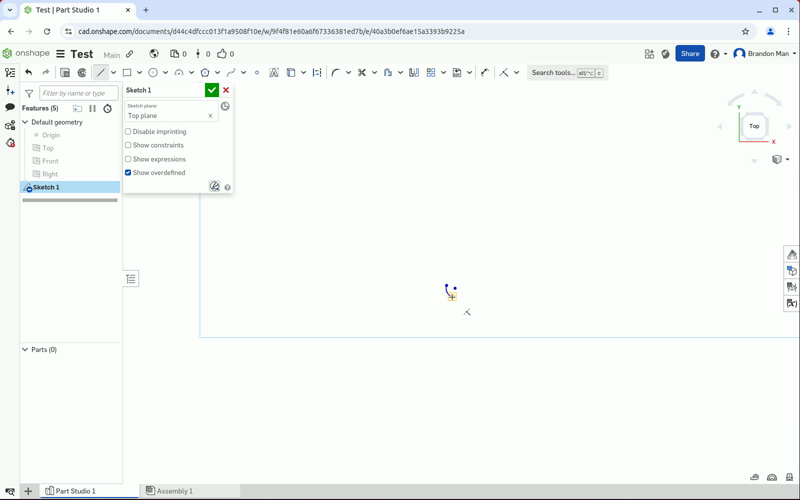
scroll(-6)
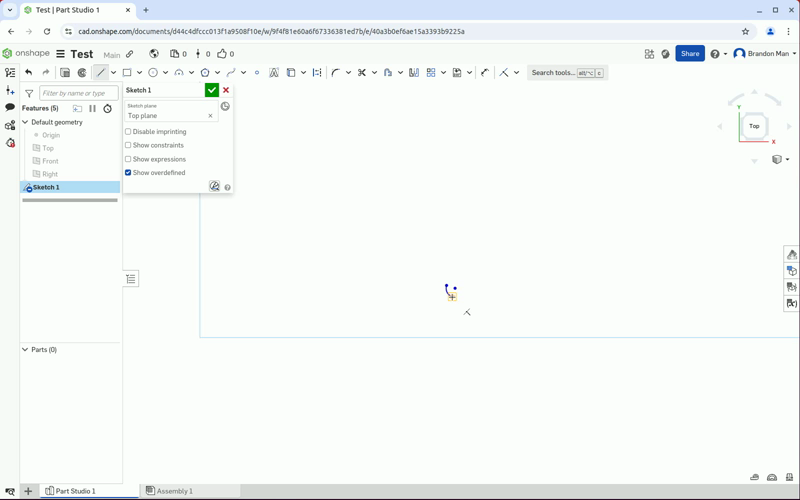
scroll(-6)
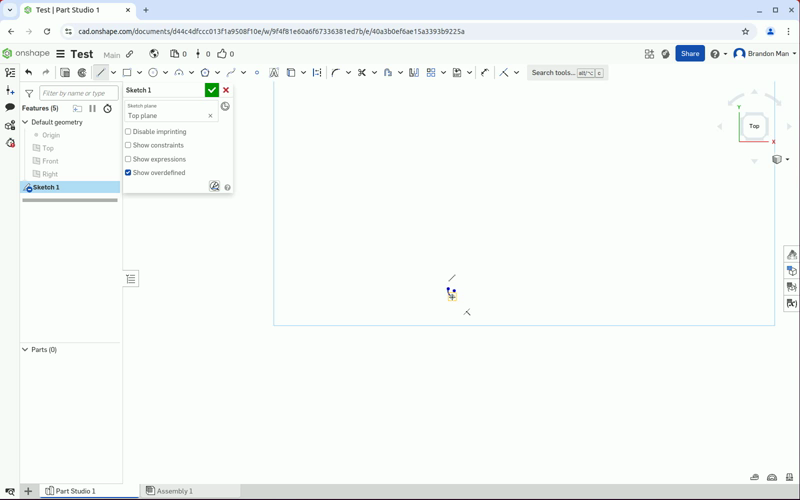
scroll(-6)
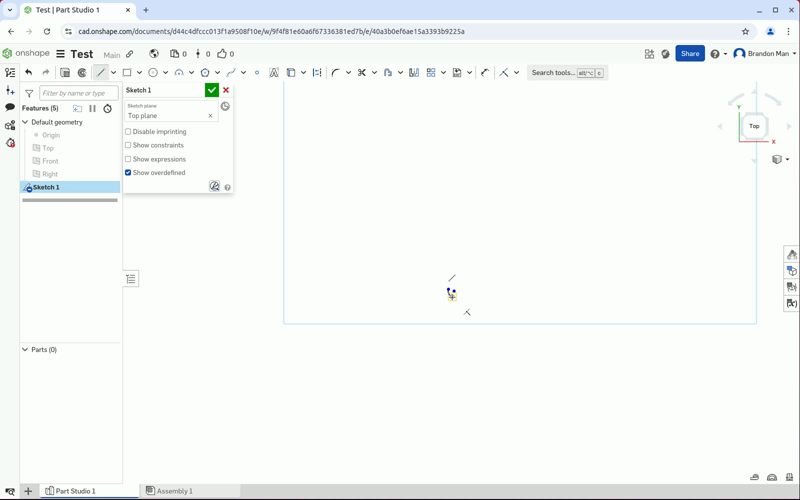
scroll(-6)
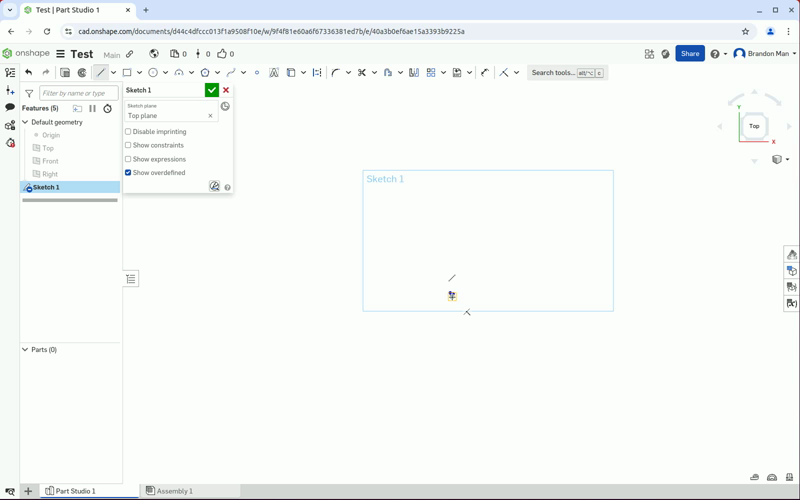
scroll(-6)
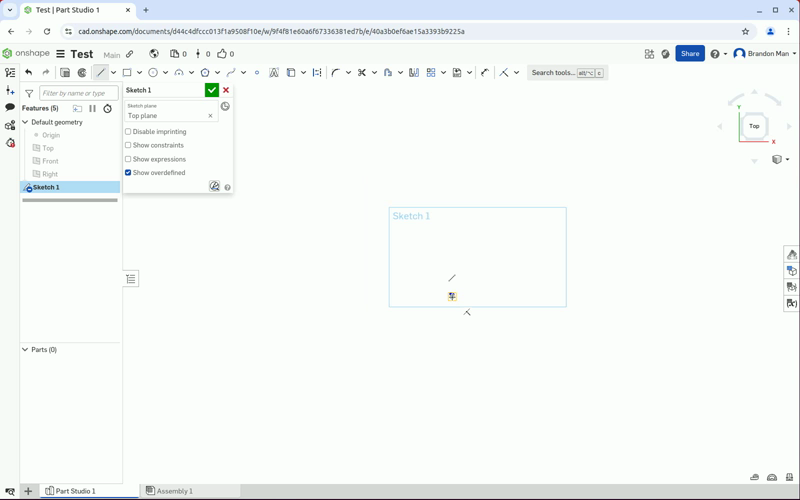
scroll(-6)
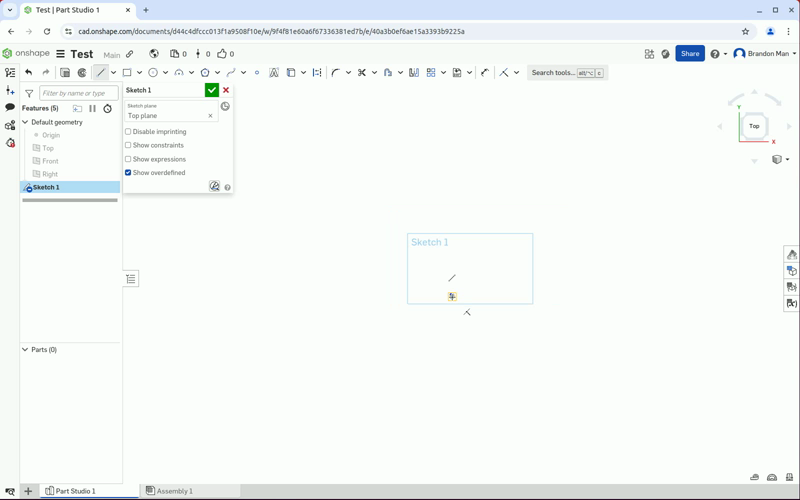
scroll(-6)
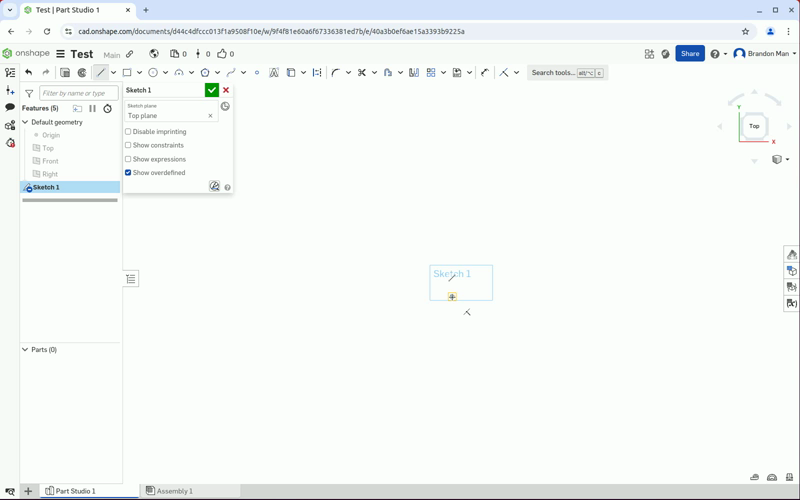
key_down(shift)
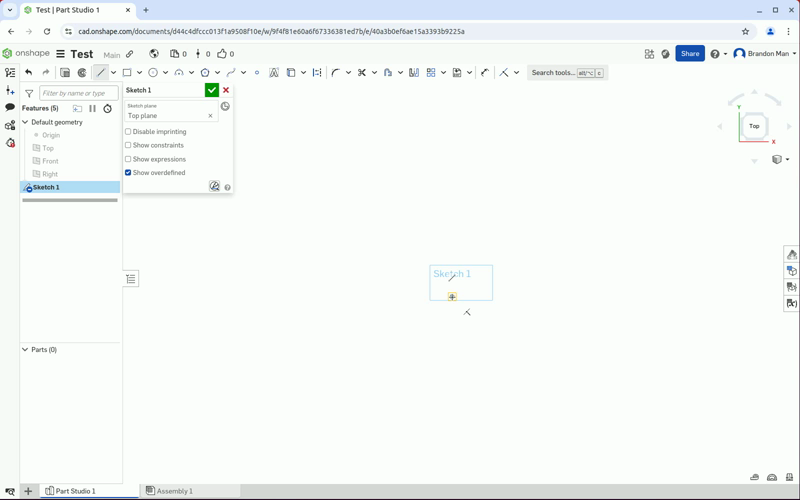
mouse_move(482, 296)
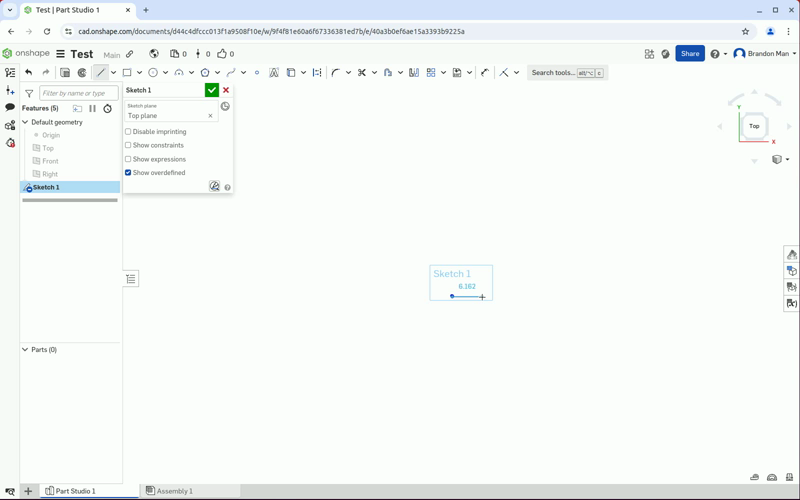
mouse_move(469, 296)
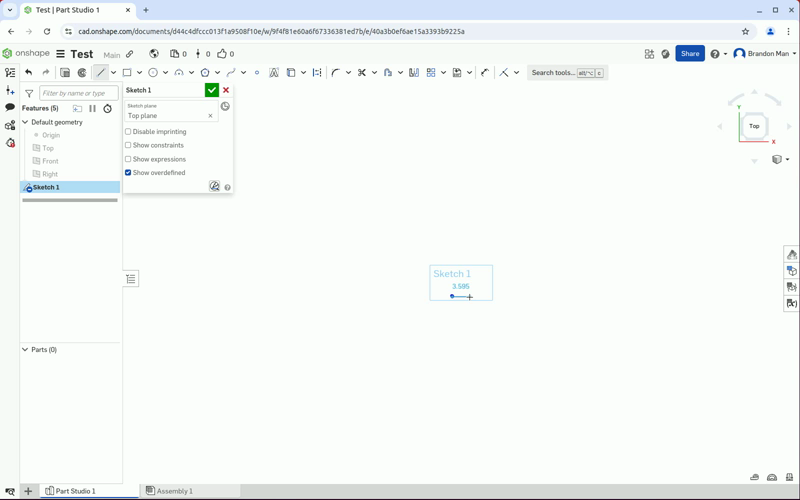
click(469, 296)
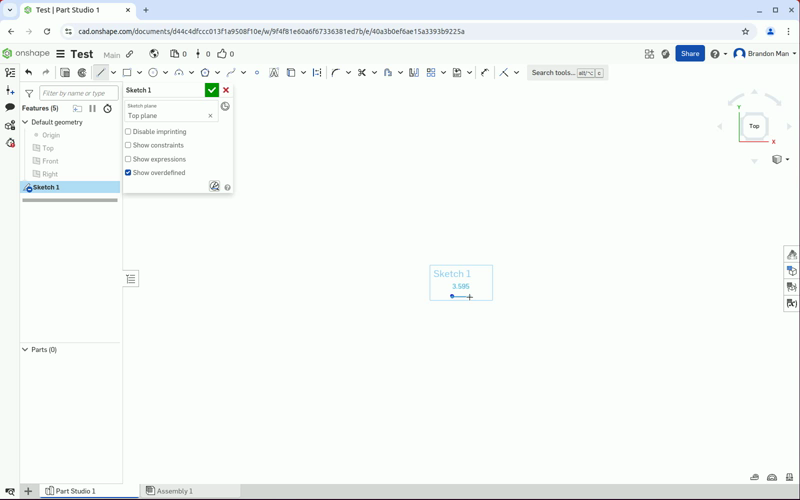
key_up(shift)
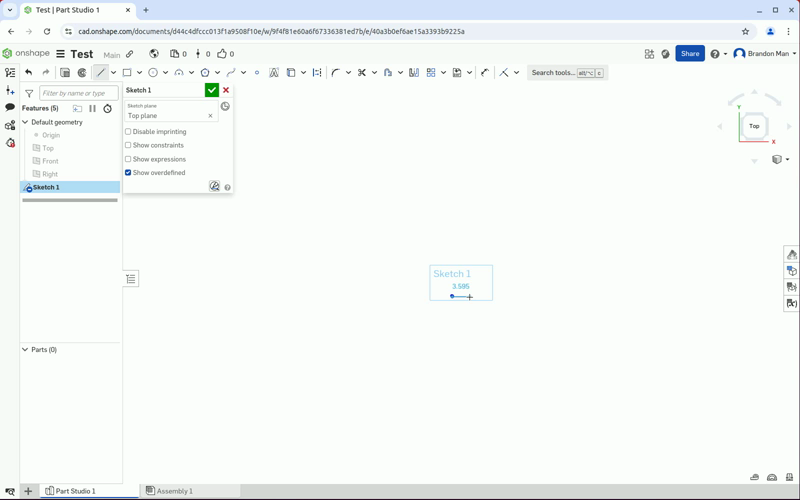
key(esc)
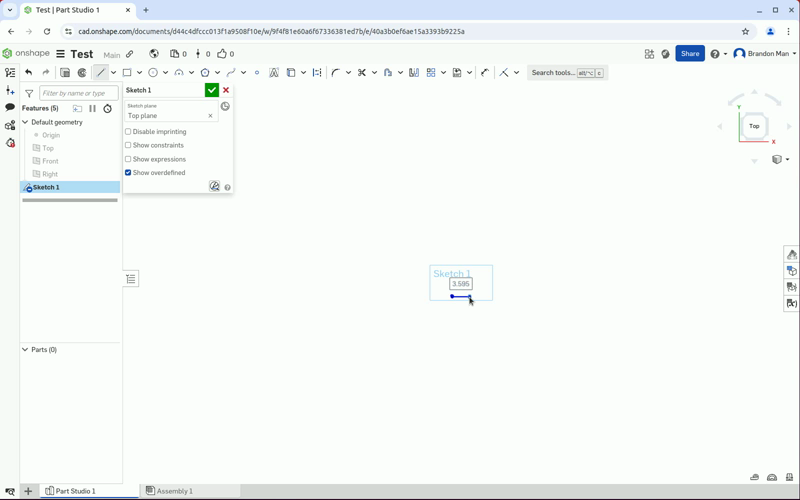
key(a)
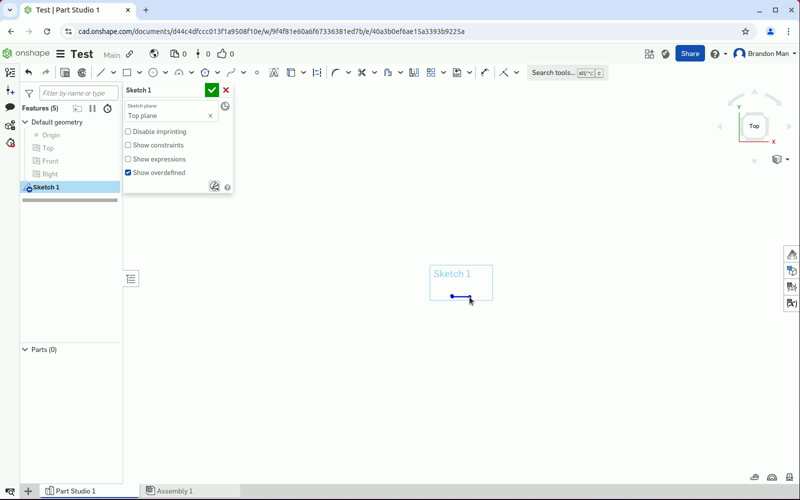
mouse_move(469, 296)
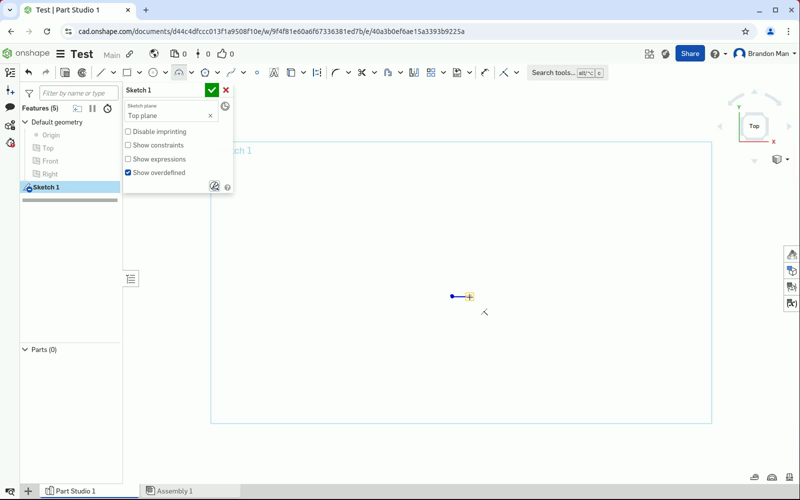
click(469, 296)
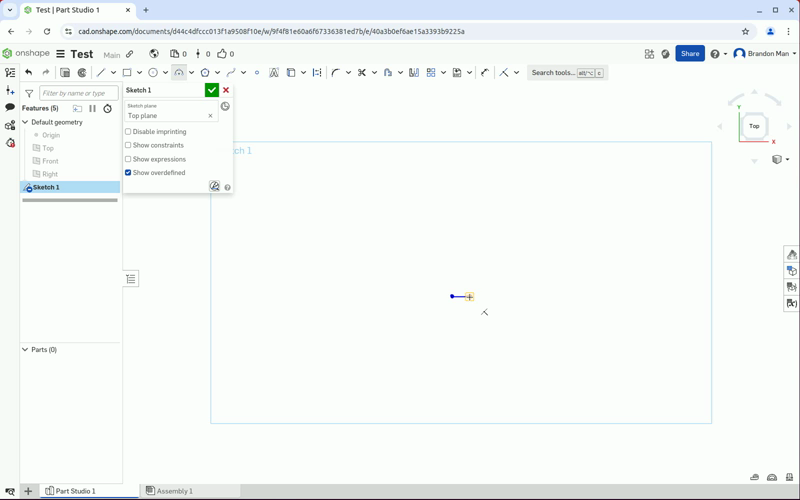
key_down(shift)
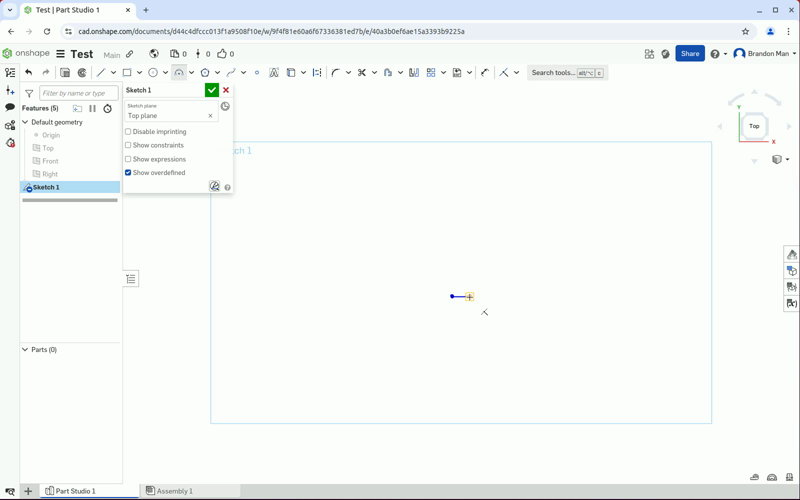
mouse_move(470, 295)
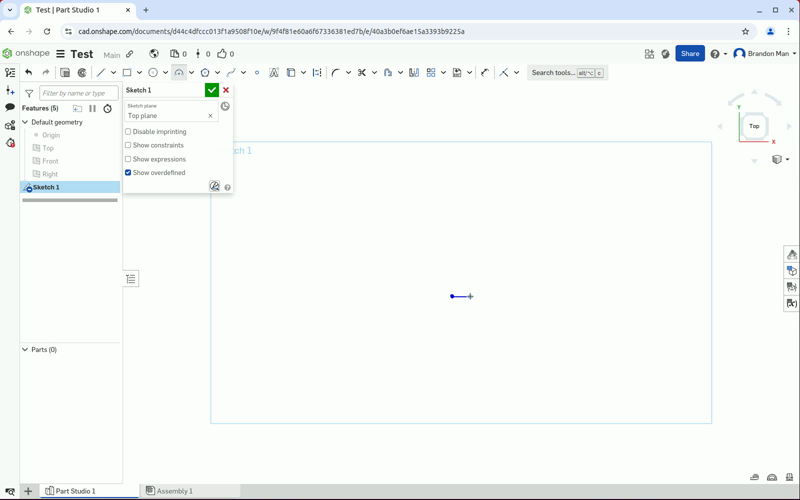
scroll(6)
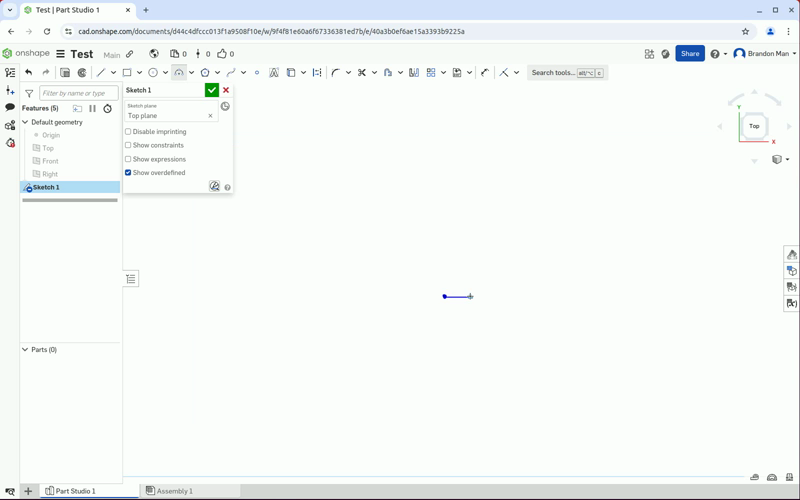
scroll(6)
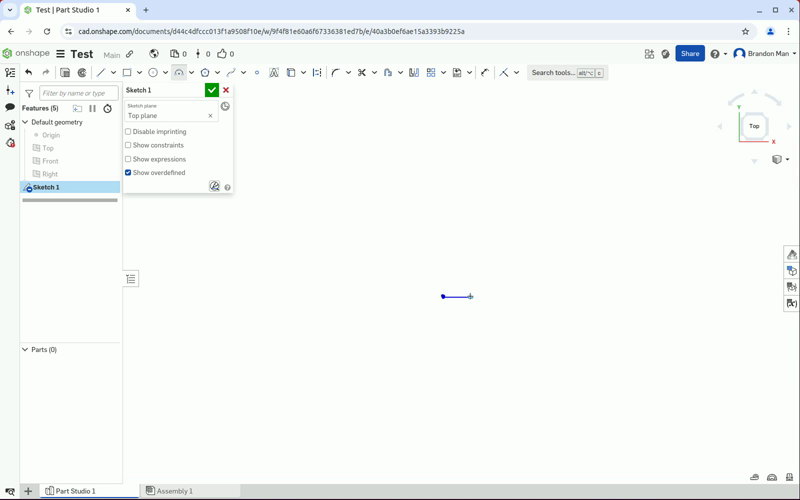
scroll(6)
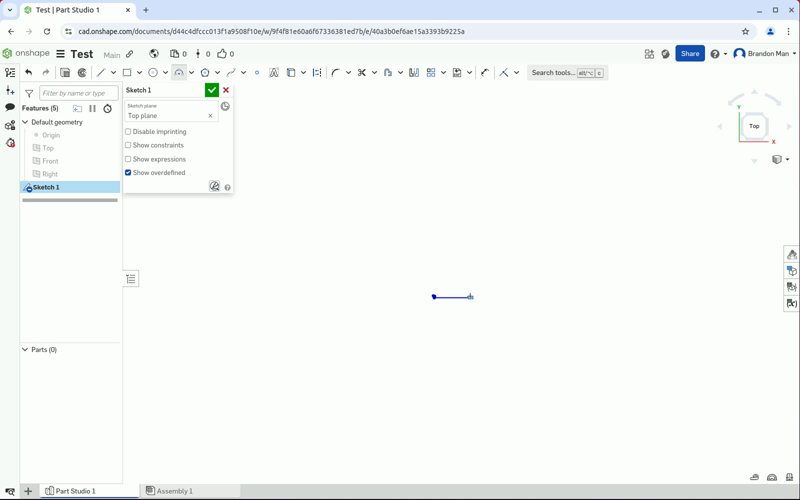
scroll(6)
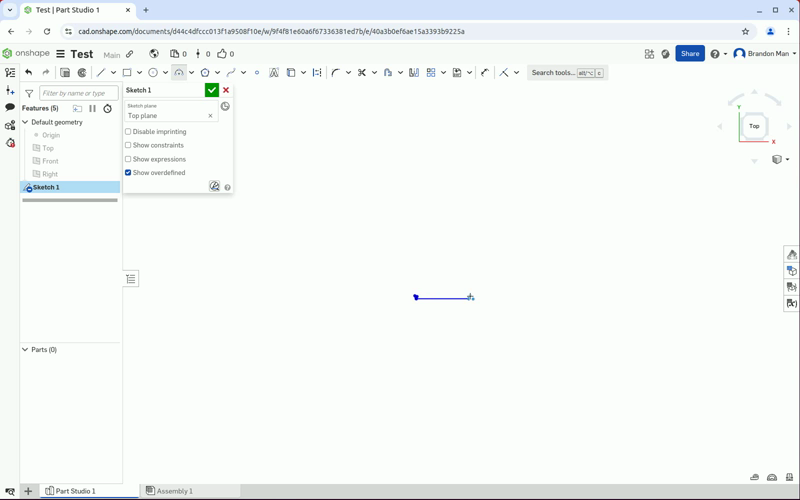
scroll(6)
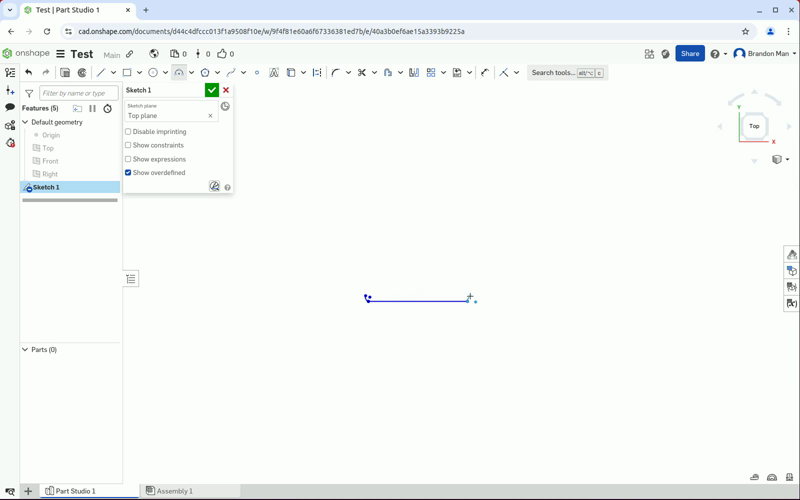
scroll(6)
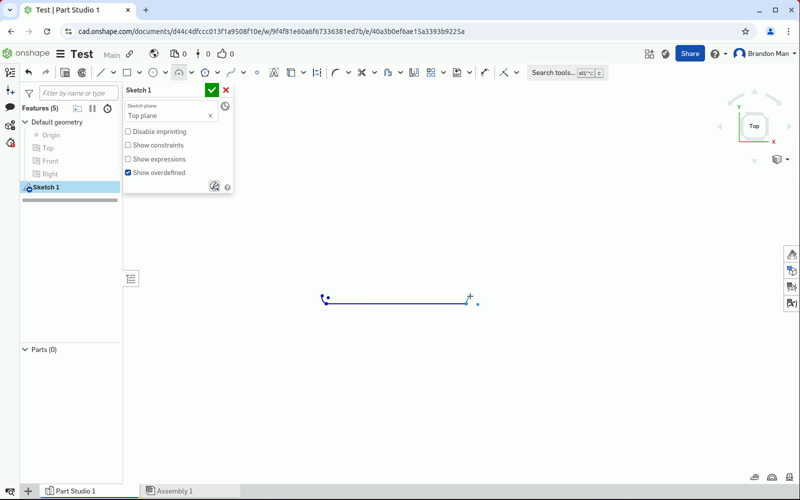
scroll(6)
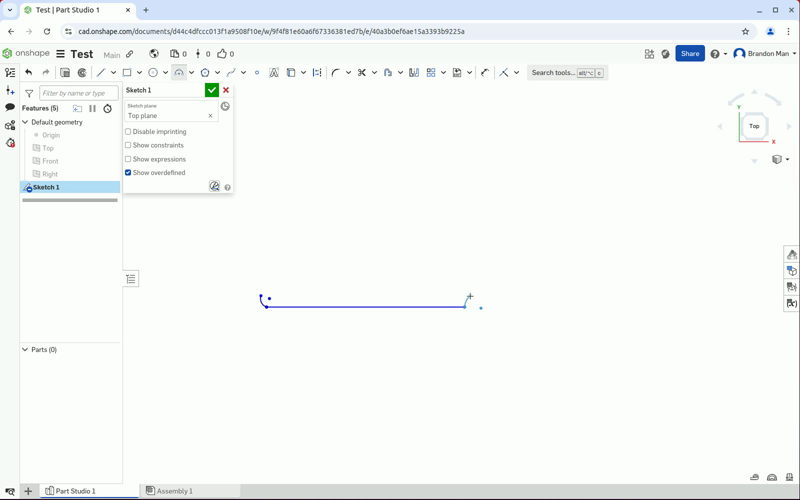
click(470, 295)
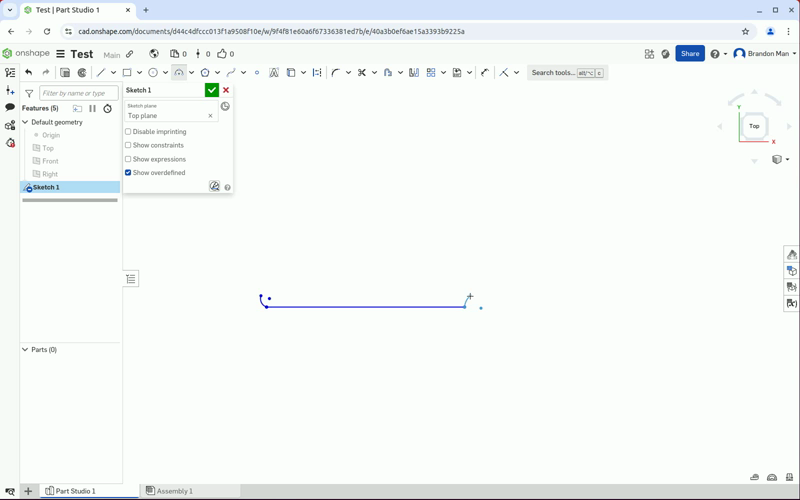
scroll(-6)
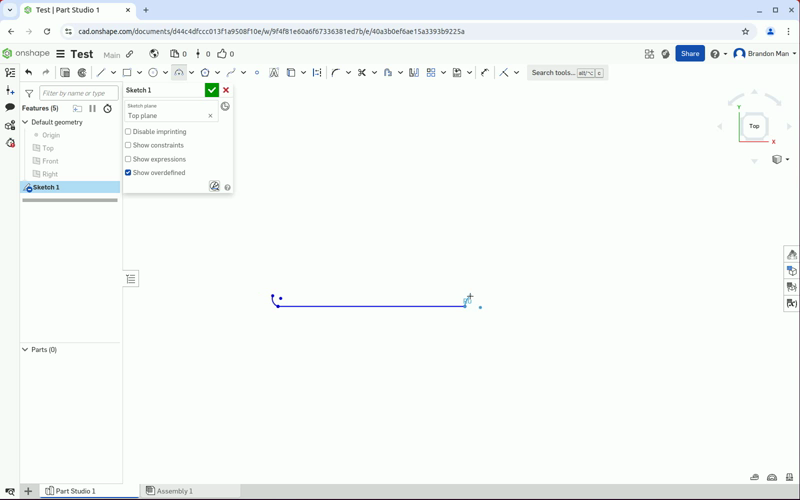
scroll(-6)
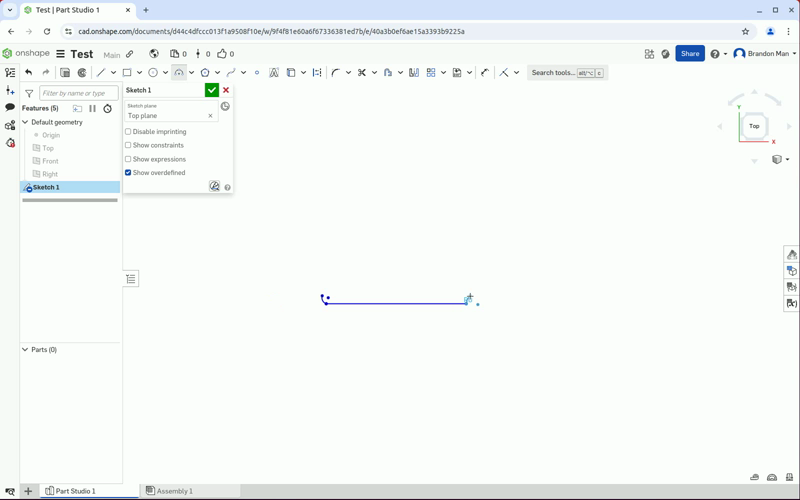
scroll(-6)
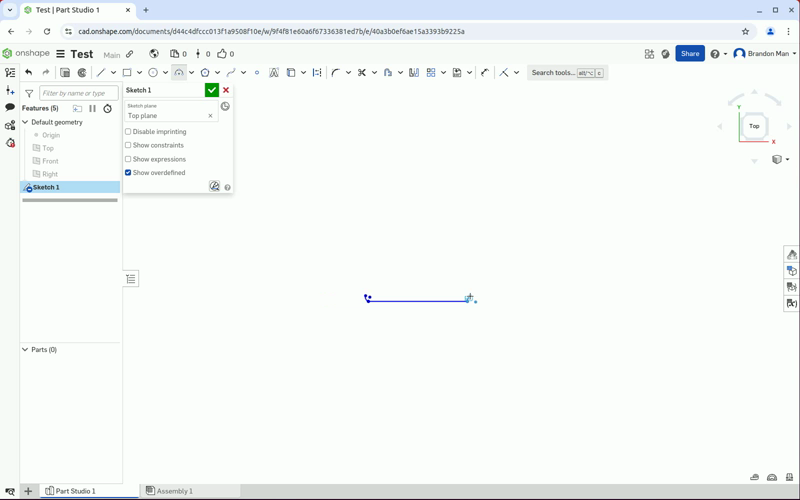
scroll(-6)
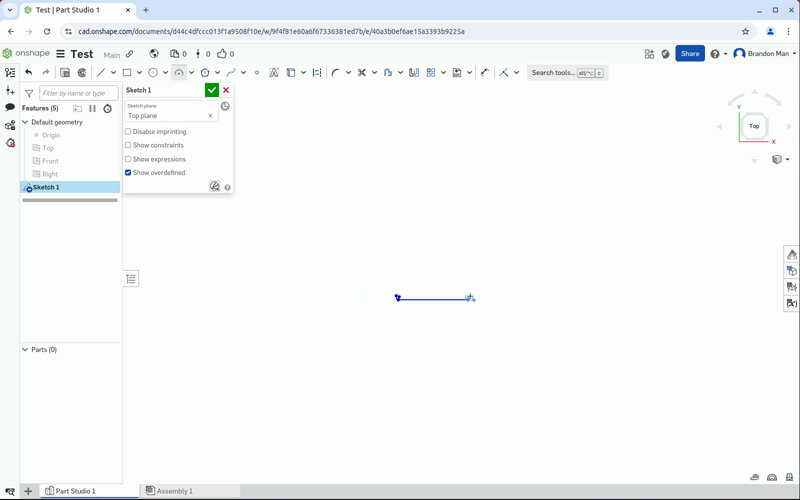
scroll(-6)
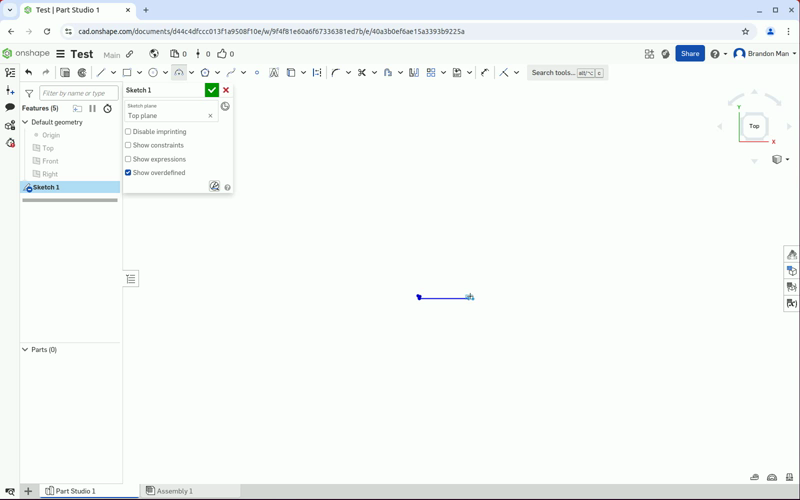
scroll(-6)
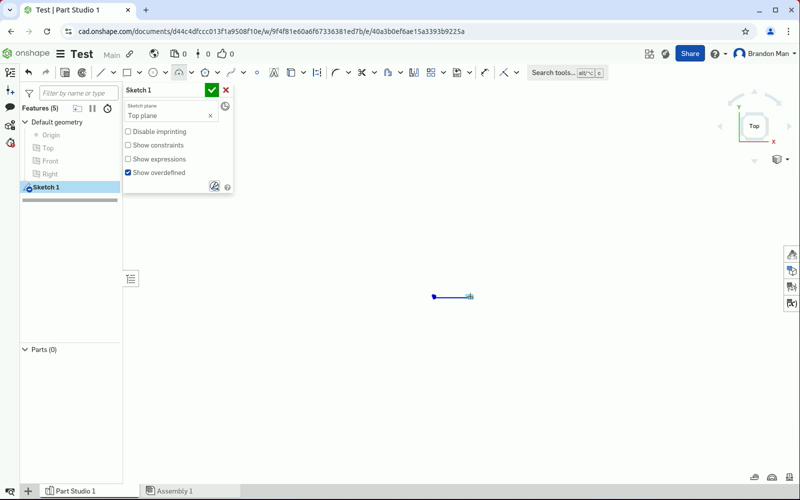
scroll(-6)
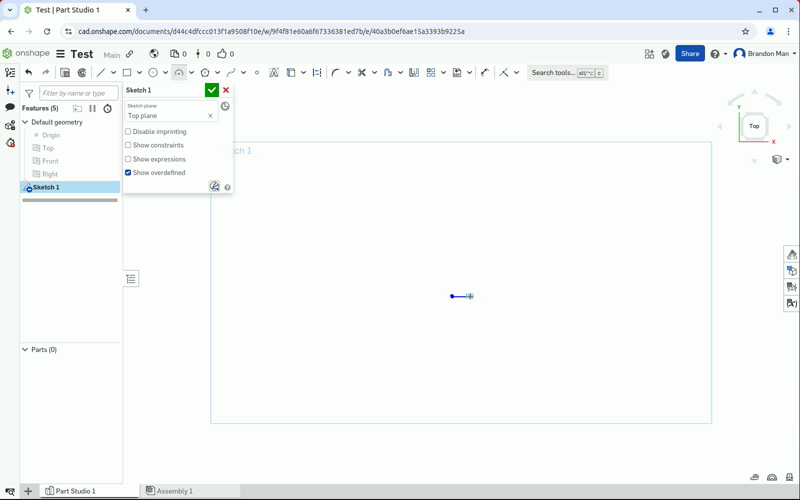
mouse_move(470, 296)
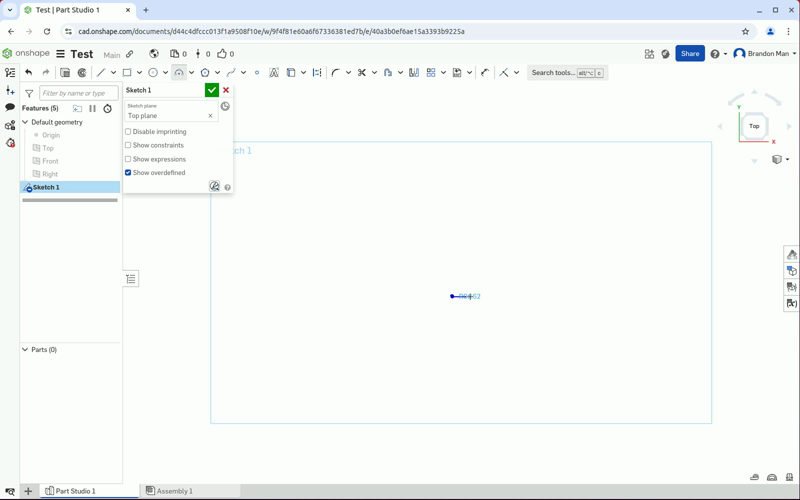
scroll(6)
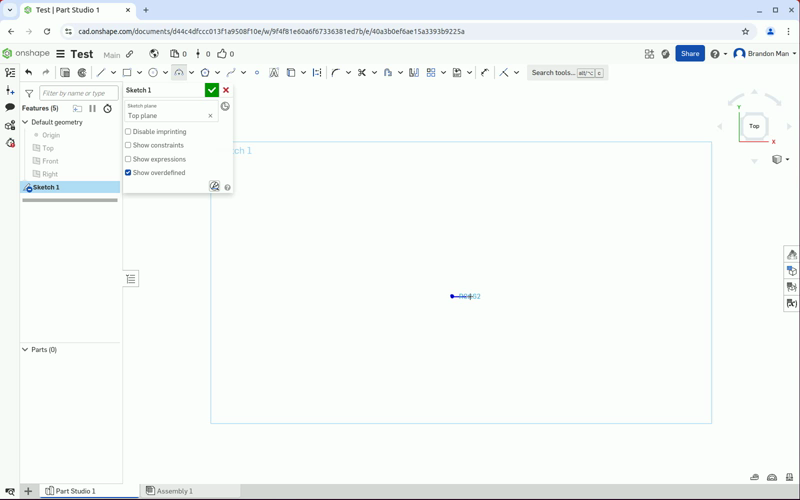
scroll(6)
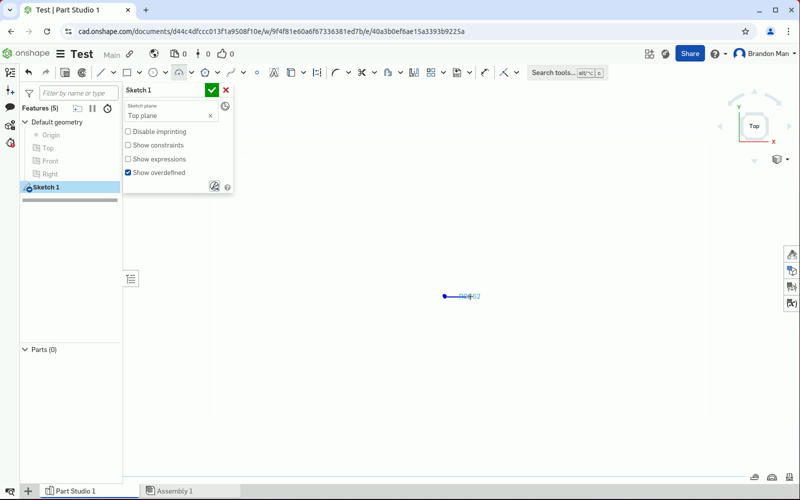
scroll(6)
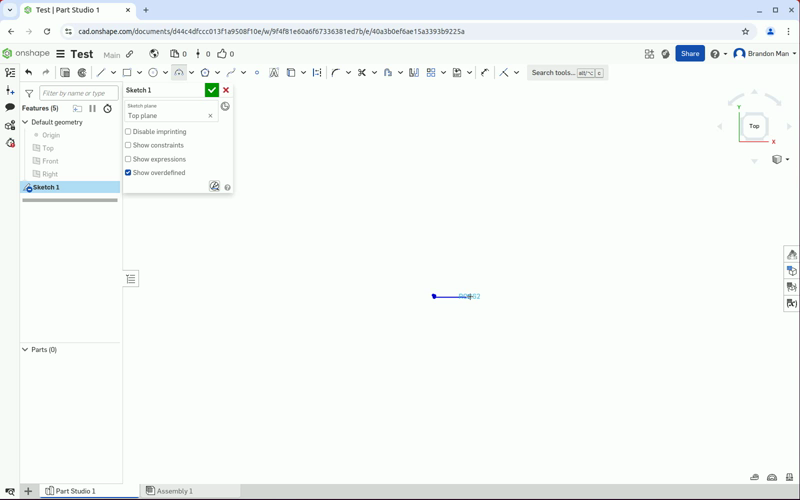
scroll(6)
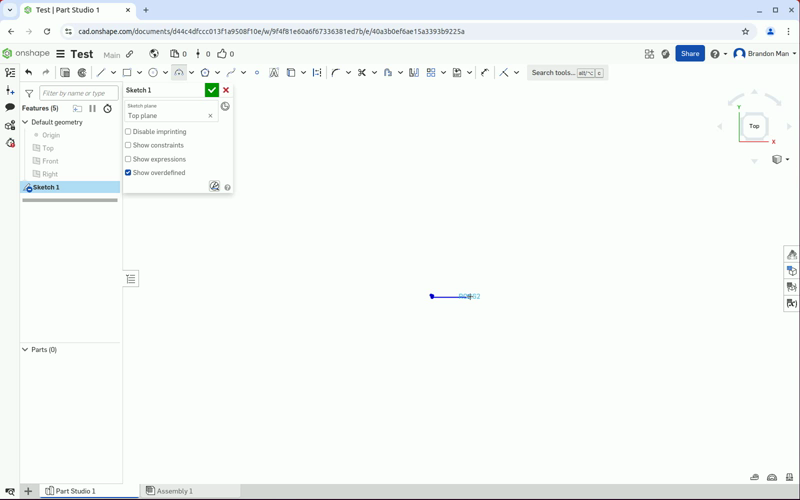
scroll(6)
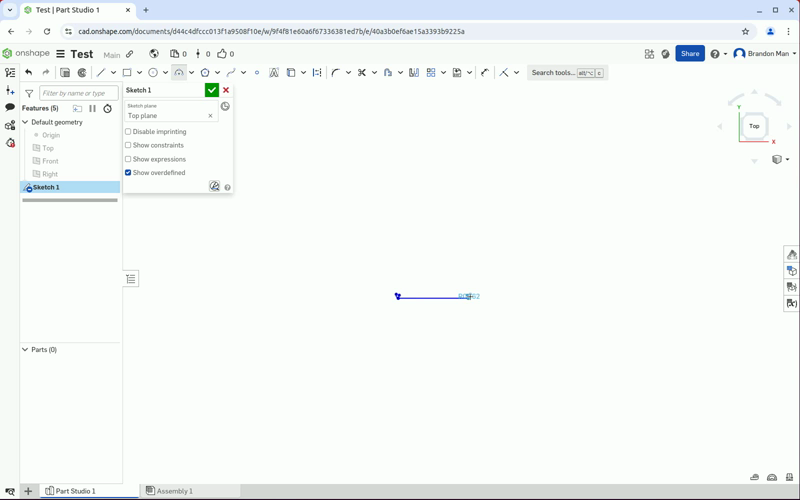
scroll(6)
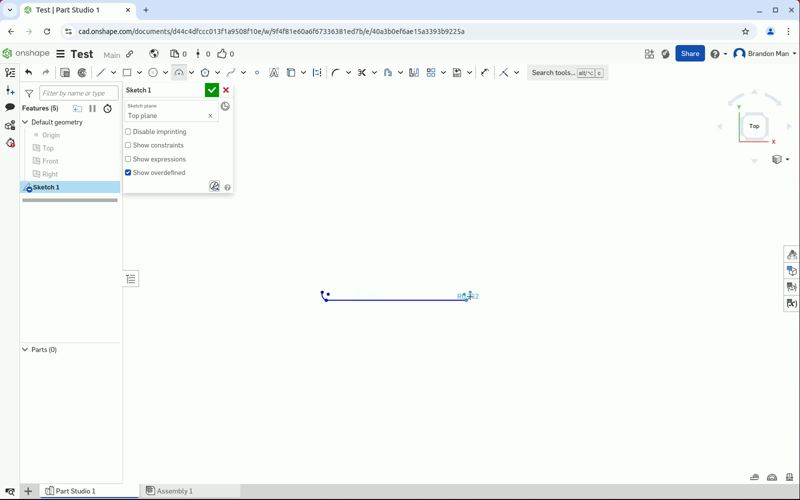
scroll(6)
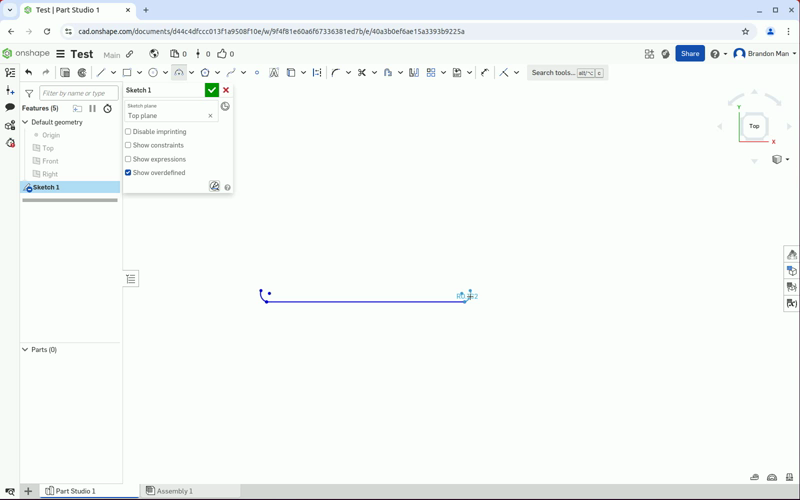
click(470, 296)
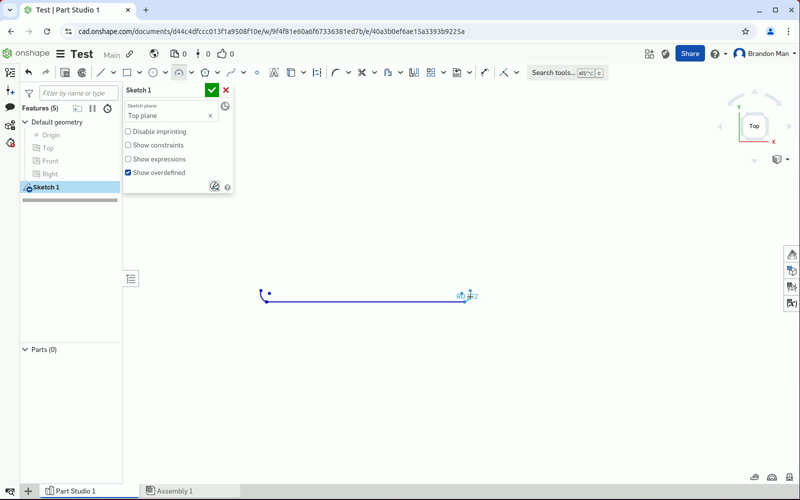
scroll(-6)
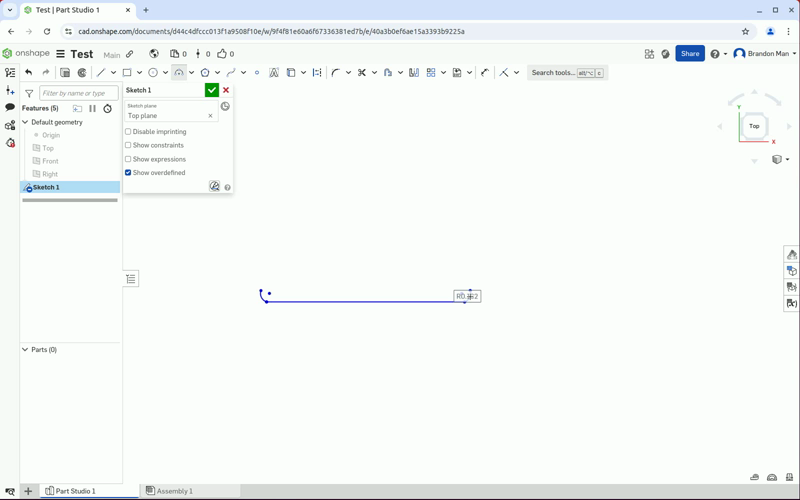
scroll(-6)
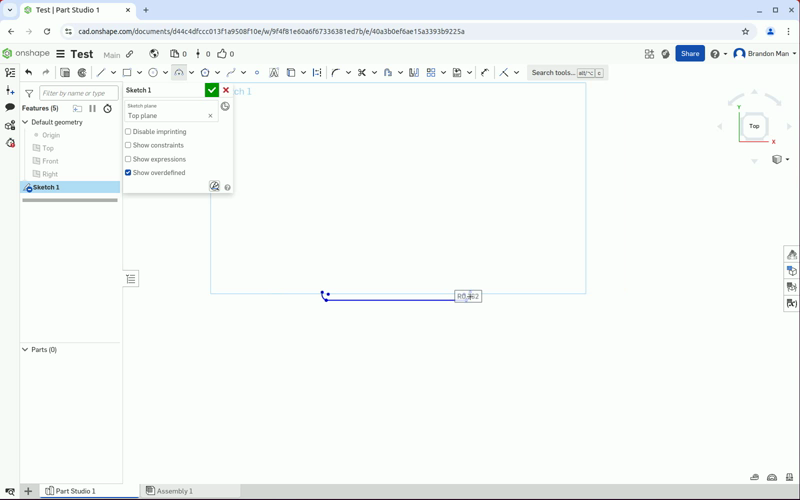
scroll(-6)
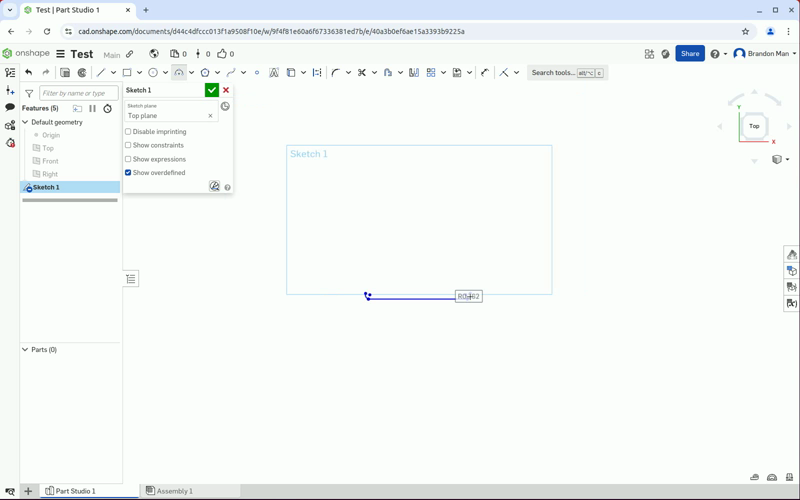
scroll(-6)
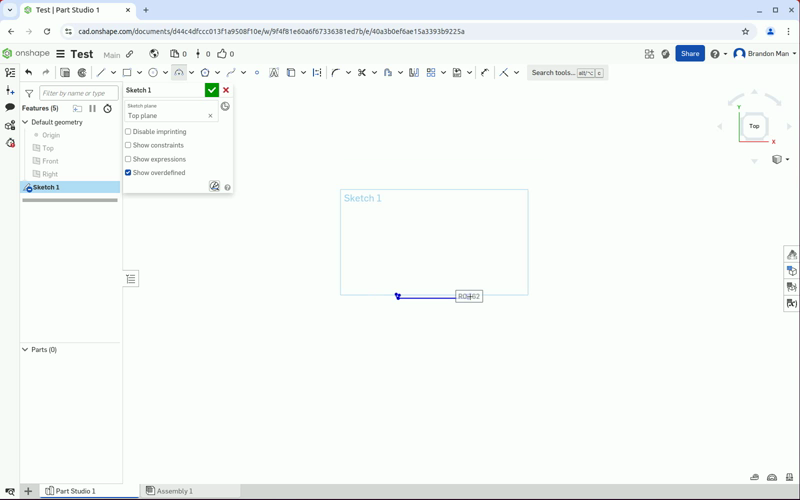
scroll(-6)
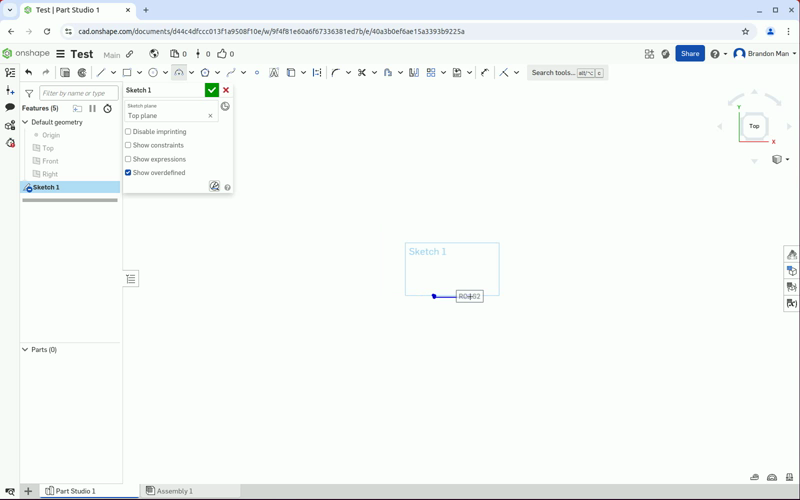
scroll(-6)
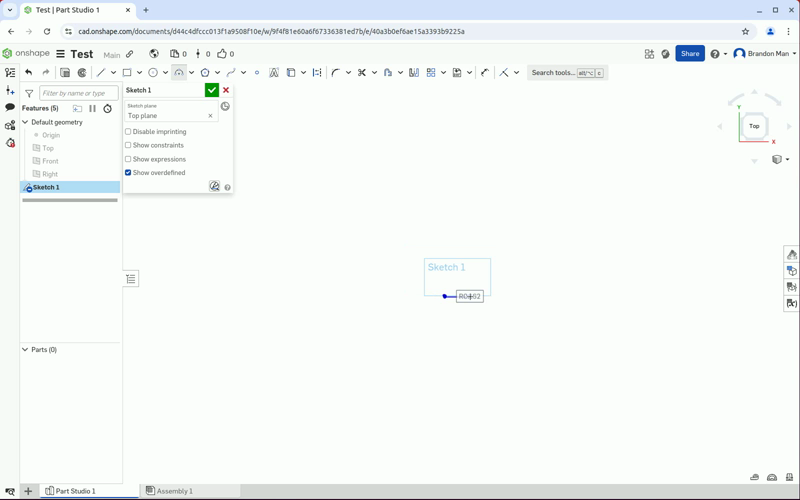
scroll(-6)
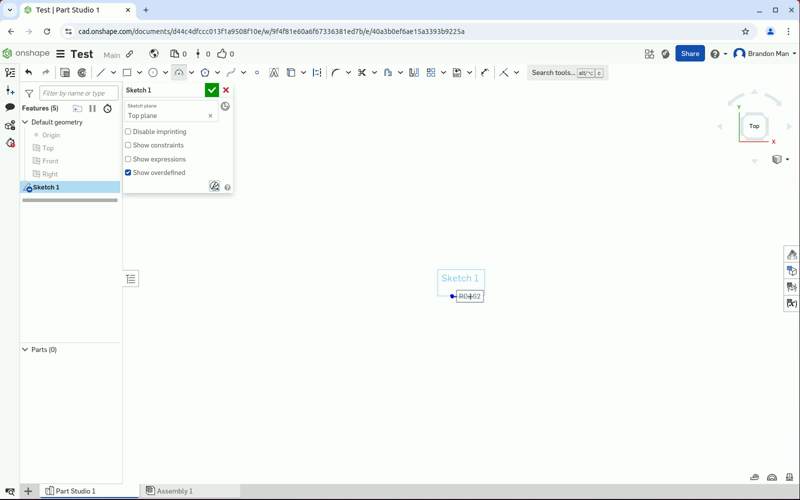
key_up(shift)
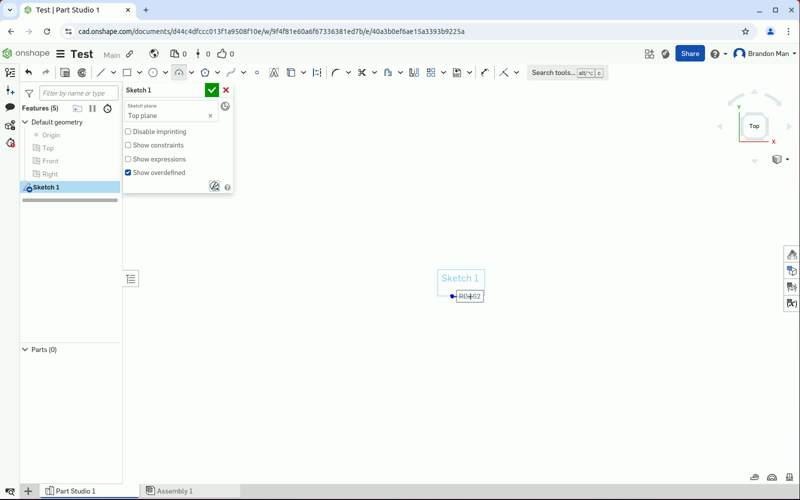
key(esc)
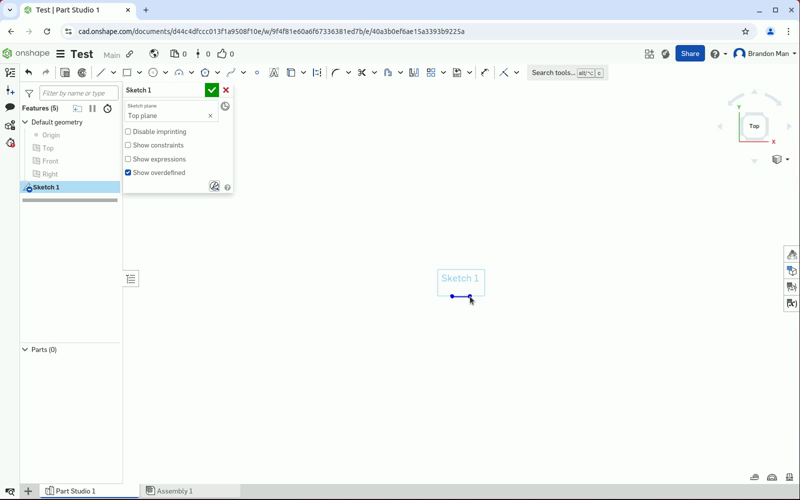
key(l)
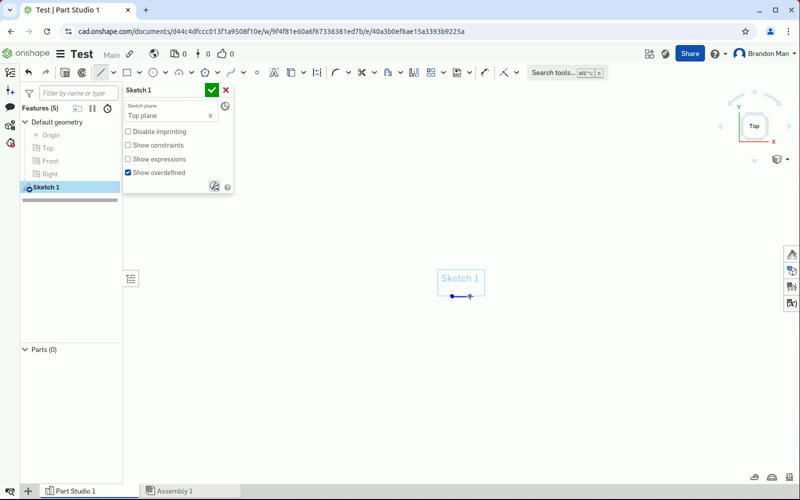
mouse_move(470, 295)
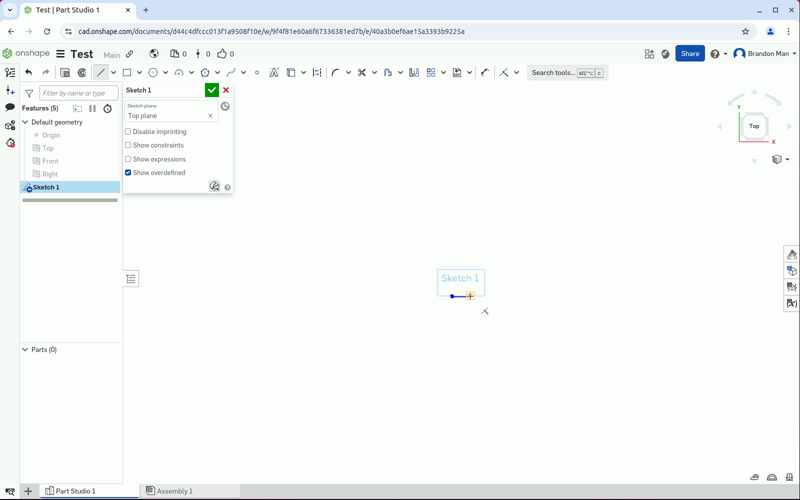
scroll(6)
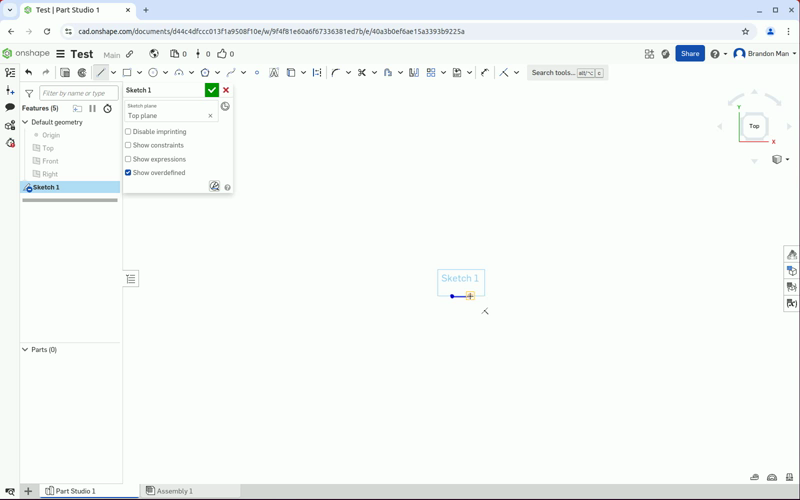
scroll(6)
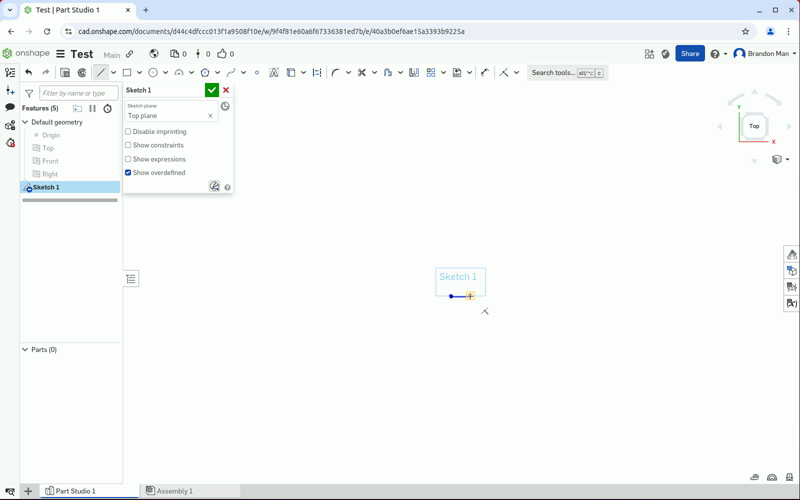
scroll(6)
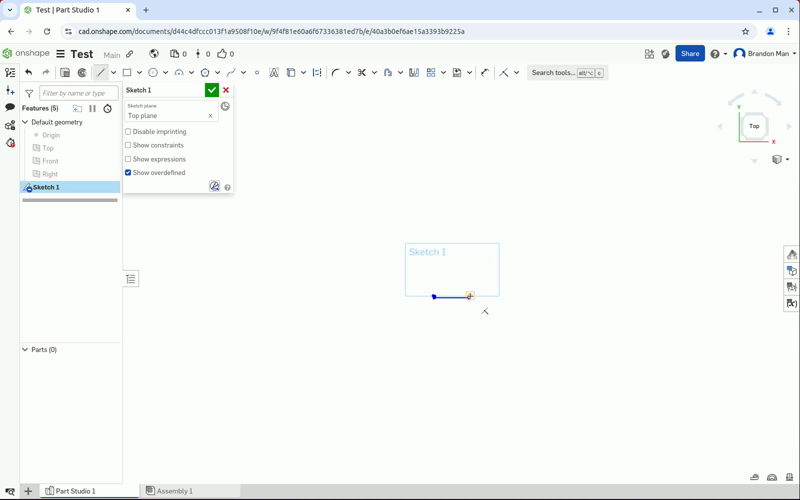
scroll(6)
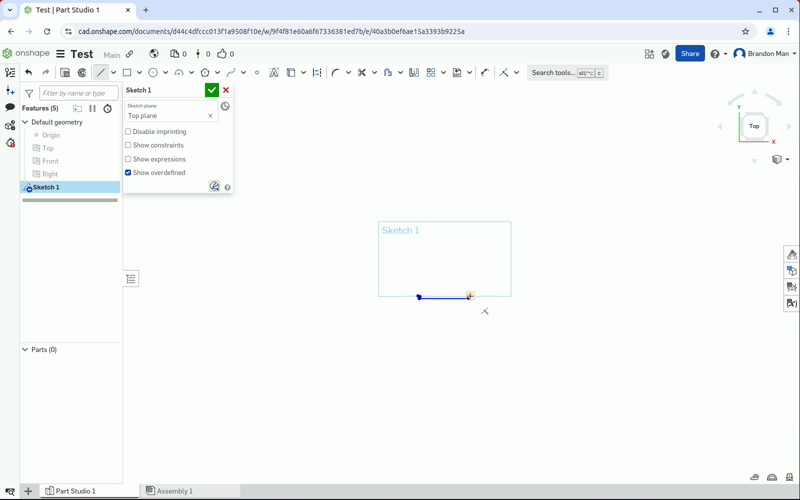
scroll(6)
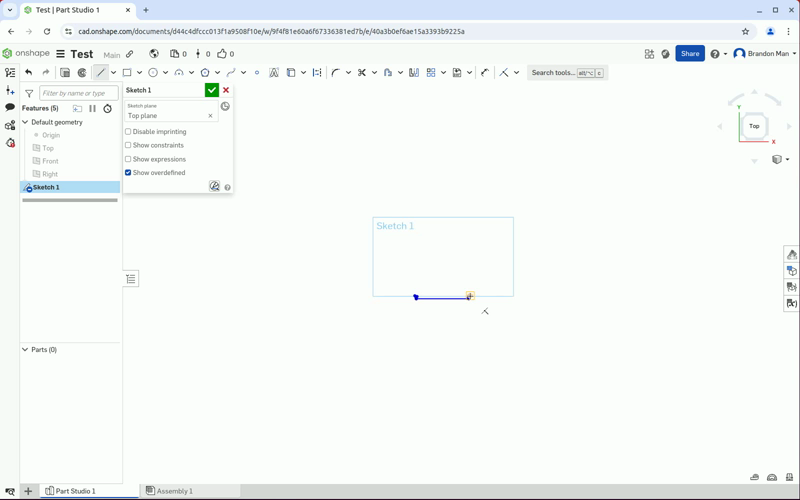
scroll(6)
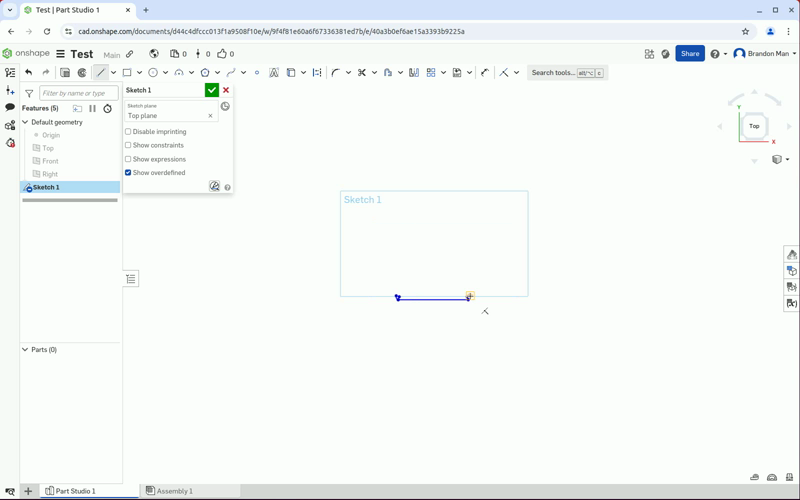
scroll(6)
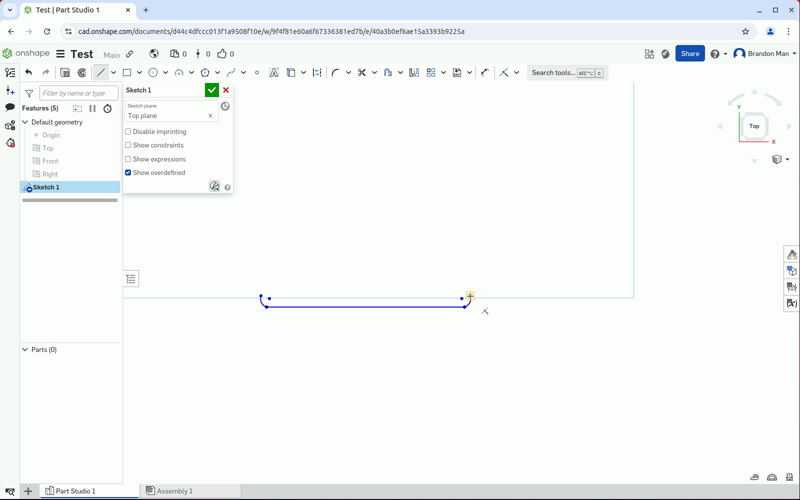
click(470, 295)
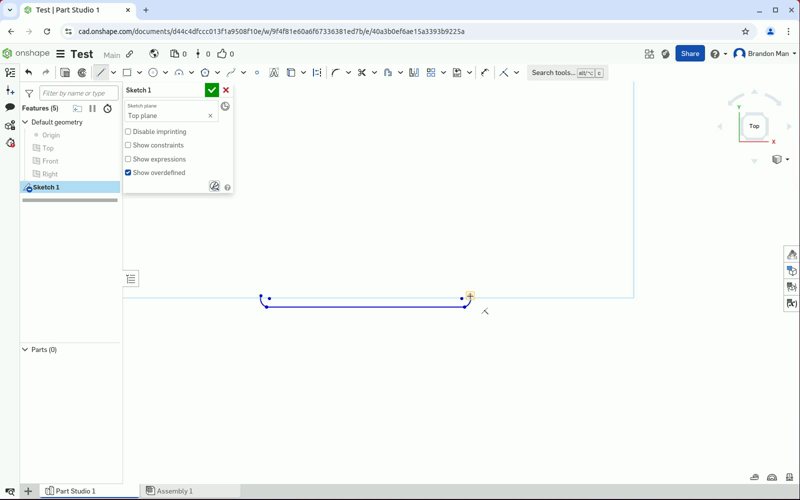
scroll(-6)
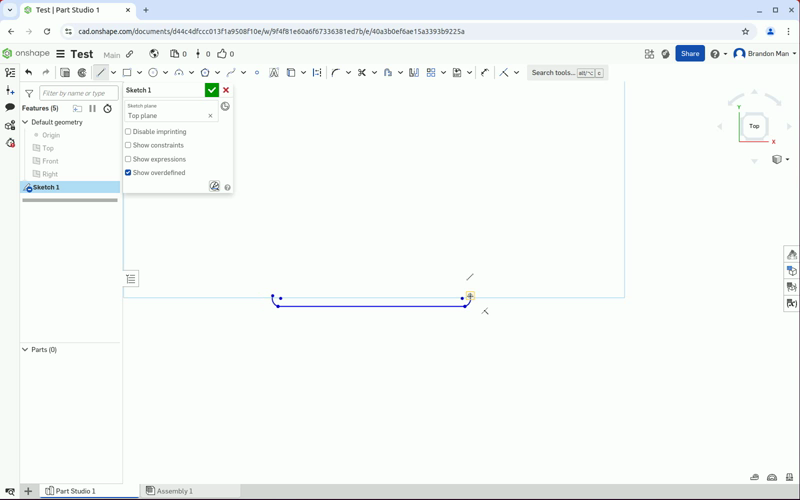
scroll(-6)
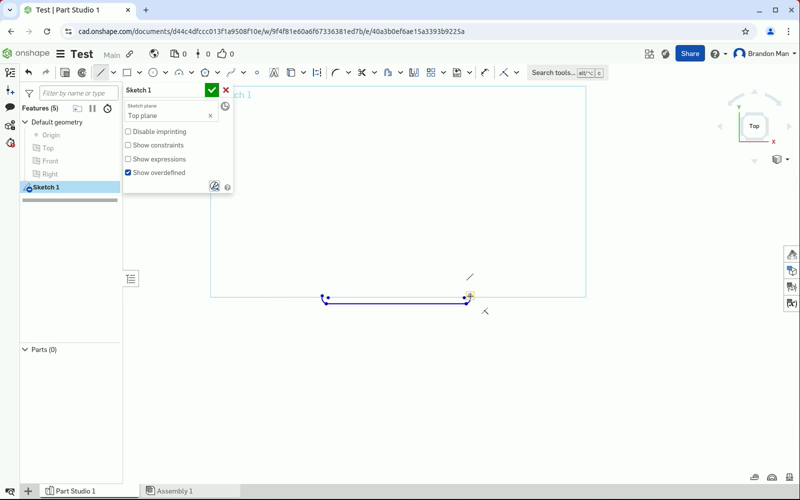
scroll(-6)
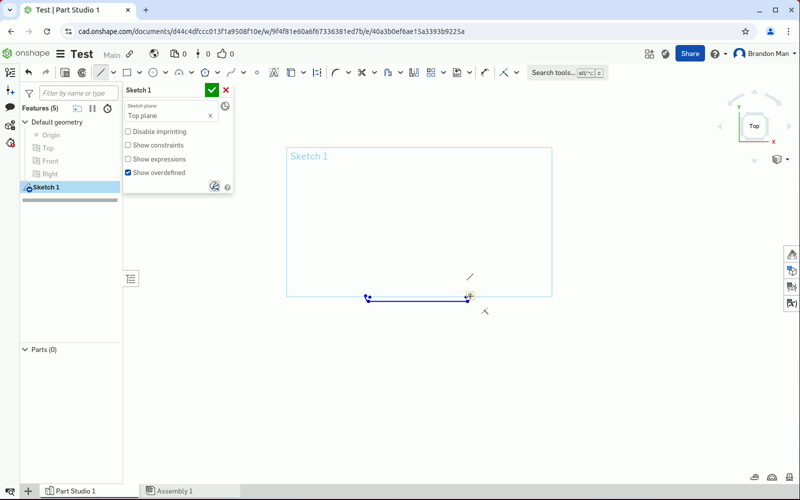
scroll(-6)
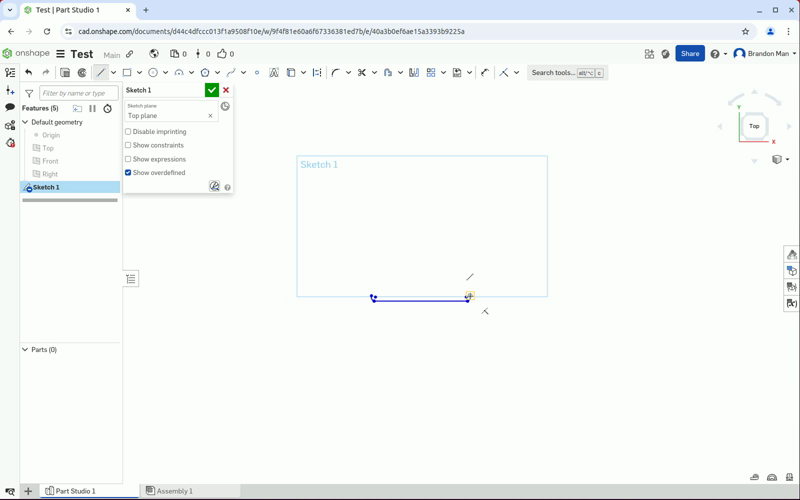
scroll(-6)
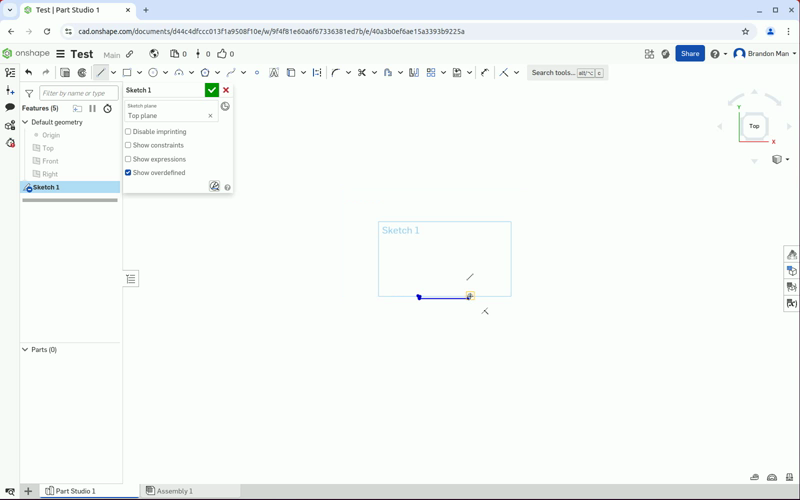
scroll(-6)
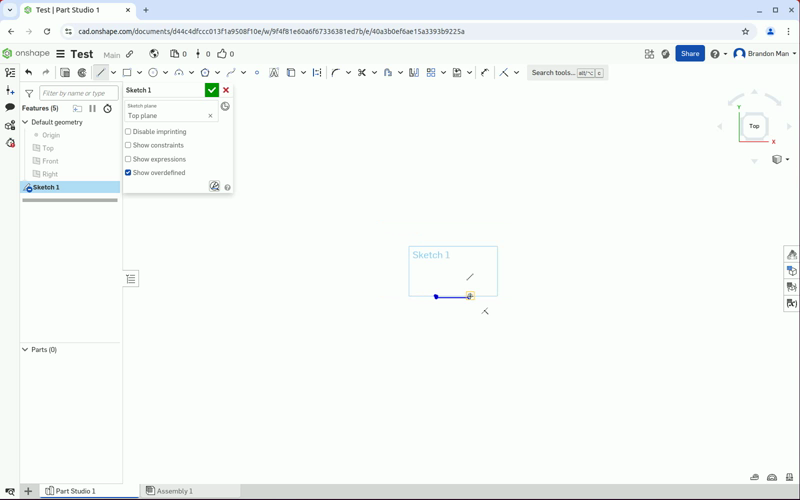
scroll(-6)
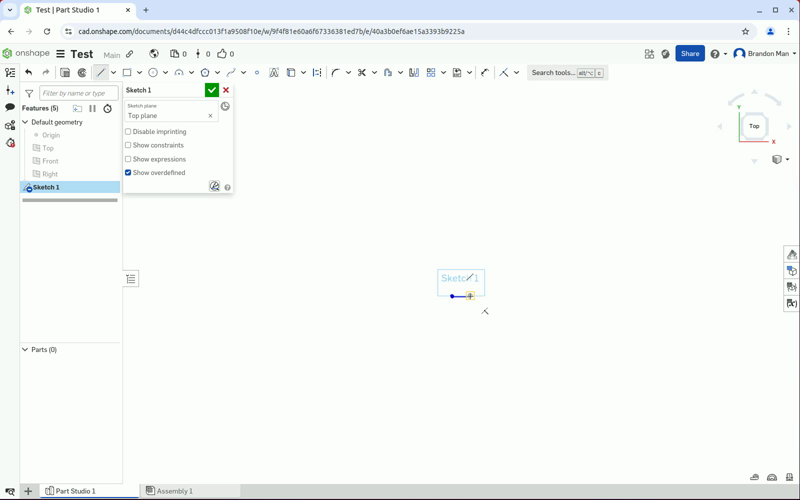
key_down(shift)
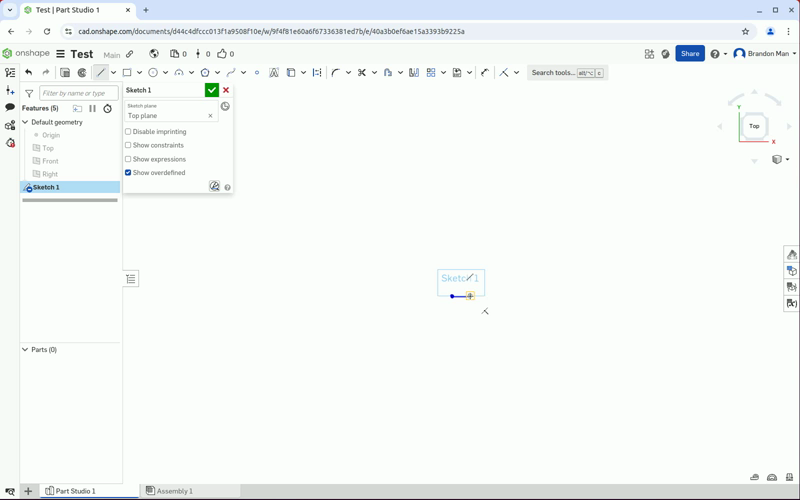
mouse_move(500, 295)
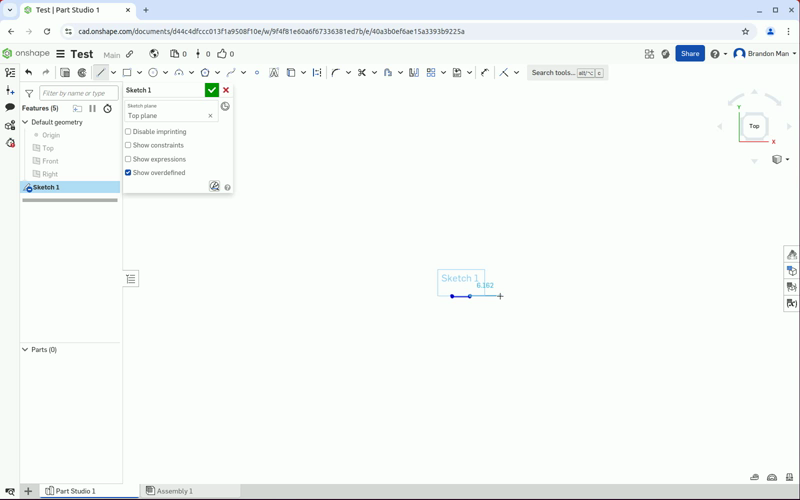
mouse_move(470, 268)
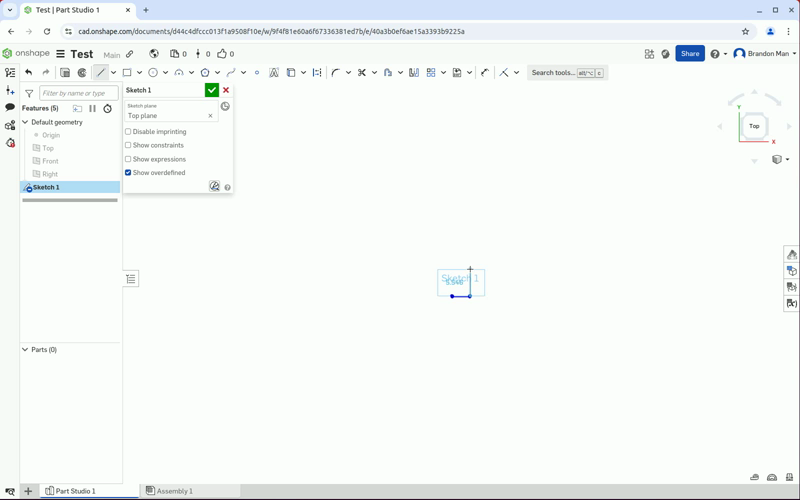
click(470, 268)
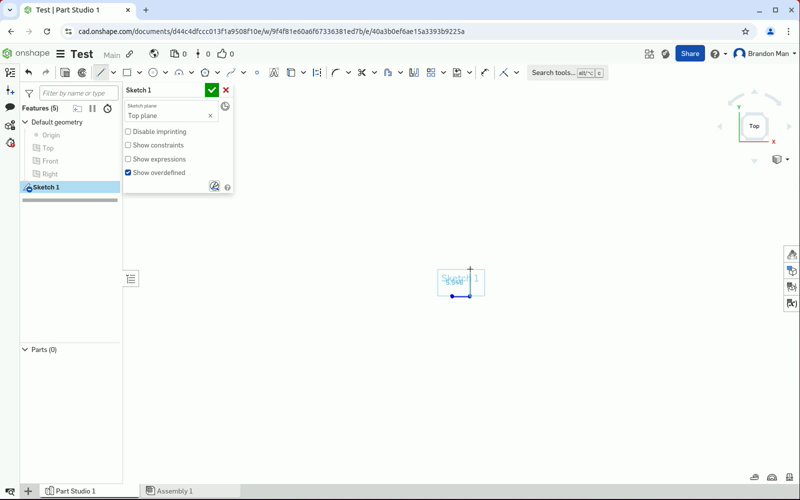
key_up(shift)
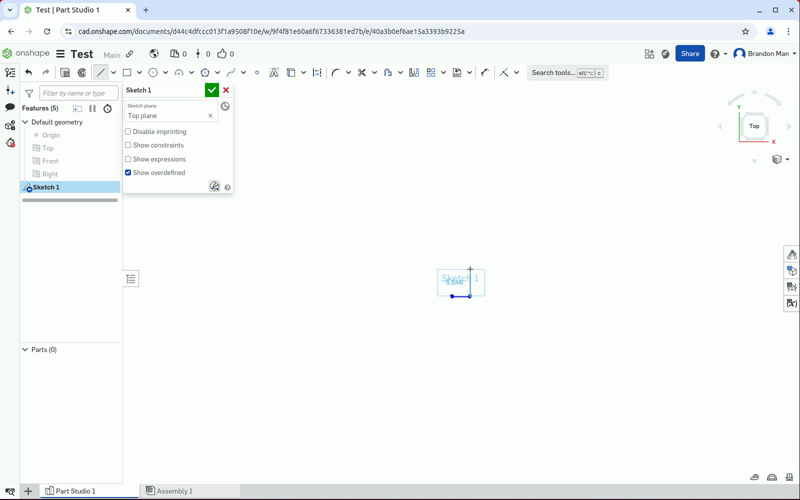
key(esc)
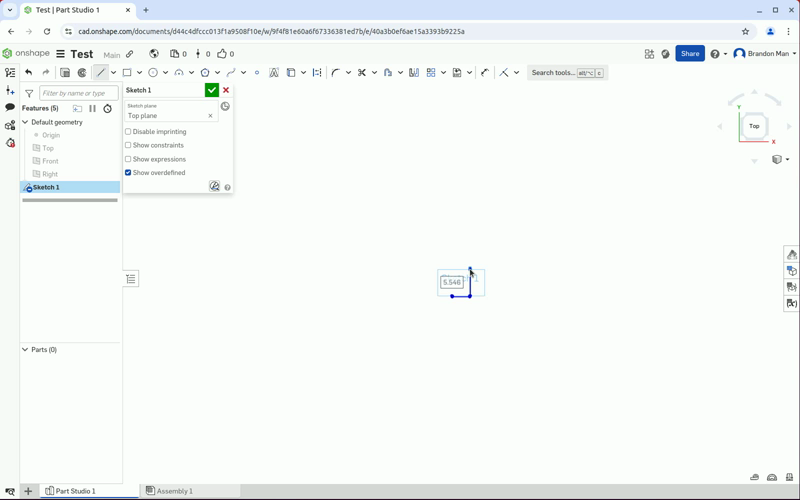
key(a)
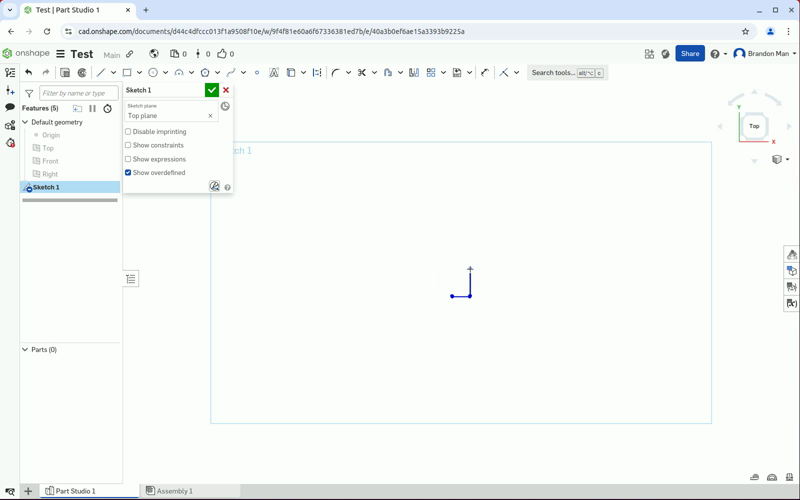
mouse_move(470, 268)
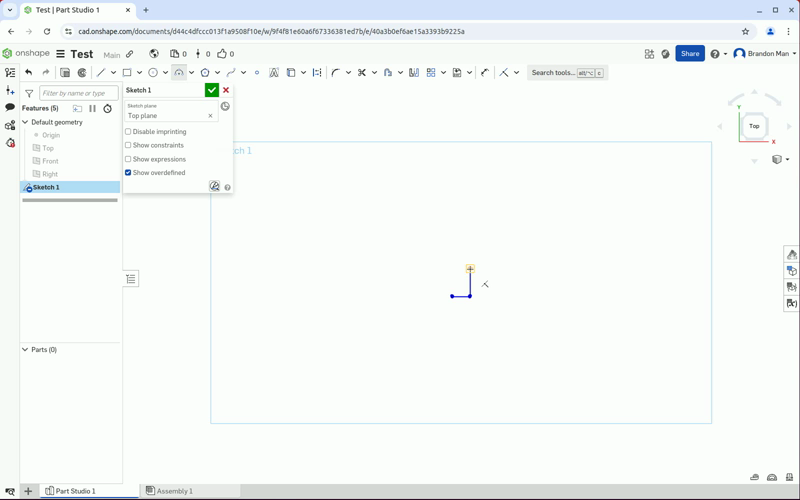
click(470, 268)
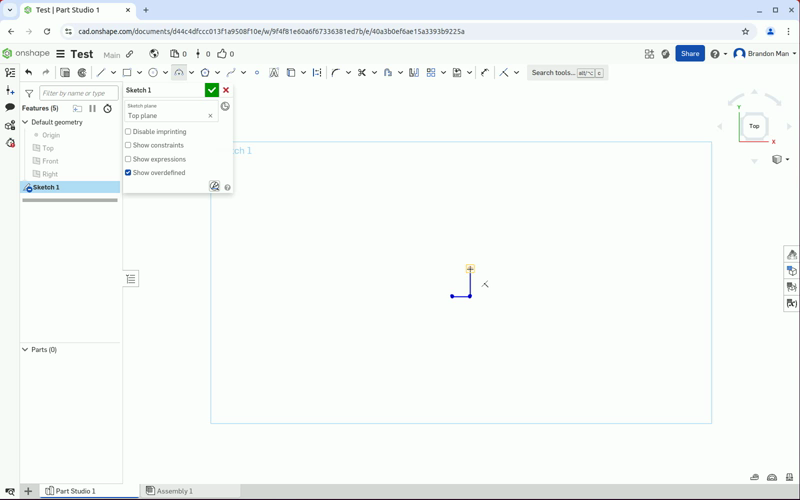
key_down(shift)
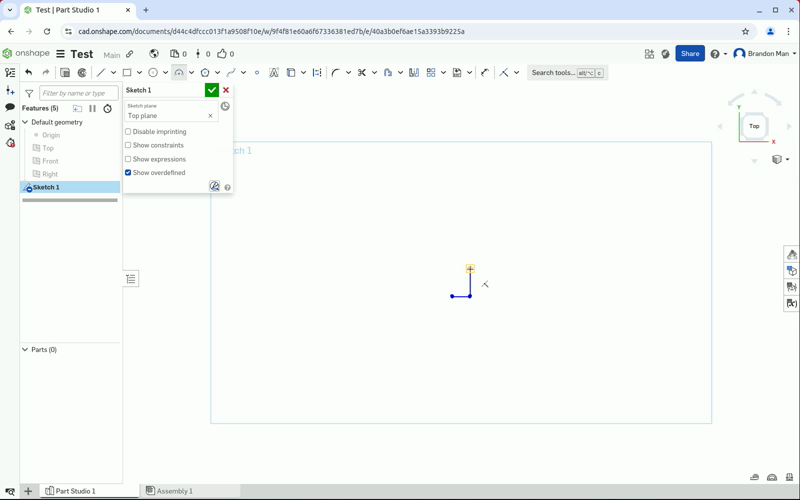
mouse_move(469, 267)
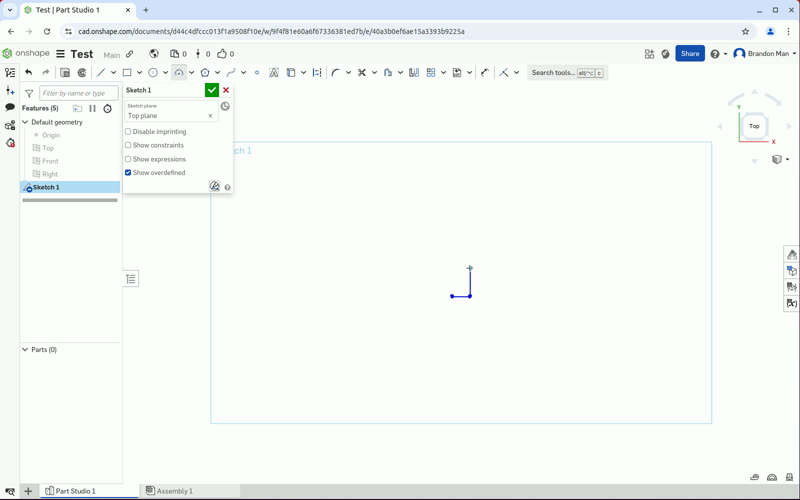
scroll(6)
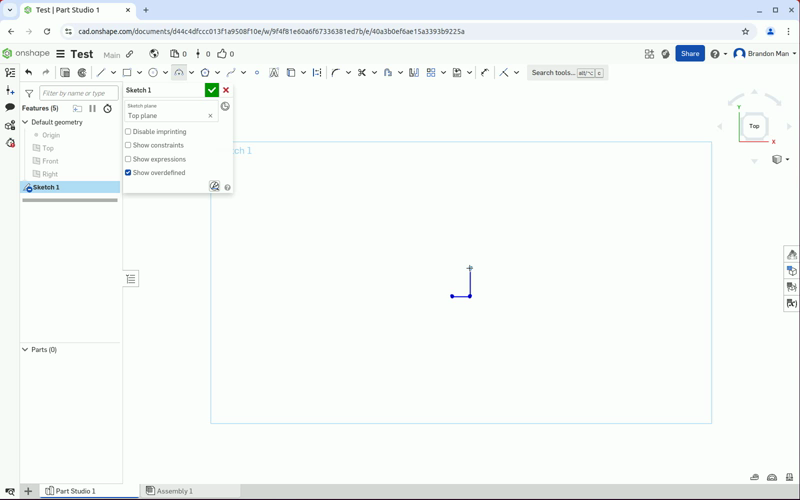
scroll(6)
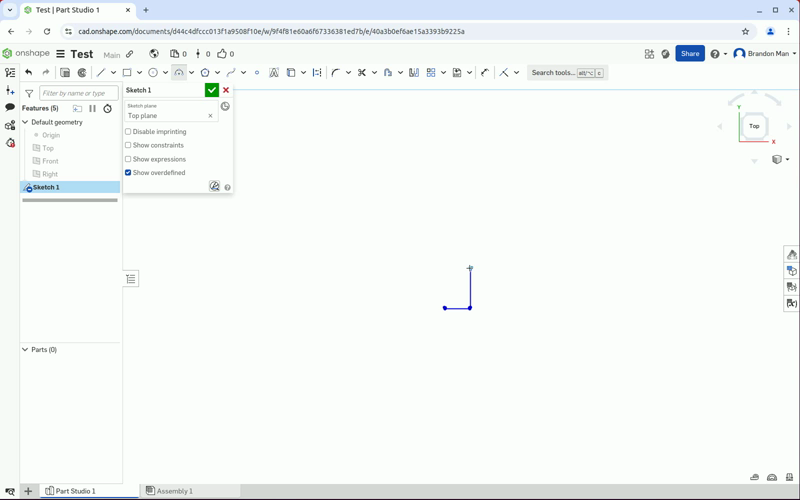
scroll(6)
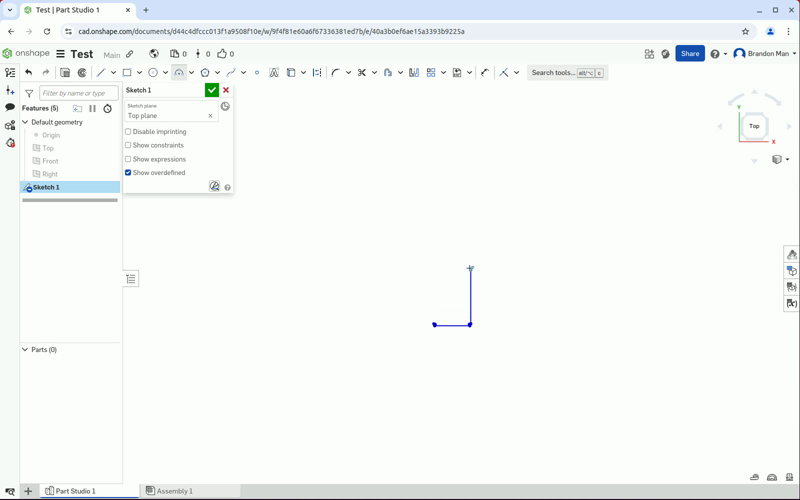
scroll(6)
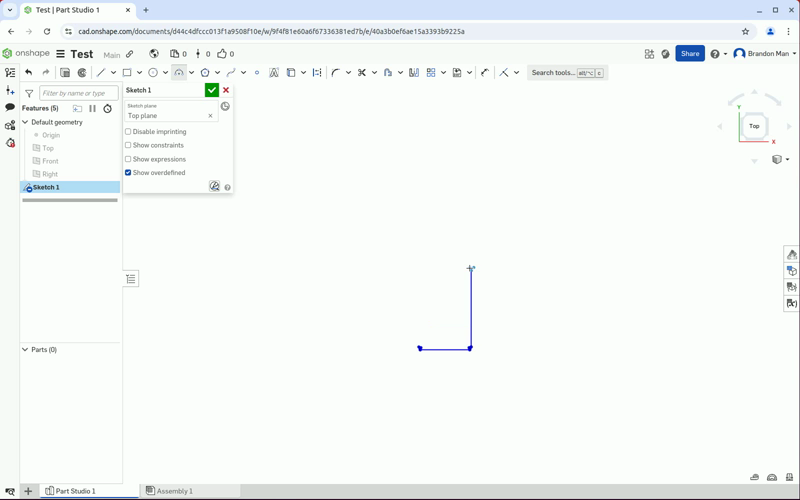
scroll(6)
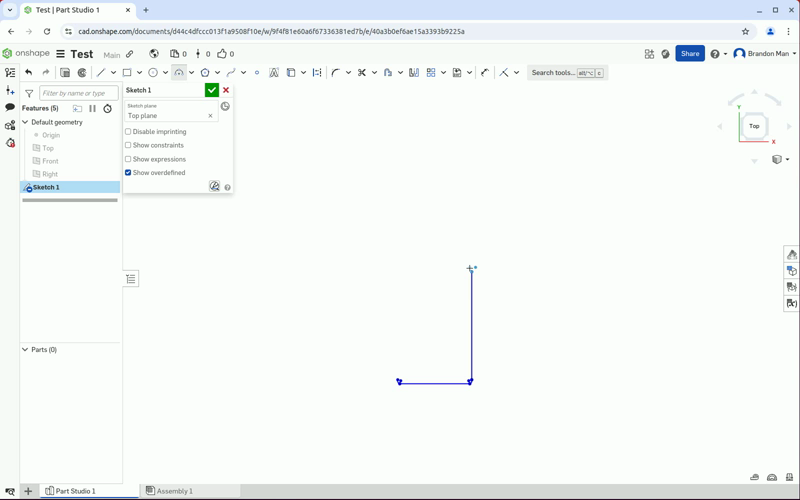
scroll(6)
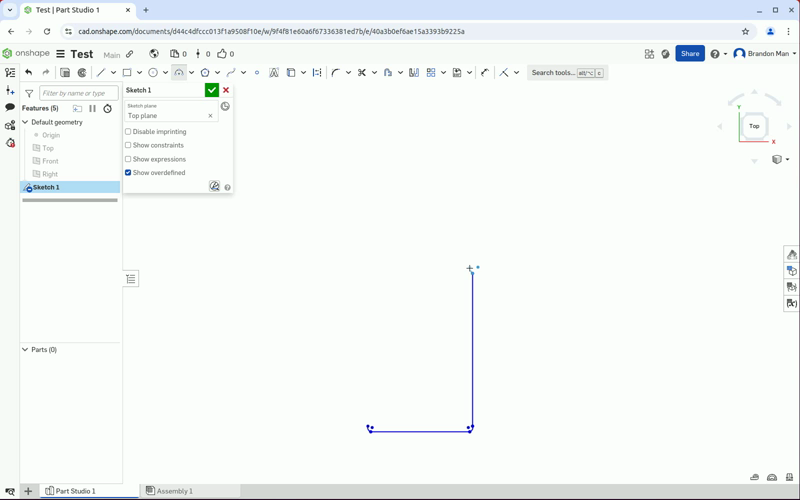
scroll(6)
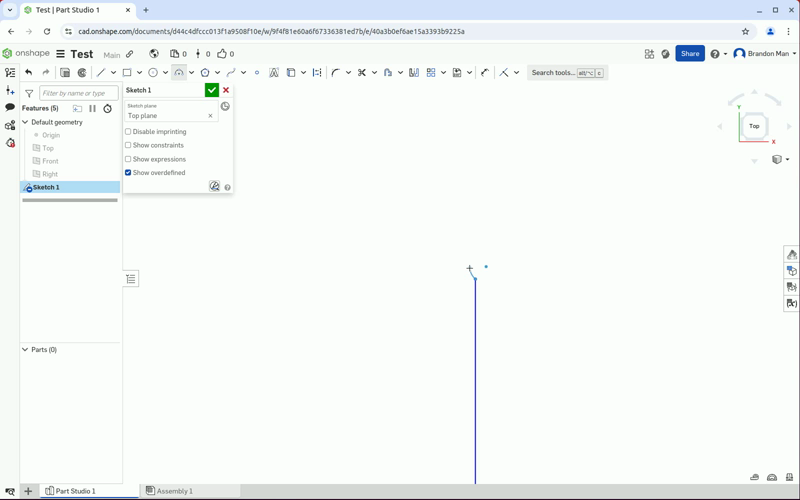
click(469, 267)
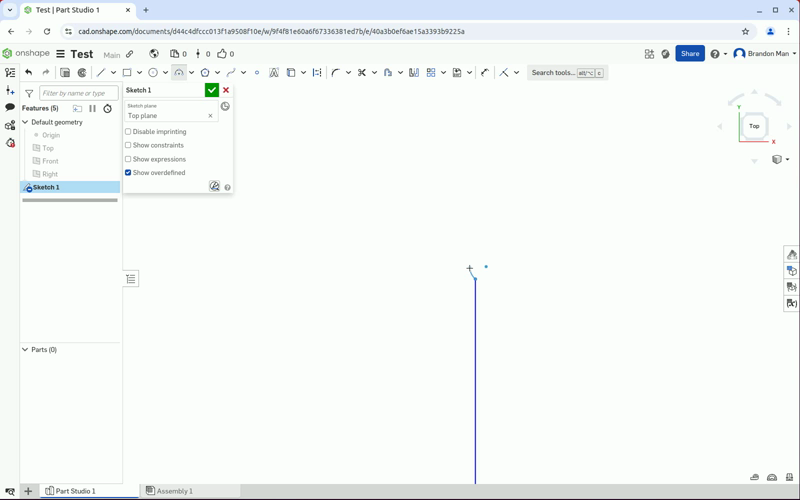
scroll(-6)
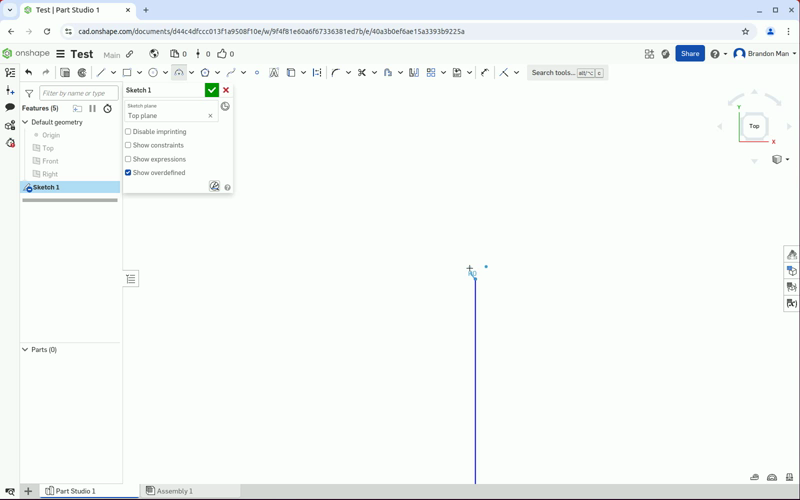
scroll(-6)
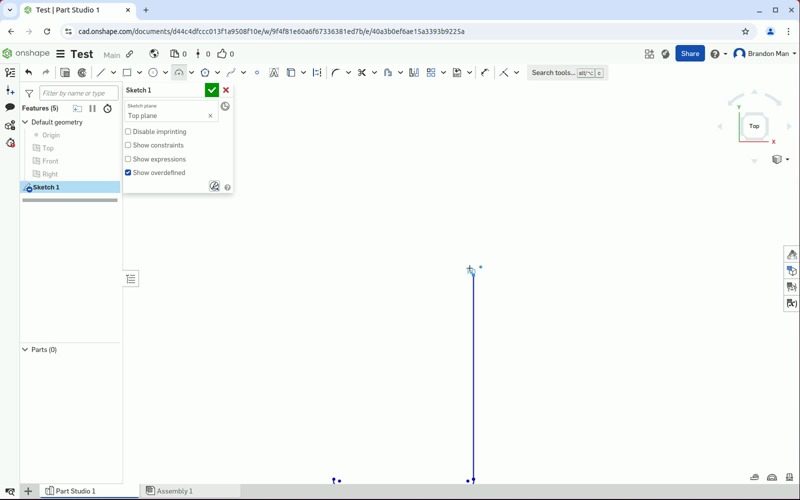
scroll(-6)
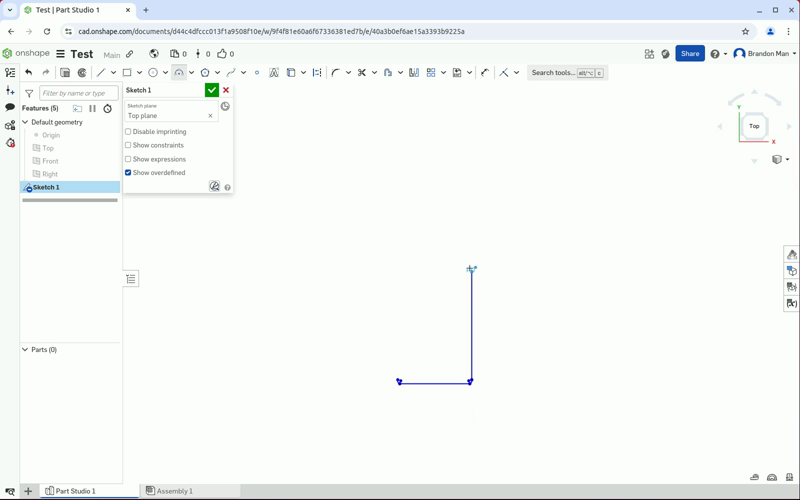
scroll(-6)
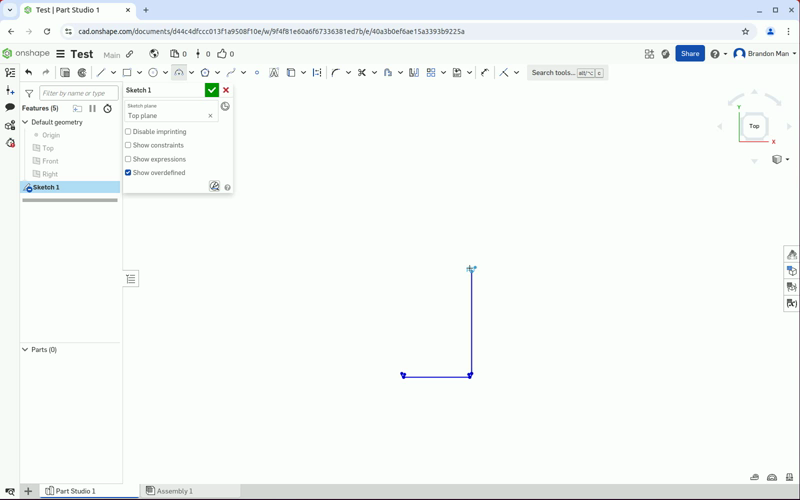
scroll(-6)
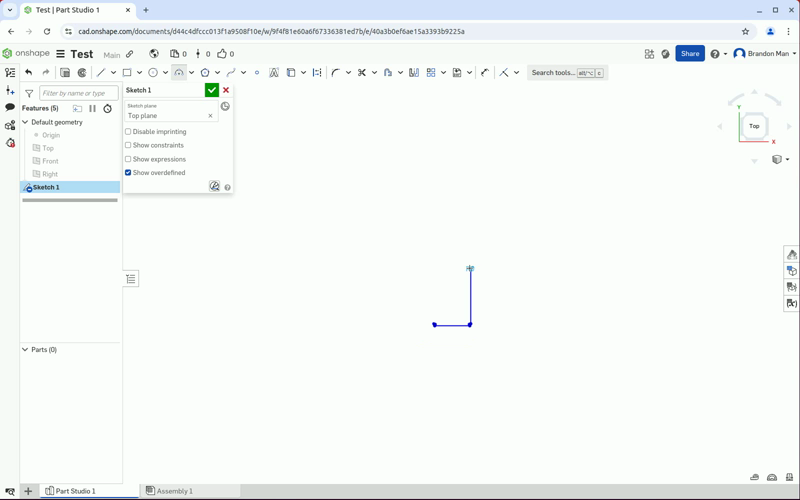
scroll(-6)
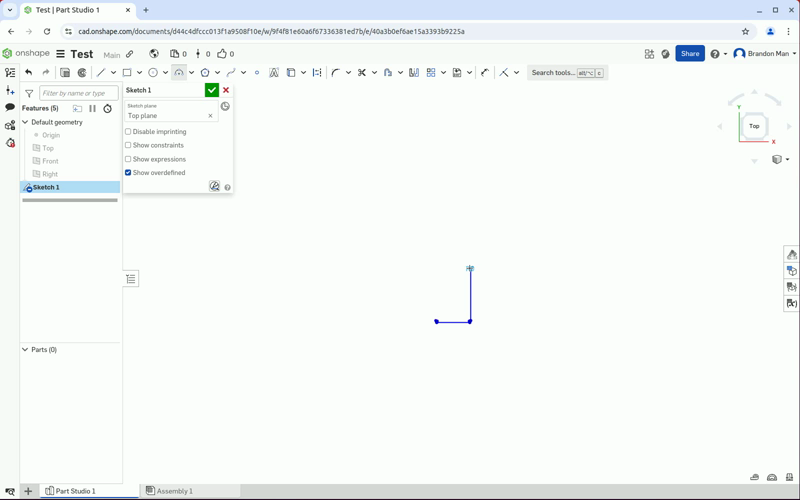
scroll(-6)
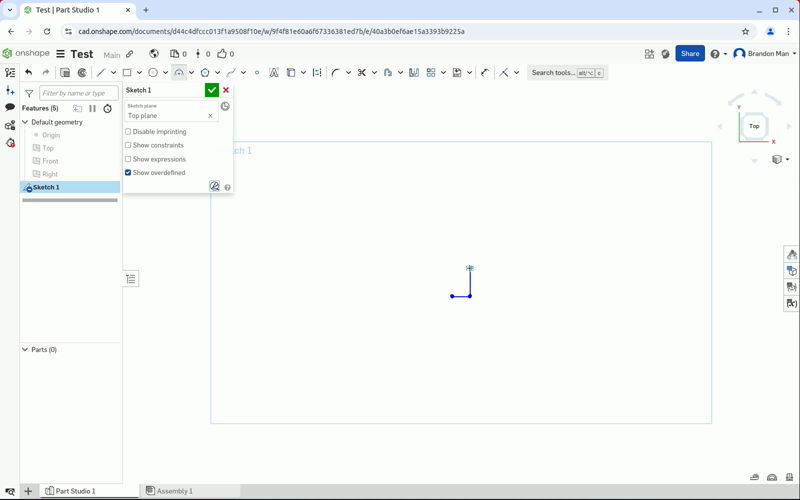
mouse_move(470, 268)
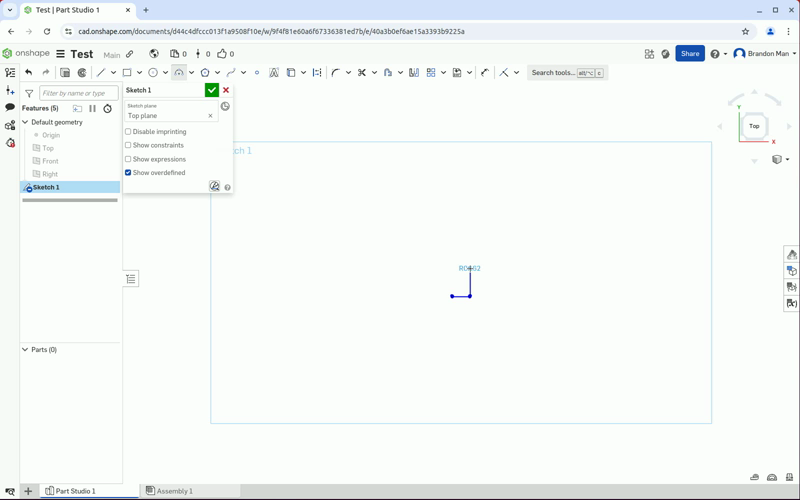
scroll(6)
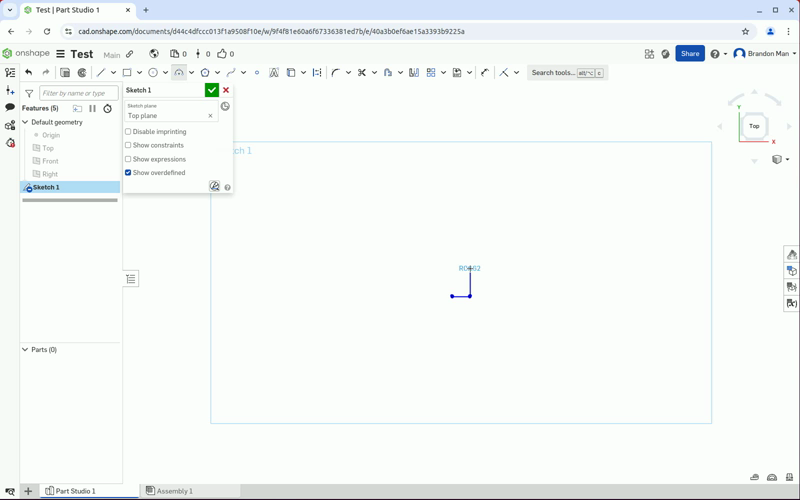
scroll(6)
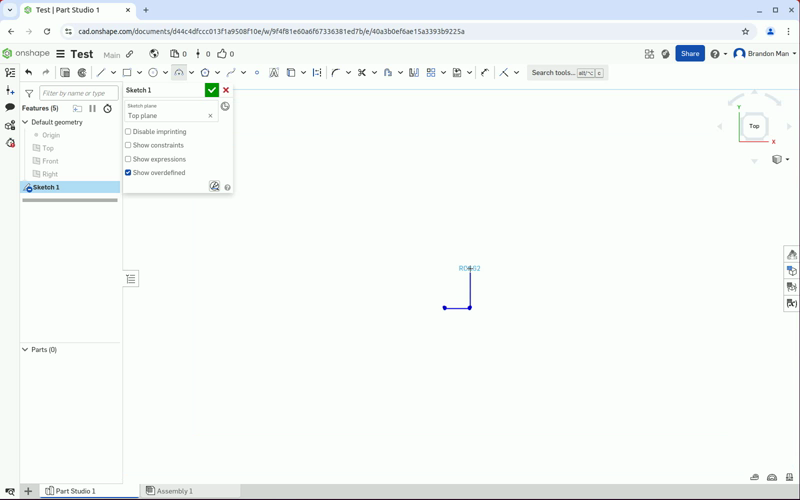
scroll(6)
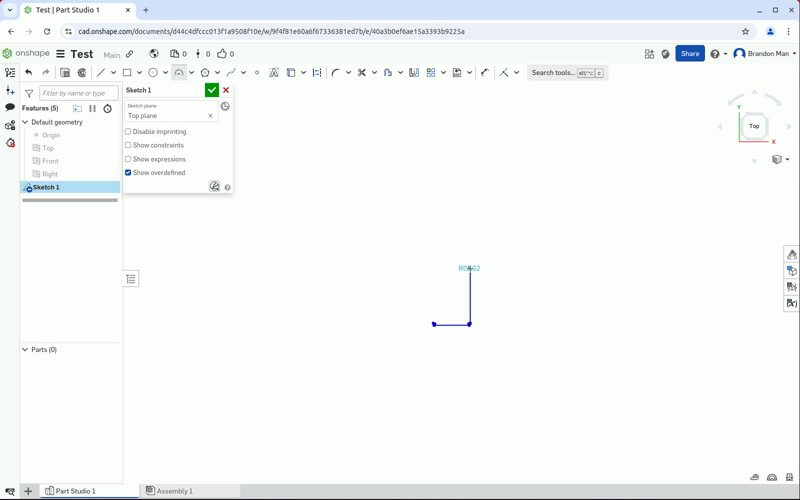
scroll(6)
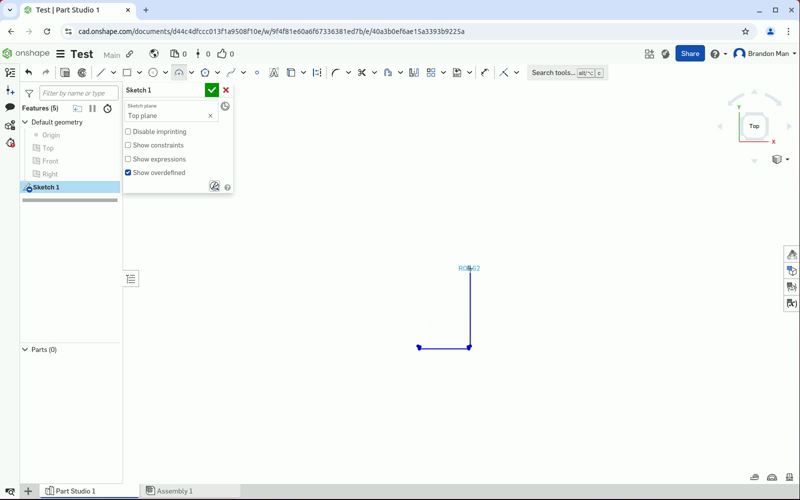
scroll(6)
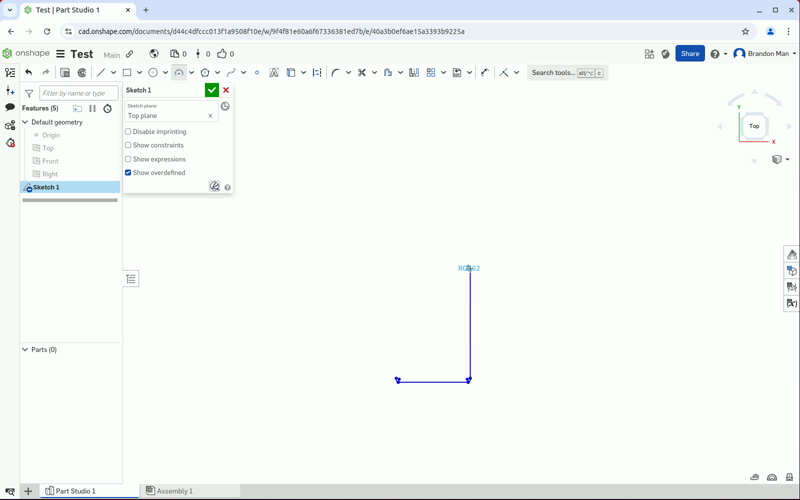
scroll(6)
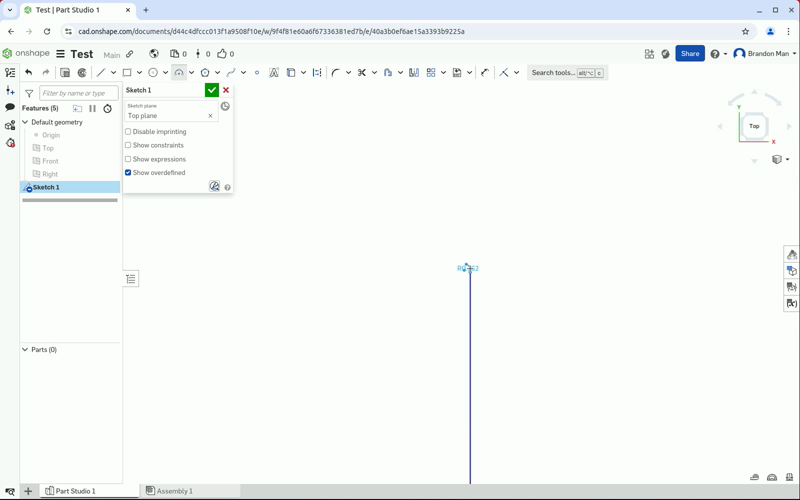
scroll(6)
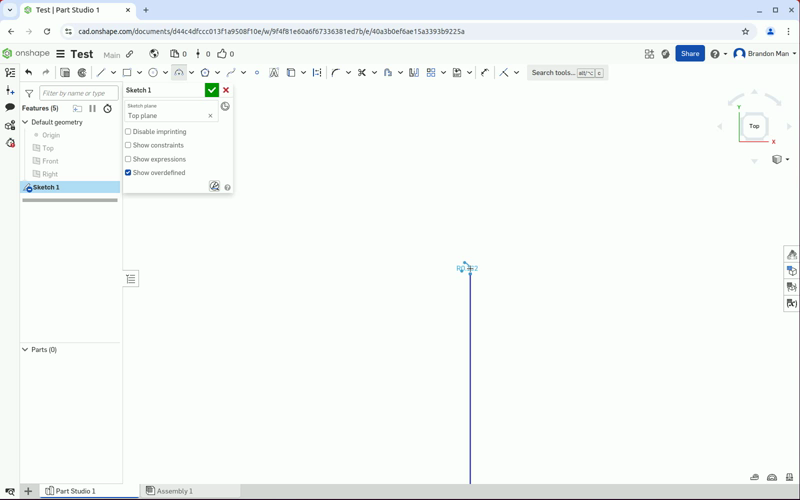
click(470, 268)
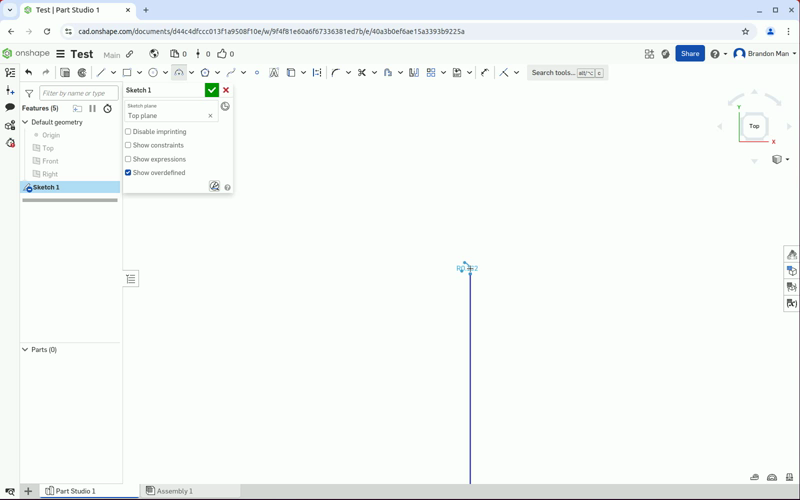
scroll(-6)
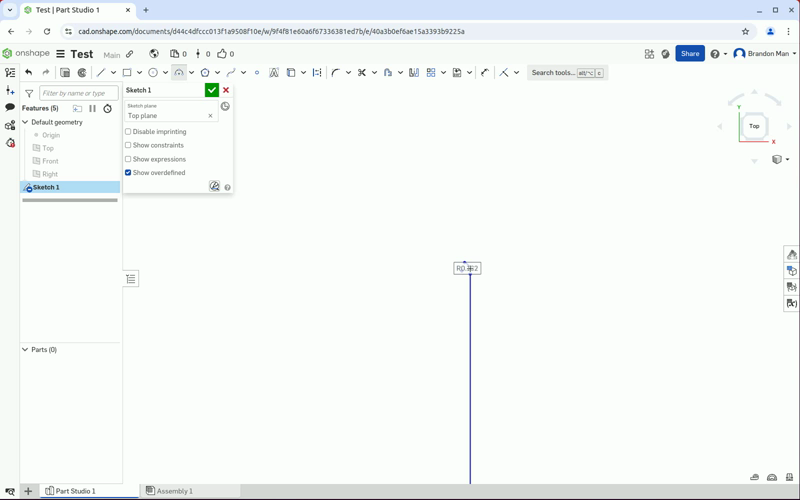
scroll(-6)
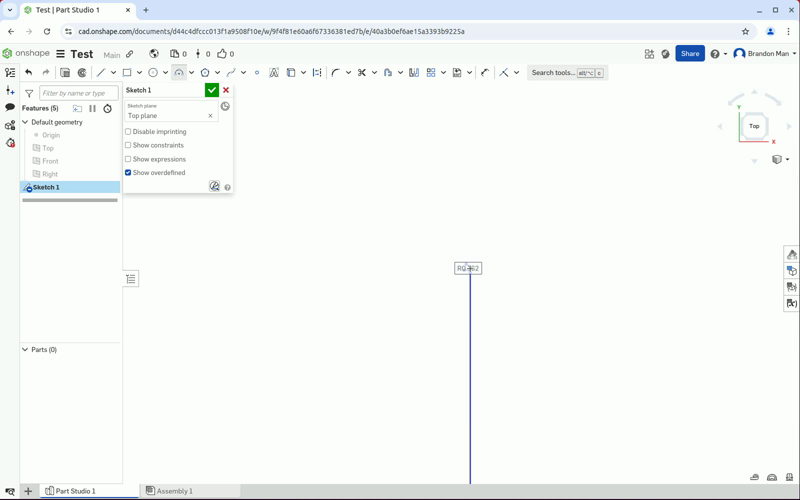
scroll(-6)
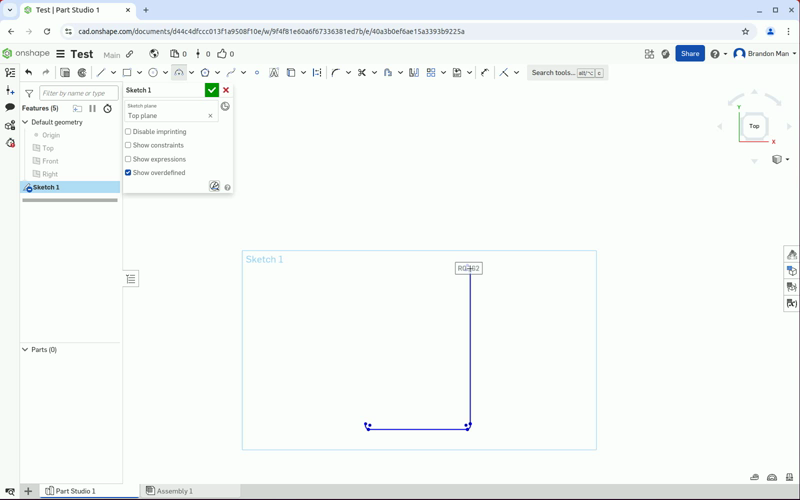
scroll(-6)
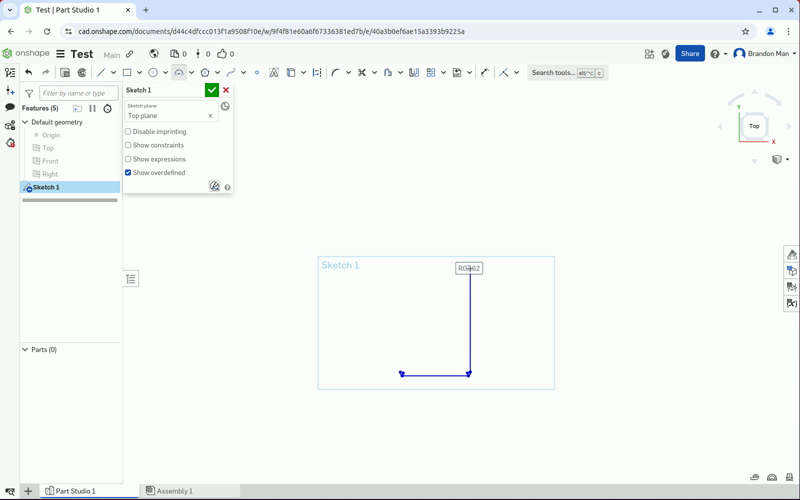
scroll(-6)
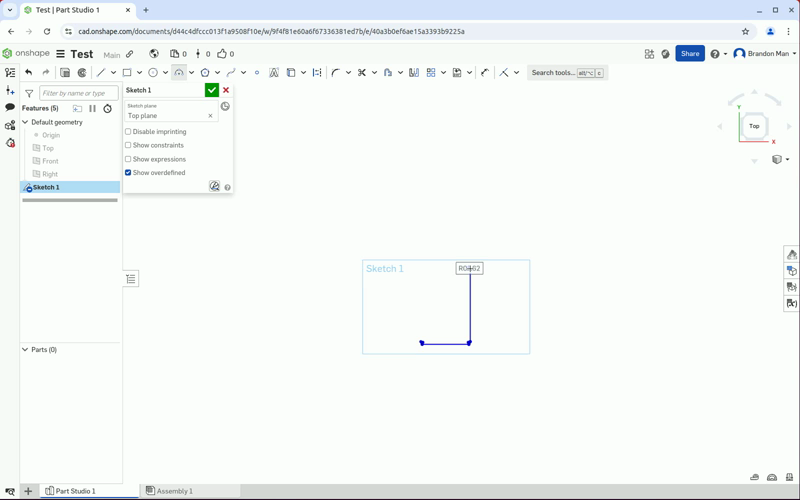
scroll(-6)
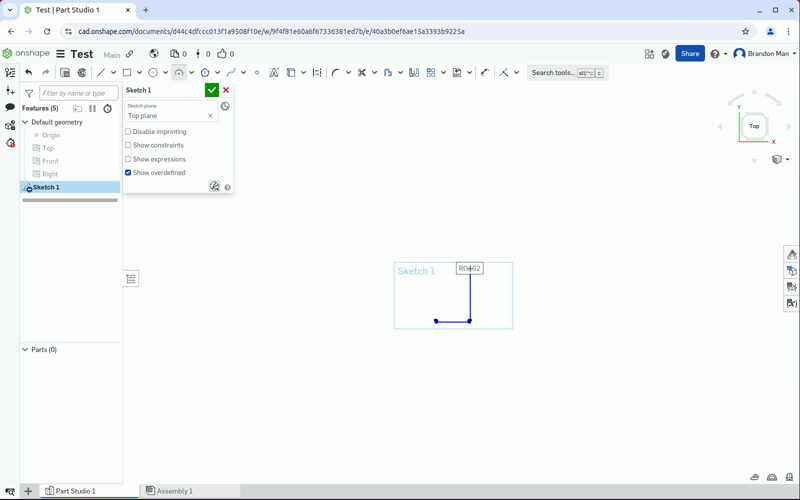
scroll(-6)
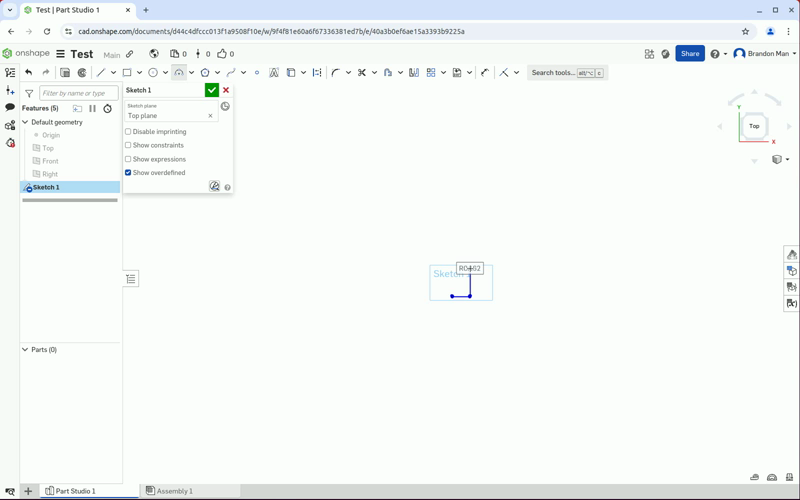
key_up(shift)
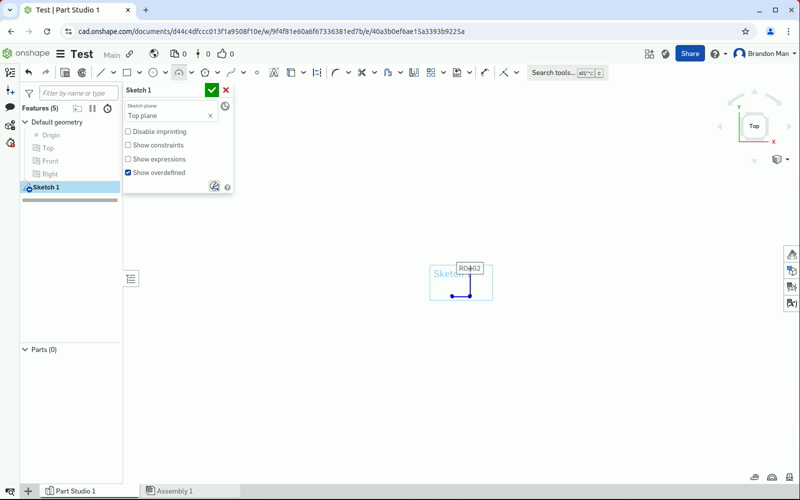
key(esc)
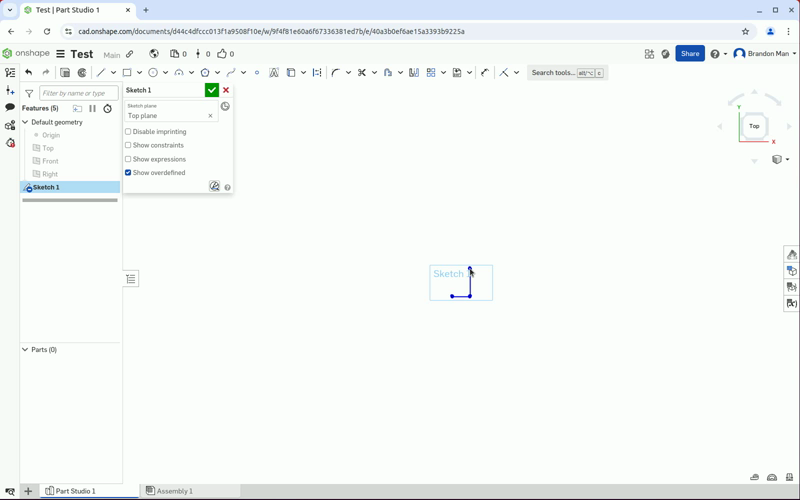
key(l)
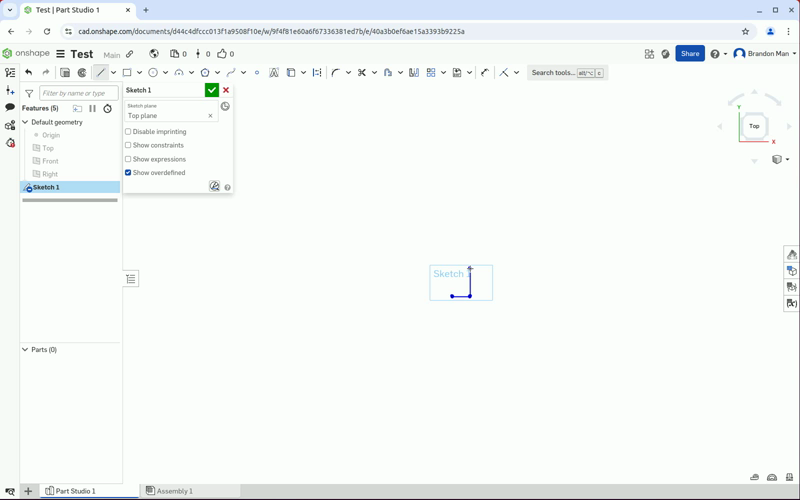
mouse_move(469, 267)
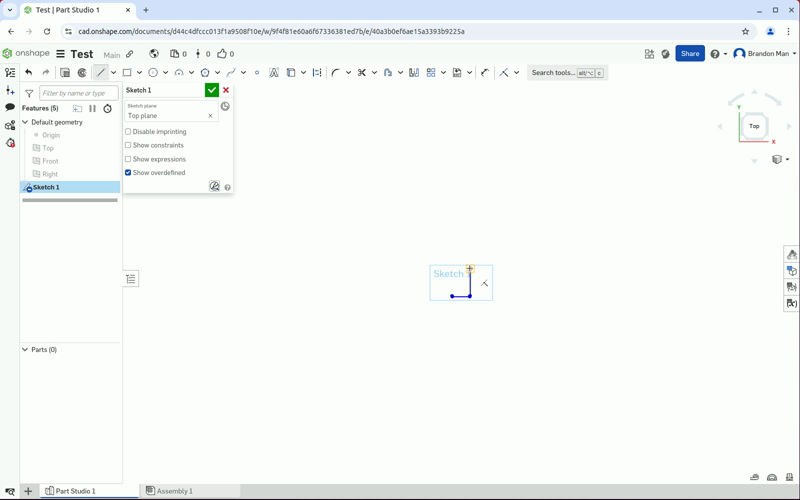
scroll(6)
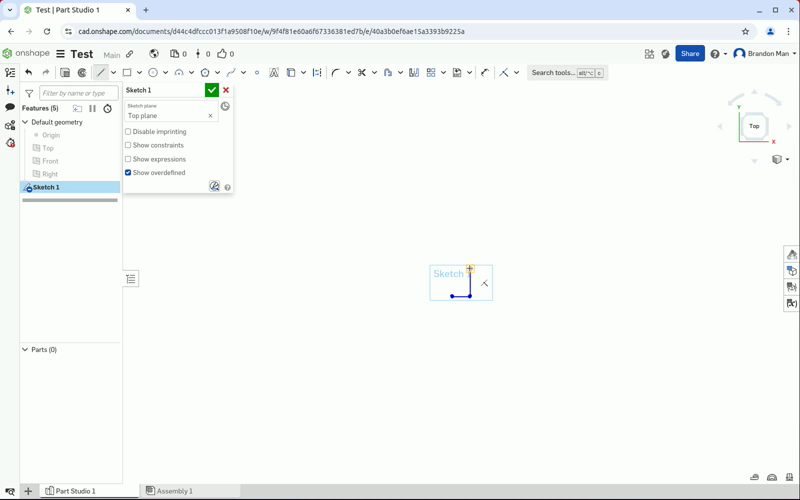
scroll(6)
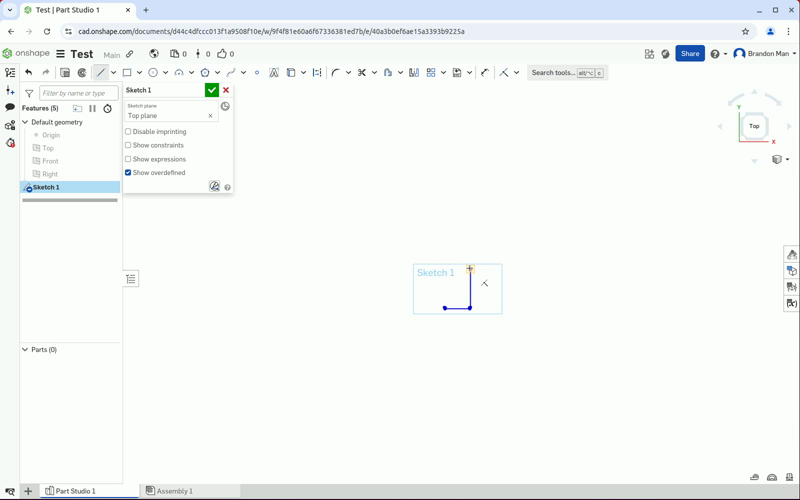
scroll(6)
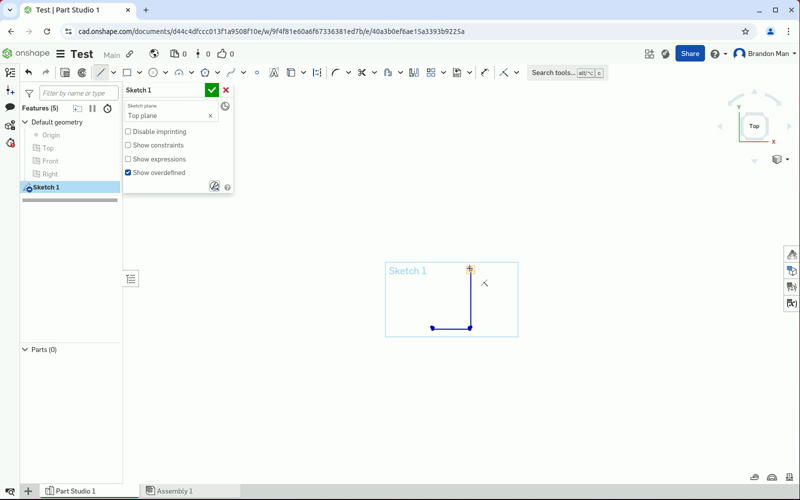
scroll(6)
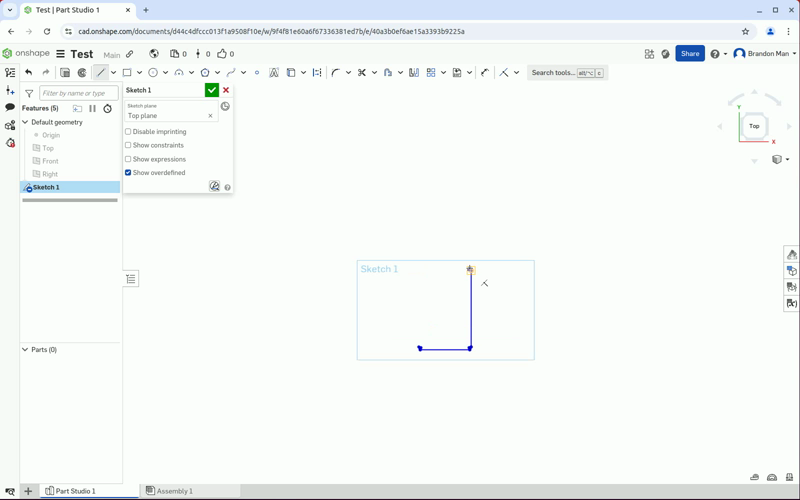
scroll(6)
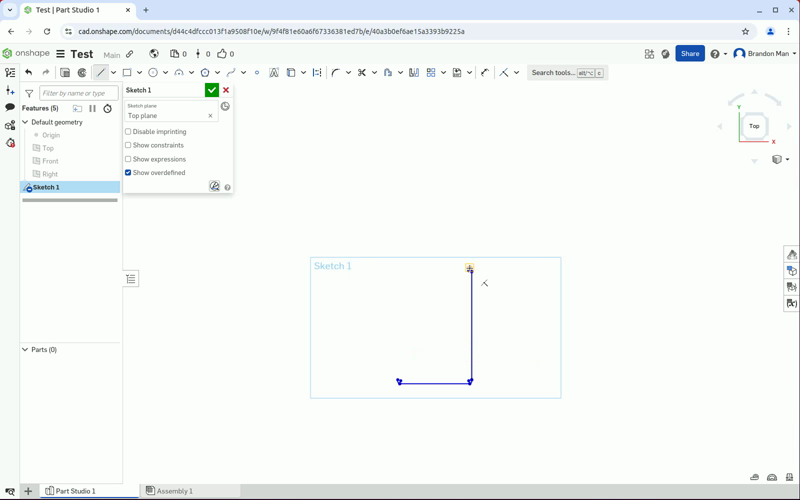
scroll(6)
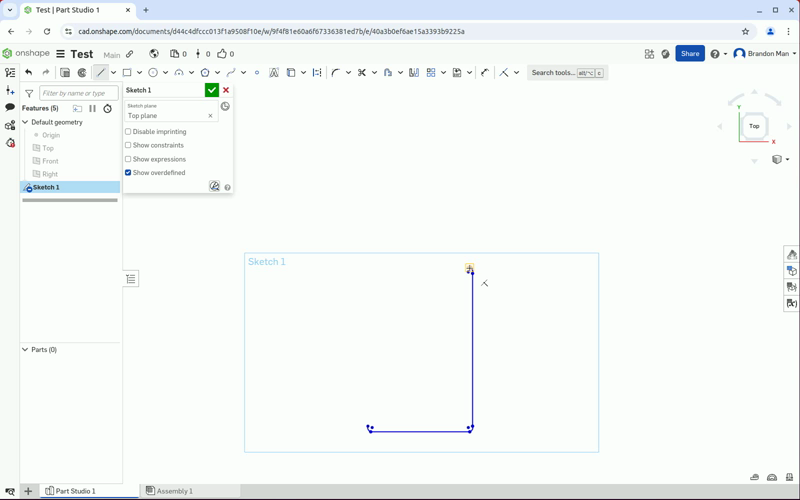
scroll(6)
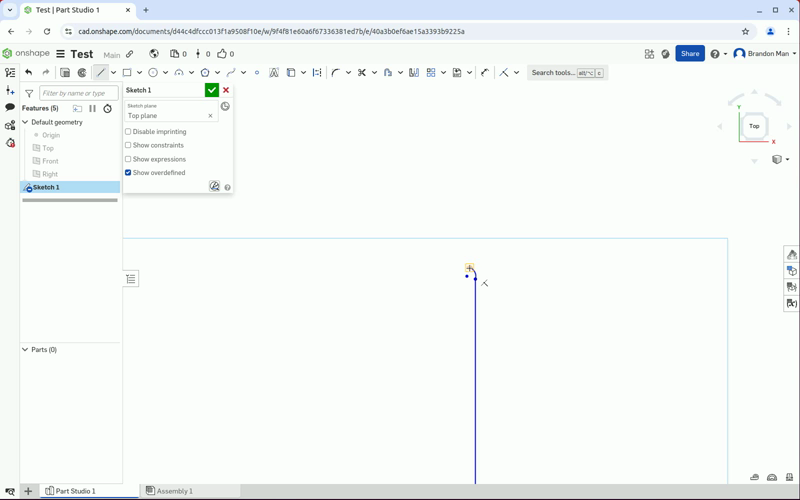
click(469, 267)
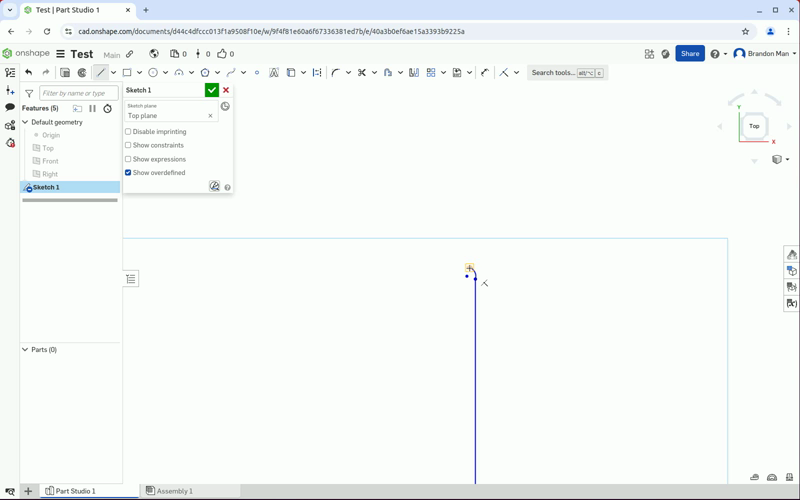
scroll(-6)
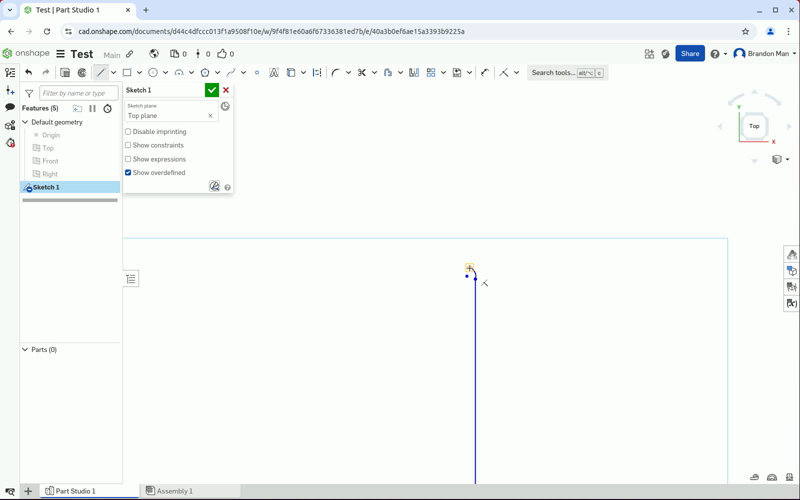
scroll(-6)
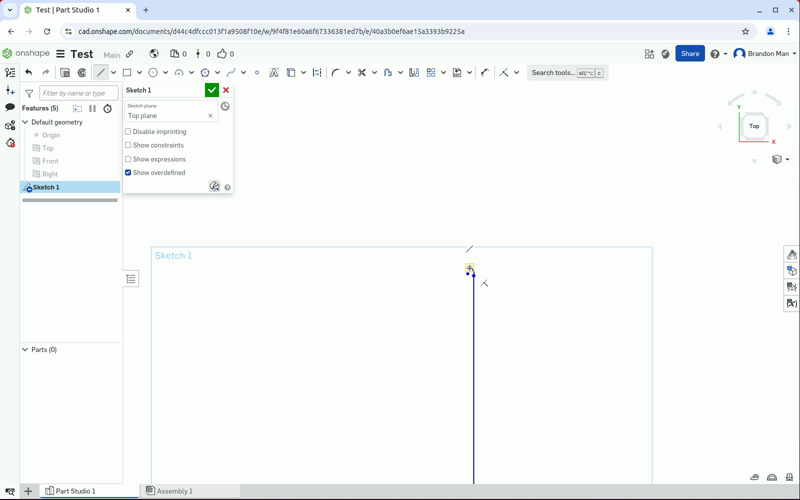
scroll(-6)
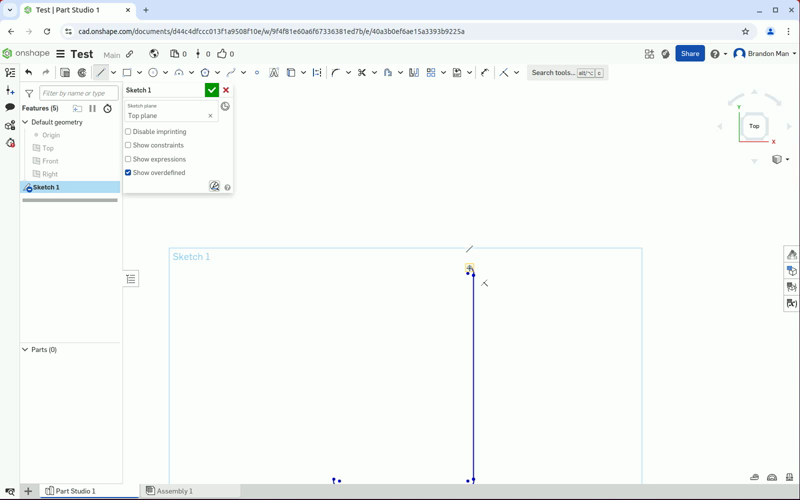
scroll(-6)
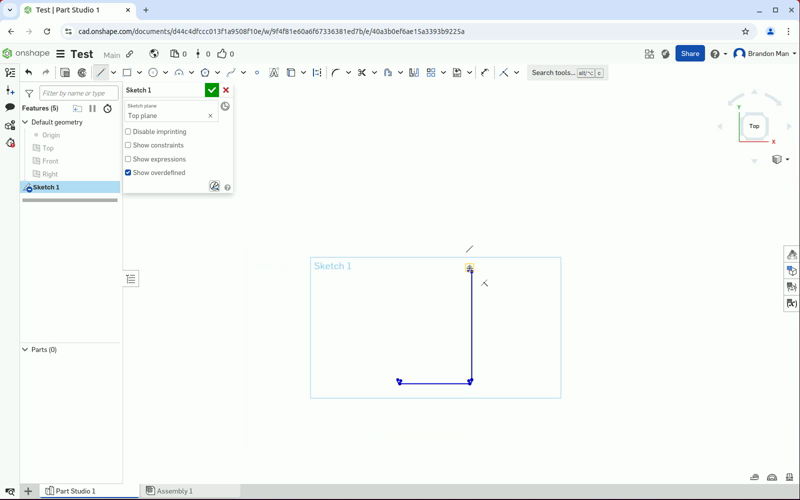
scroll(-6)
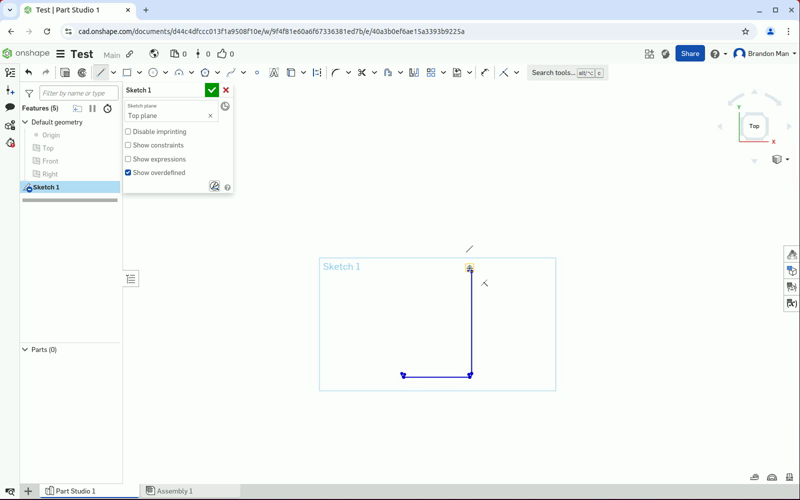
scroll(-6)
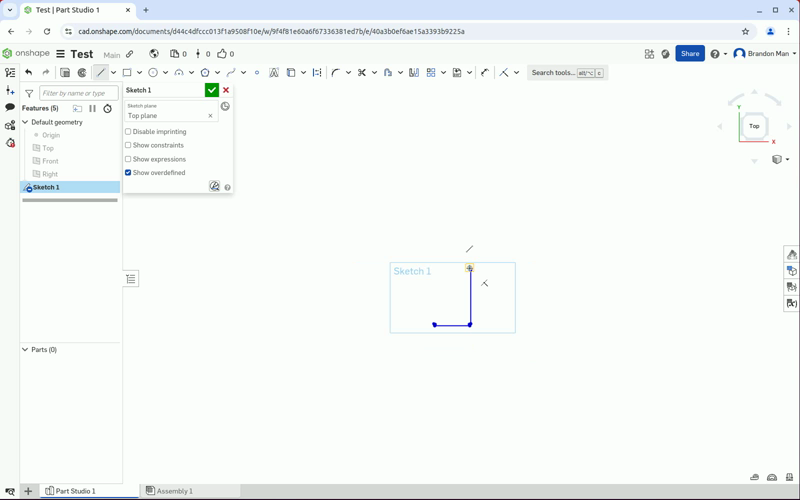
scroll(-6)
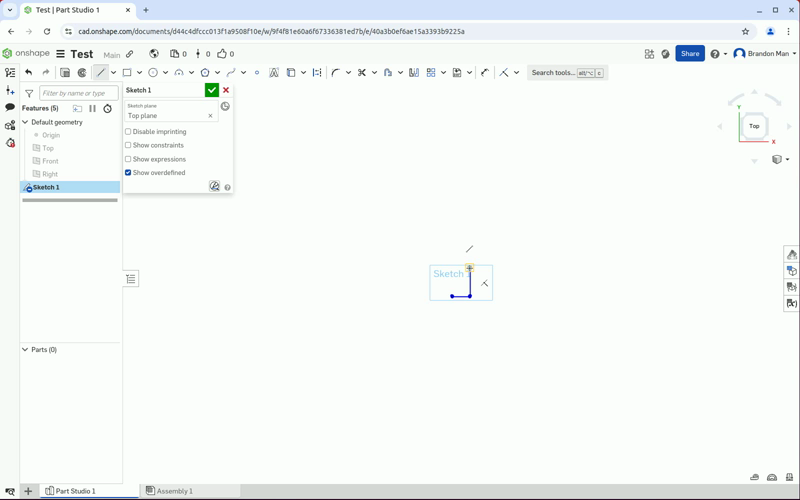
key_down(shift)
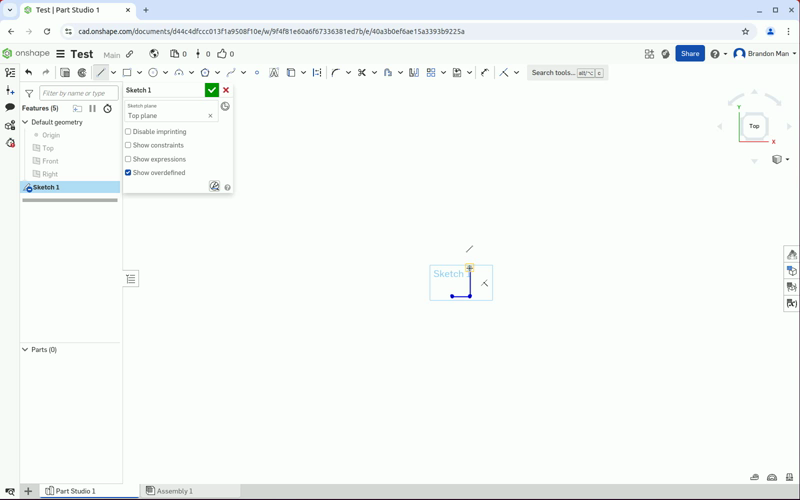
mouse_move(499, 267)
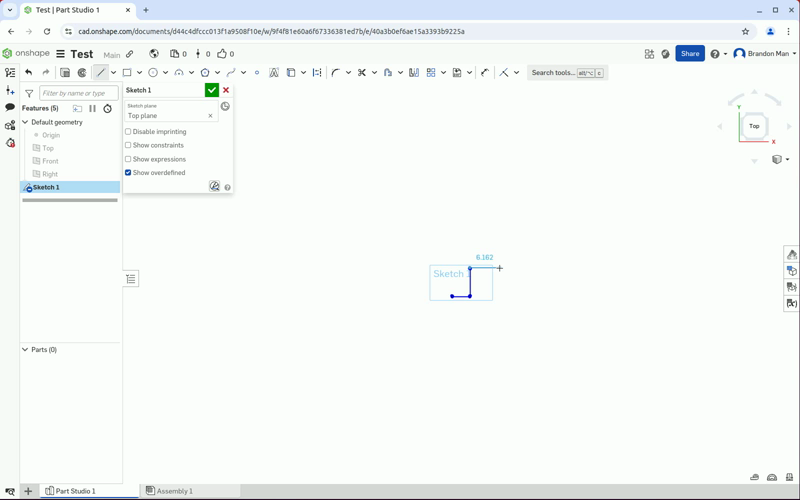
mouse_move(452, 267)
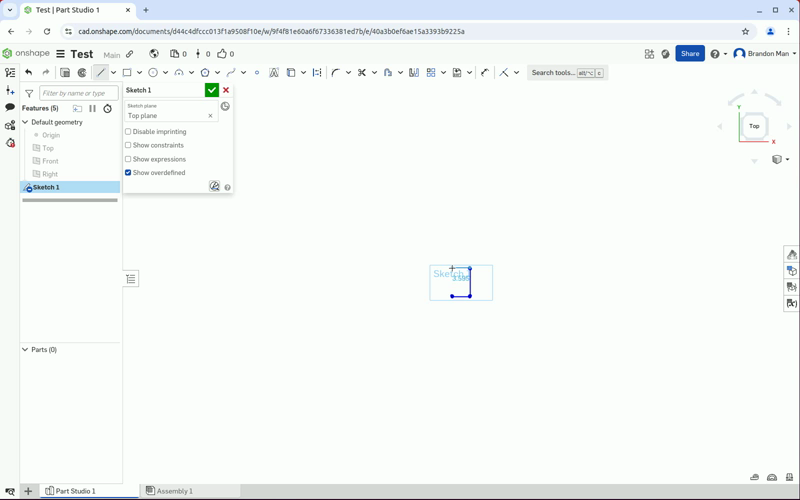
click(452, 267)
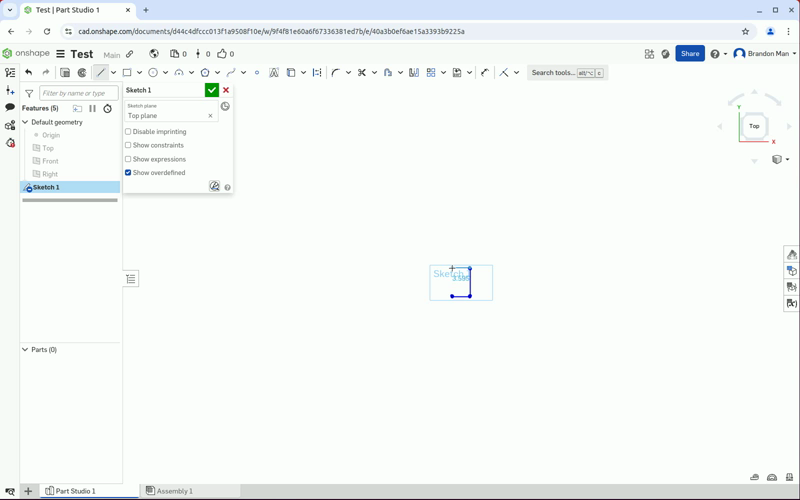
key_up(shift)
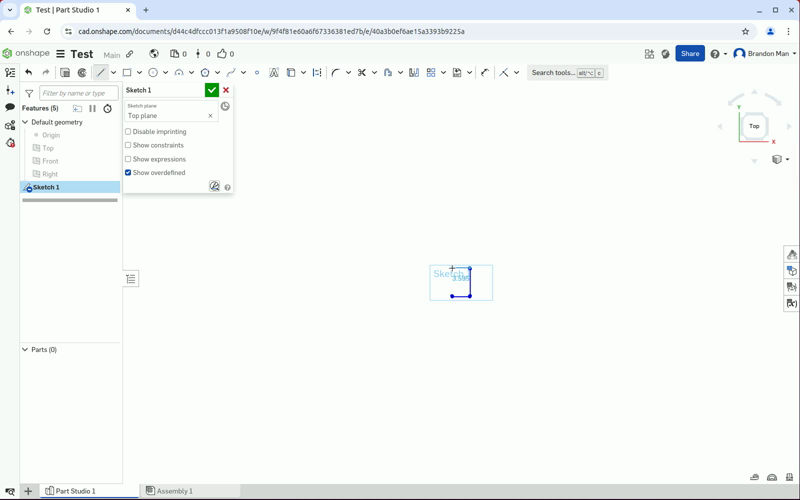
key(esc)
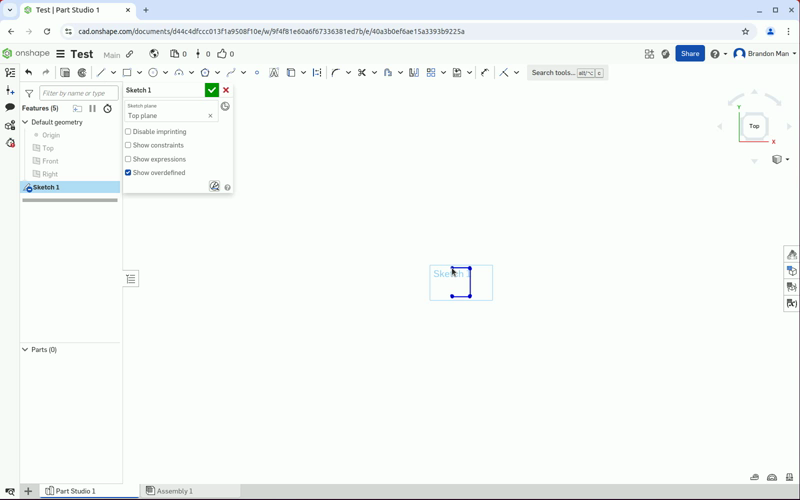
key(a)
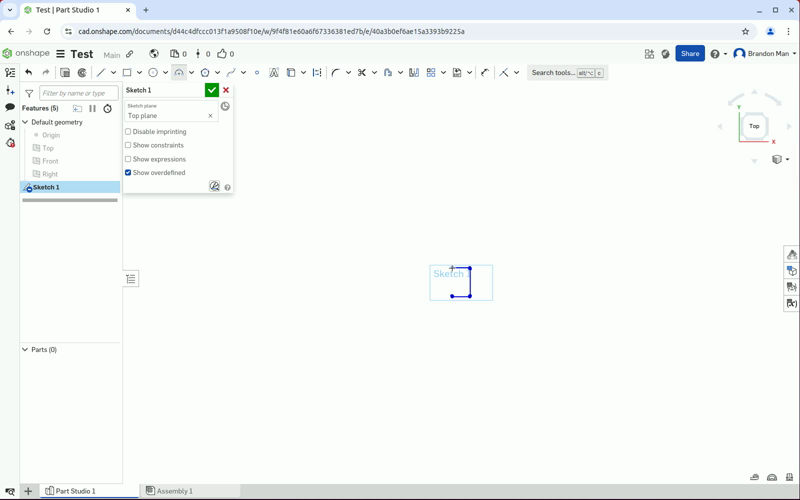
mouse_move(452, 267)
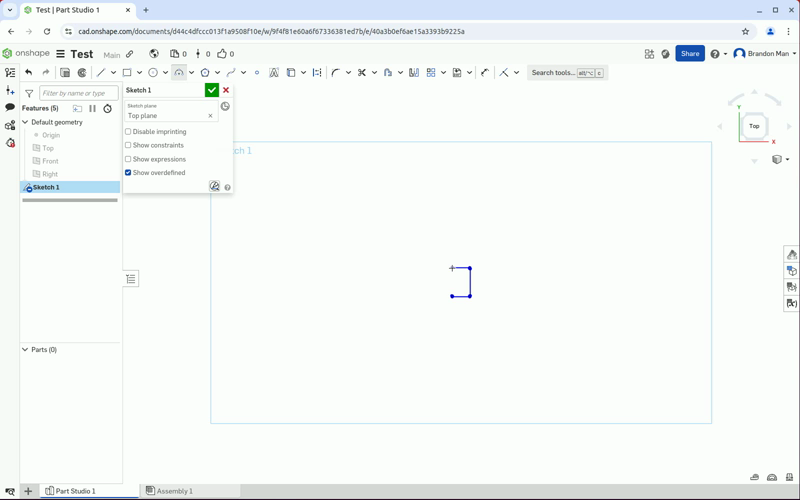
click(452, 267)
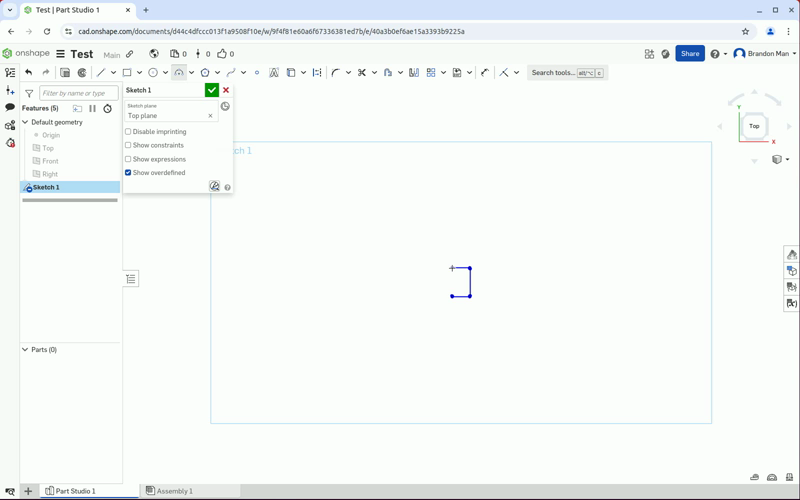
key_down(shift)
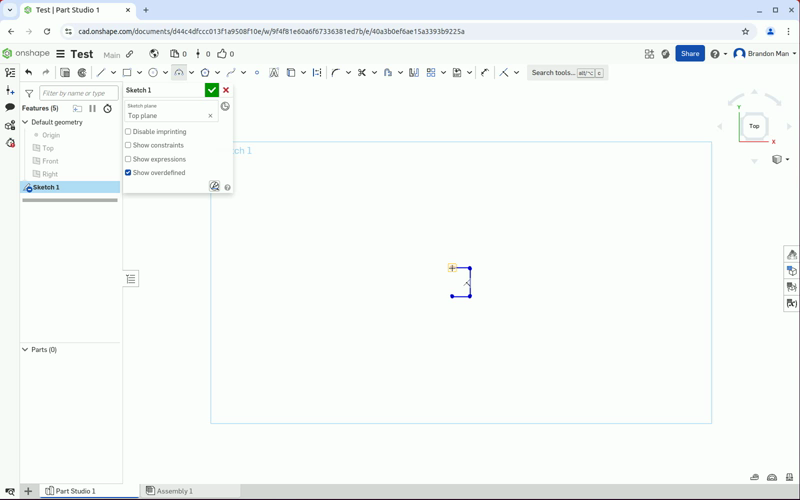
mouse_move(451, 268)
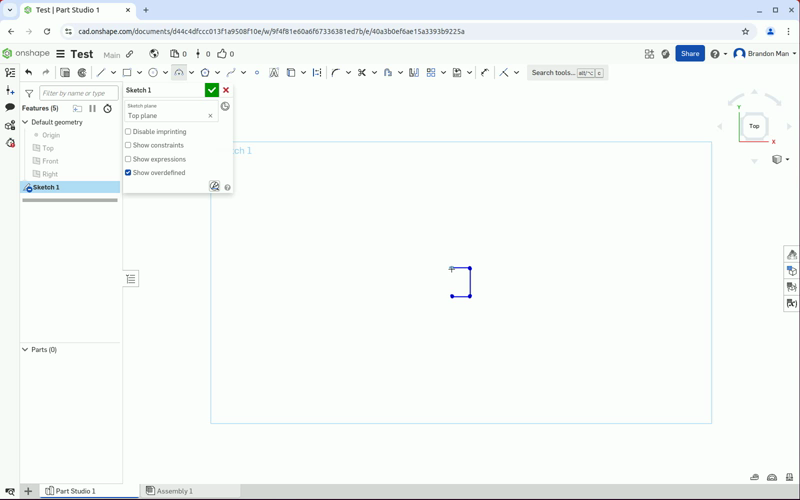
scroll(6)
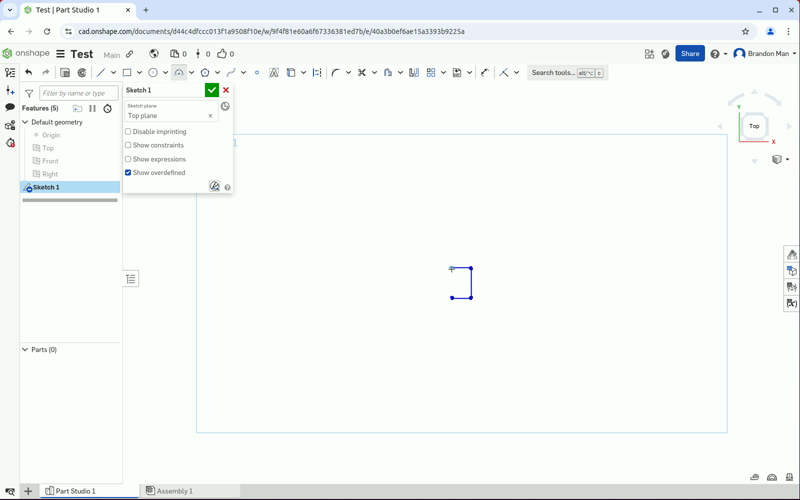
scroll(6)
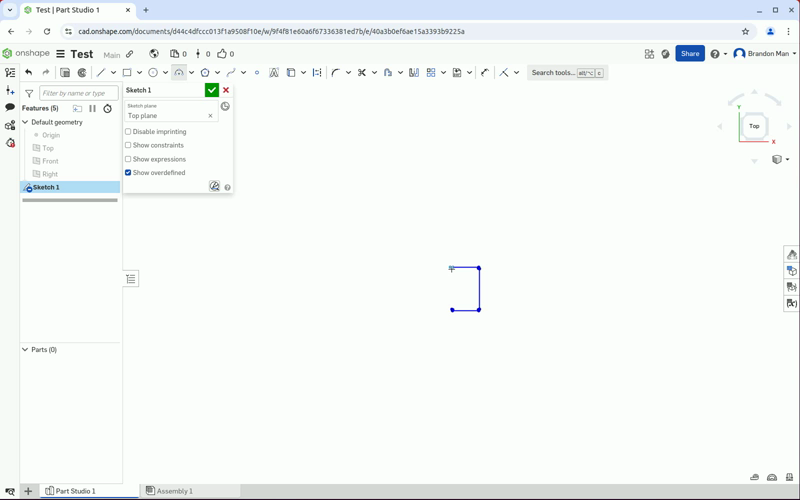
scroll(6)
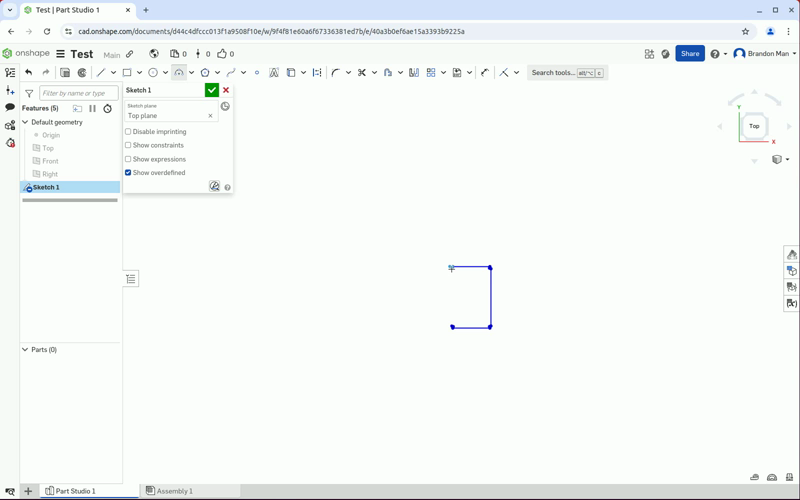
scroll(6)
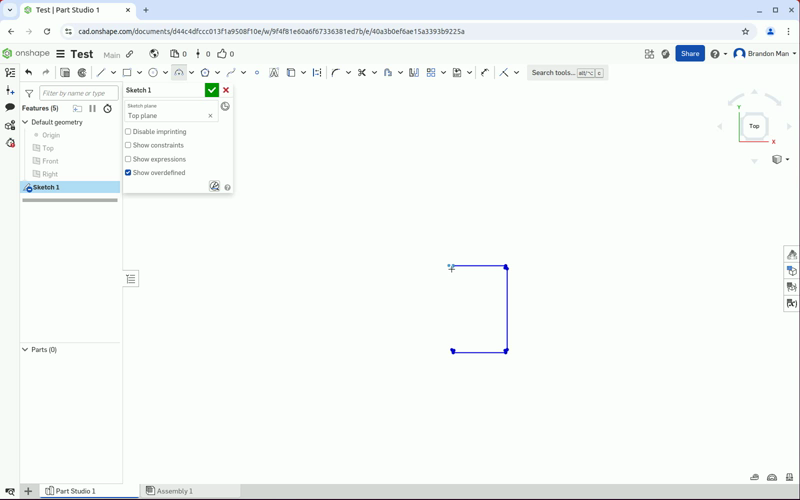
scroll(6)
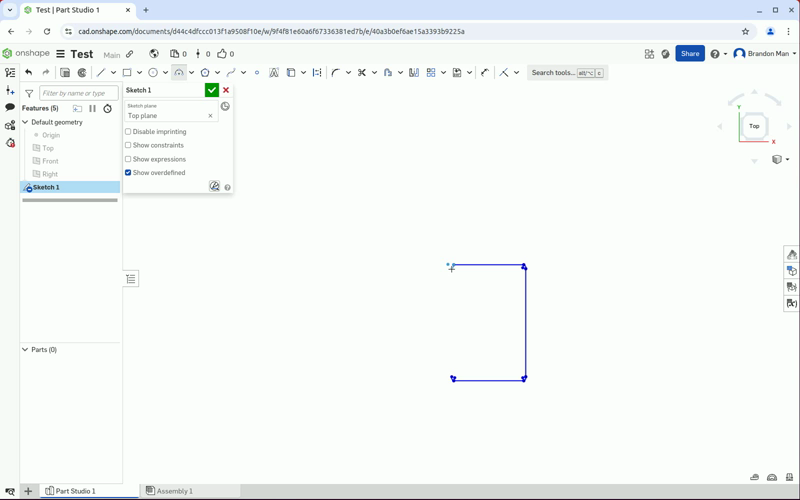
scroll(6)
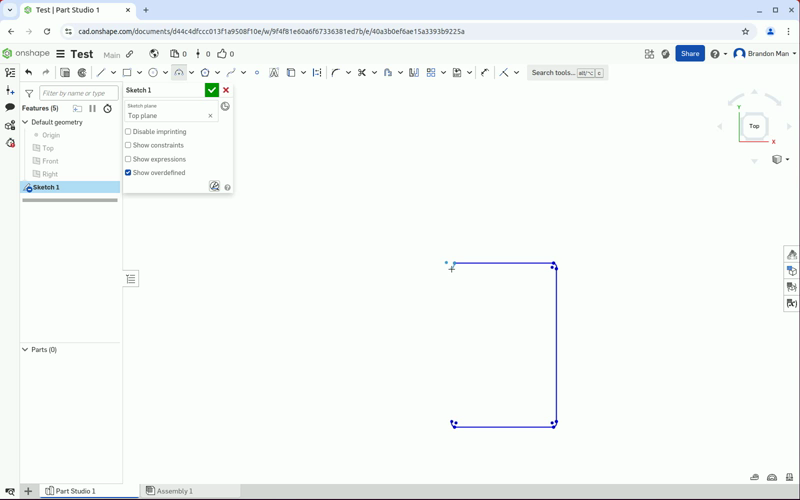
scroll(6)
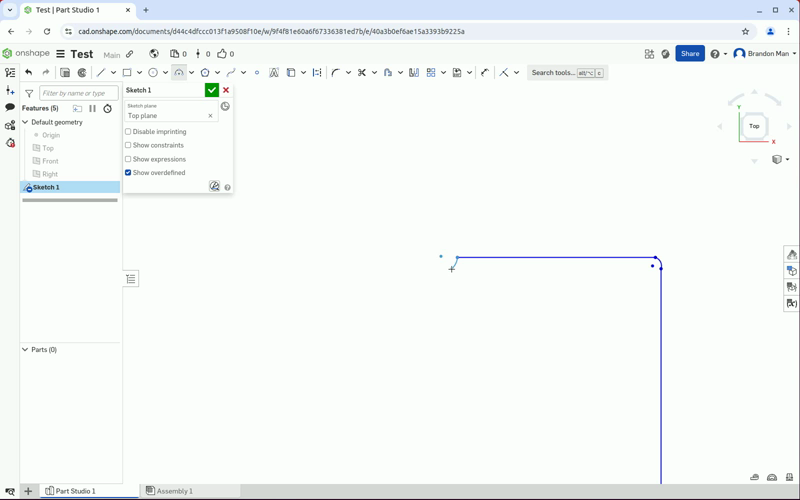
click(451, 268)
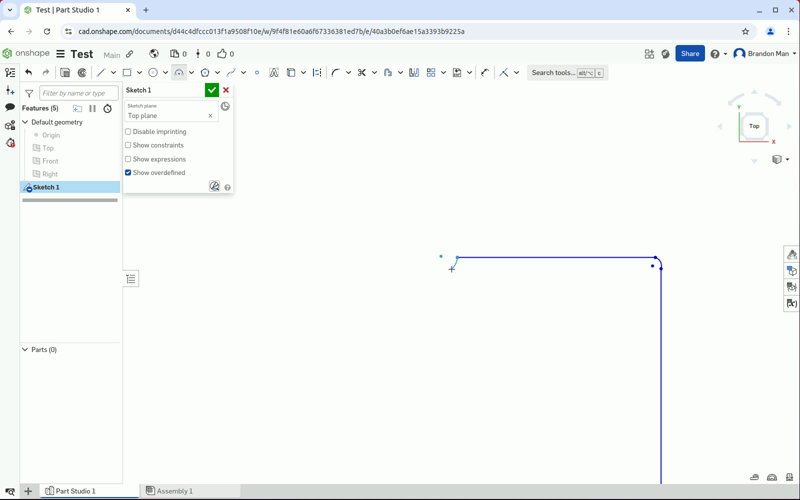
scroll(-6)
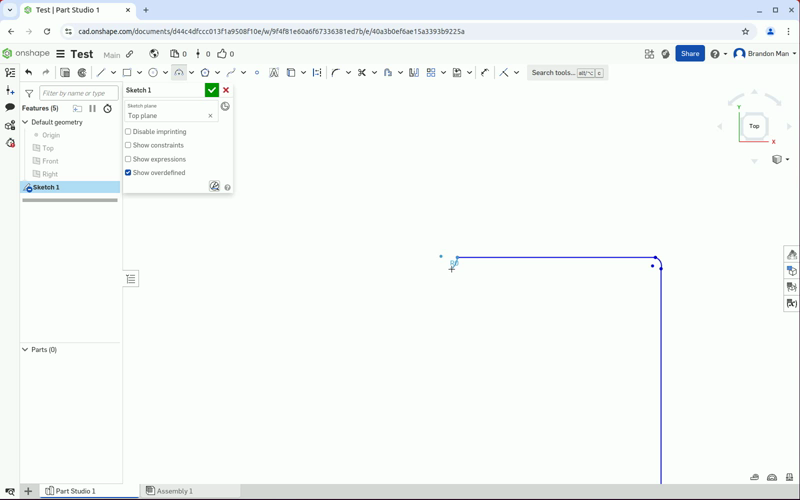
scroll(-6)
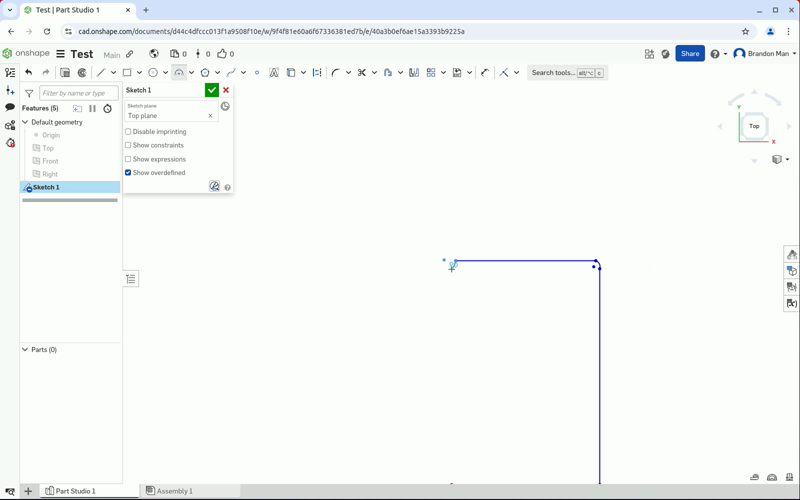
scroll(-6)
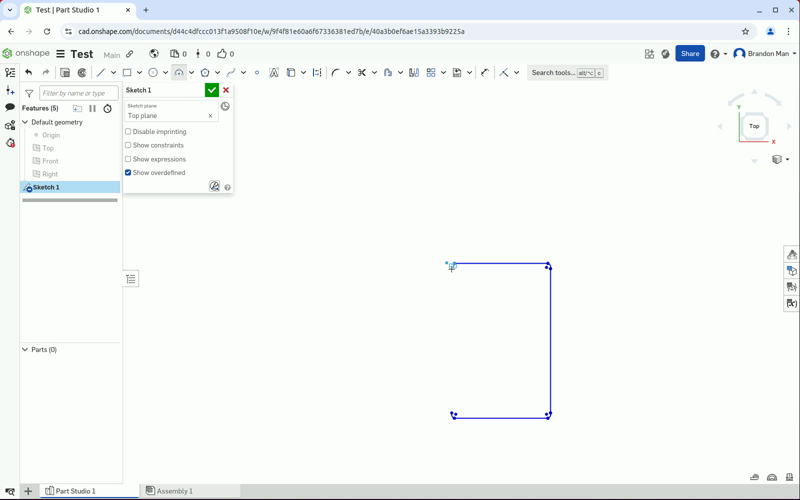
scroll(-6)
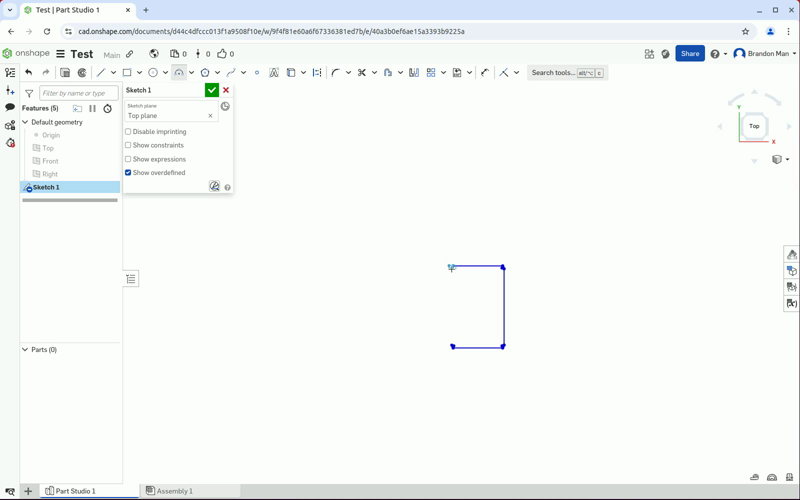
scroll(-6)
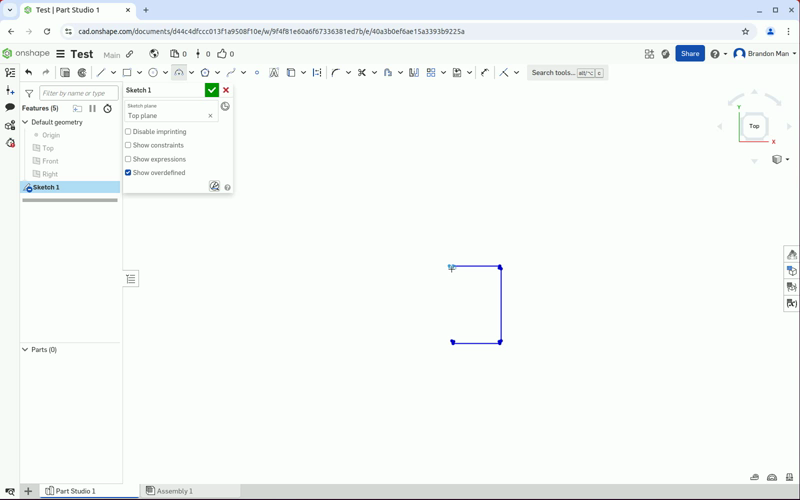
scroll(-6)
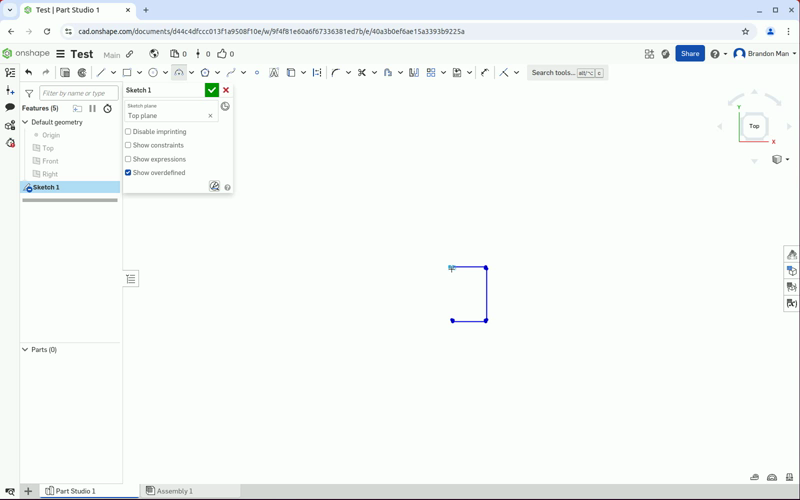
scroll(-6)
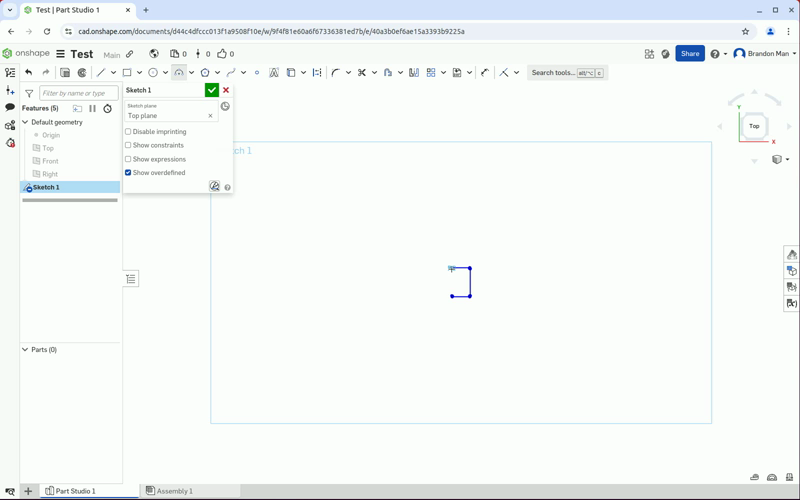
mouse_move(451, 268)
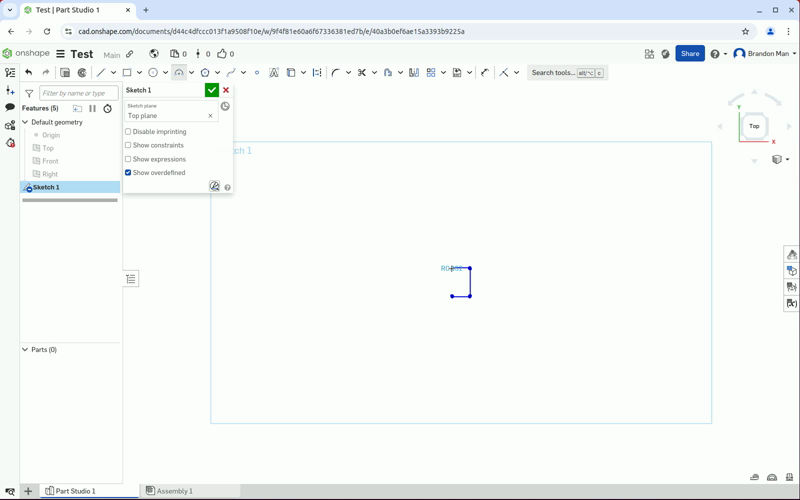
scroll(6)
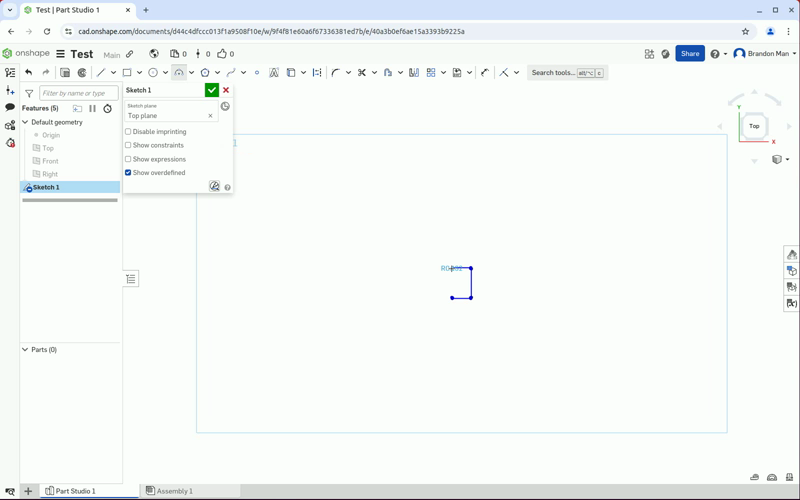
scroll(6)
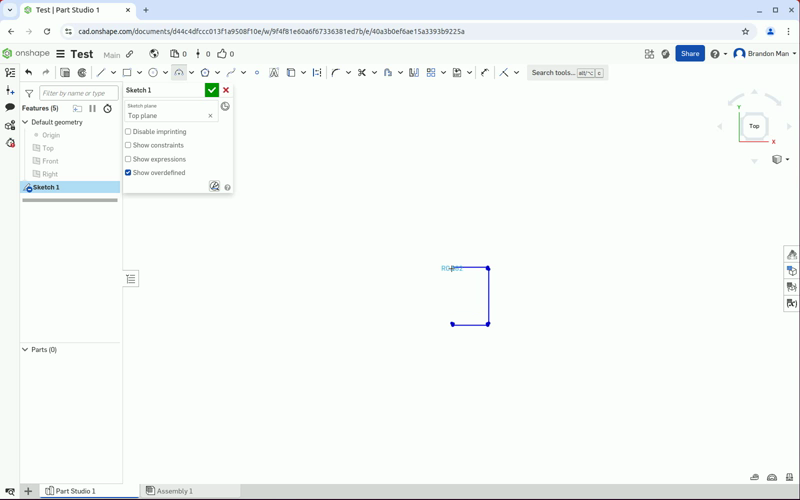
scroll(6)
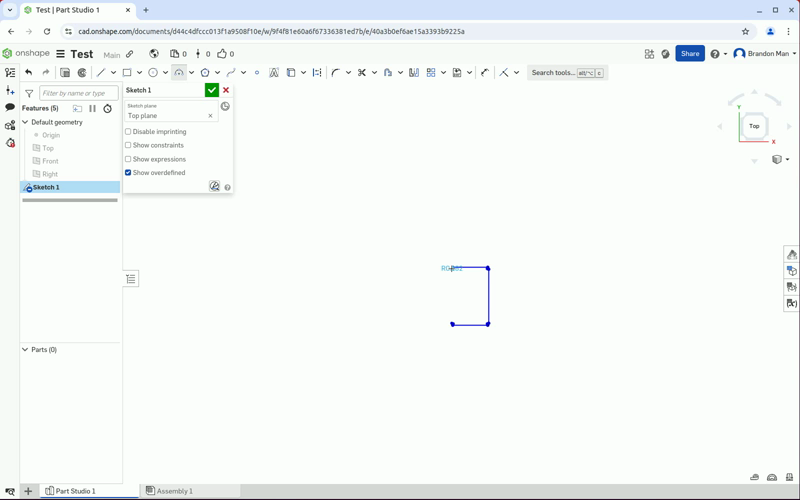
scroll(6)
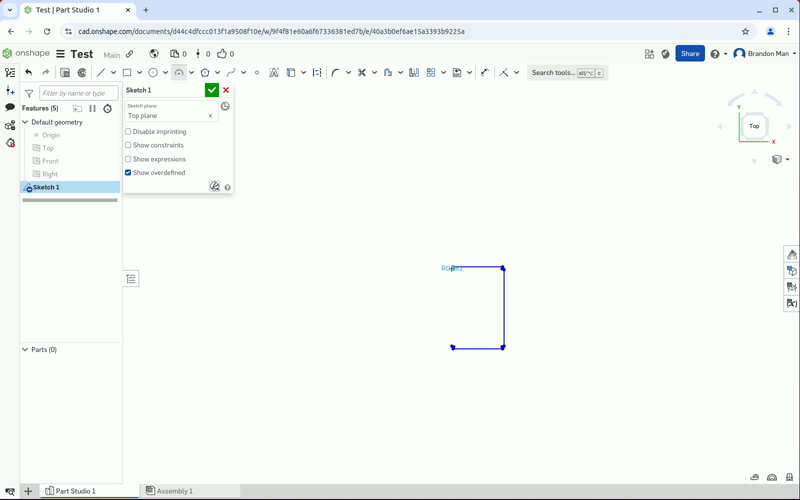
scroll(6)
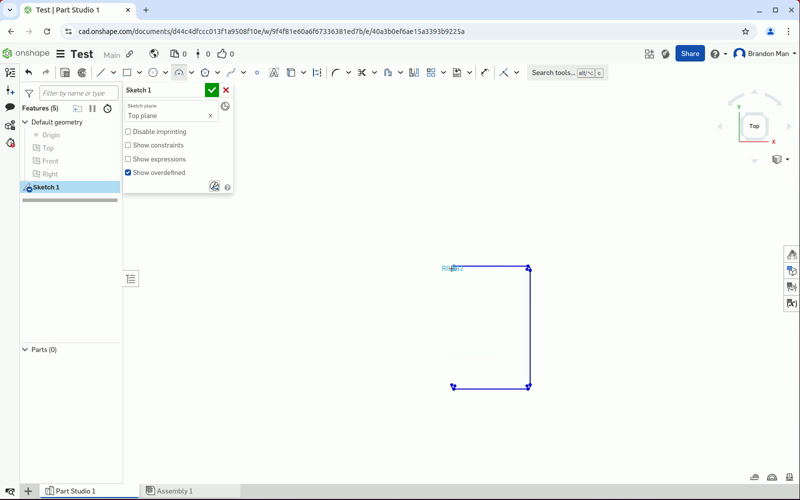
scroll(6)
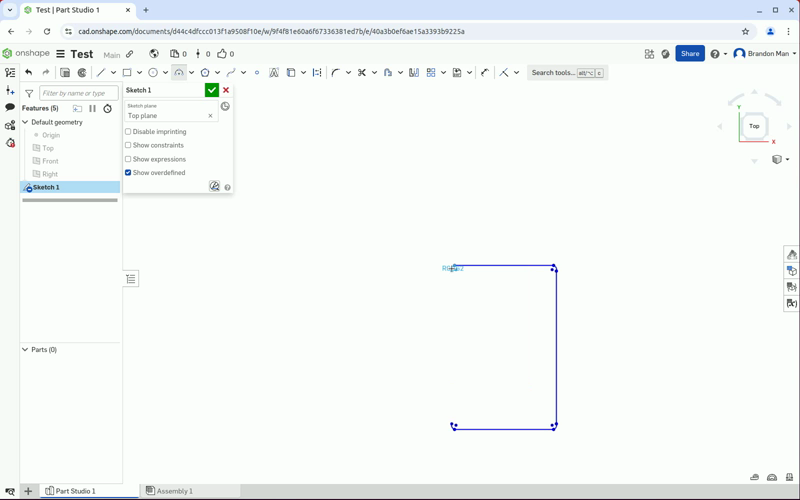
scroll(6)
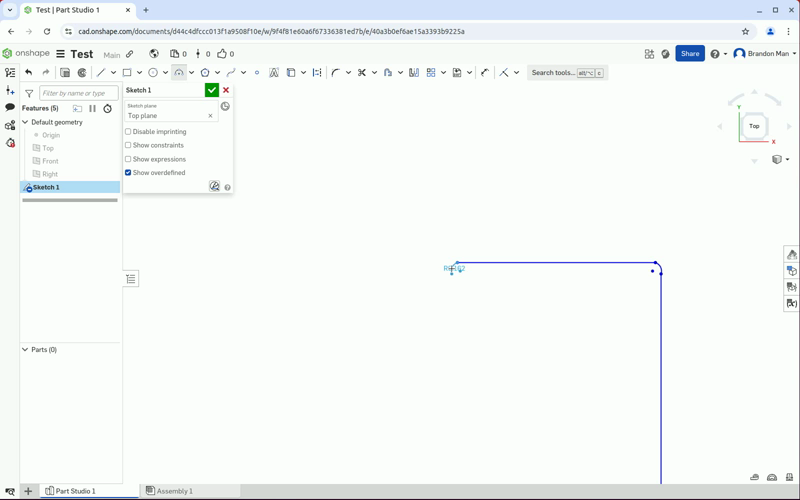
click(451, 268)
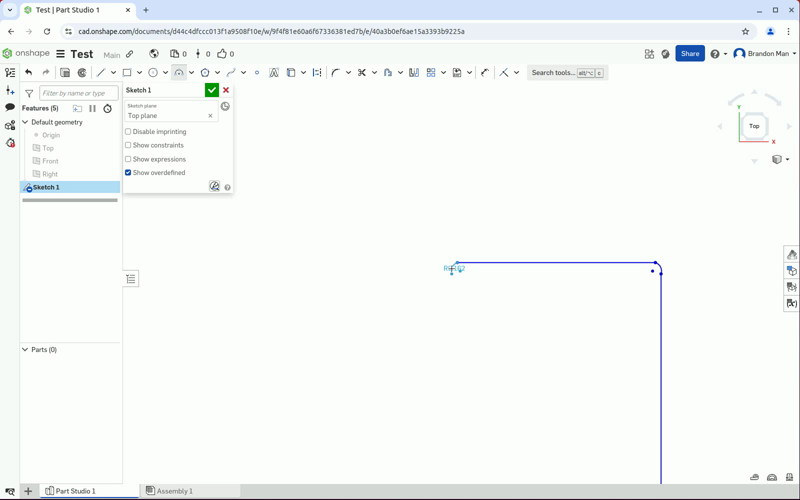
scroll(-6)
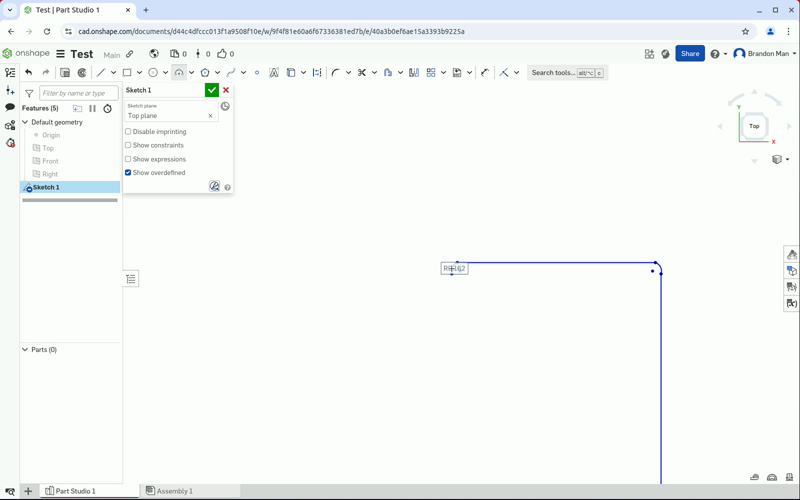
scroll(-6)
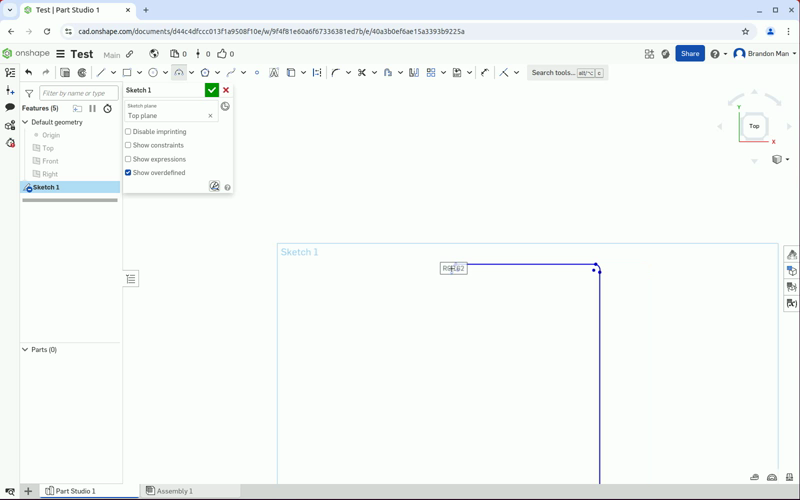
scroll(-6)
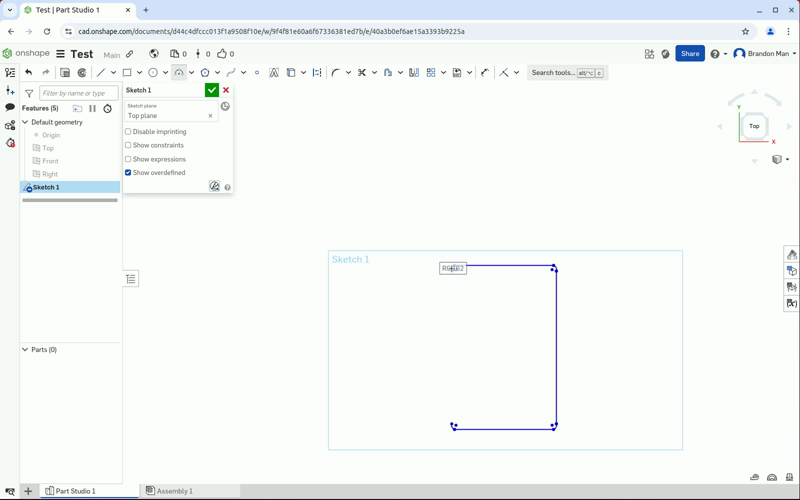
scroll(-6)
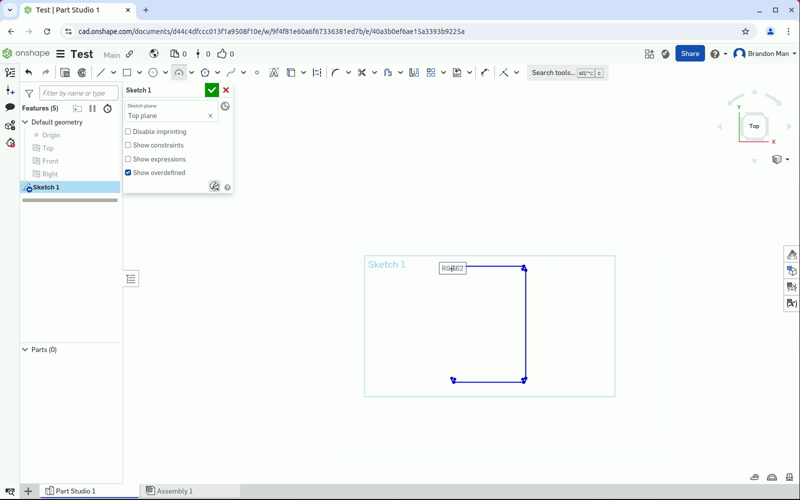
scroll(-6)
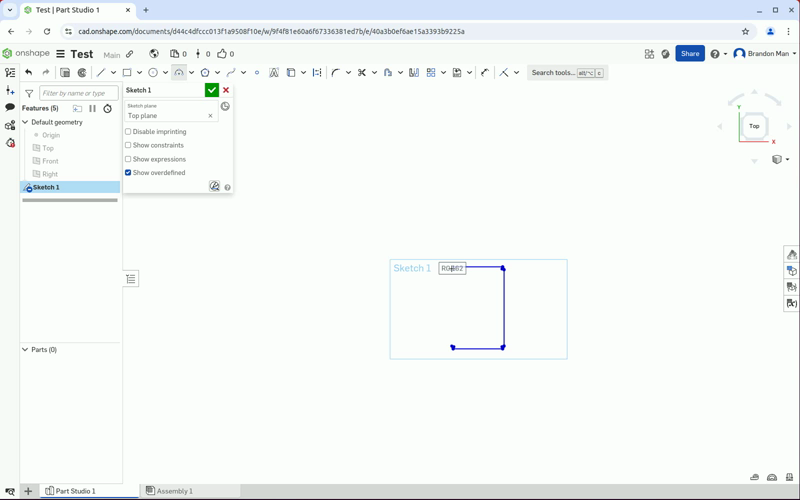
scroll(-6)
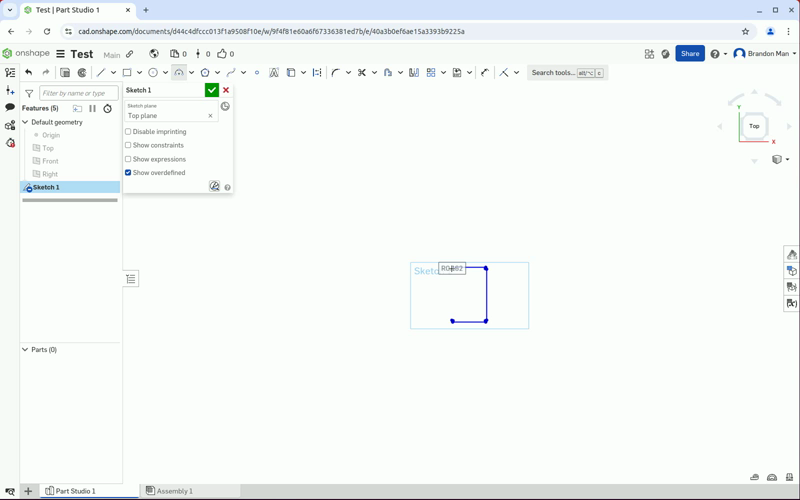
scroll(-6)
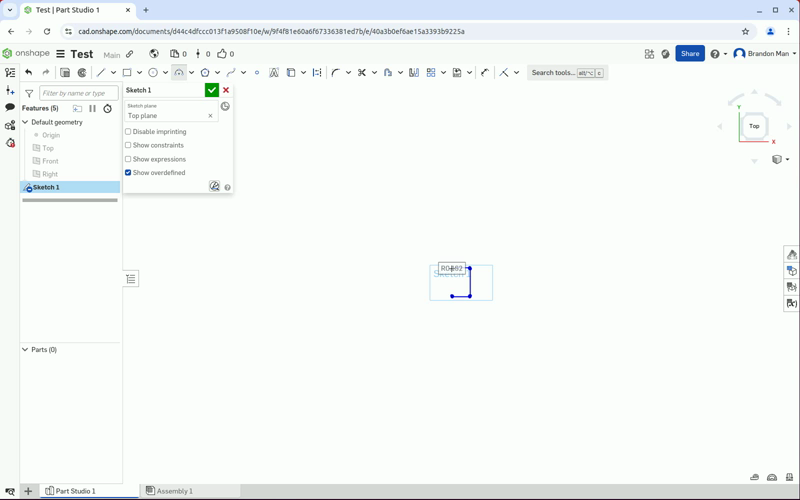
key_up(shift)
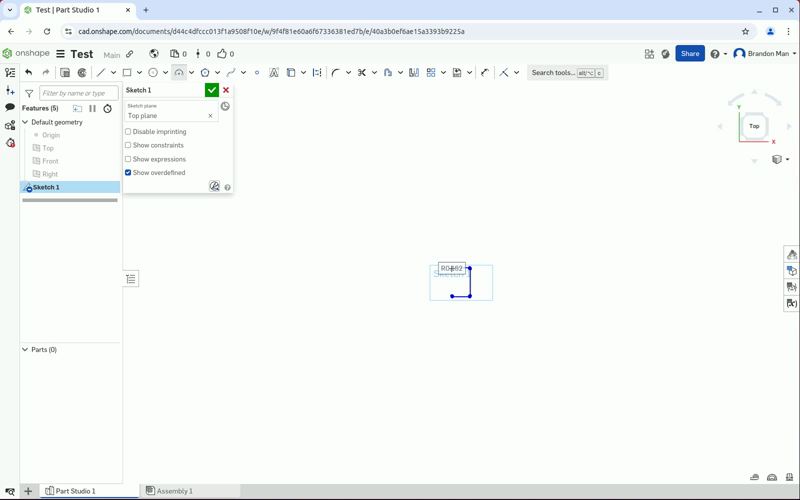
key(esc)
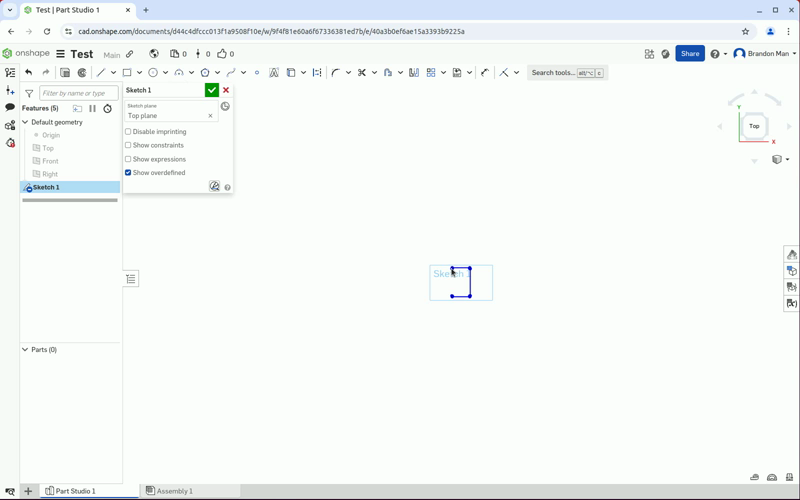
key(l)
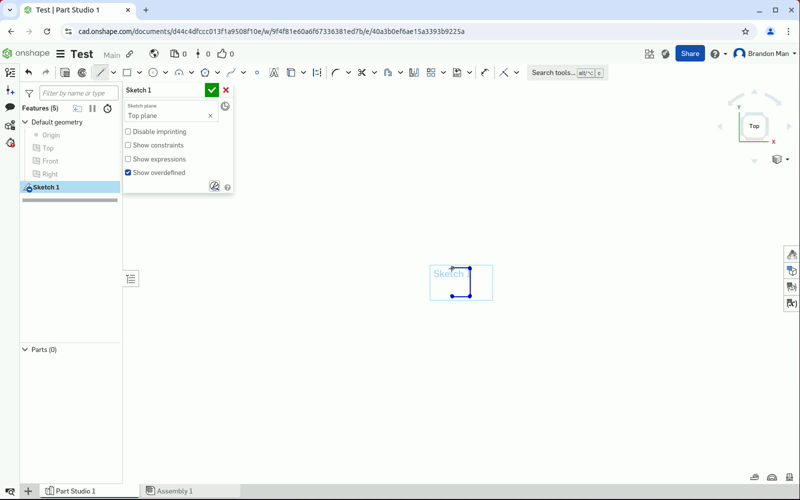
mouse_move(451, 268)
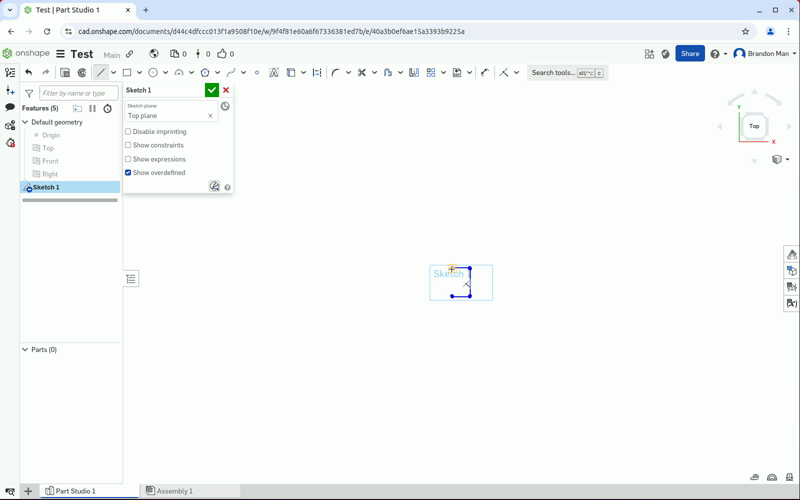
scroll(6)
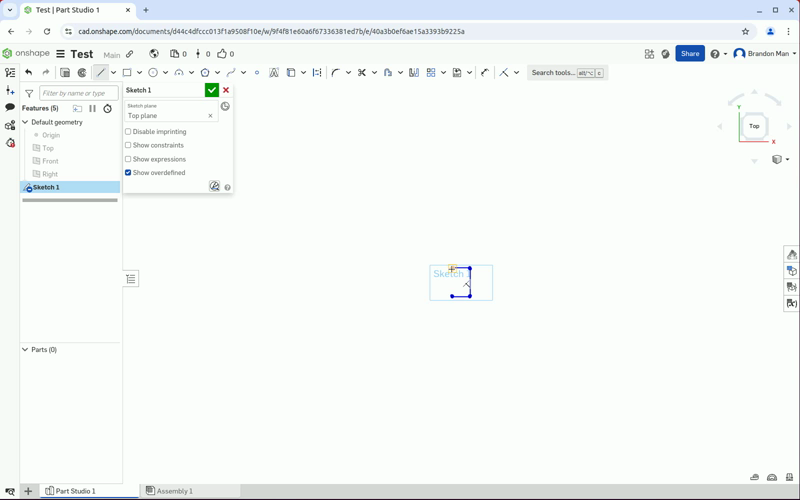
scroll(6)
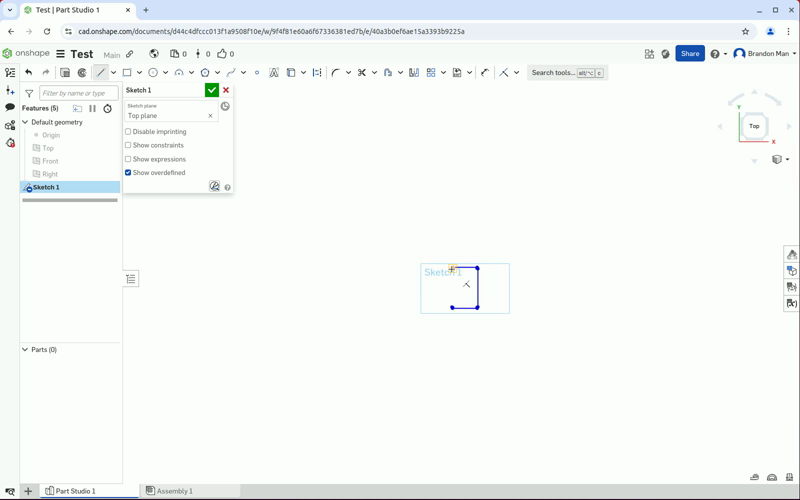
scroll(6)
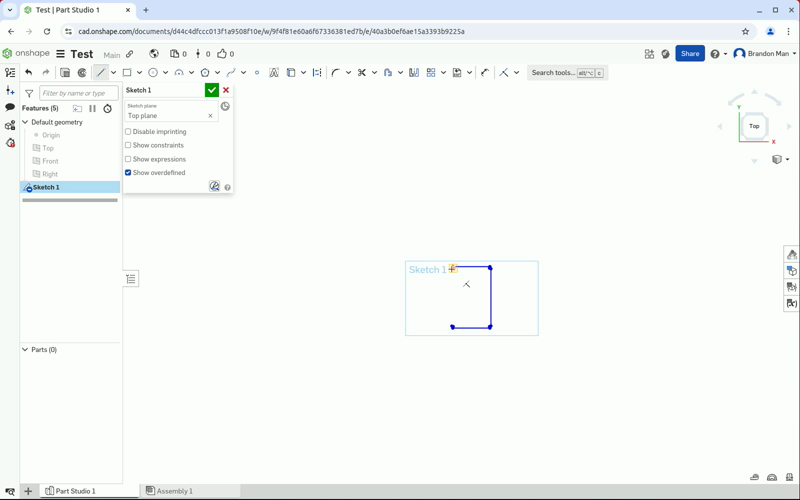
scroll(6)
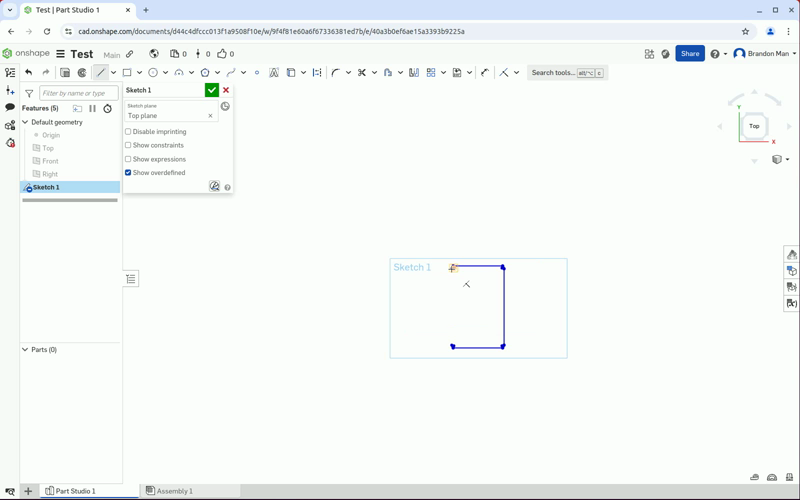
scroll(6)
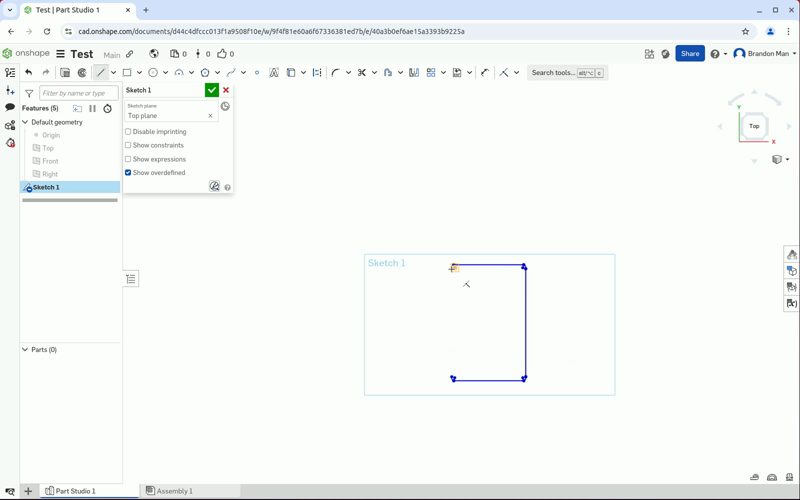
scroll(6)
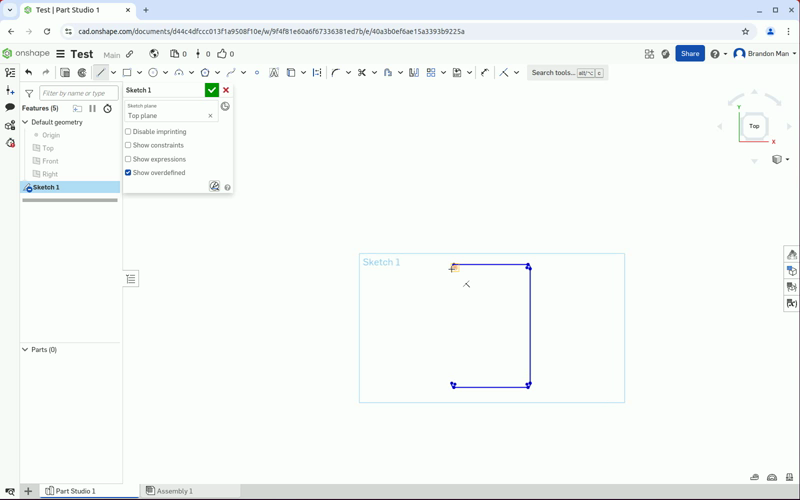
scroll(6)
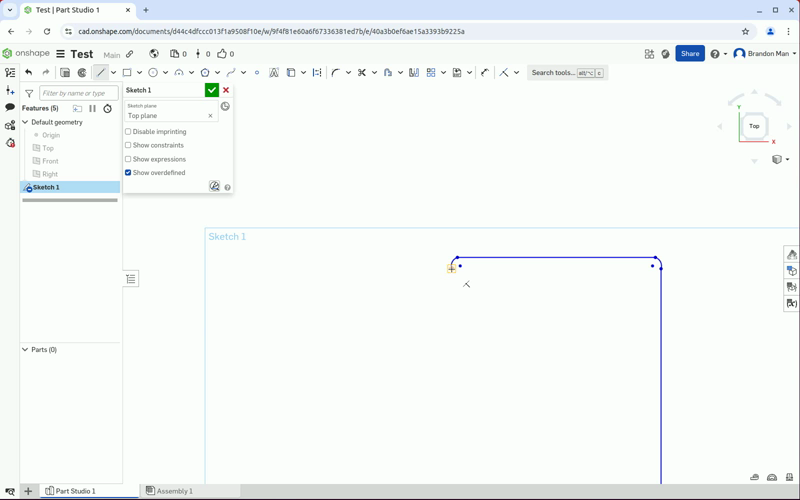
click(451, 268)
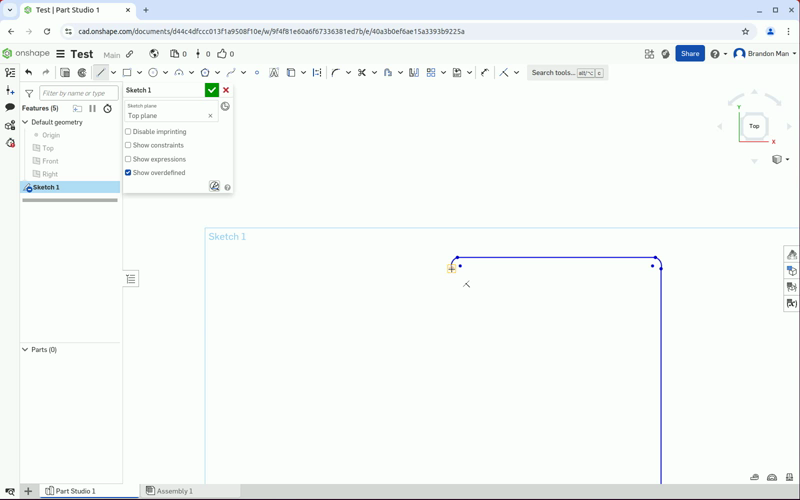
scroll(-6)
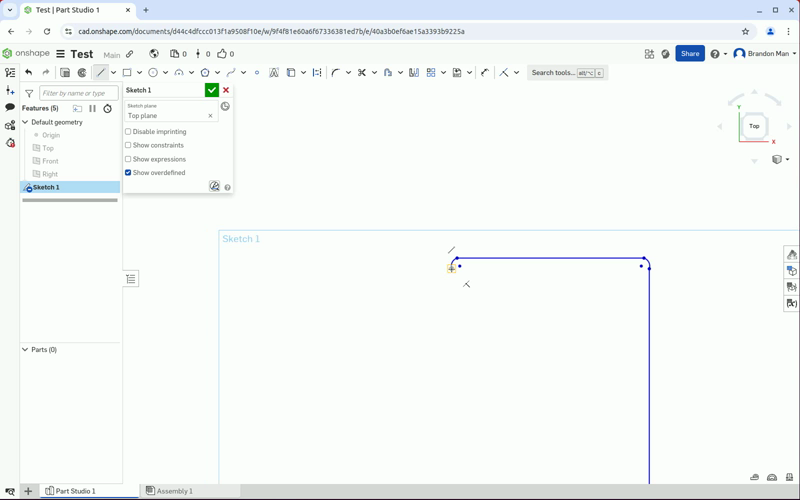
scroll(-6)
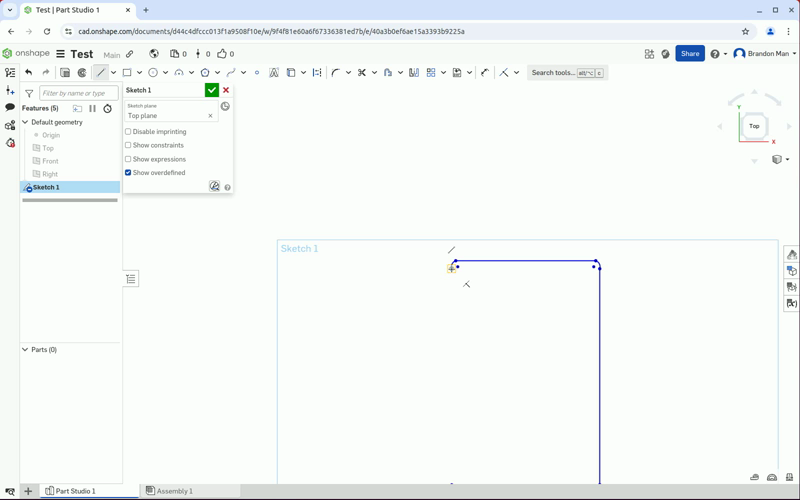
scroll(-6)
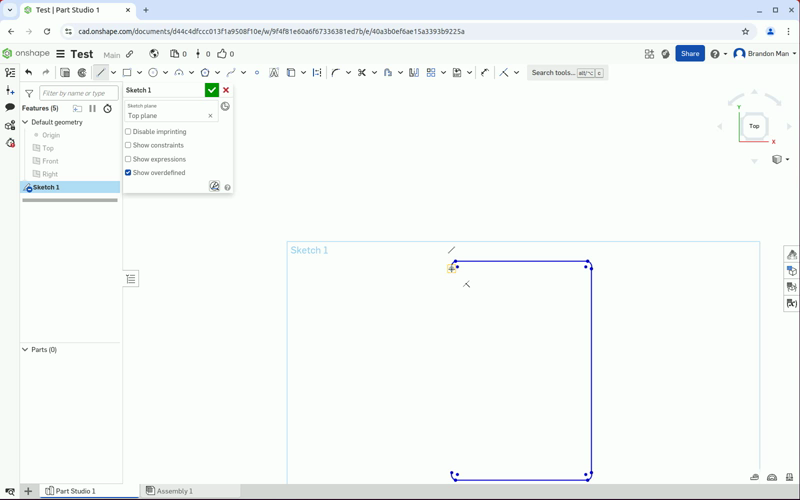
scroll(-6)
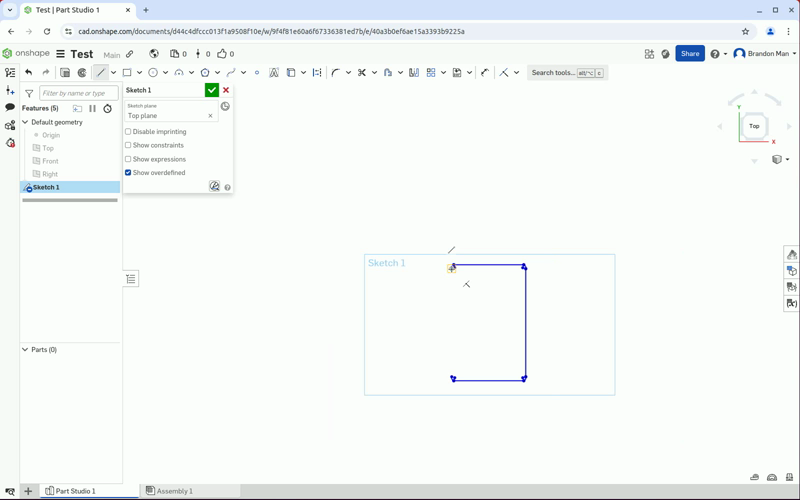
scroll(-6)
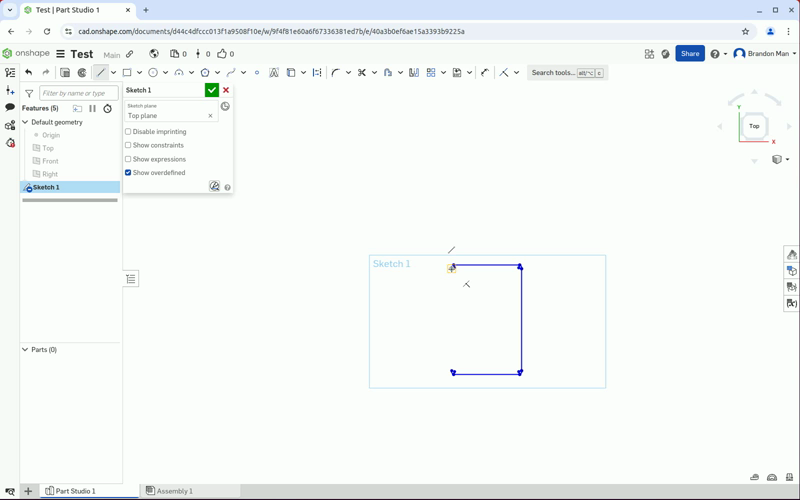
scroll(-6)
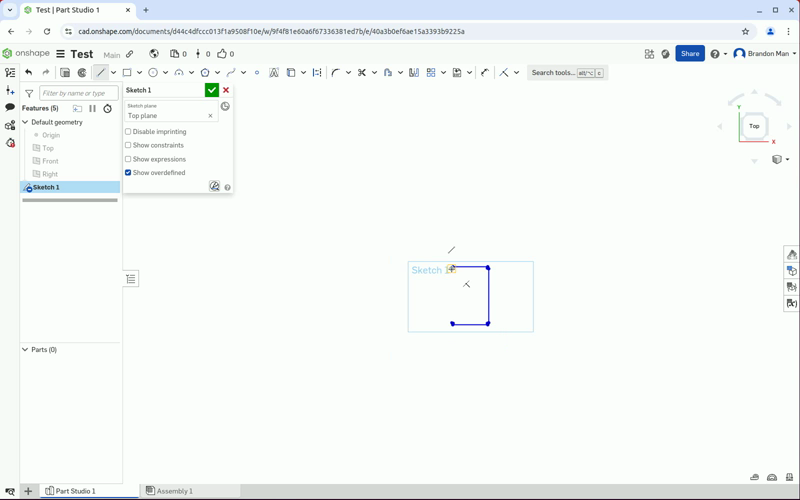
scroll(-6)
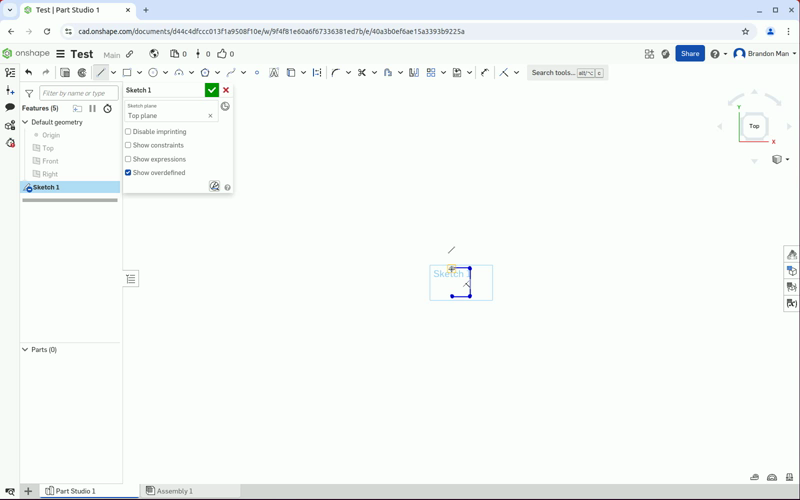
mouse_move(481, 268)
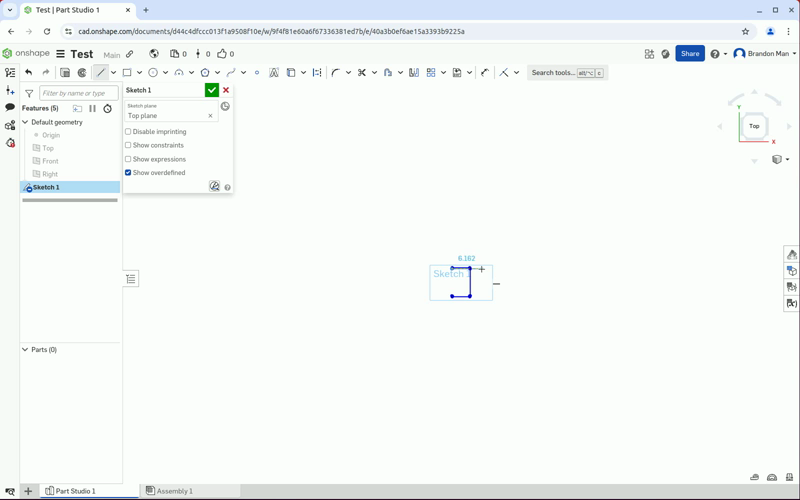
key_down(shift)
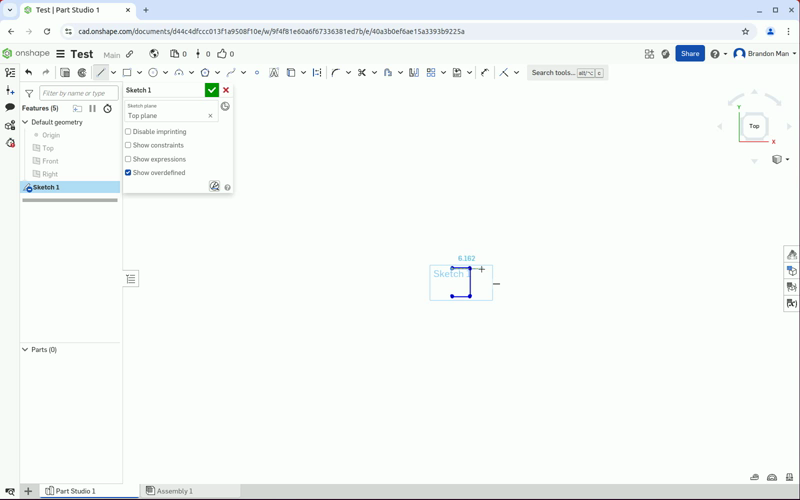
mouse_move(451, 295)
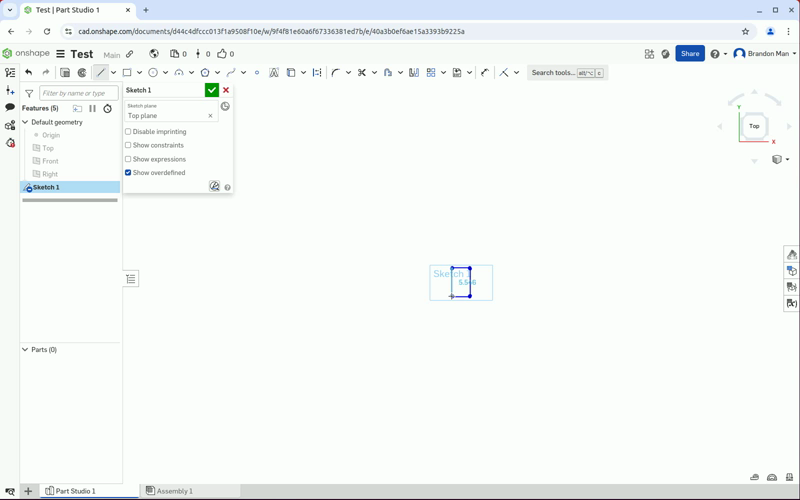
scroll(6)
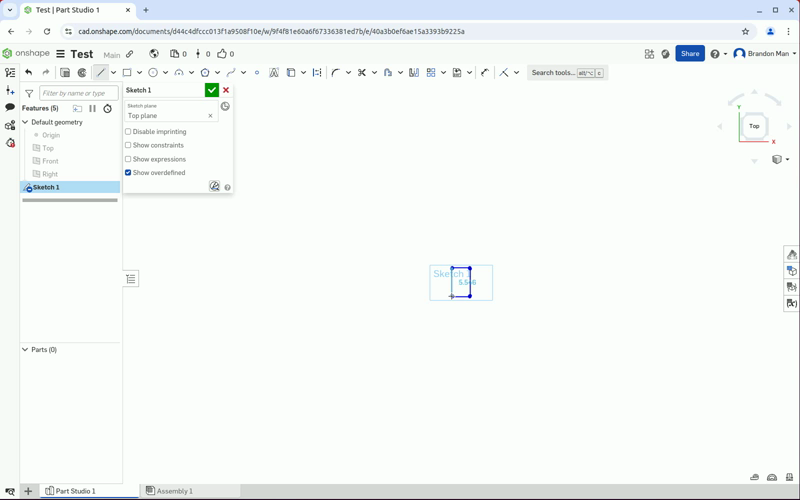
scroll(6)
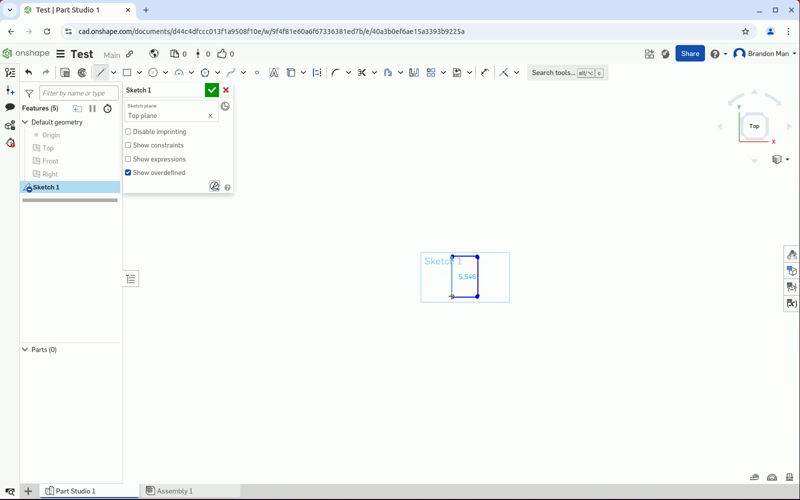
scroll(6)
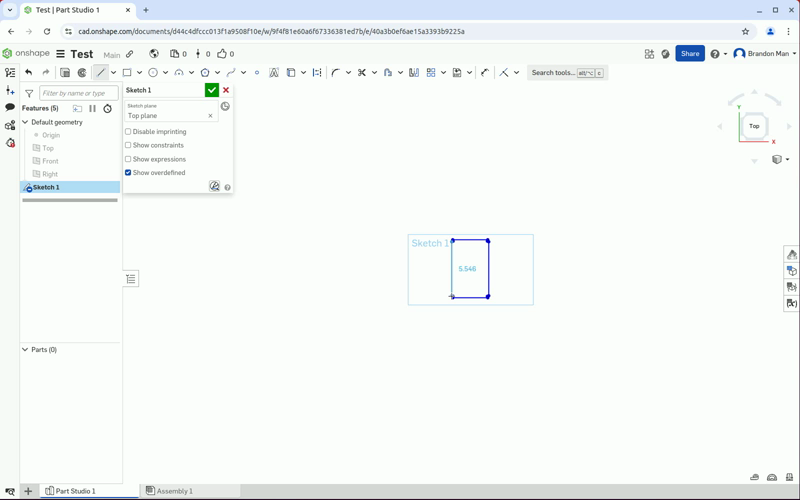
scroll(6)
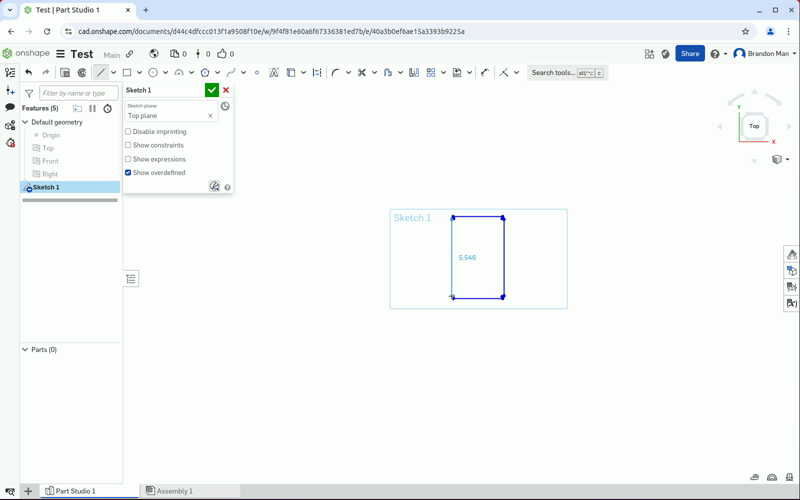
scroll(6)
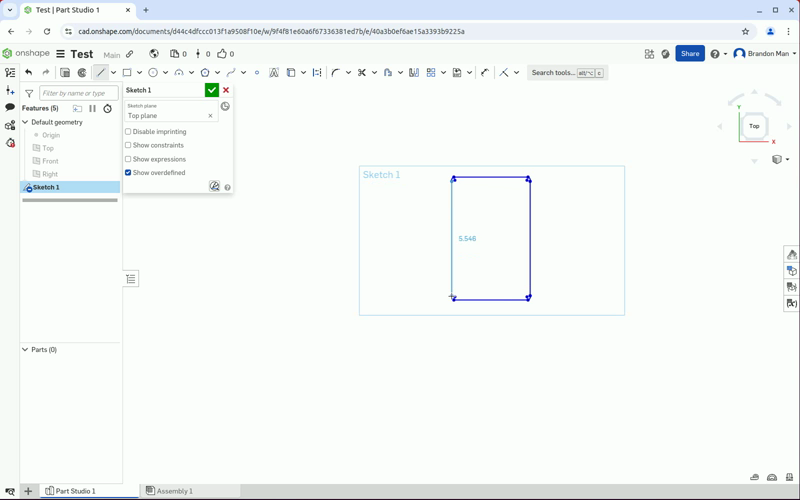
scroll(6)
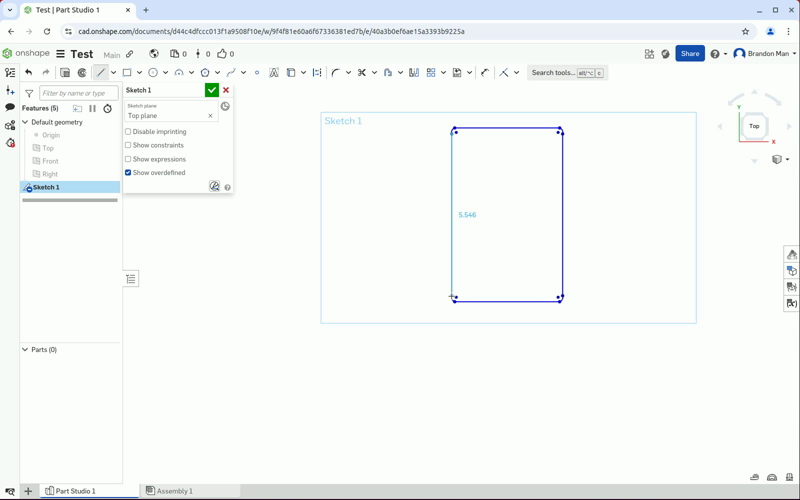
scroll(6)
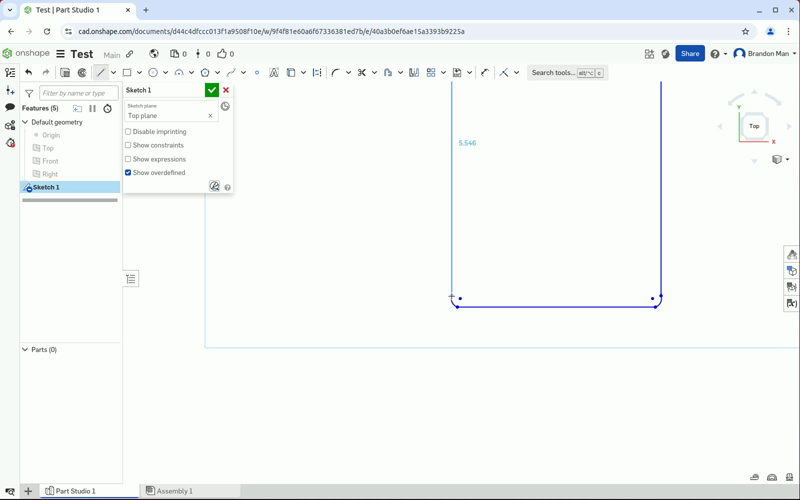
key_up(shift)
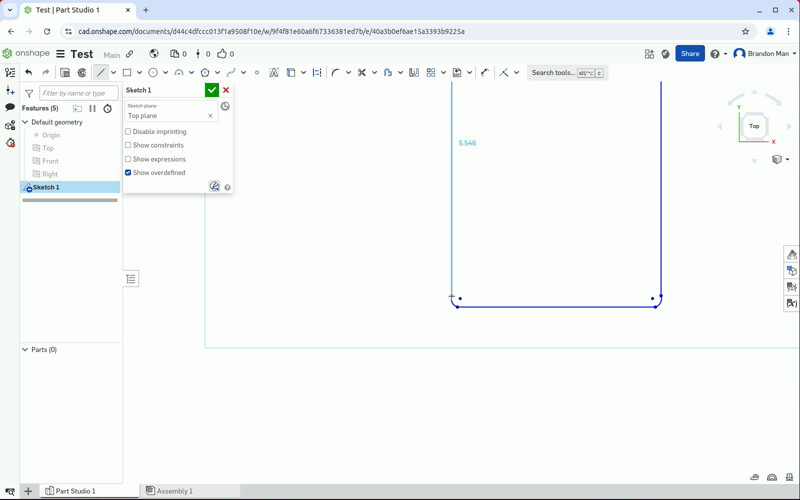
click(451, 295)
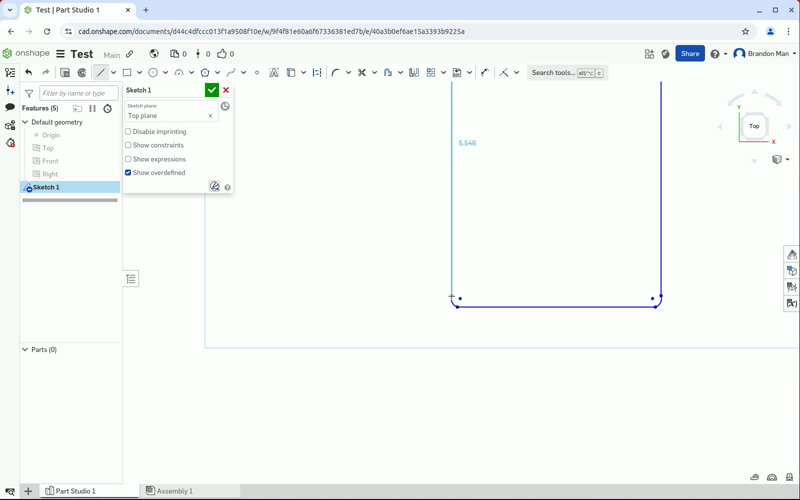
scroll(-6)
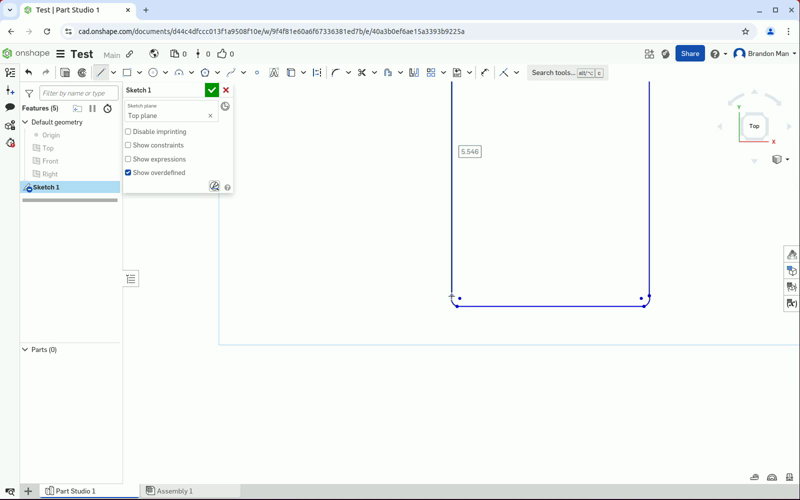
scroll(-6)
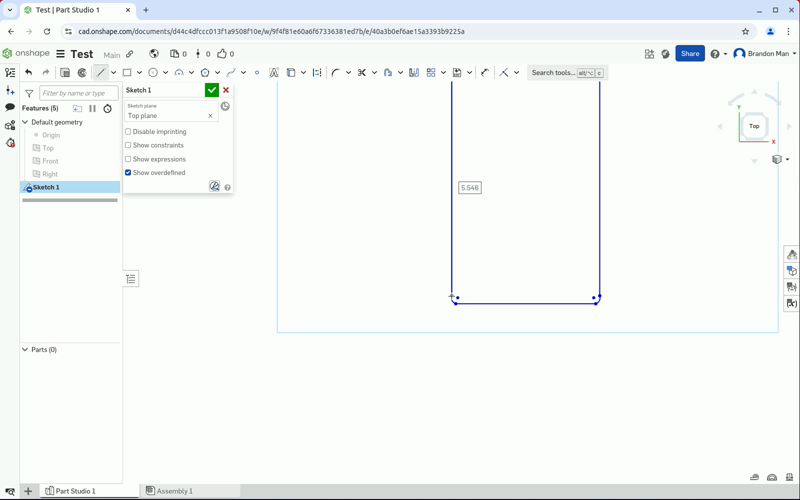
scroll(-6)
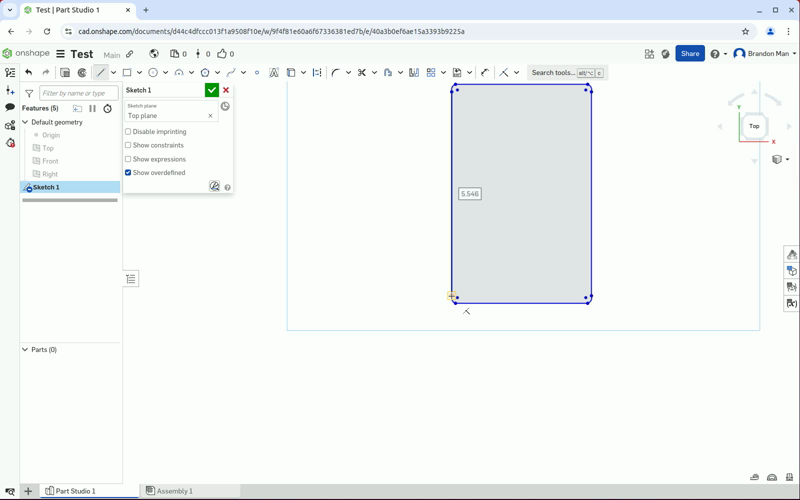
scroll(-6)
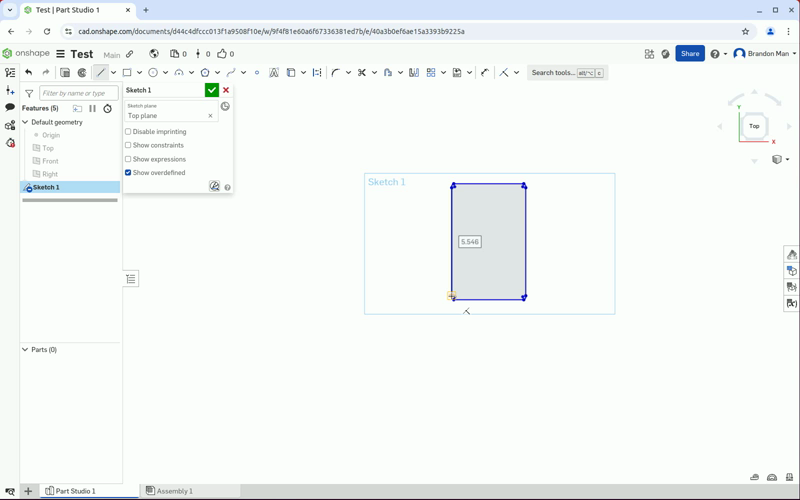
scroll(-6)
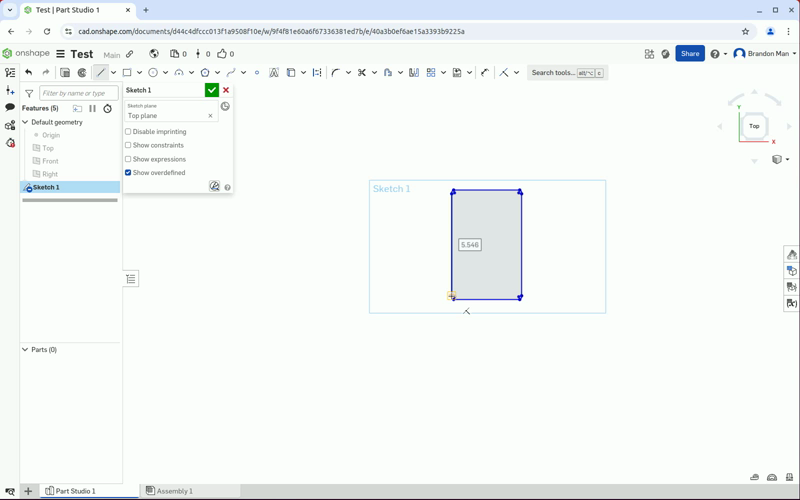
scroll(-6)
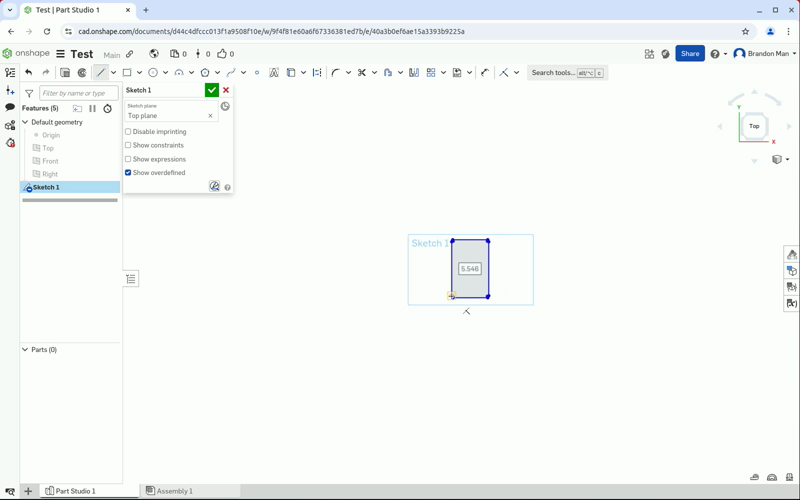
scroll(-6)
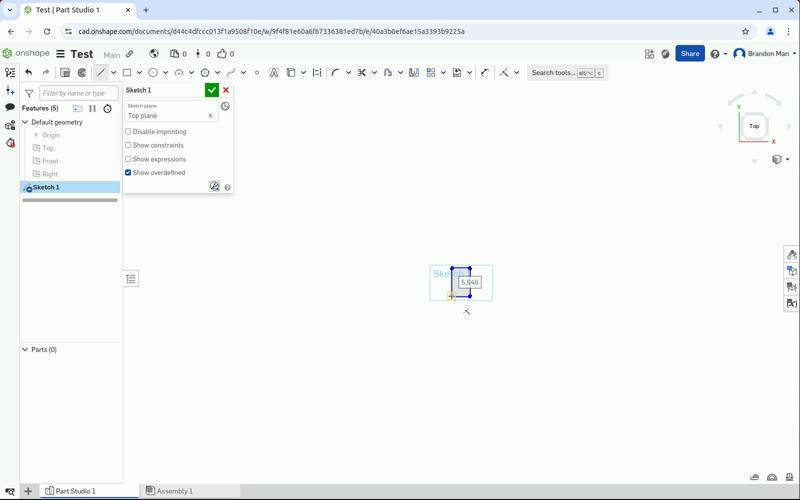
key(esc)
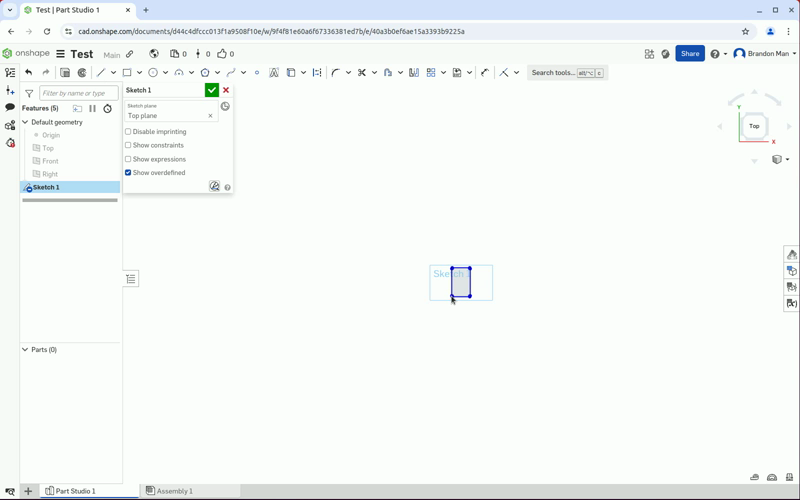
key(l)
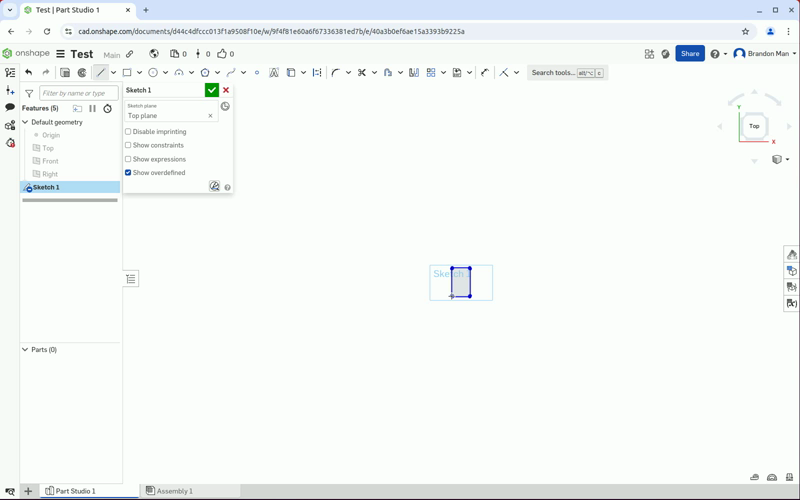
key_down(shift)
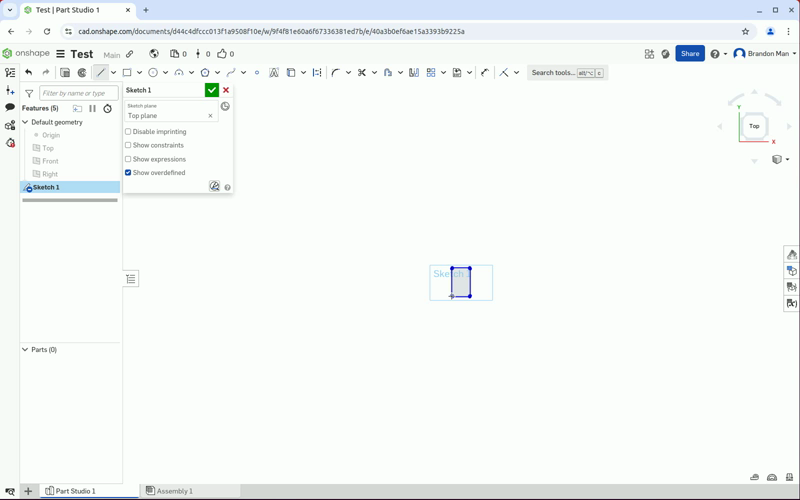
mouse_move(453, 294)
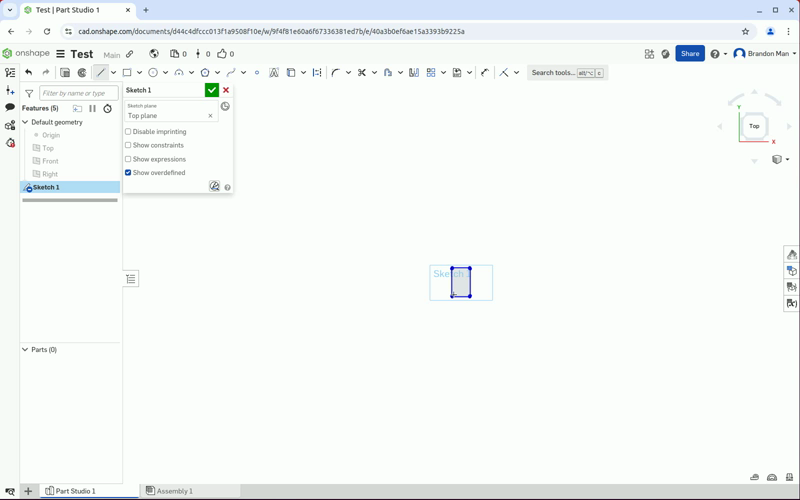
scroll(6)
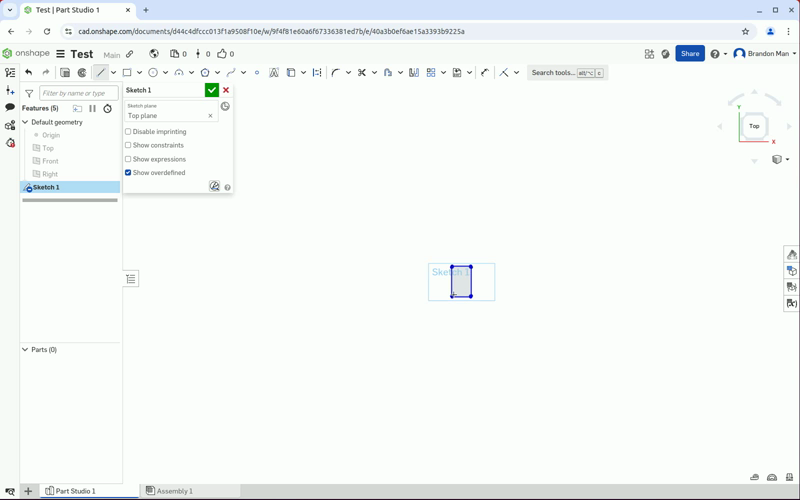
scroll(6)
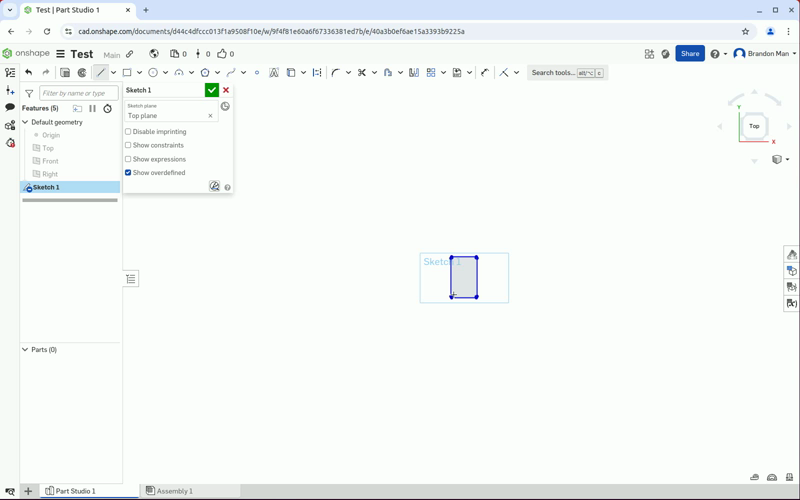
scroll(6)
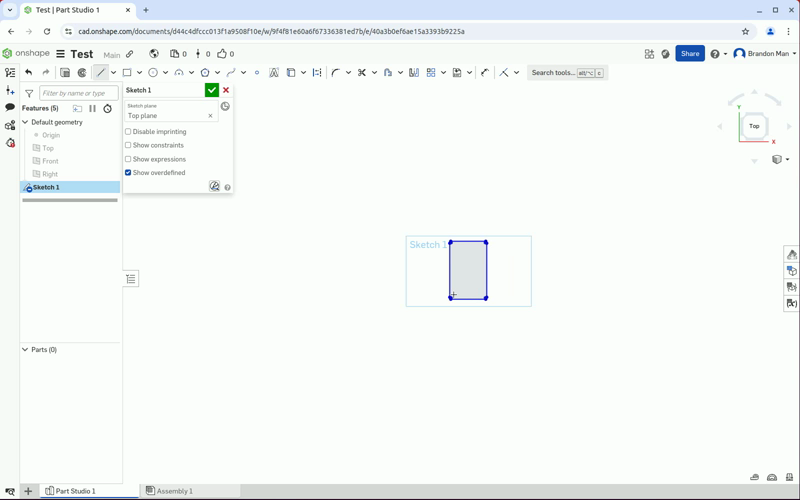
scroll(6)
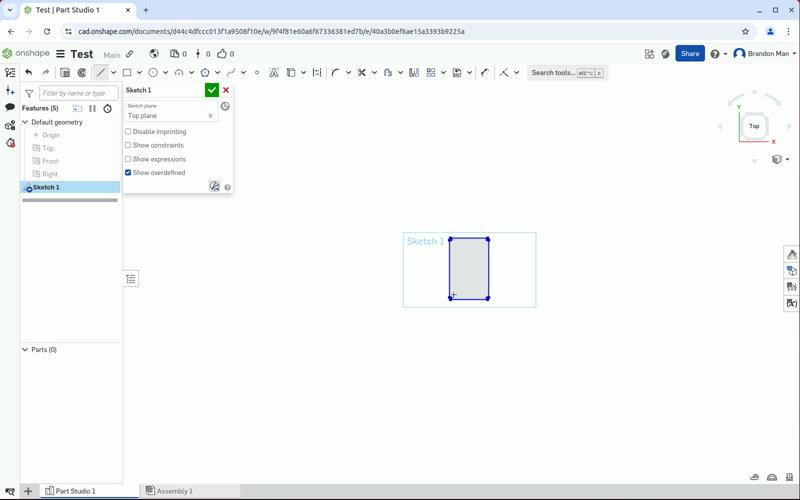
scroll(6)
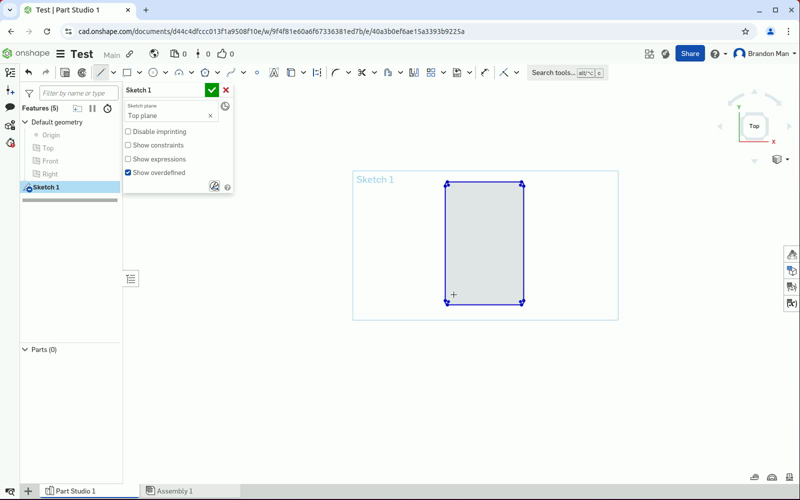
scroll(6)
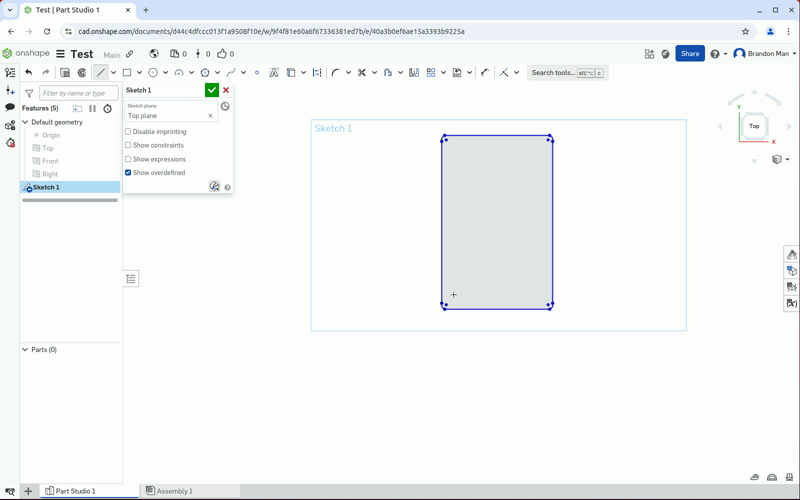
scroll(6)
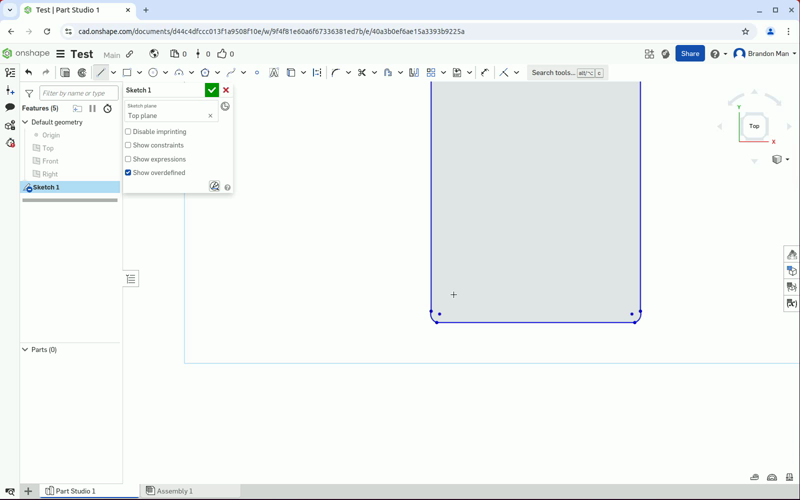
click(453, 294)
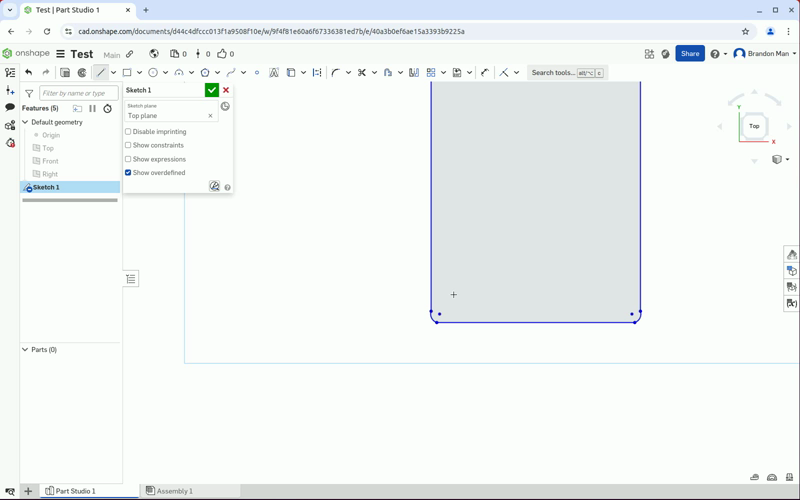
scroll(-6)
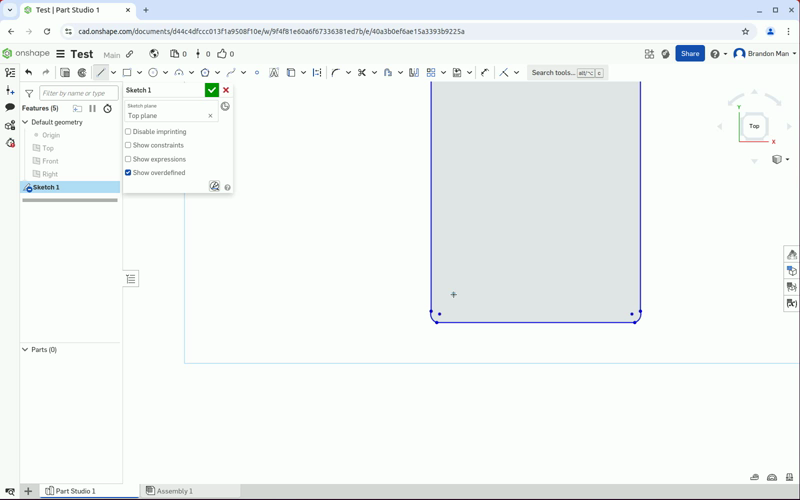
scroll(-6)
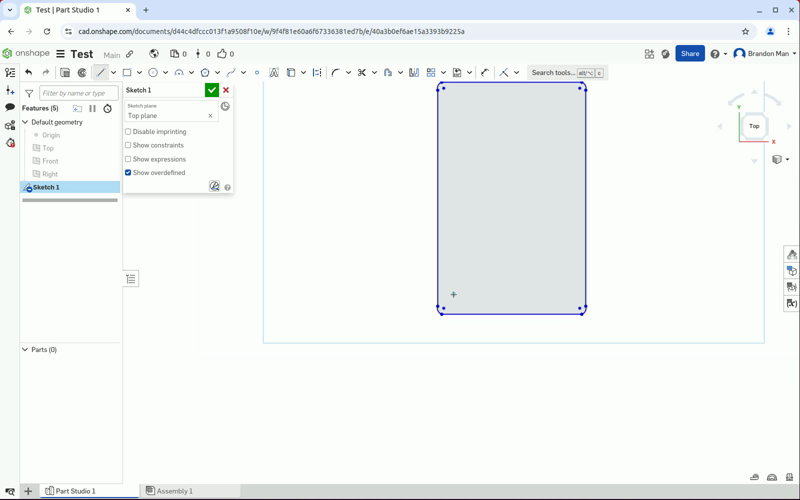
scroll(-6)
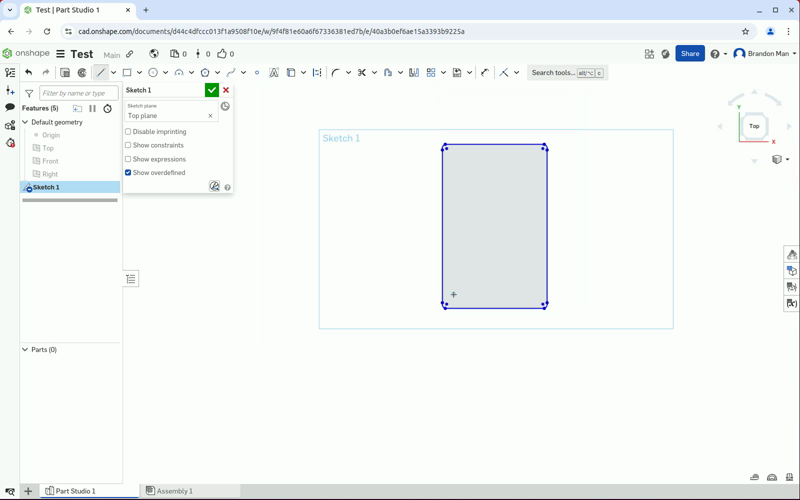
scroll(-6)
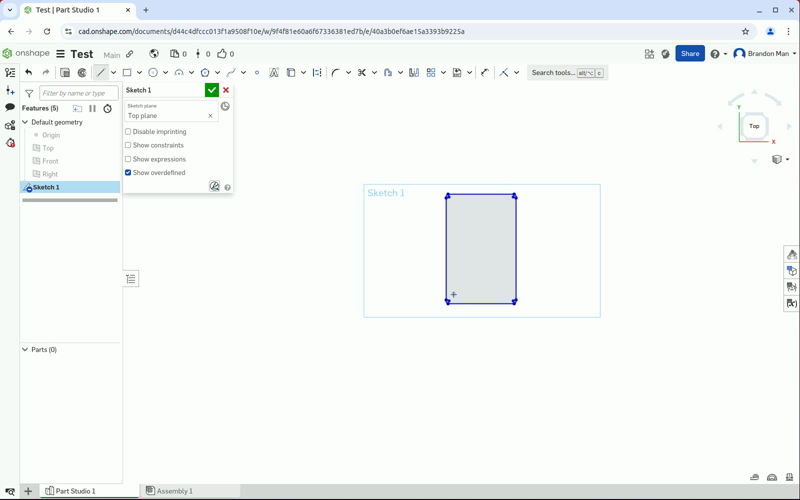
scroll(-6)
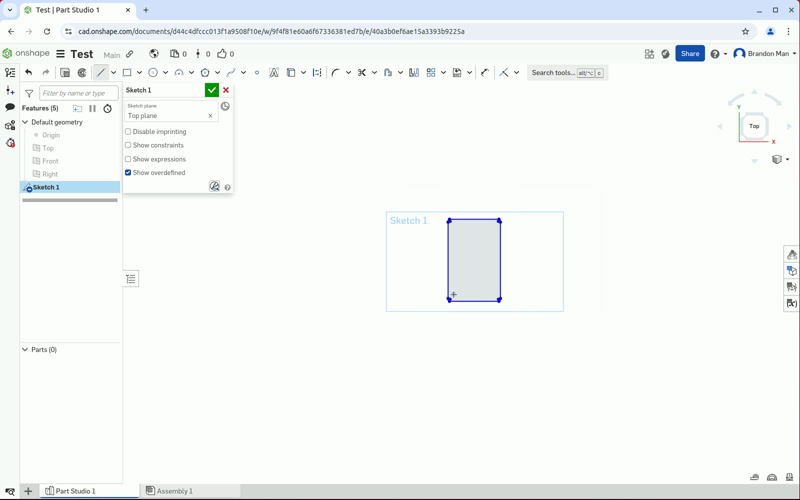
scroll(-6)
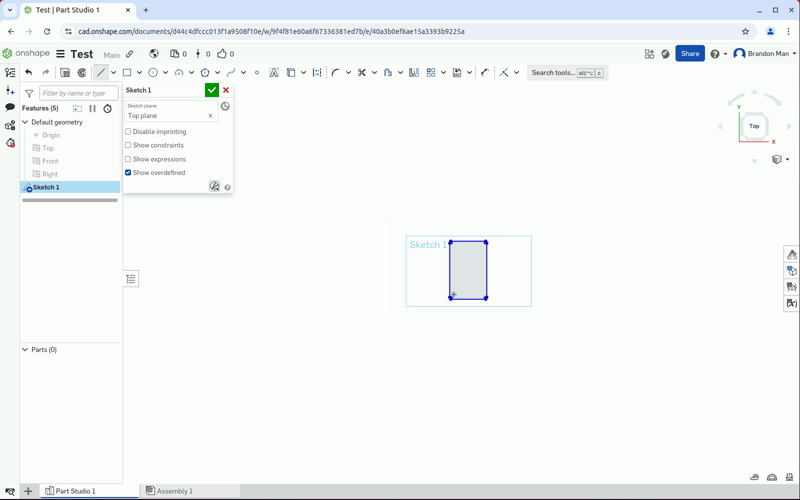
scroll(-6)
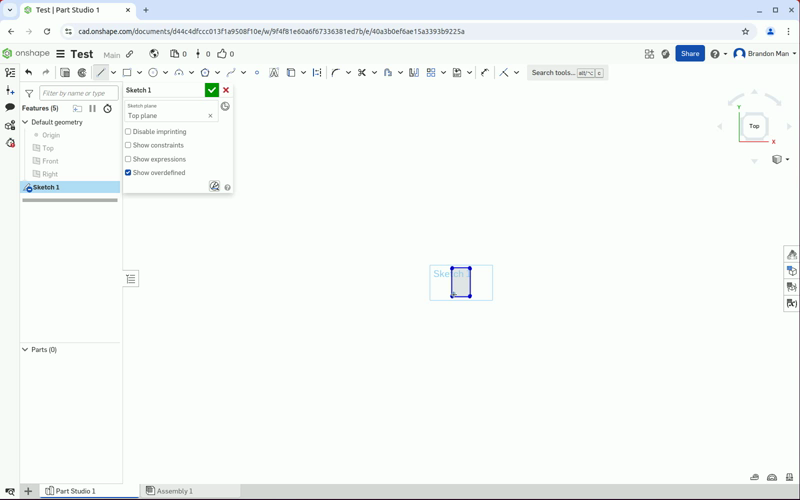
key_up(shift)
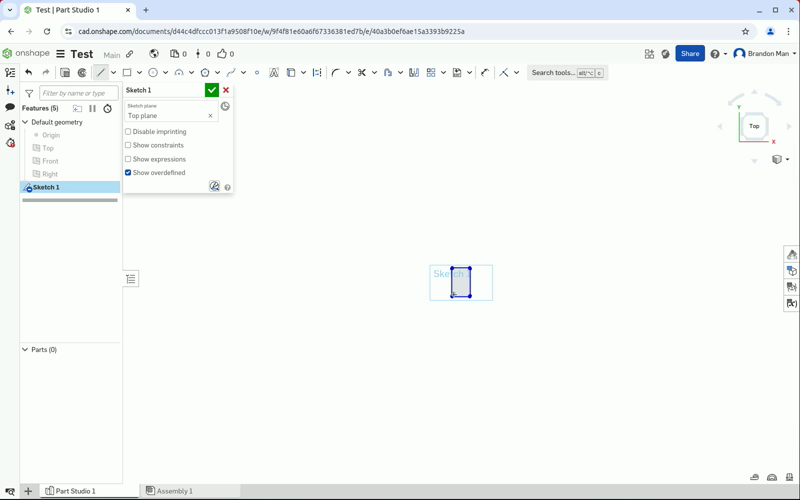
key_down(shift)
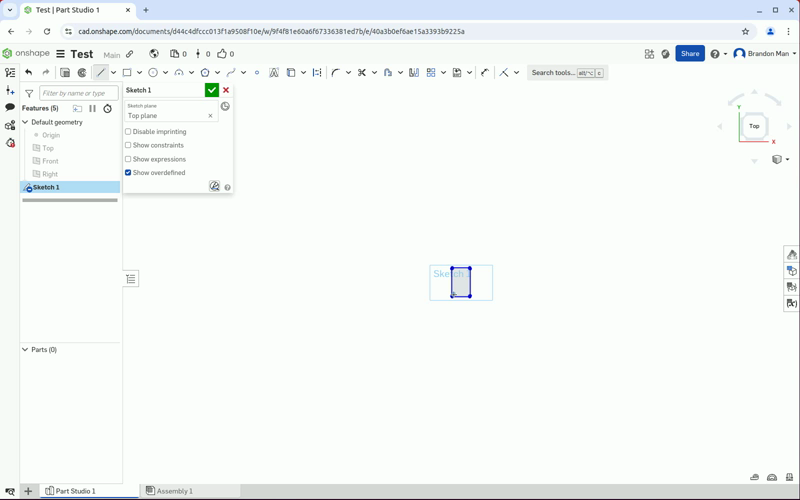
mouse_move(483, 294)
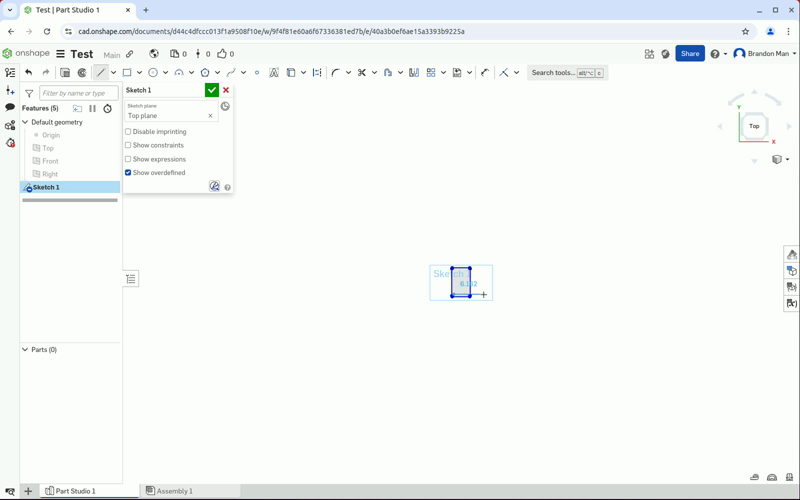
mouse_move(468, 294)
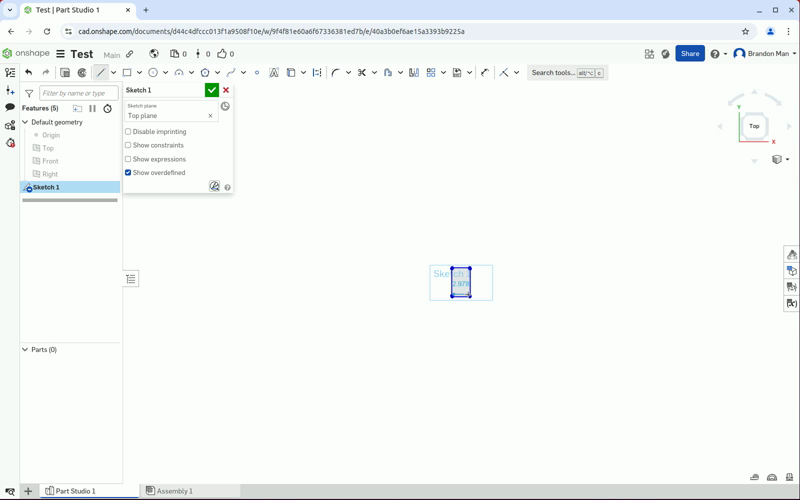
scroll(6)
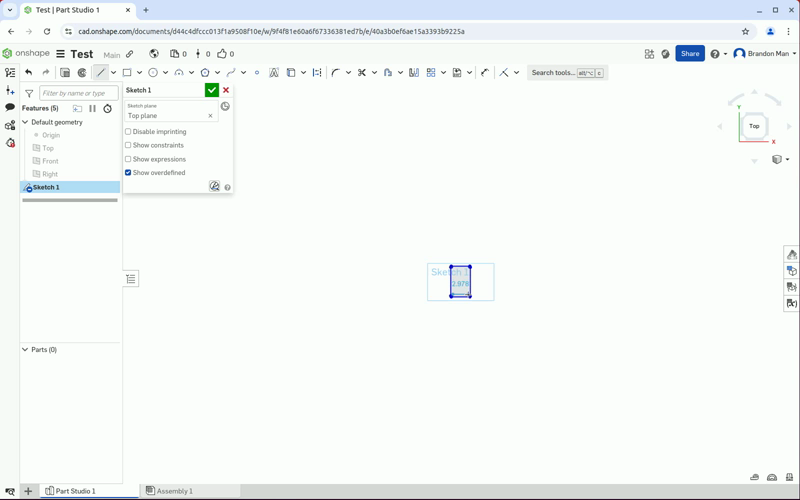
scroll(6)
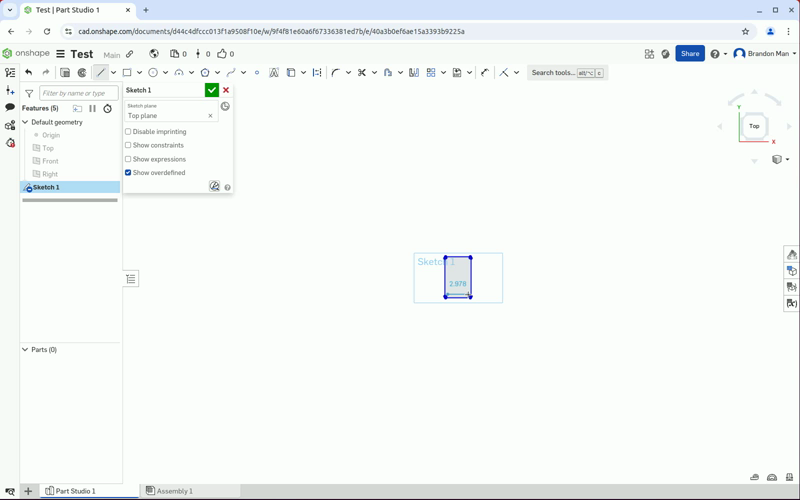
scroll(6)
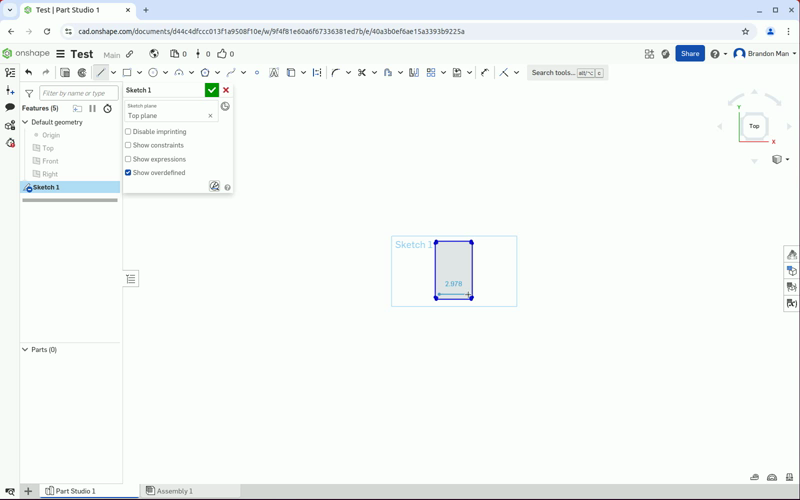
scroll(6)
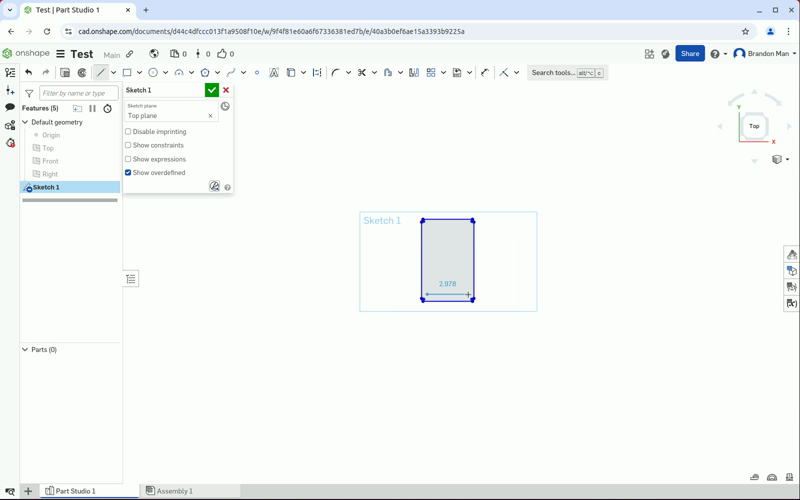
scroll(6)
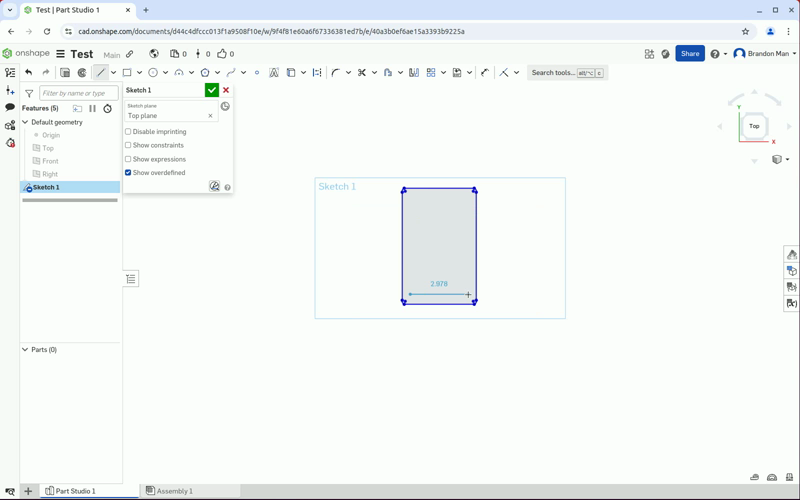
scroll(6)
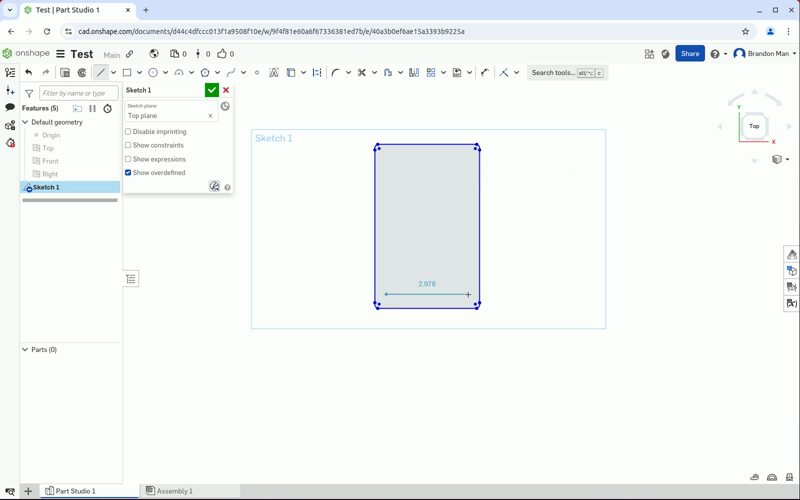
scroll(6)
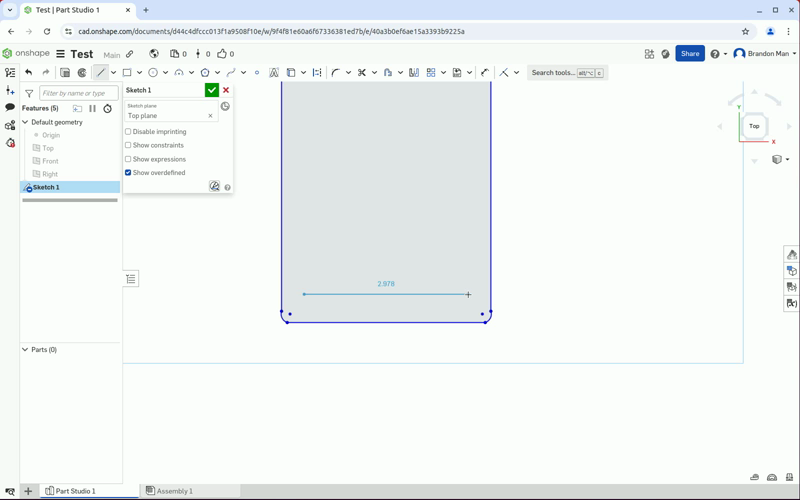
click(468, 294)
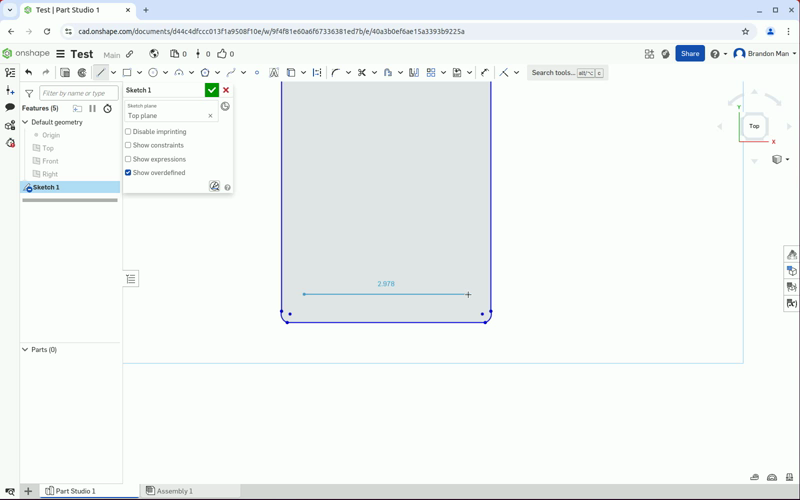
scroll(-6)
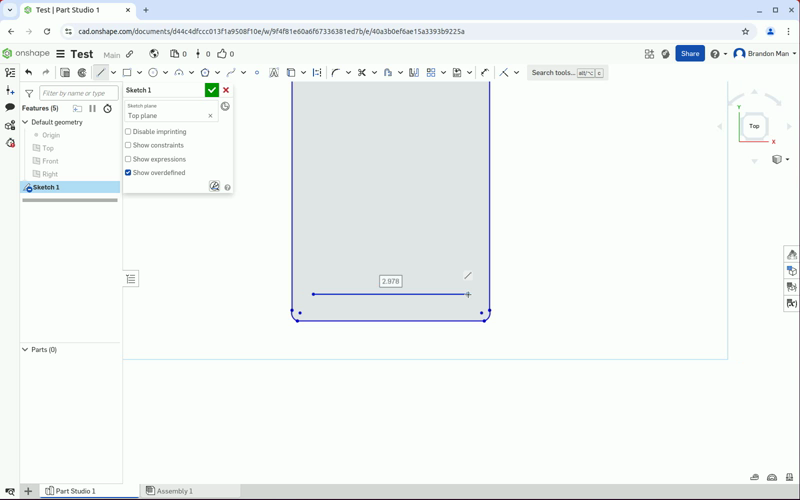
scroll(-6)
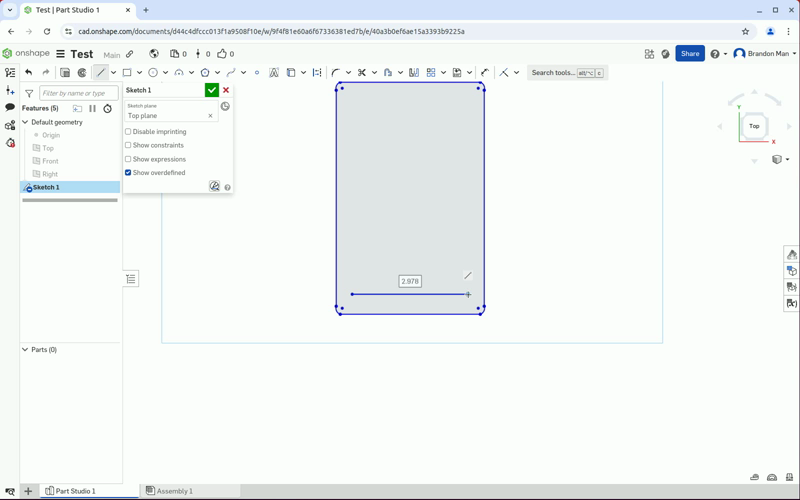
scroll(-6)
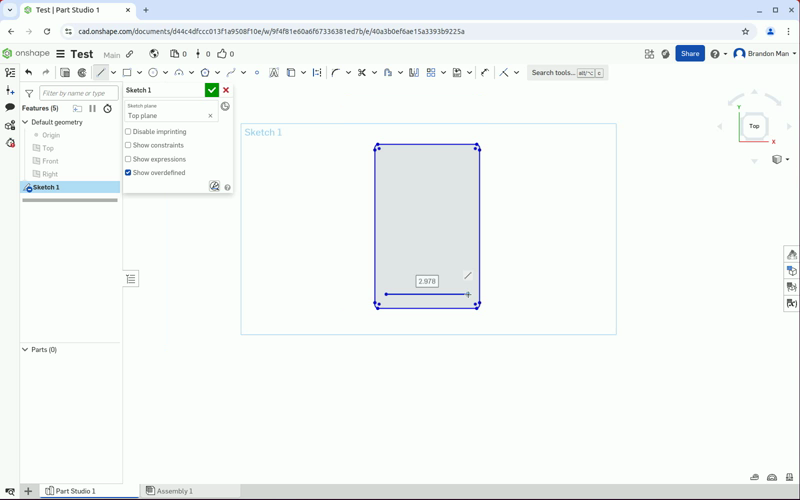
scroll(-6)
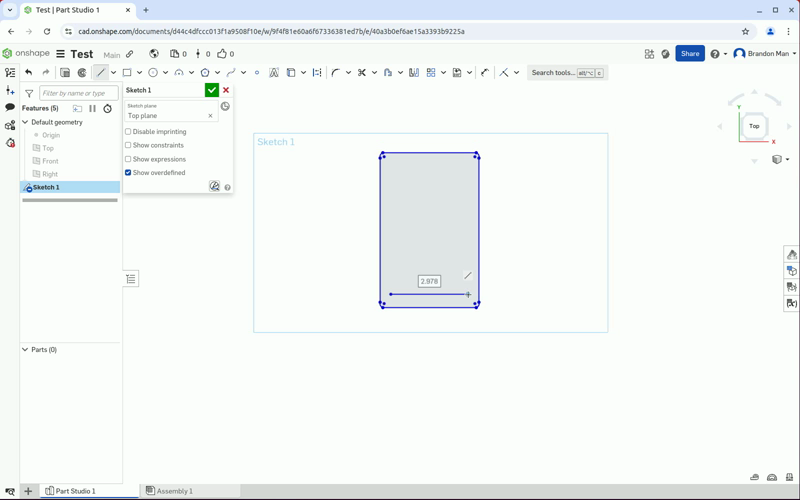
scroll(-6)
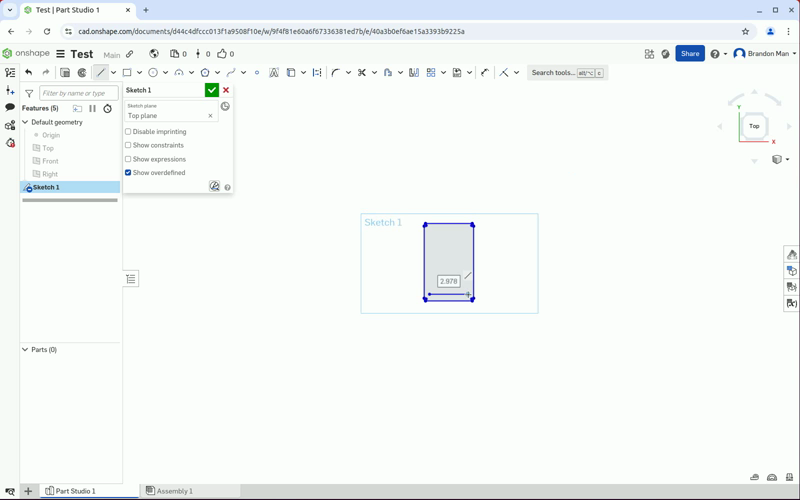
scroll(-6)
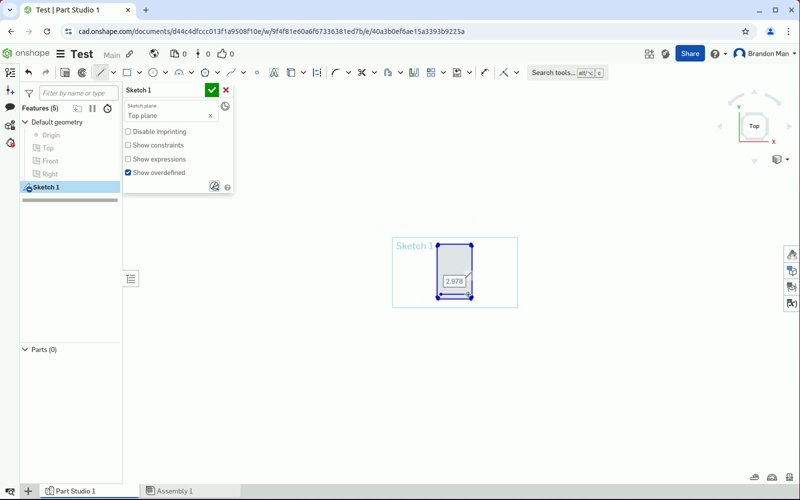
scroll(-6)
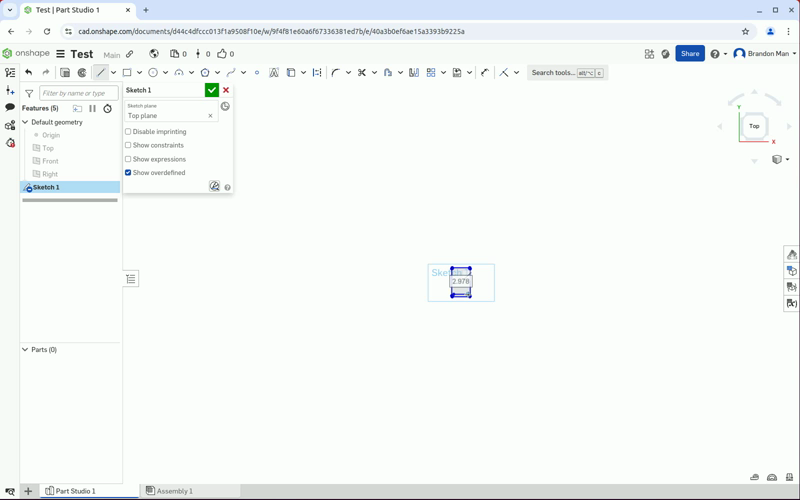
key_up(shift)
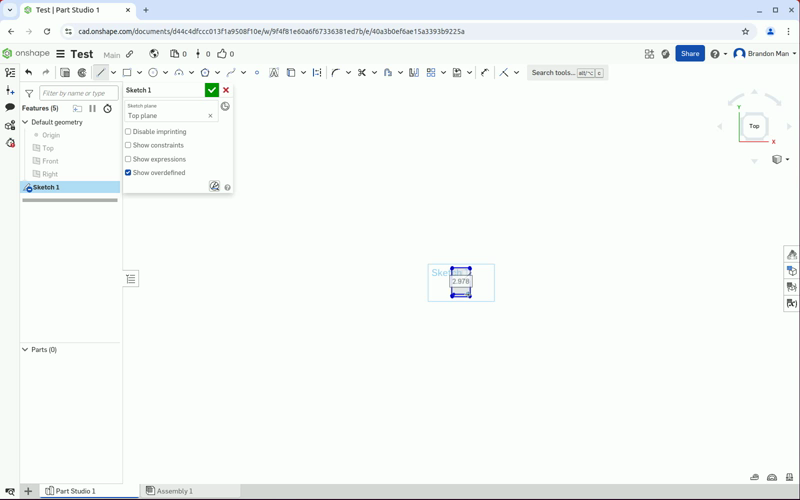
key_down(shift)
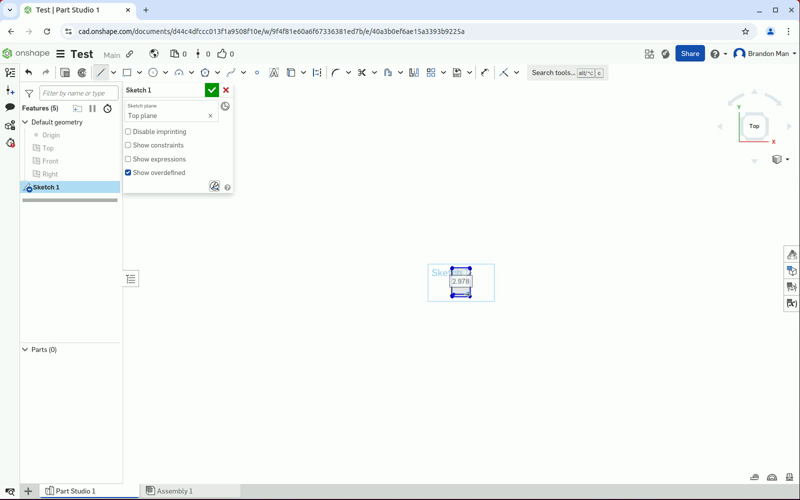
mouse_move(498, 294)
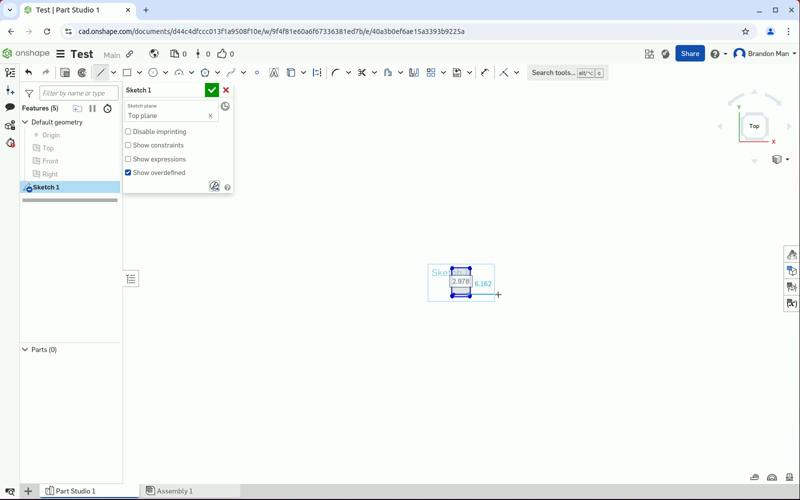
mouse_move(468, 270)
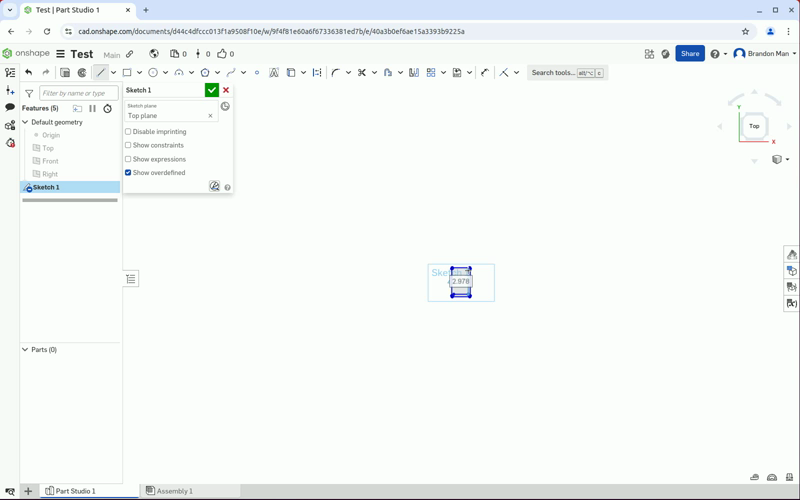
scroll(6)
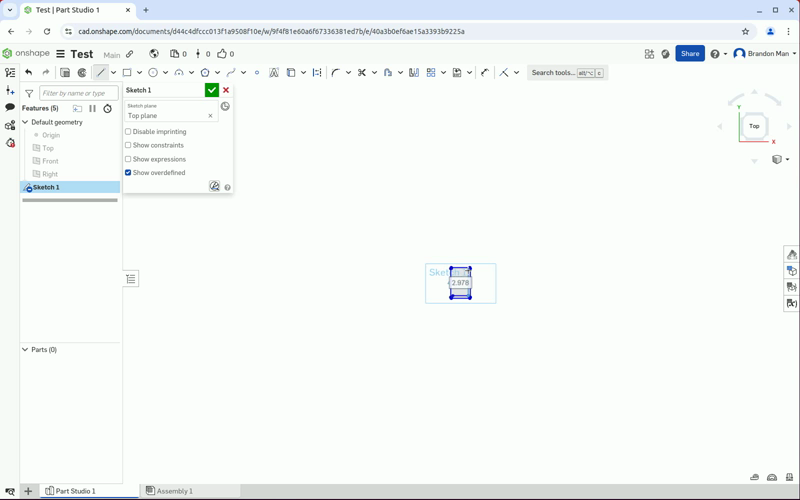
scroll(6)
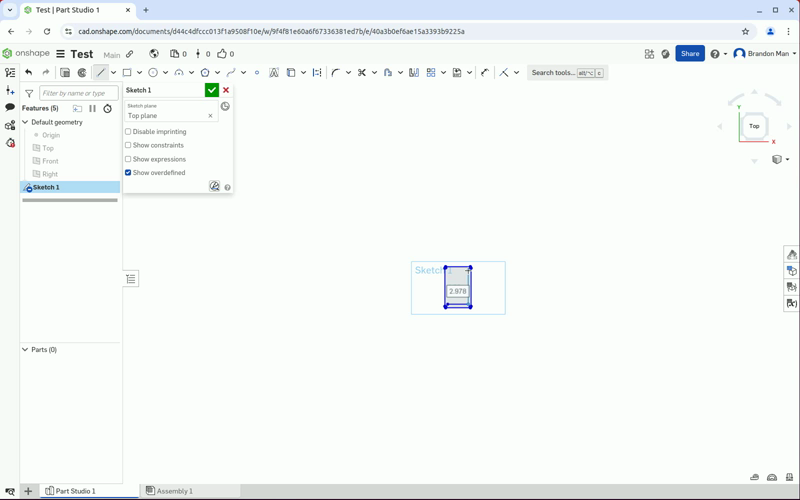
scroll(6)
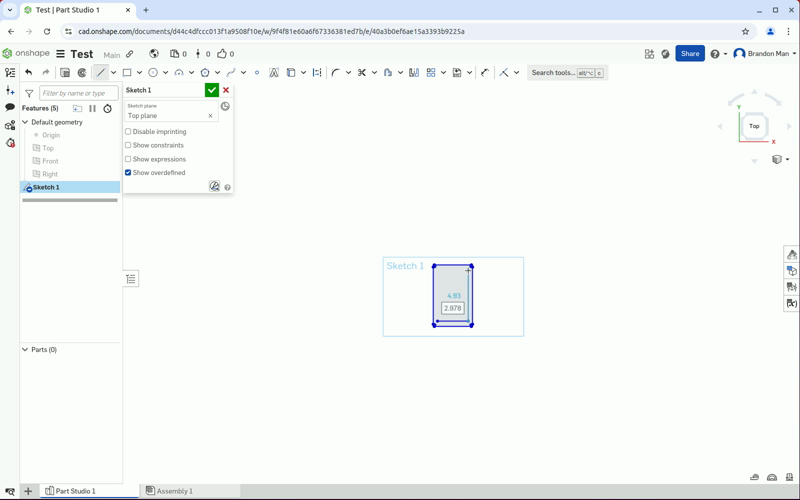
scroll(6)
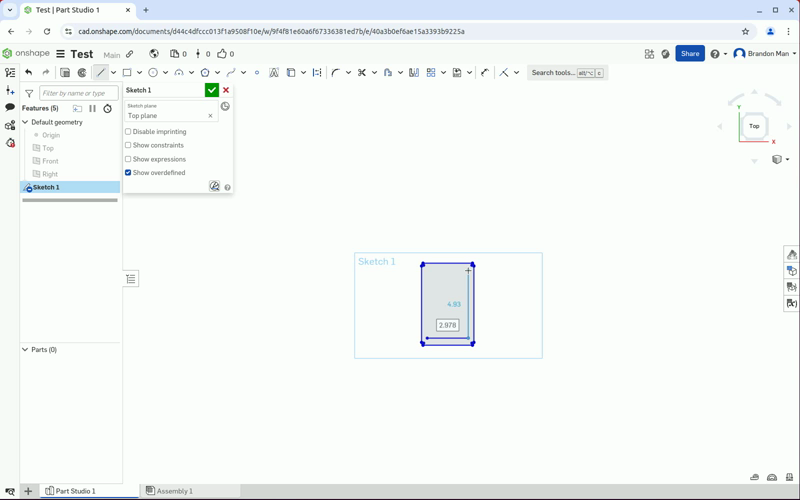
scroll(6)
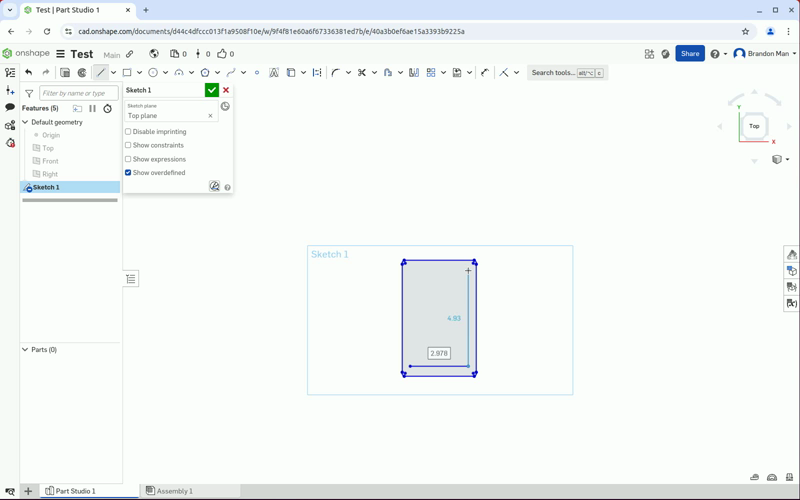
scroll(6)
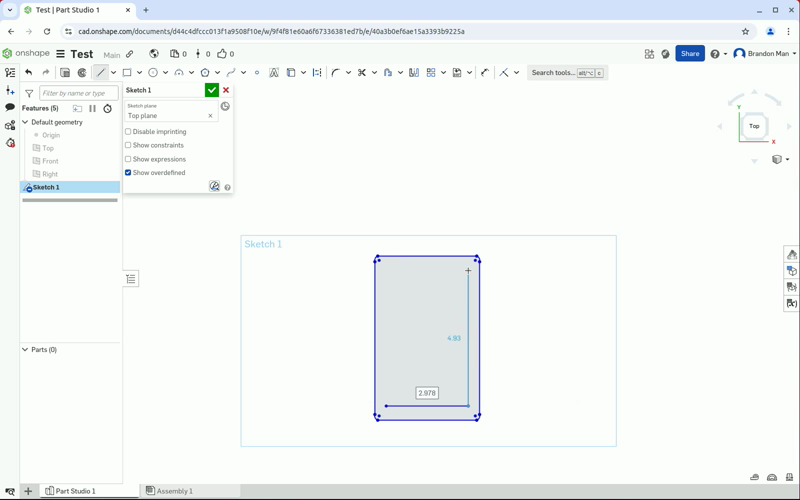
scroll(6)
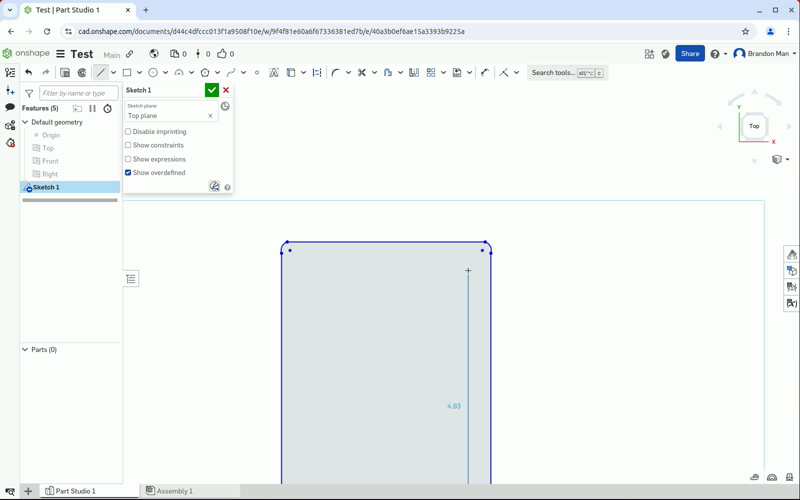
click(468, 270)
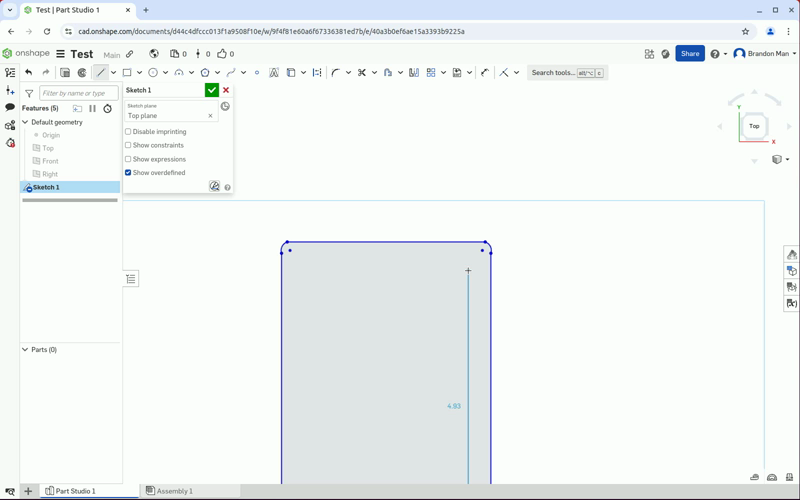
scroll(-6)
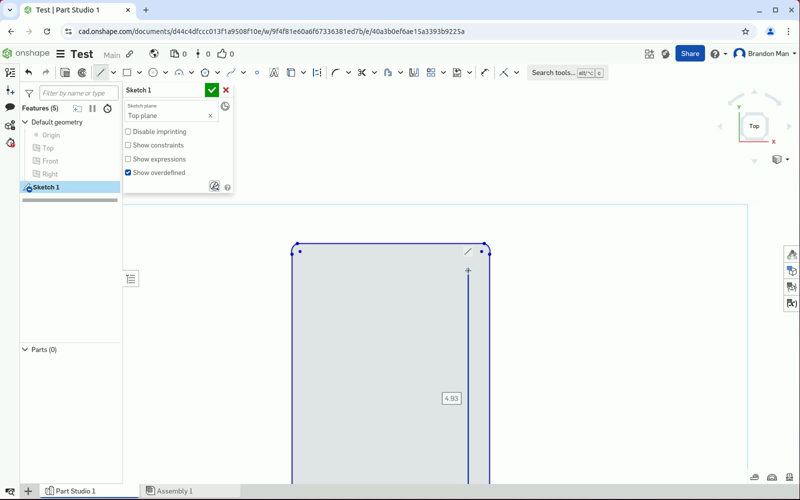
scroll(-6)
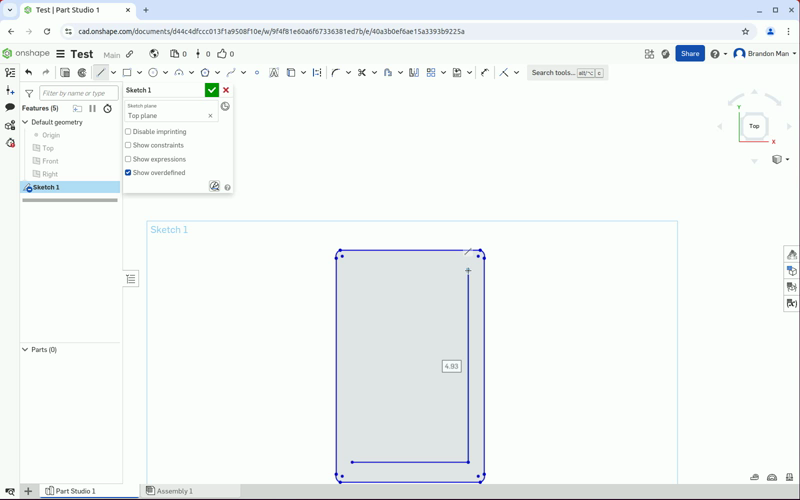
scroll(-6)
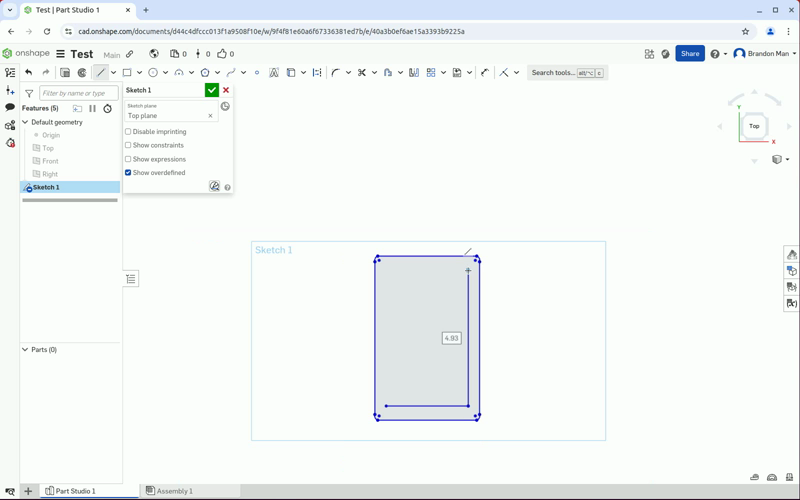
scroll(-6)
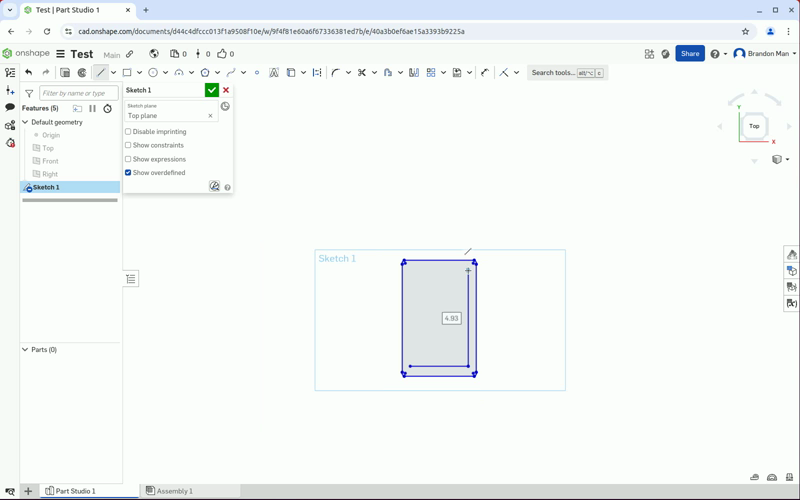
scroll(-6)
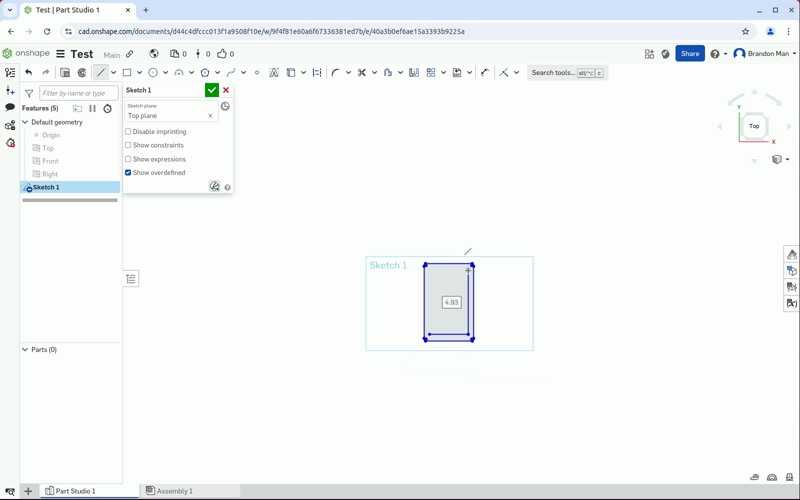
scroll(-6)
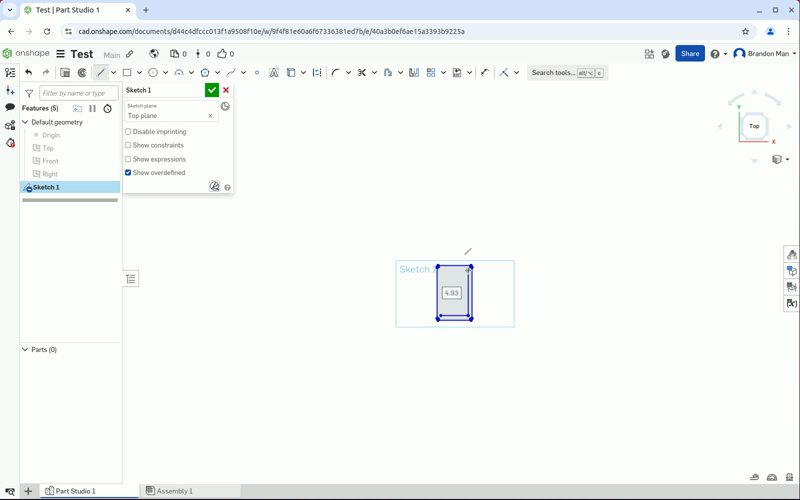
scroll(-6)
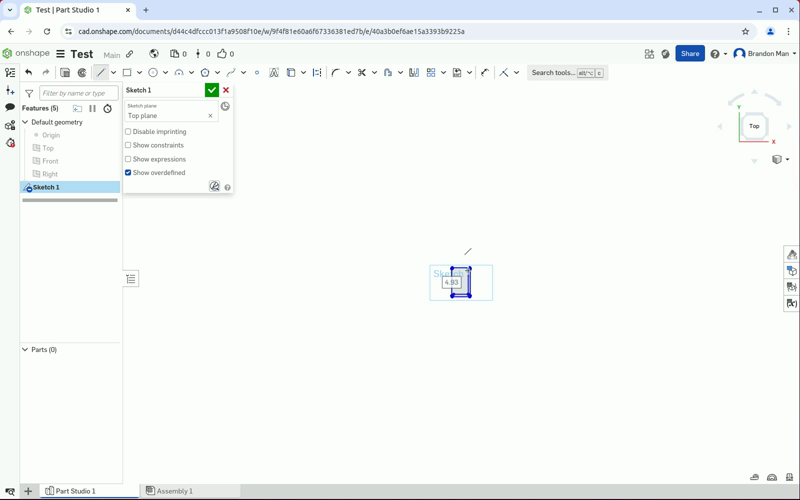
key_up(shift)
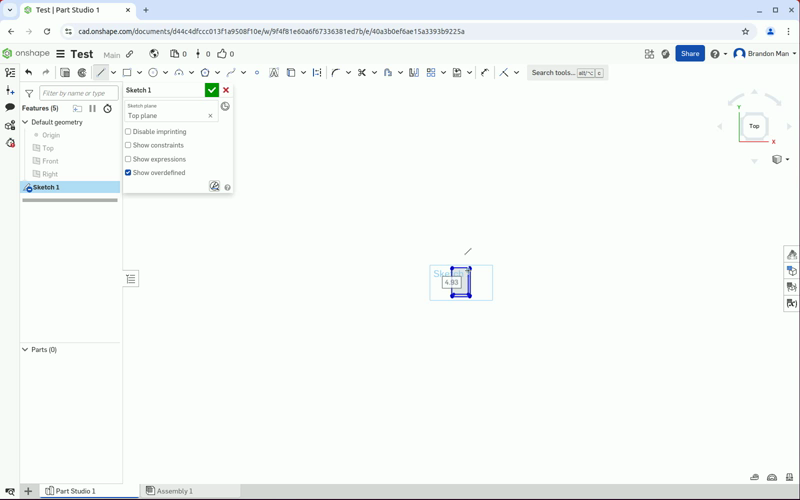
key_down(shift)
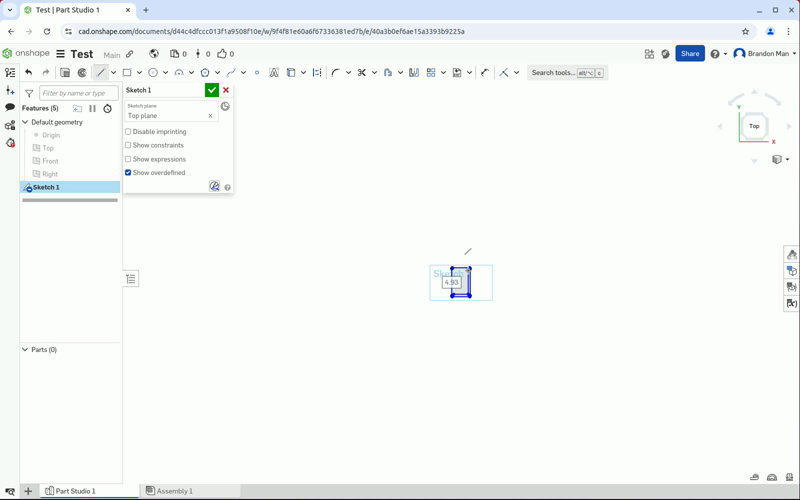
mouse_move(498, 270)
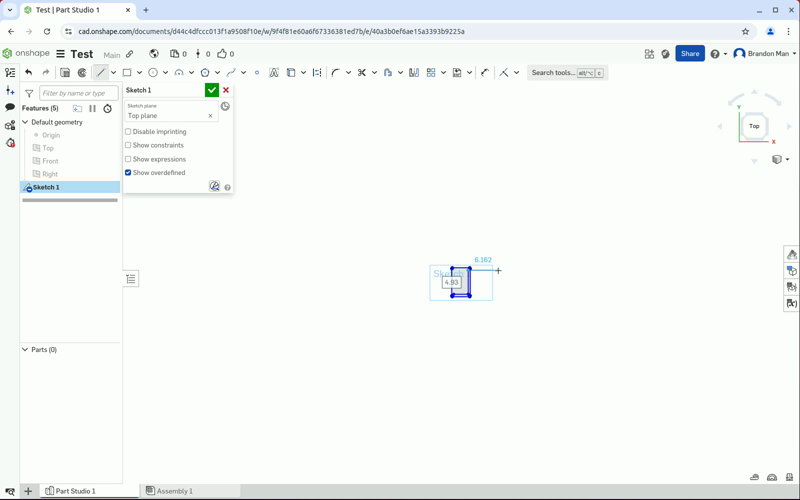
mouse_move(453, 270)
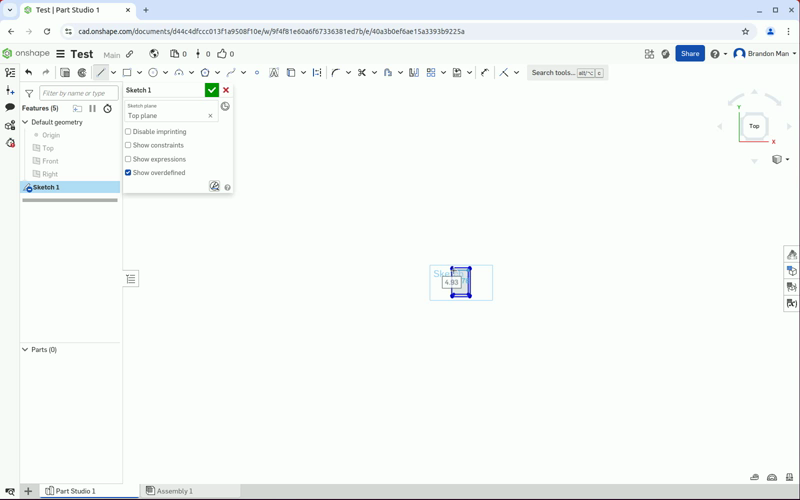
scroll(6)
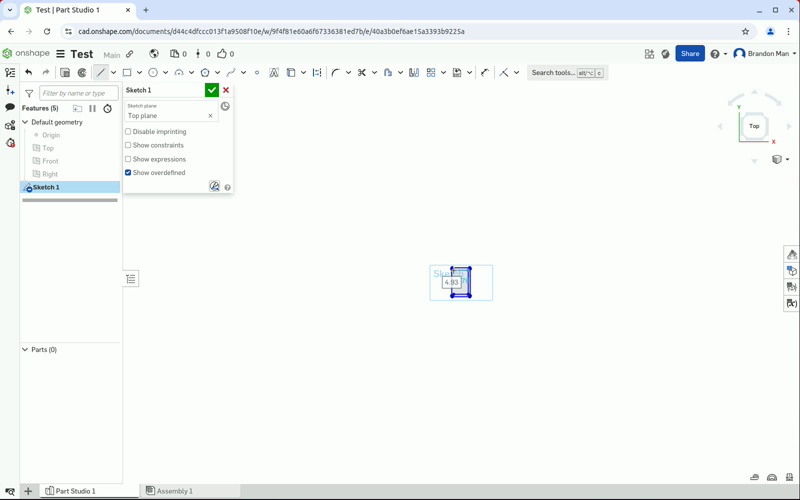
scroll(6)
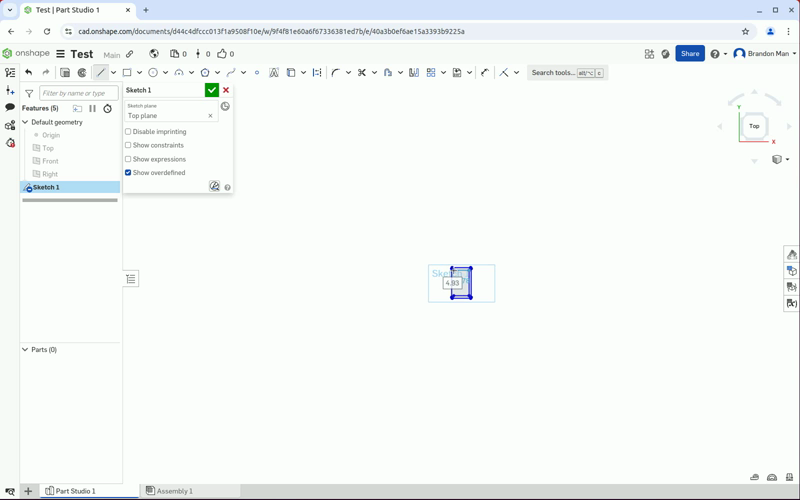
scroll(6)
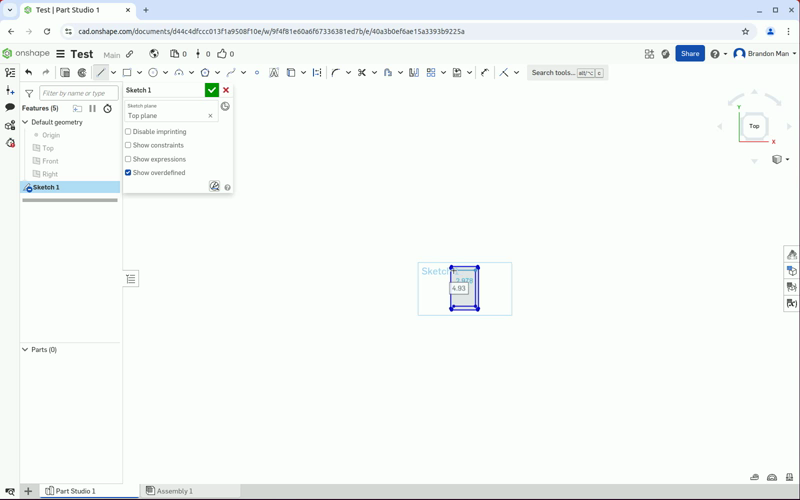
scroll(6)
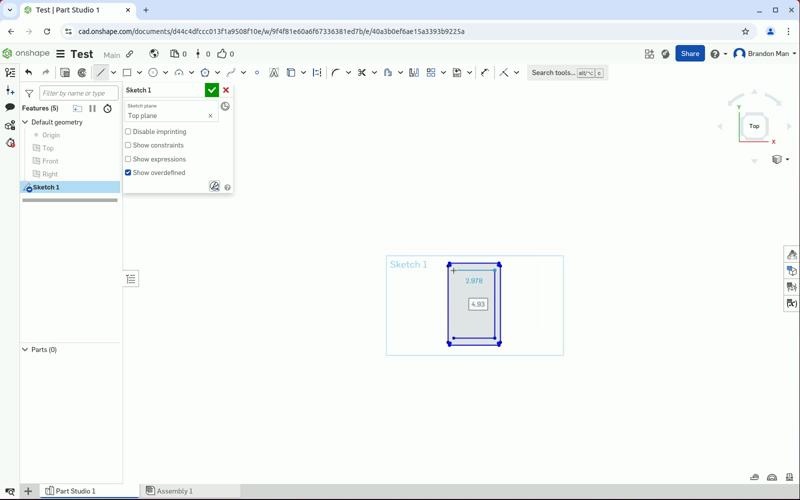
scroll(6)
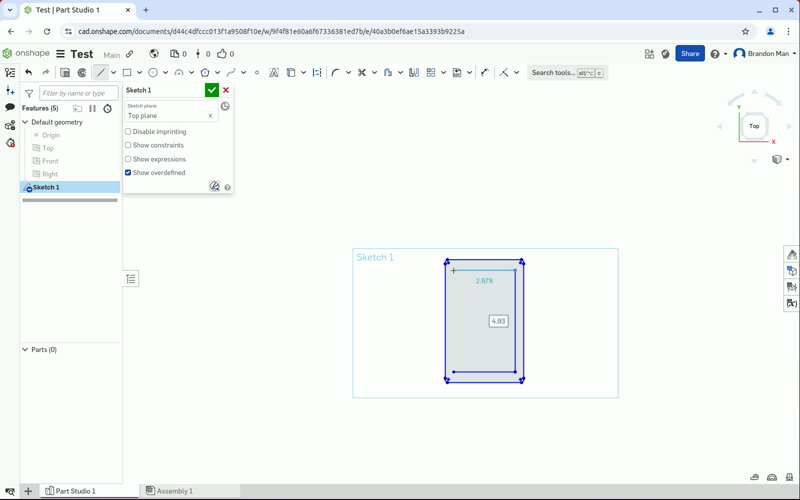
scroll(6)
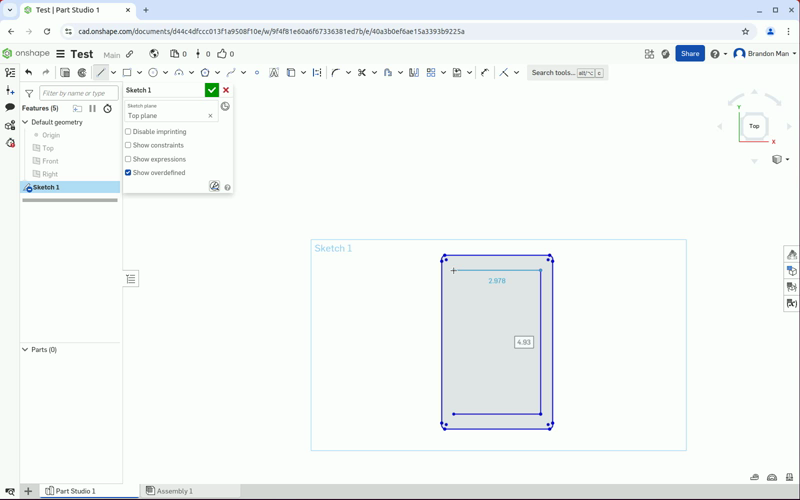
scroll(6)
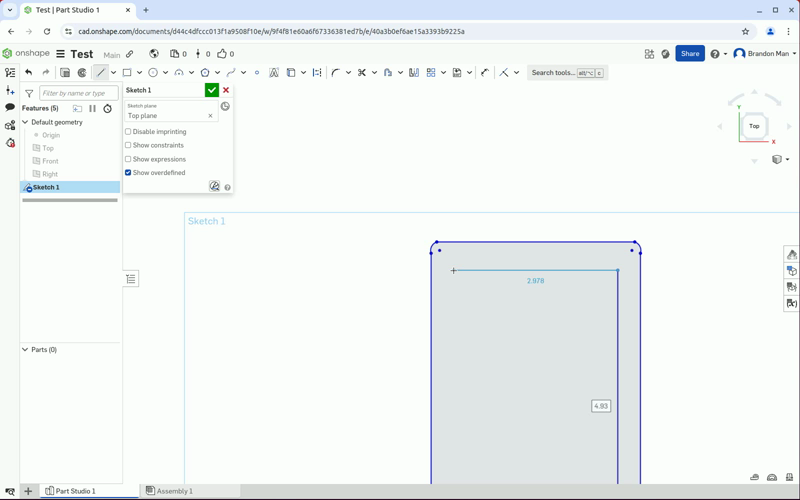
click(453, 270)
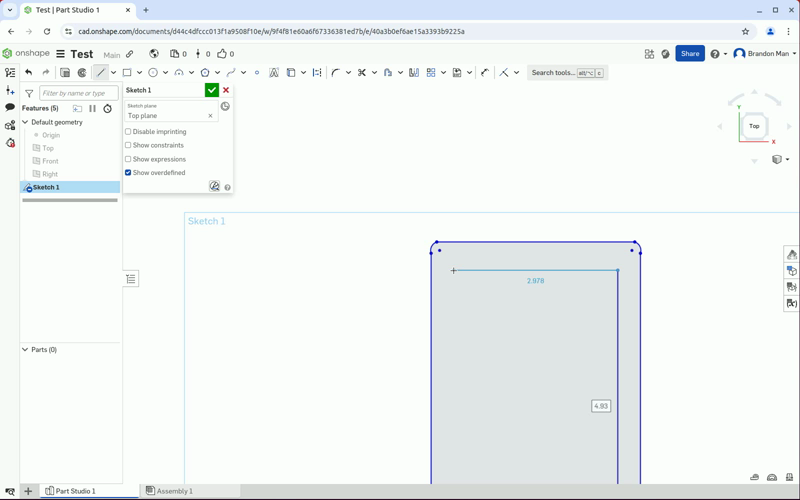
scroll(-6)
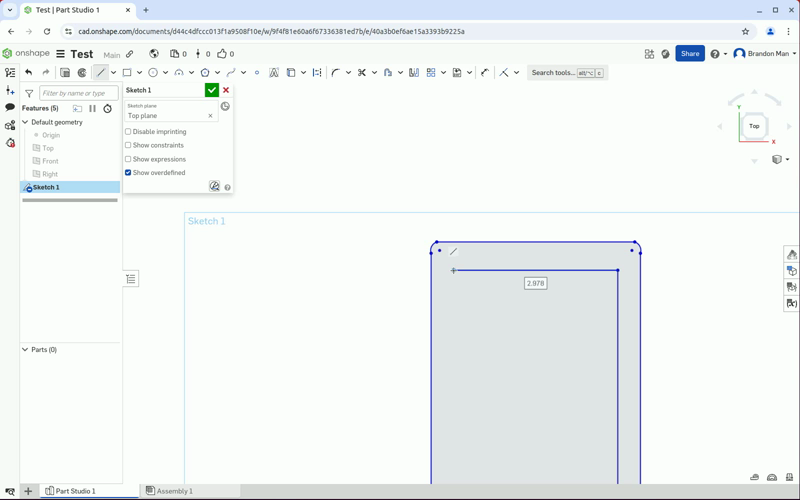
scroll(-6)
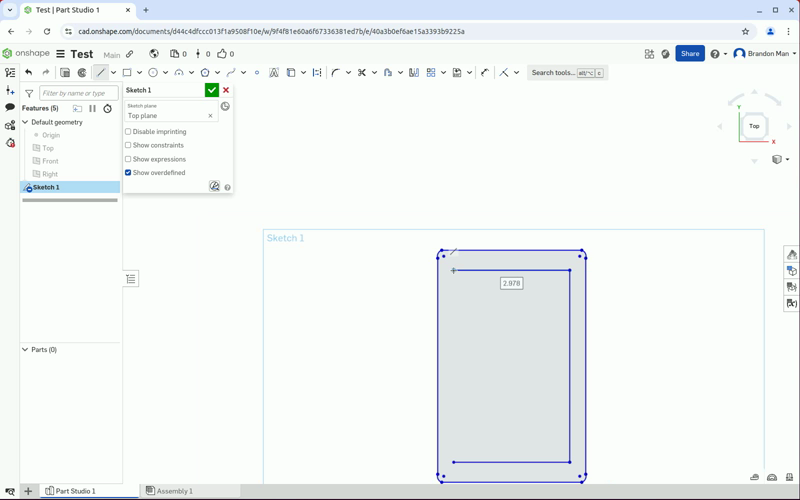
scroll(-6)
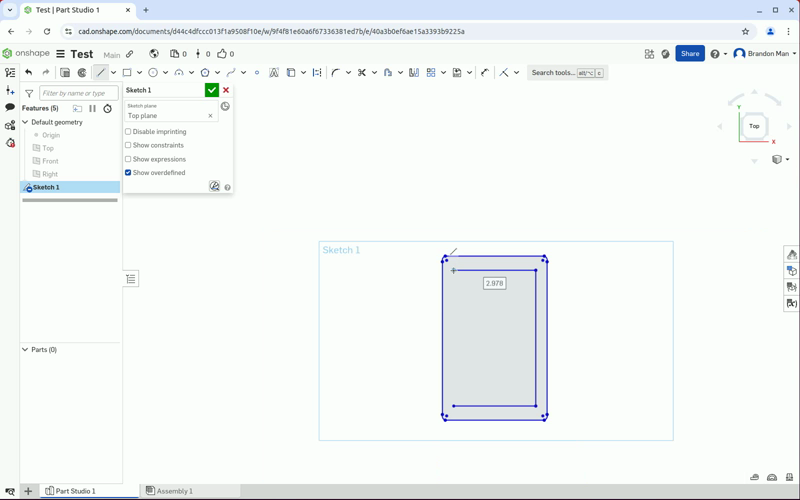
scroll(-6)
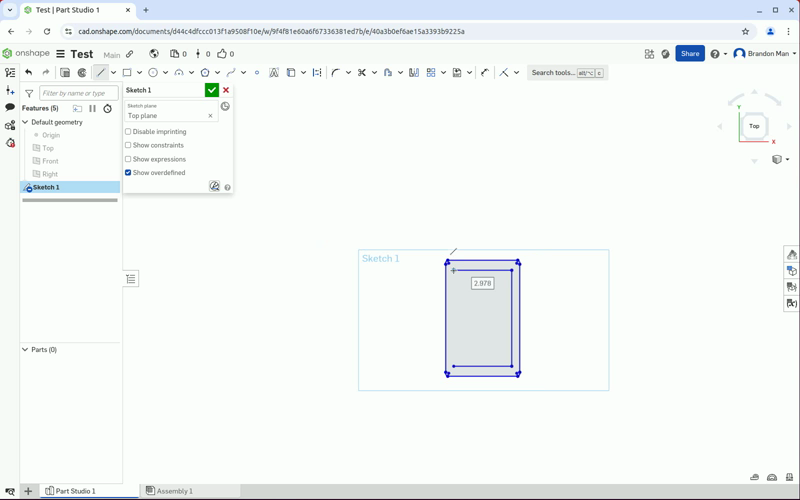
scroll(-6)
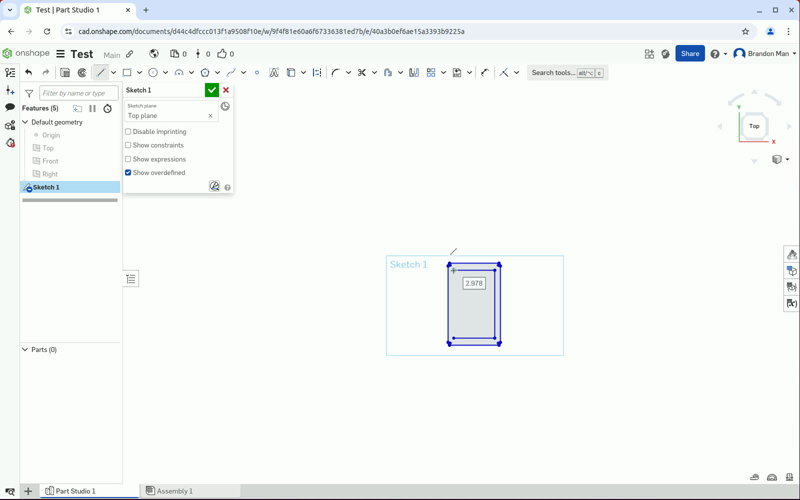
scroll(-6)
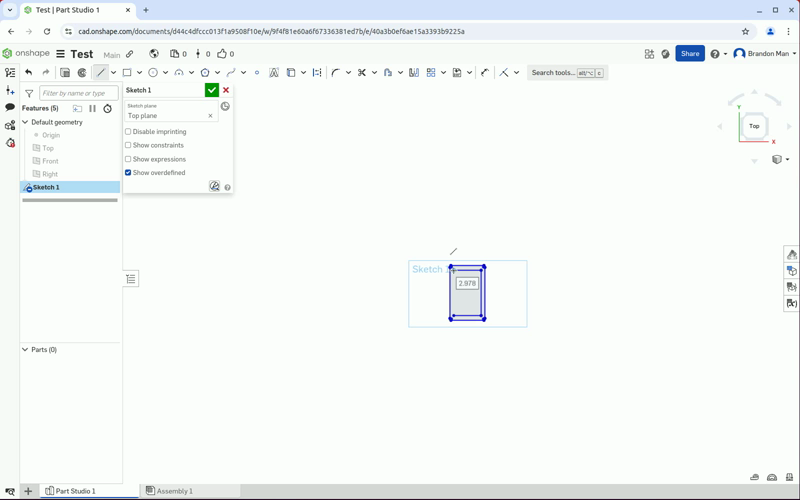
scroll(-6)
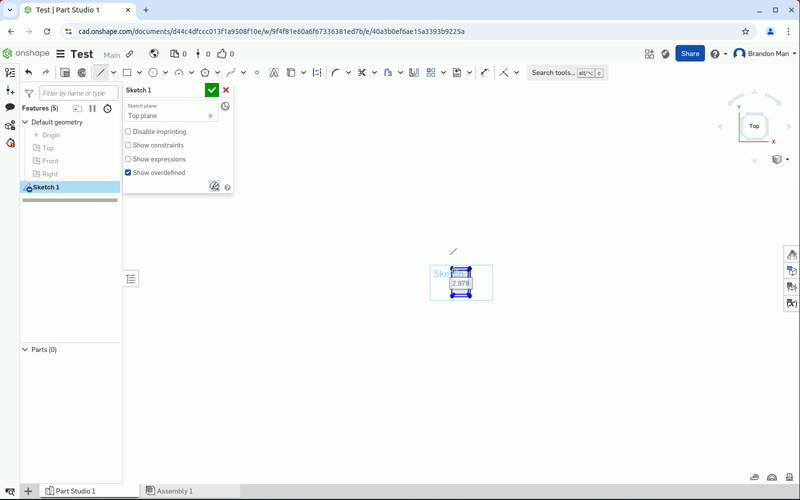
key_up(shift)
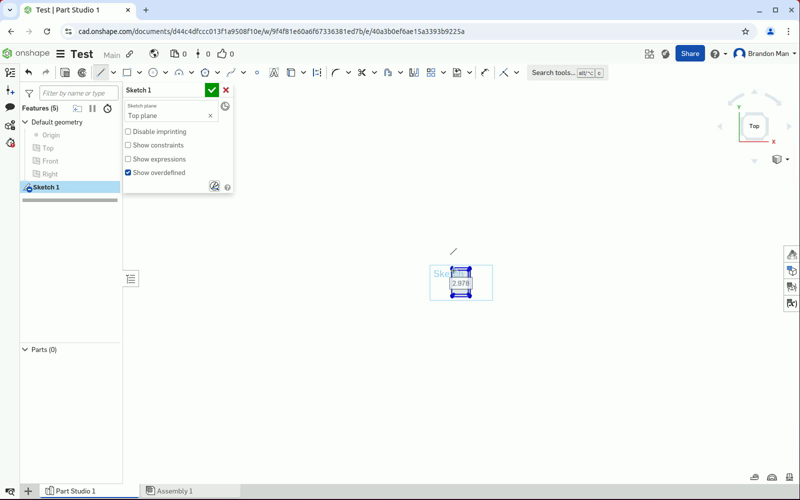
mouse_move(483, 270)
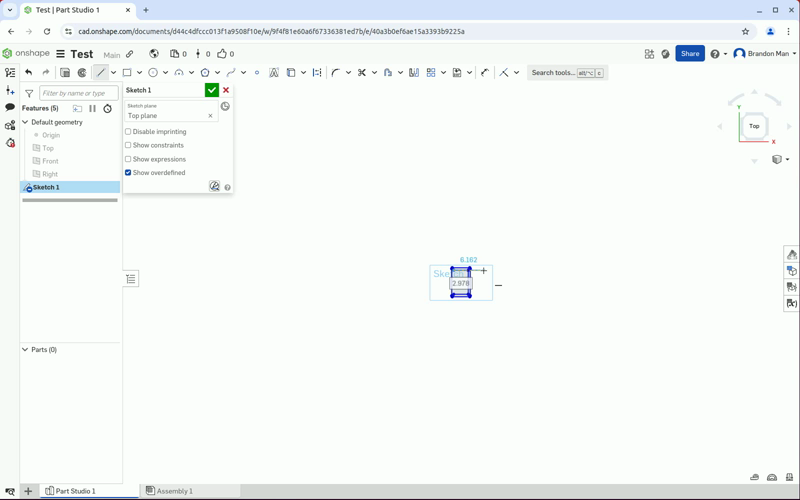
key_down(shift)
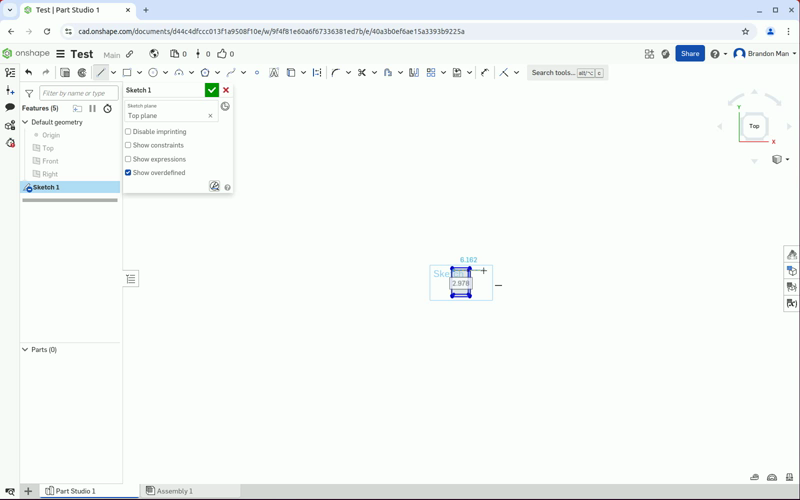
mouse_move(453, 294)
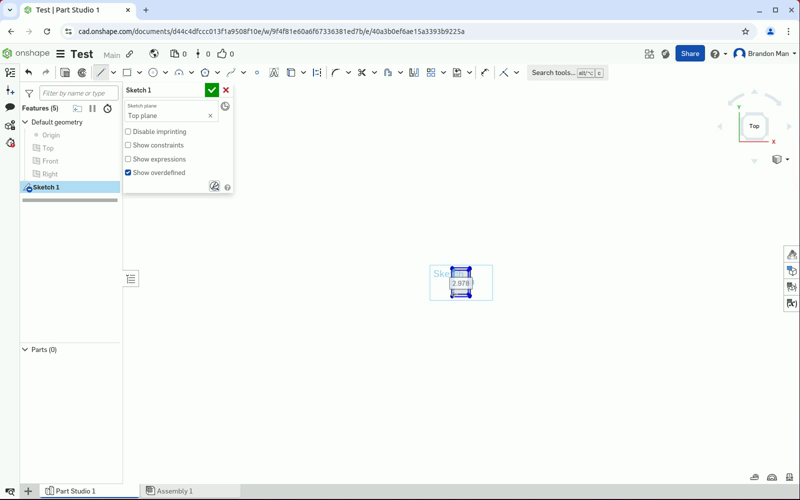
scroll(6)
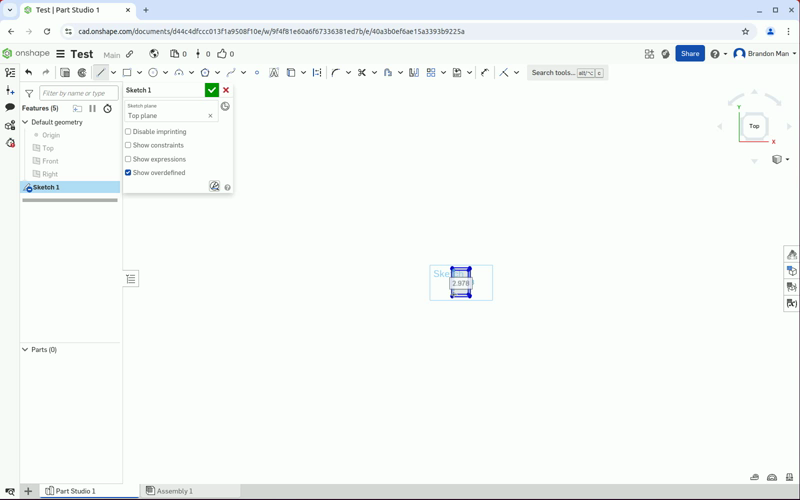
scroll(6)
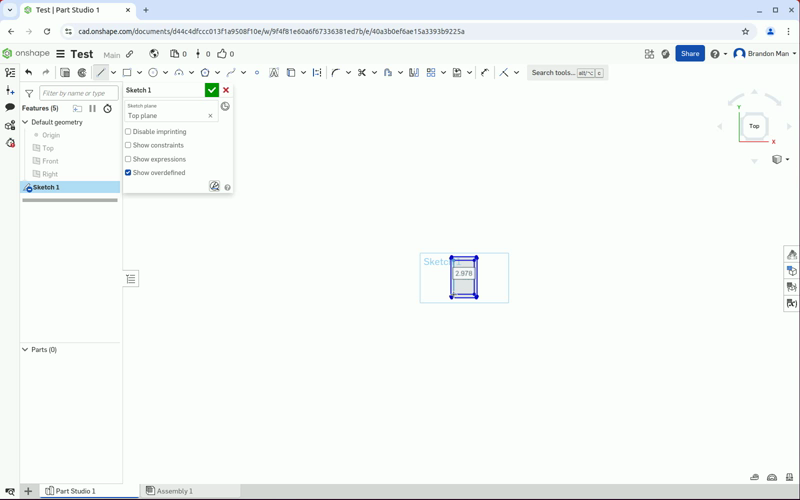
scroll(6)
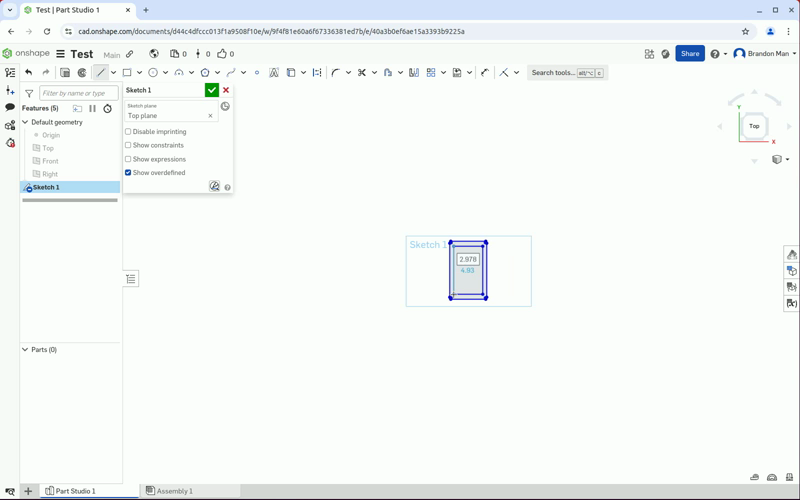
scroll(6)
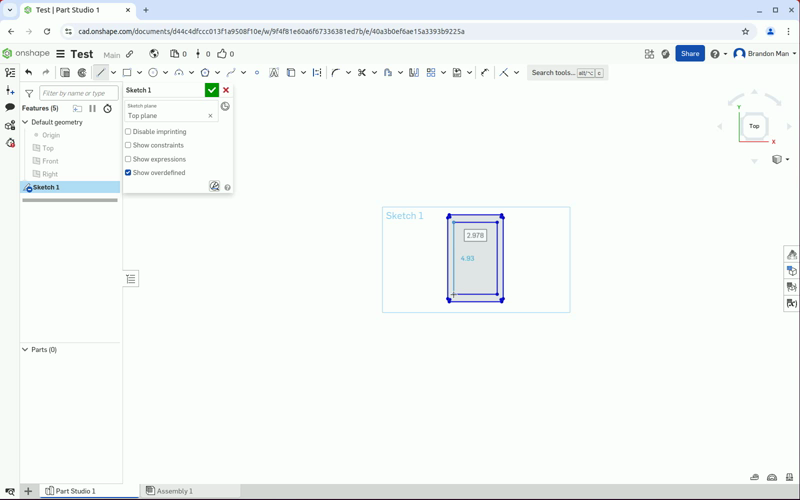
scroll(6)
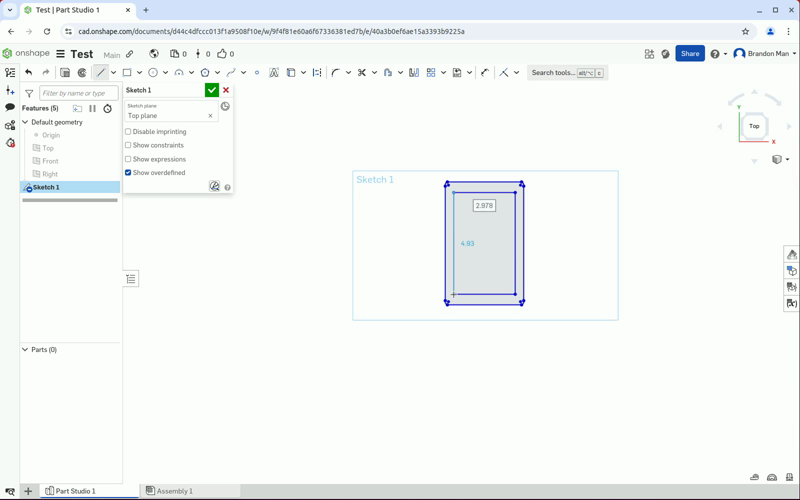
scroll(6)
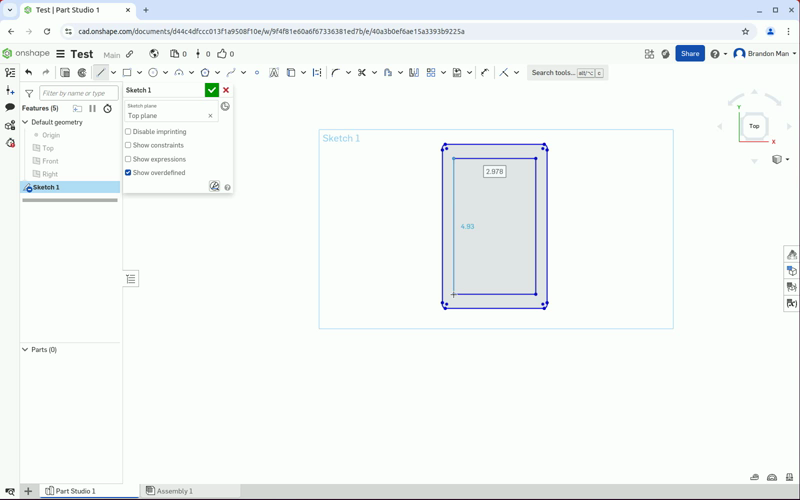
scroll(6)
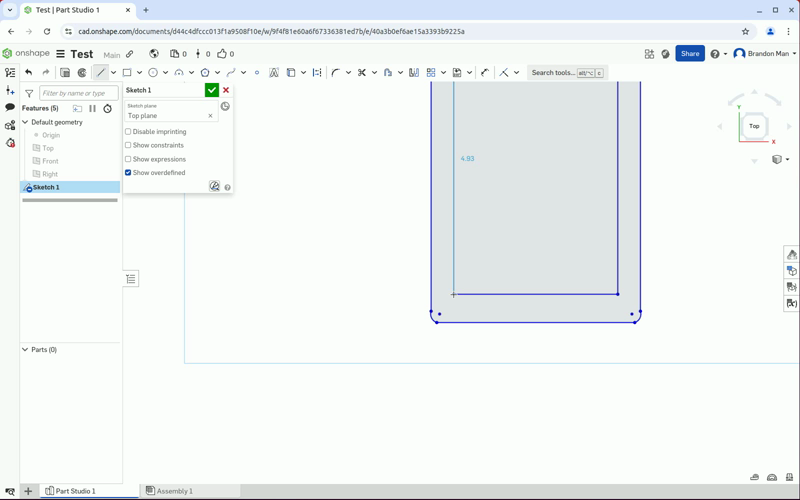
key_up(shift)
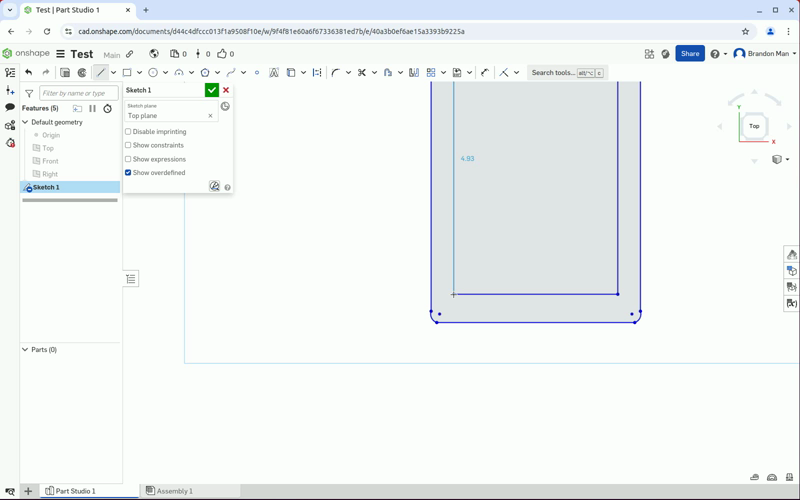
click(453, 294)
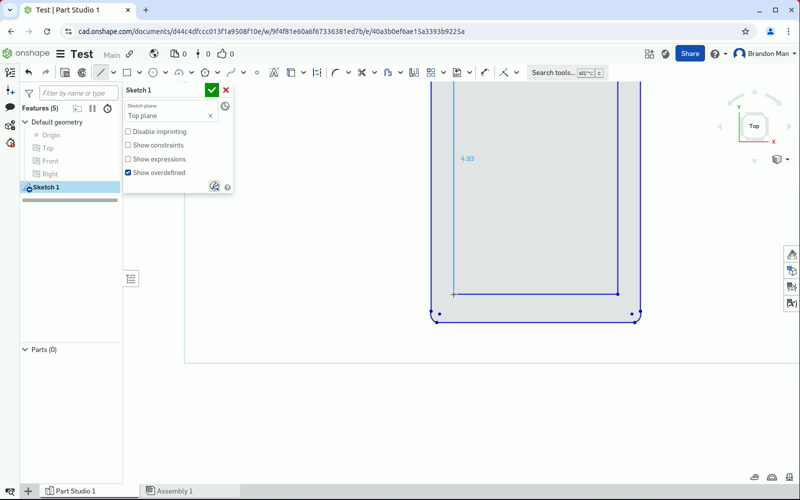
scroll(-6)
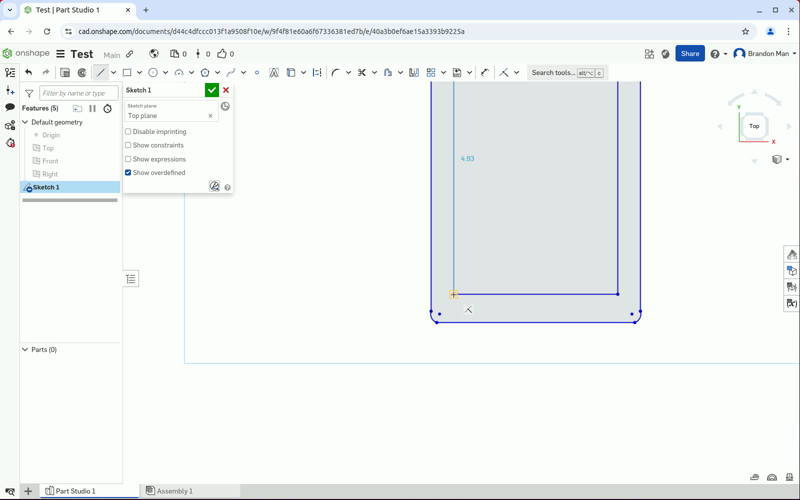
scroll(-6)
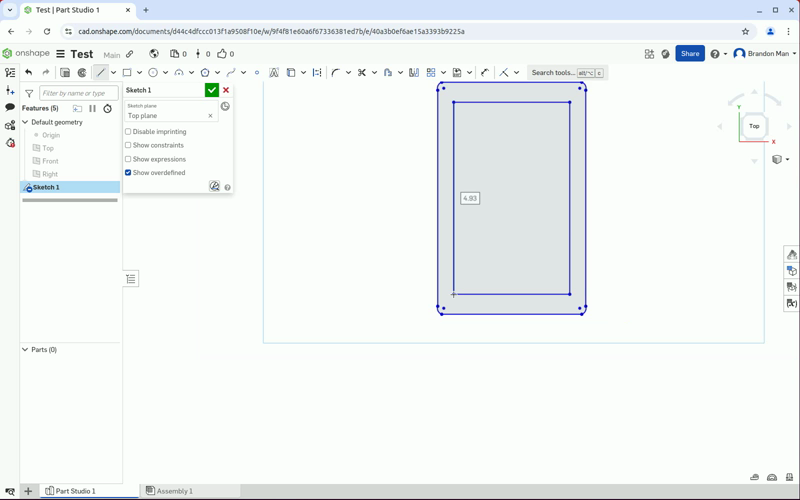
scroll(-6)
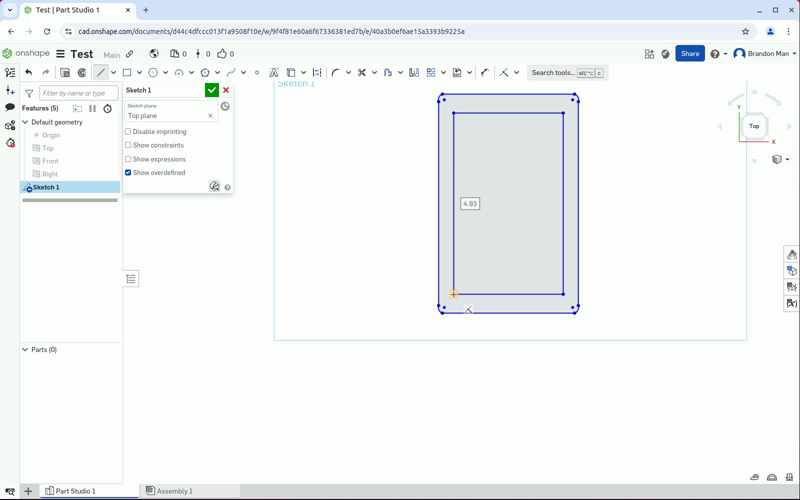
scroll(-6)
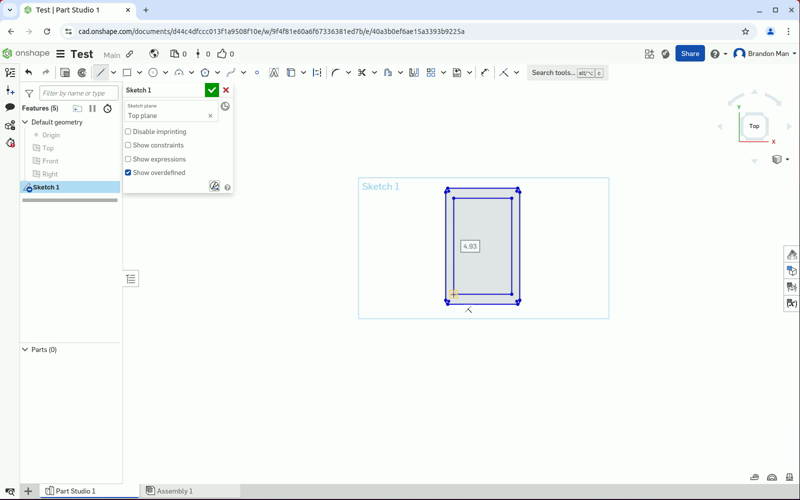
scroll(-6)
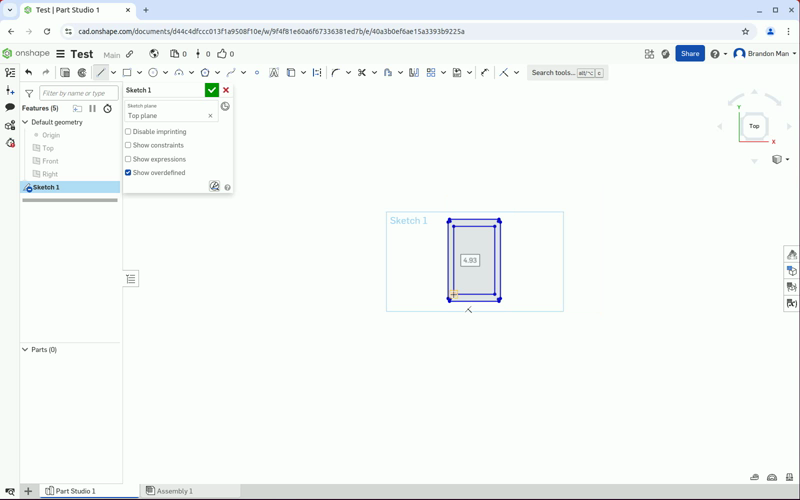
scroll(-6)
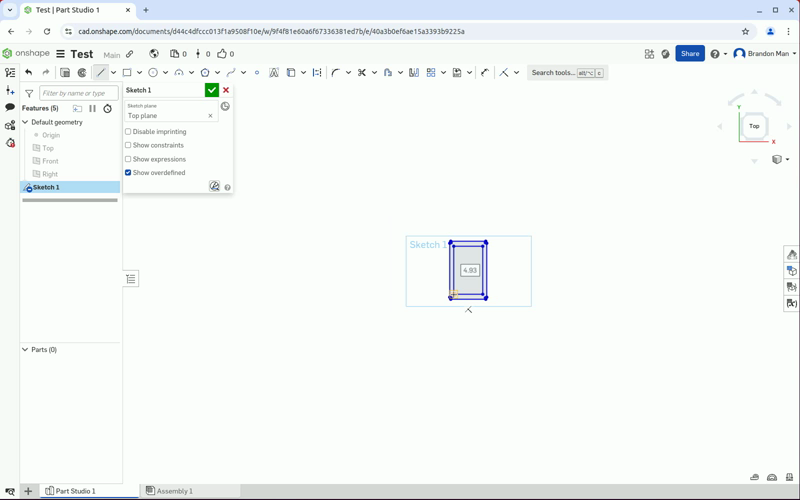
scroll(-6)
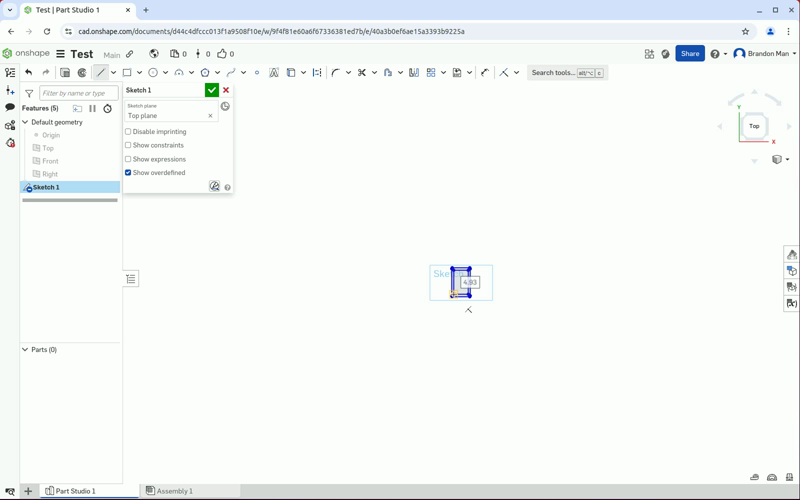
key(esc)
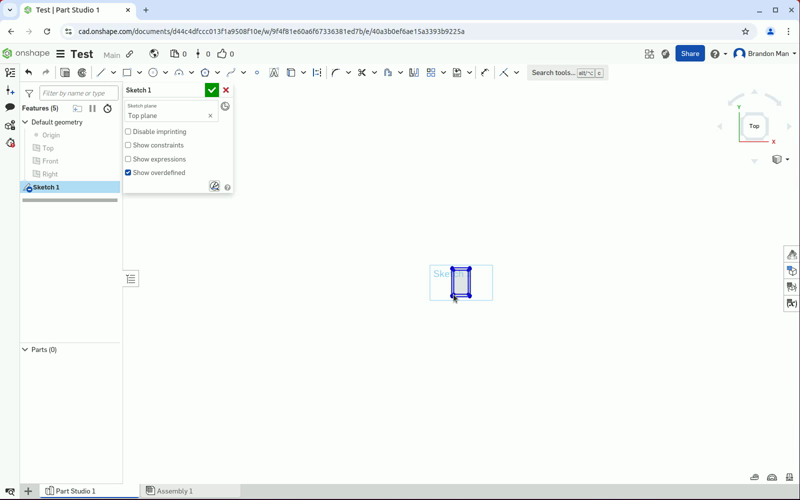
mouse_move(457, 269)
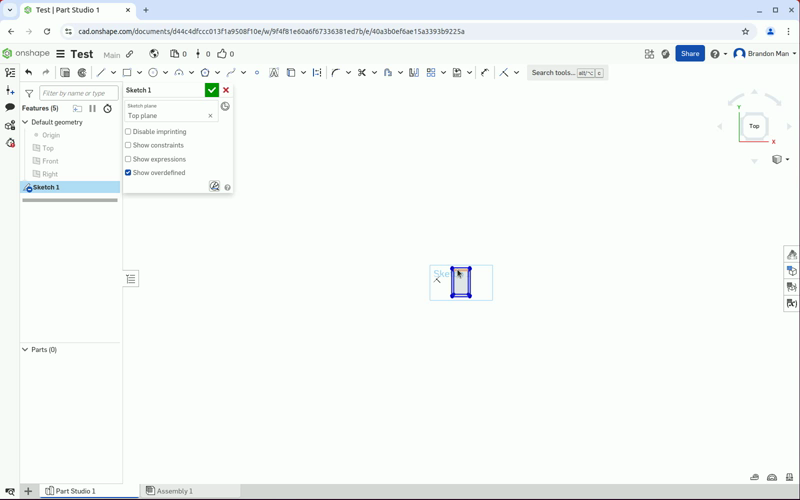
scroll(6)
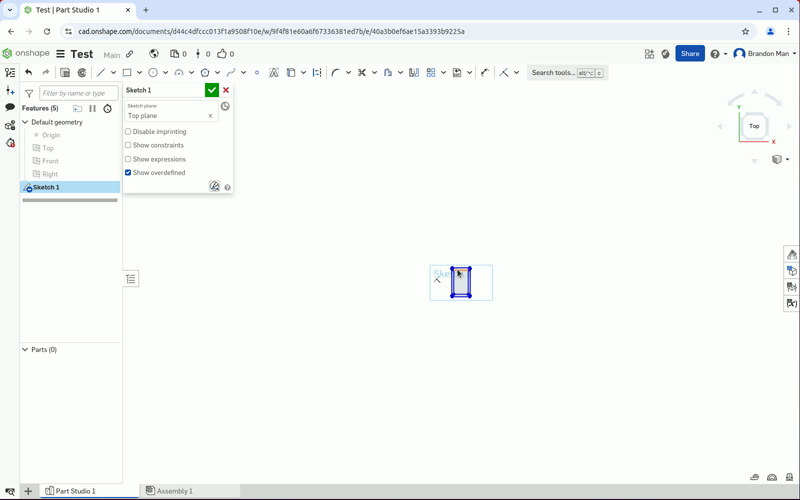
scroll(6)
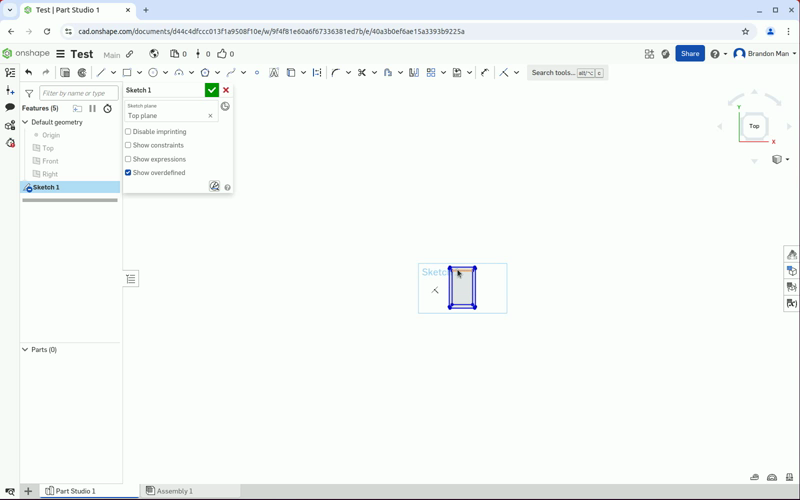
scroll(6)
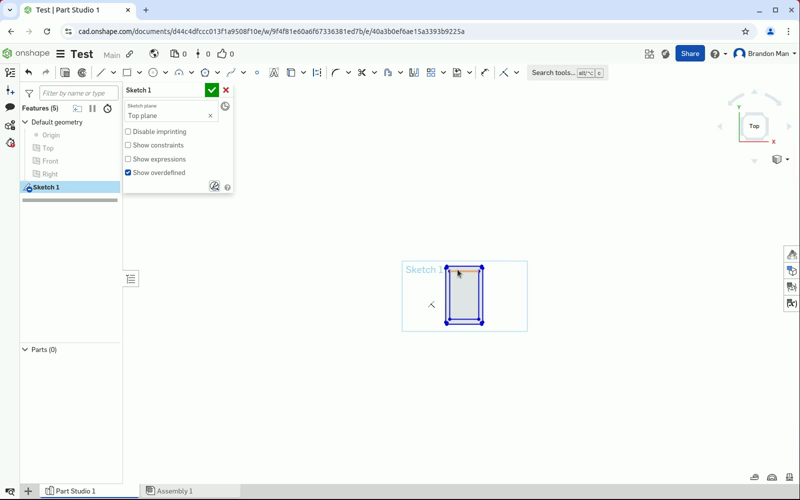
scroll(6)
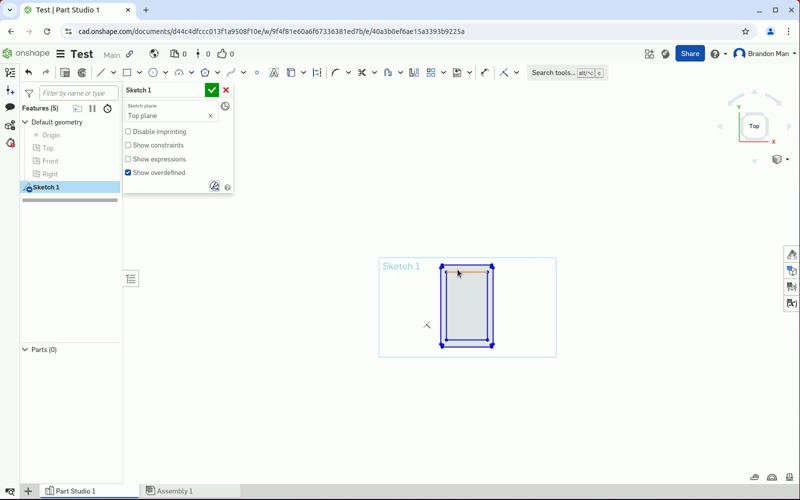
scroll(6)
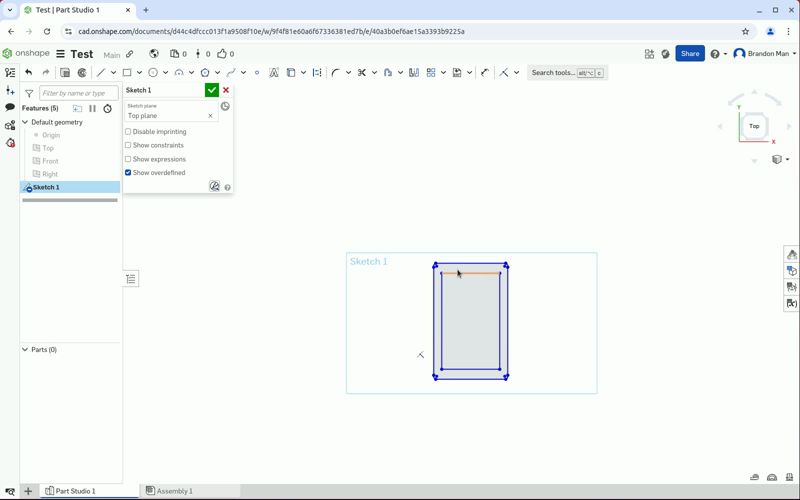
scroll(6)
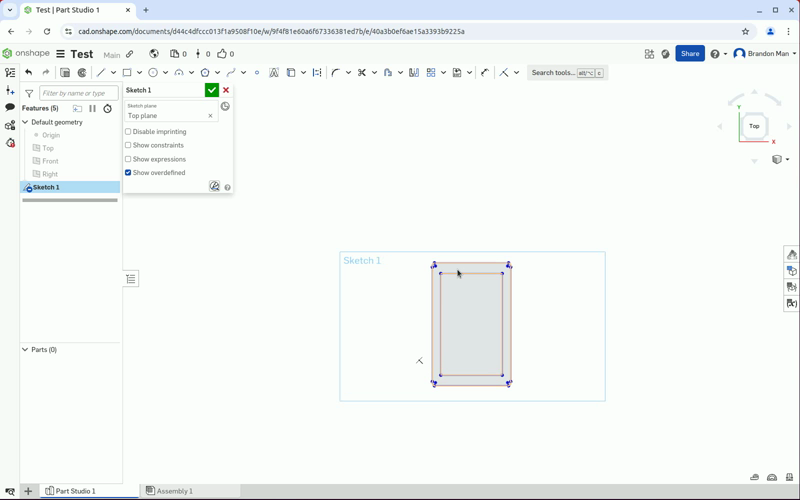
scroll(6)
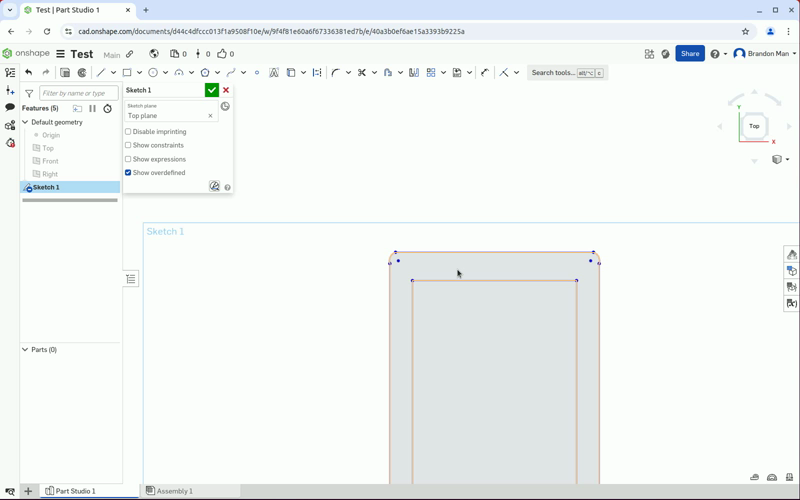
click(457, 269)
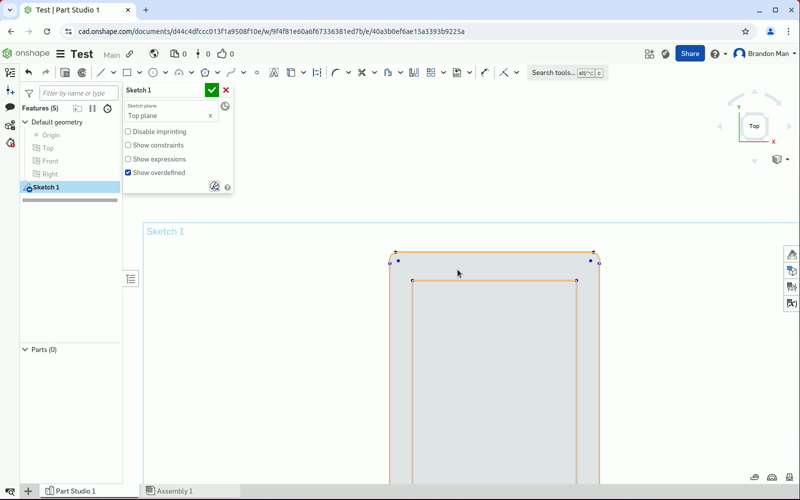
scroll(-6)
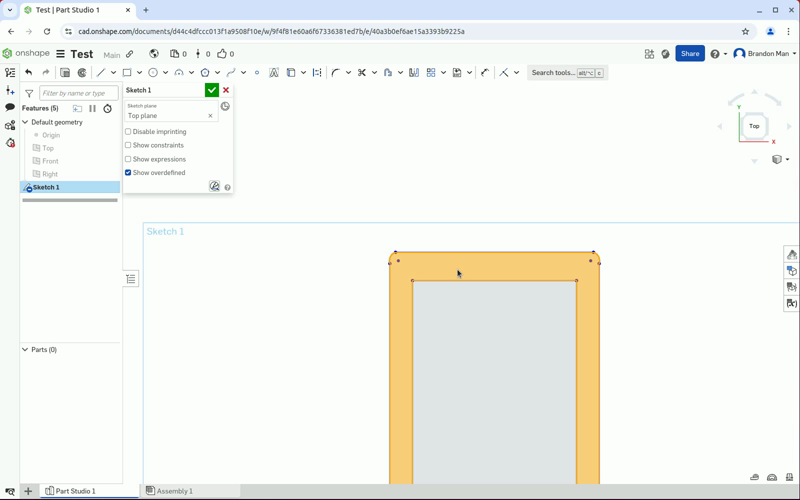
scroll(-6)
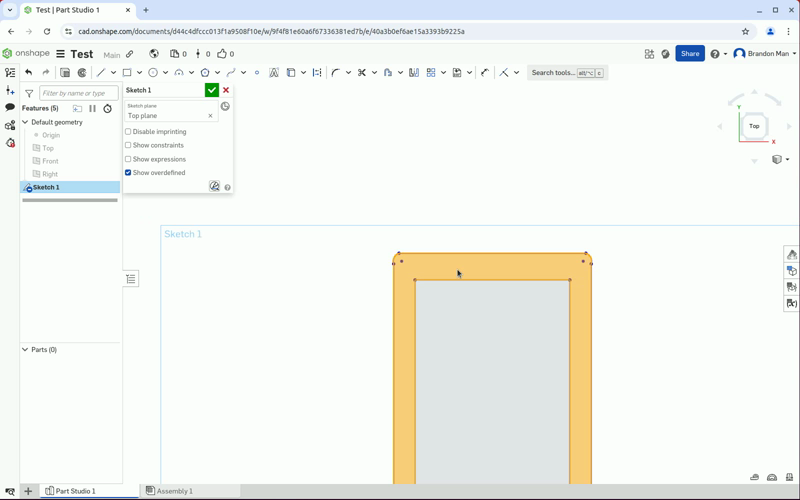
scroll(-6)
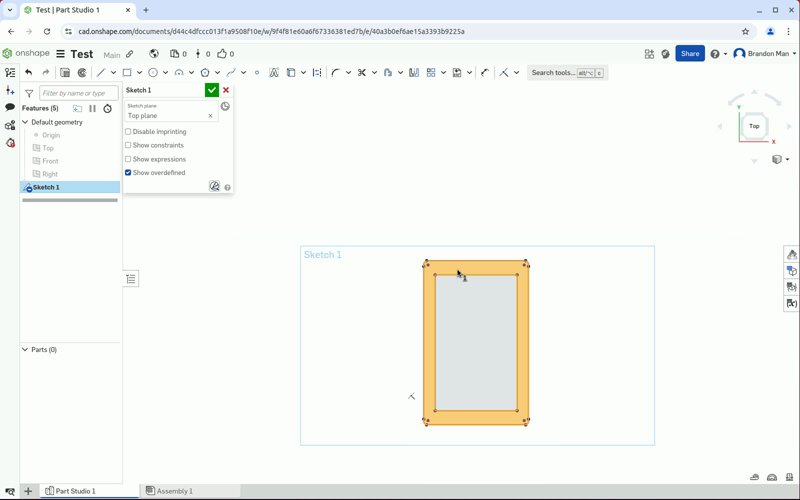
scroll(-6)
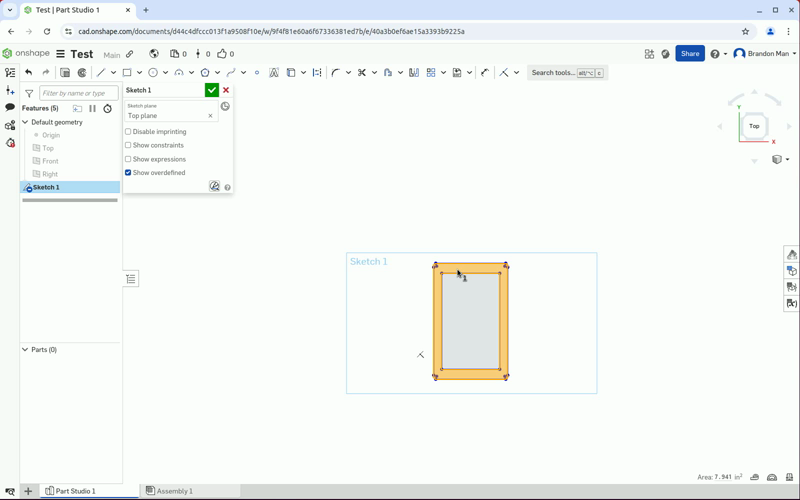
scroll(-6)
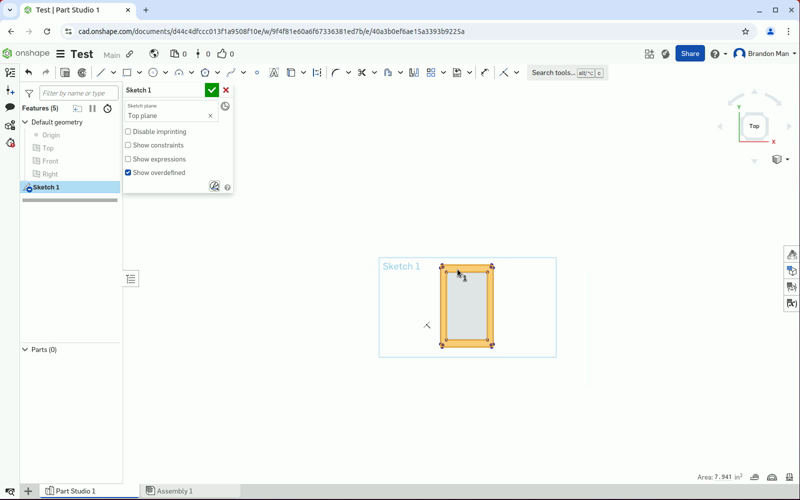
scroll(-6)
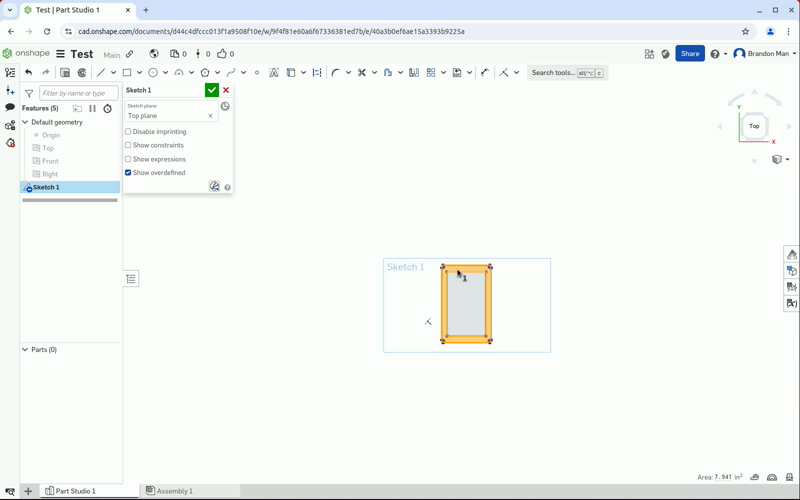
scroll(-6)
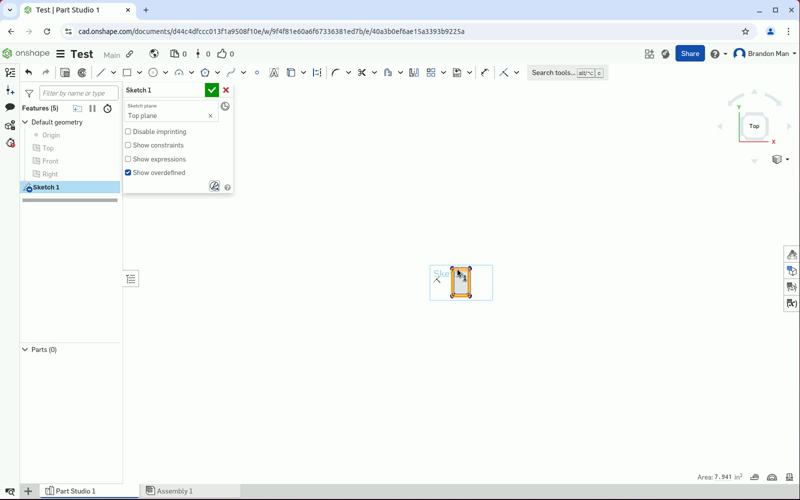
mouse_move(73, 352)
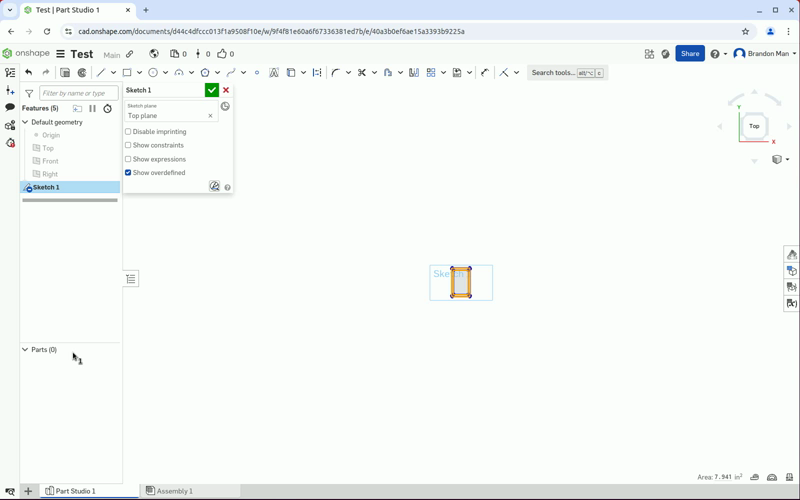
key(shift+y)
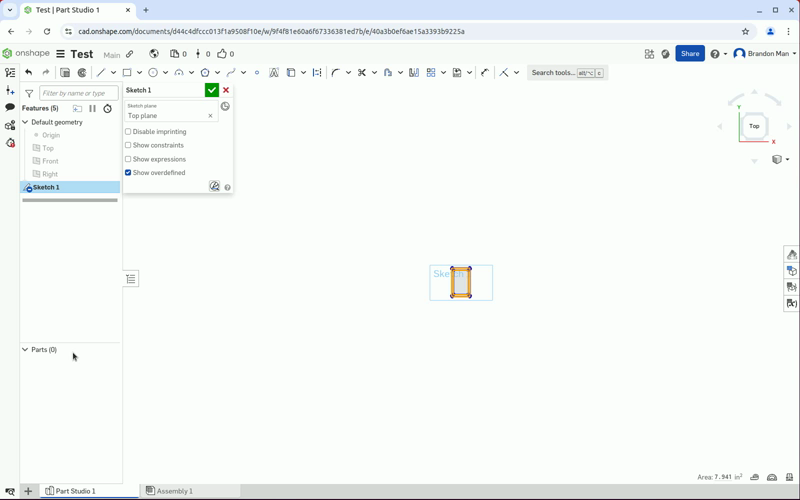
key(shift+e)
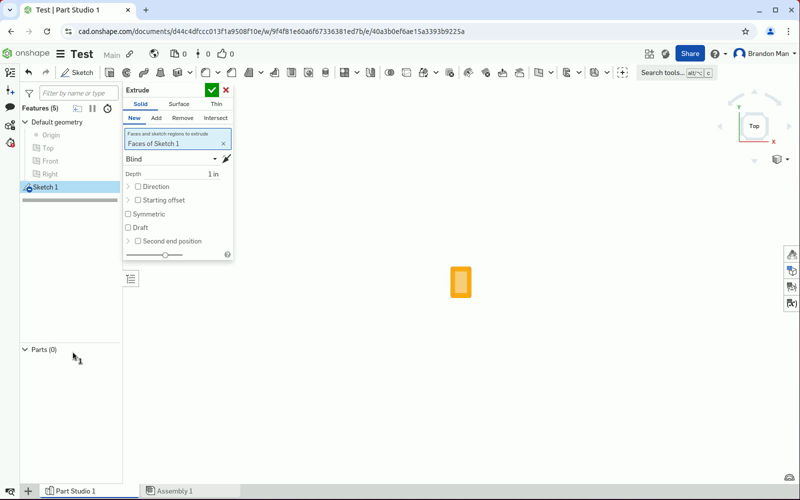
mouse_move(143, 106)
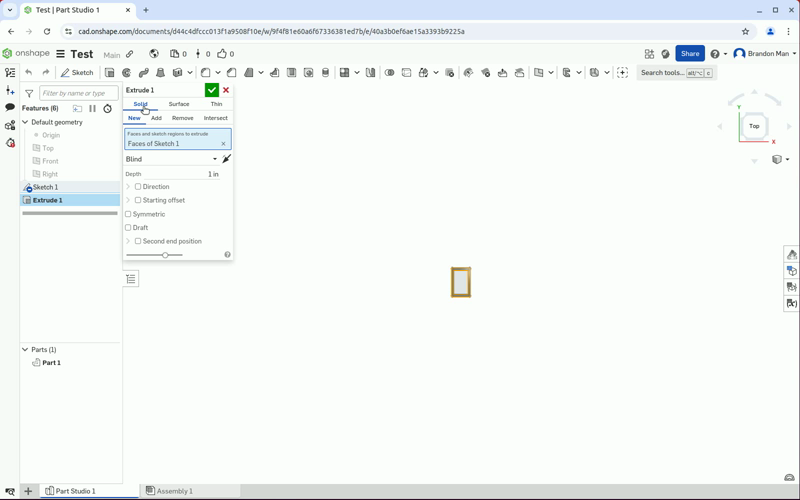
click(143, 106)
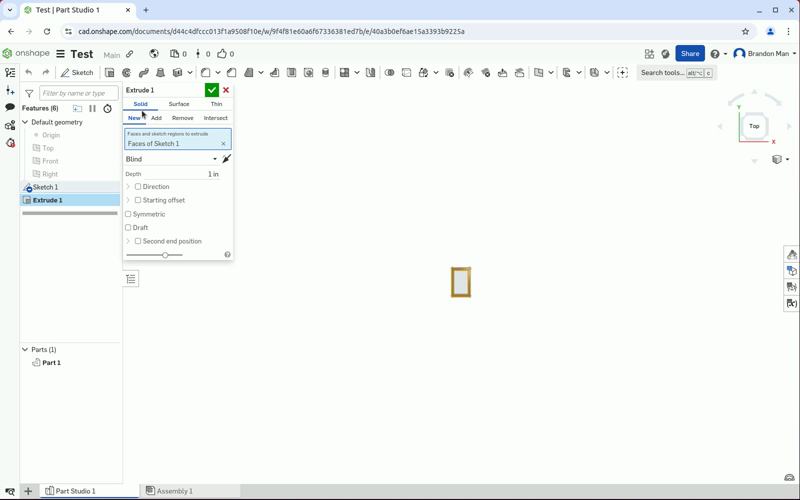
mouse_move(137, 120)
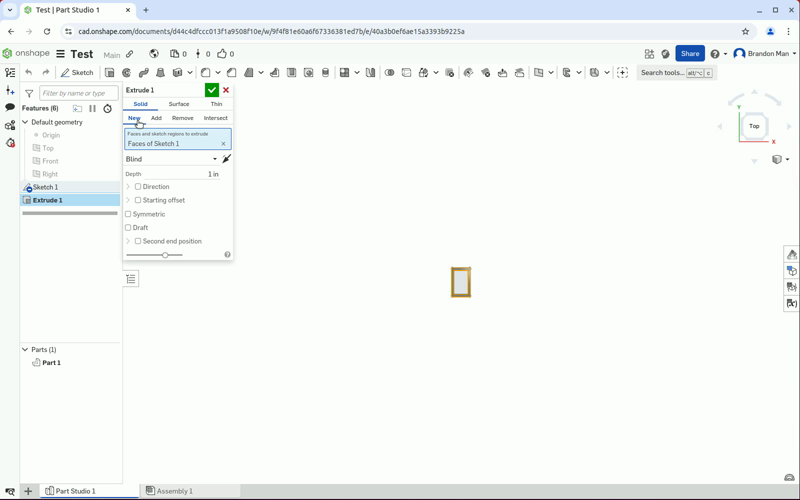
click(137, 120)
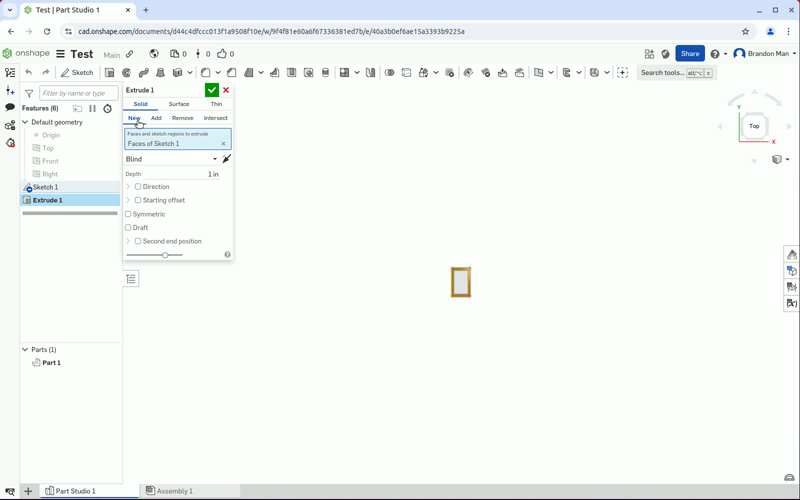
key(tab, 4)
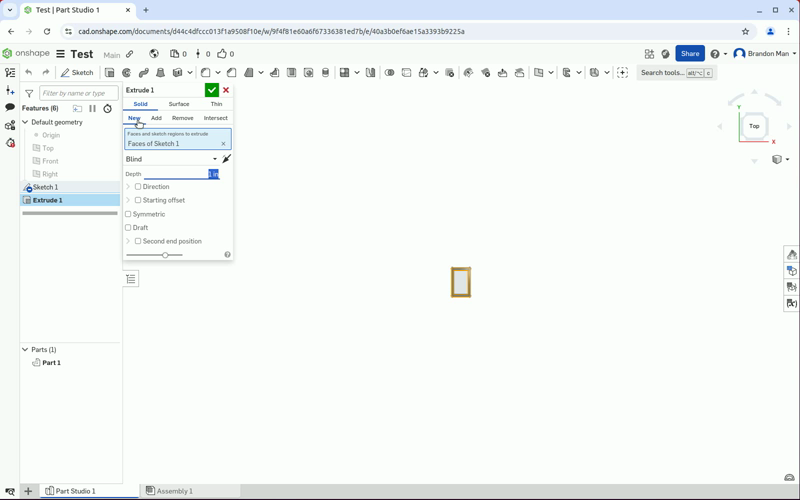
text(23.108)
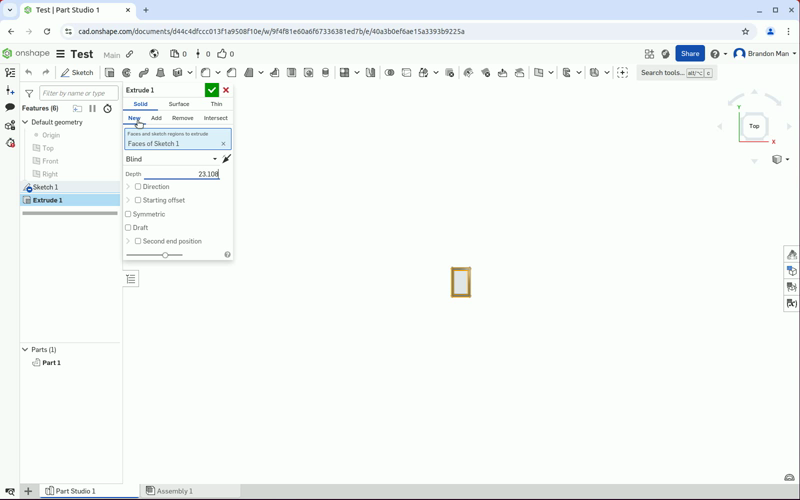
key(enter)
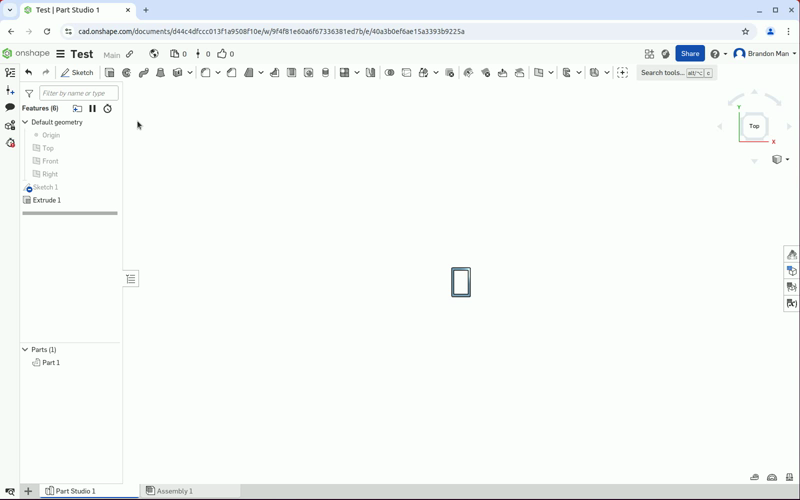
key(shift+h)
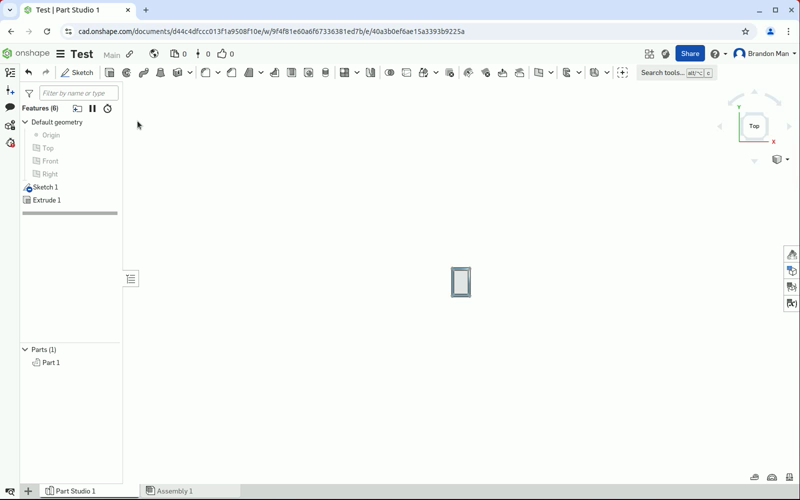
key(shift+h)
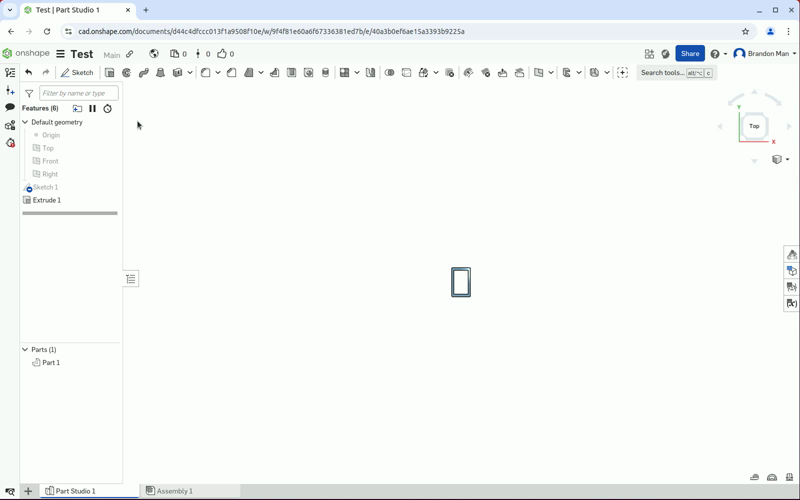
mouse_move(73, 189)
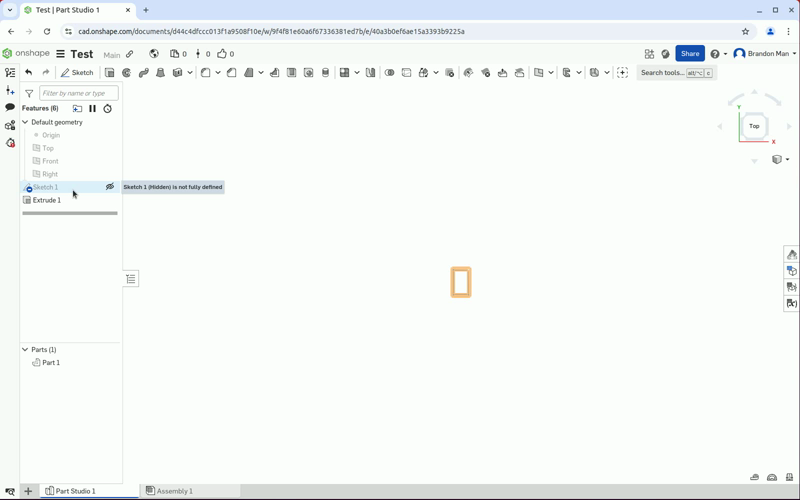
click(73, 189)
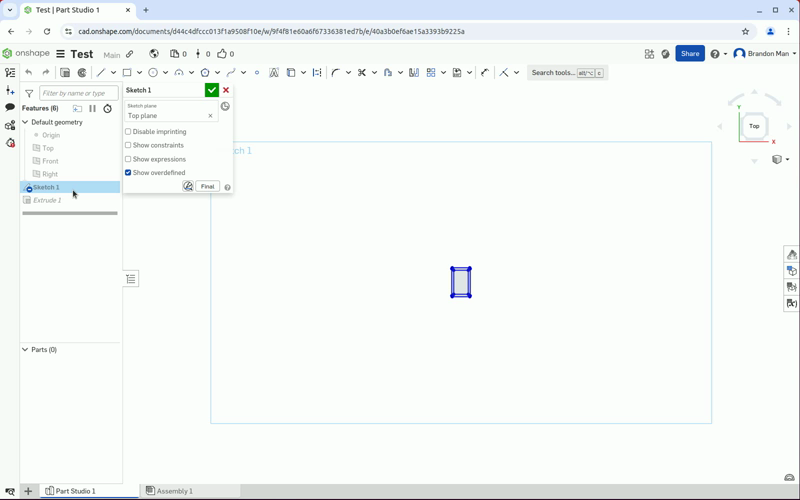
mouse_move(229, 92)
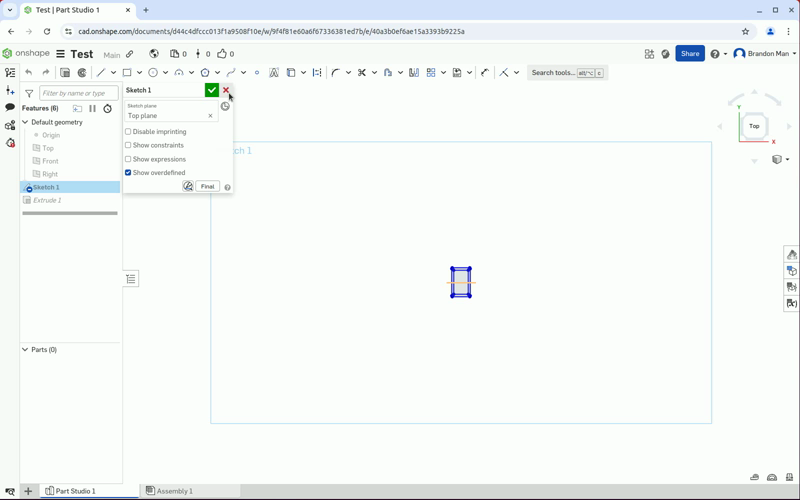
click(229, 92)
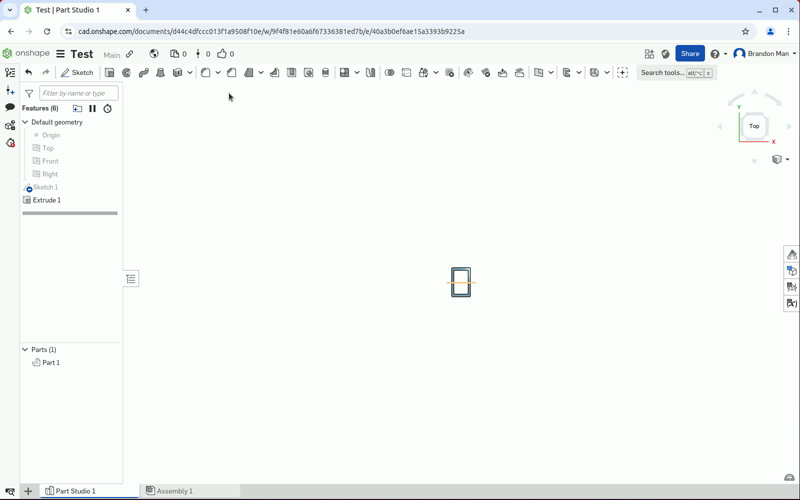
mouse_move(73, 352)
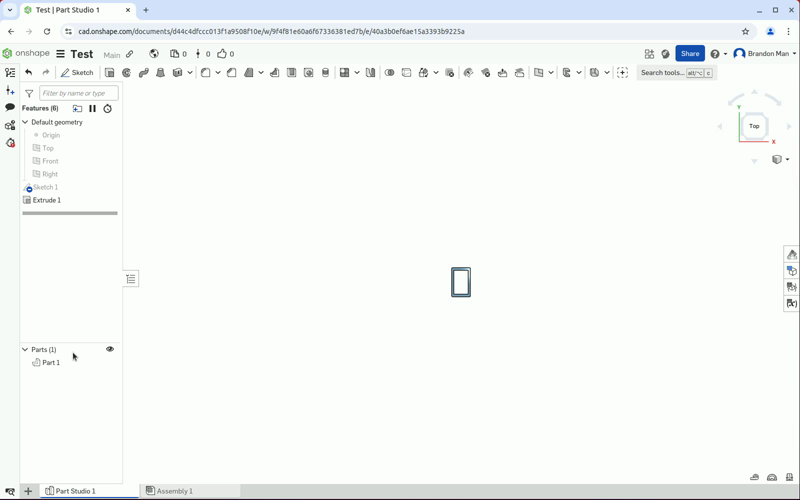
key(y)
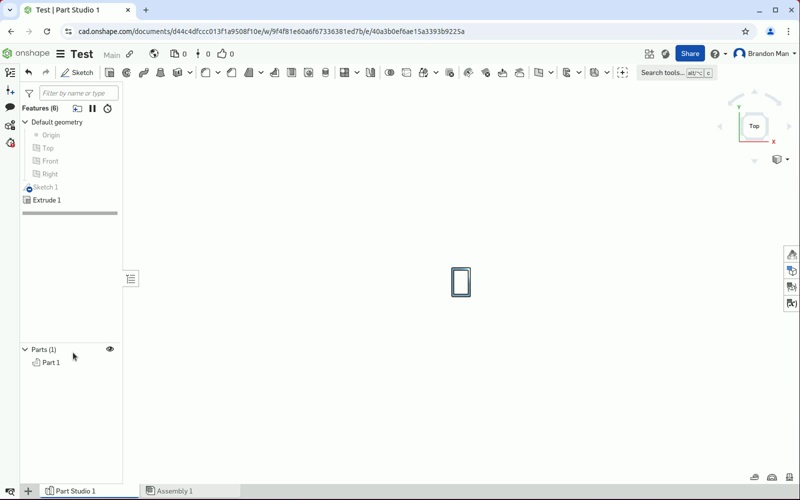
key(shift+p)
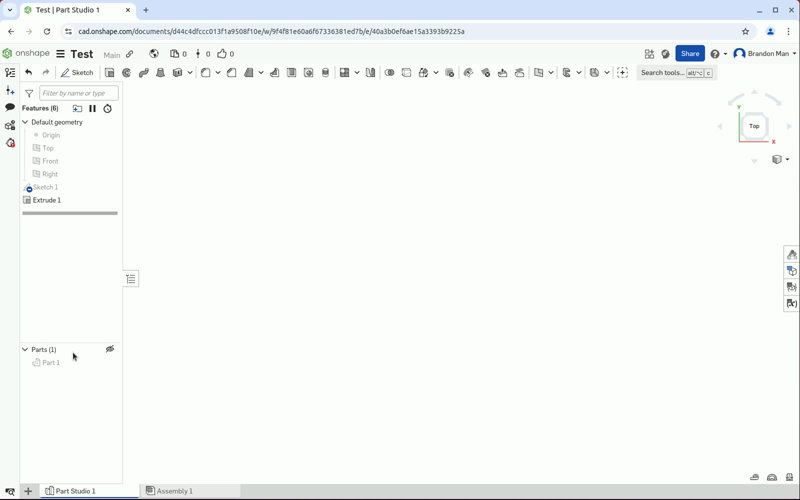
key(space)
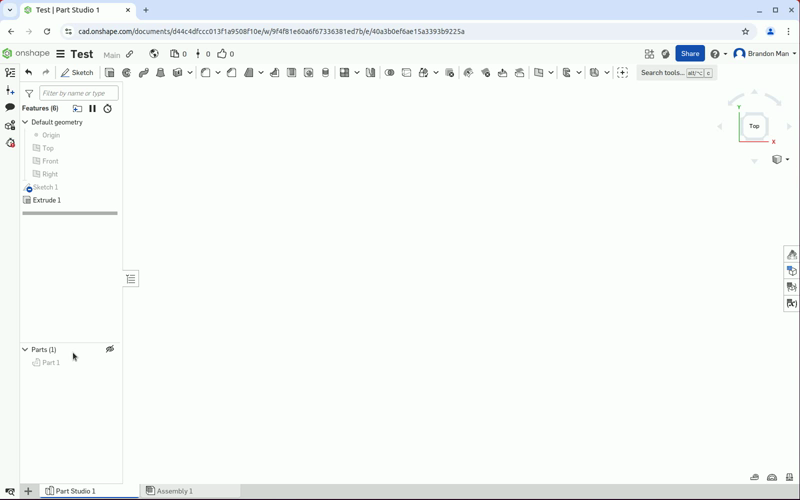
key_down(shift)
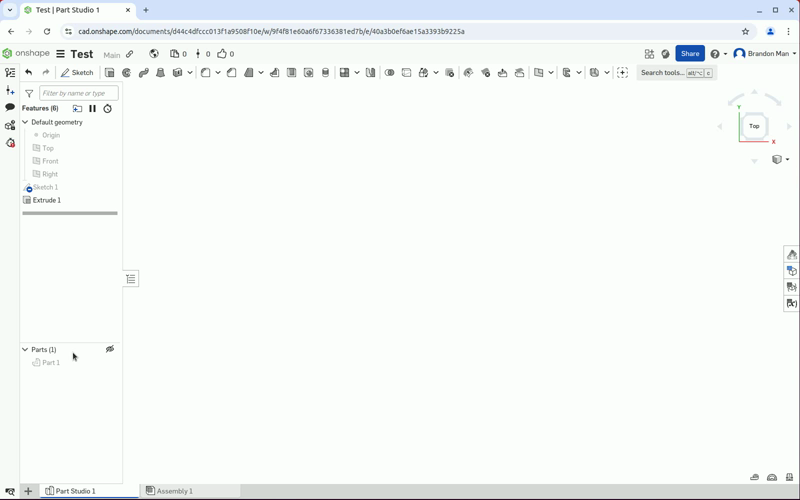
key(up)
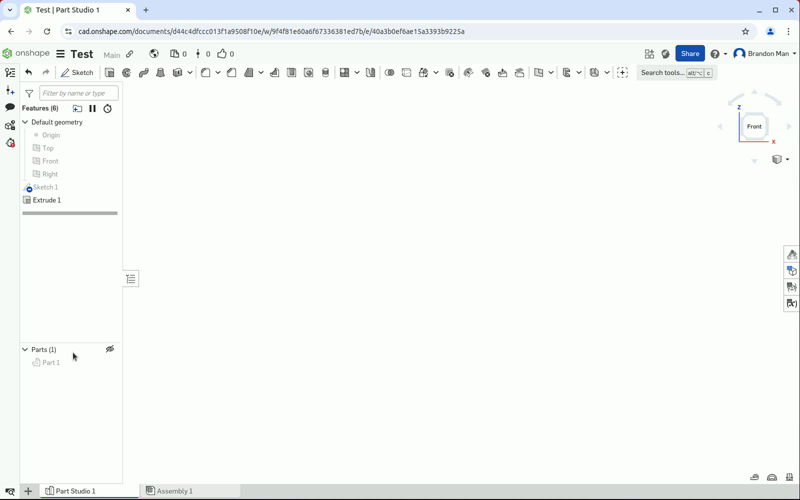
key_up(shift)
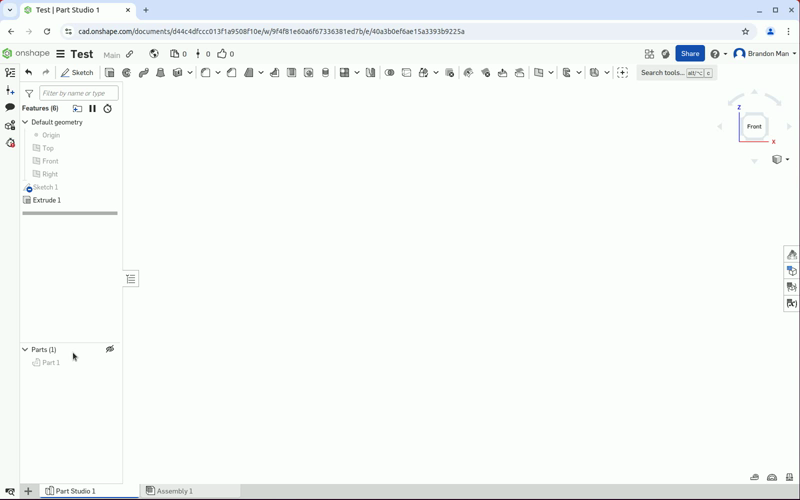
key(space)
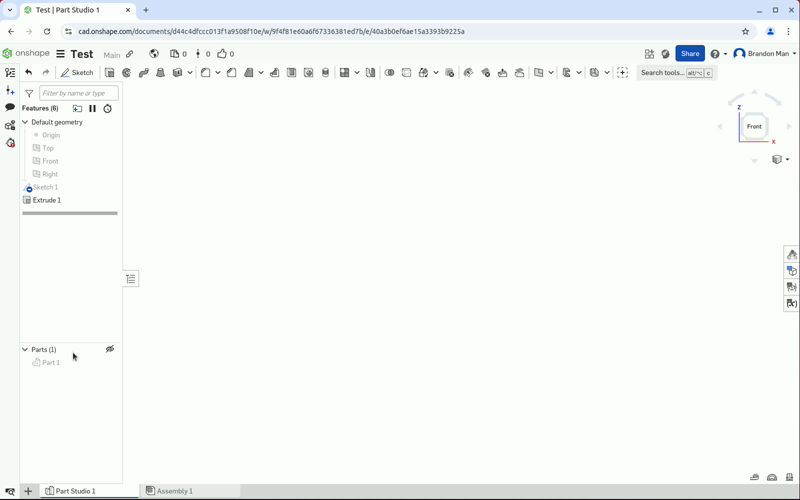
key_down(shift)
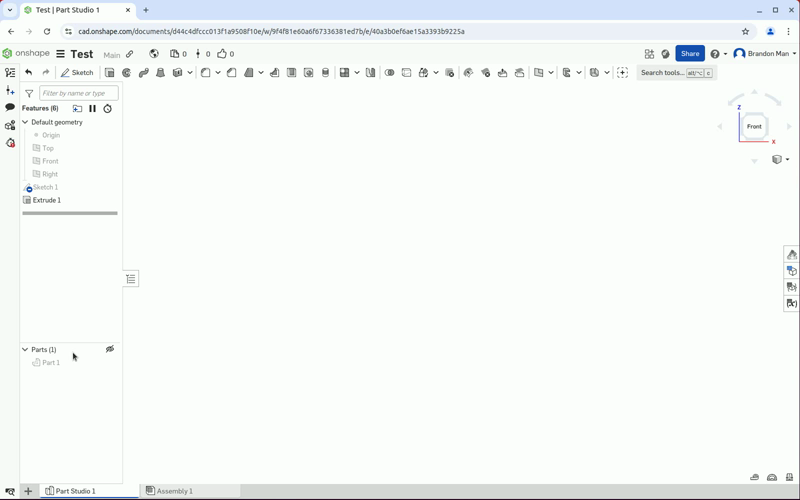
key(left)
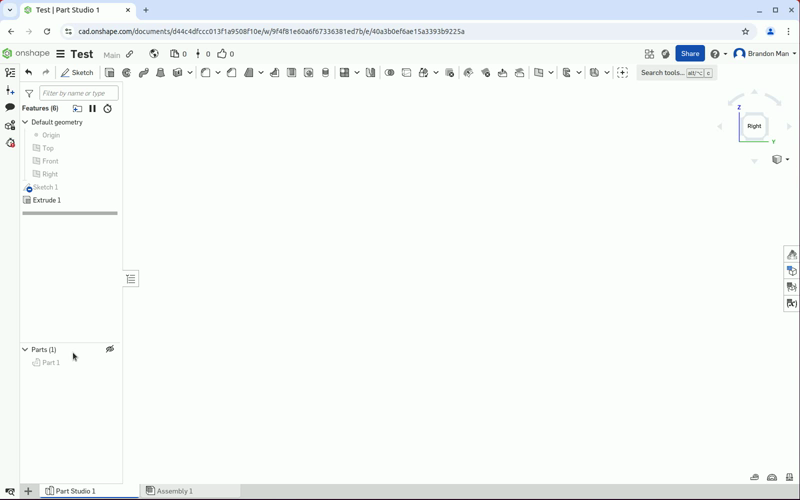
key_up(shift)
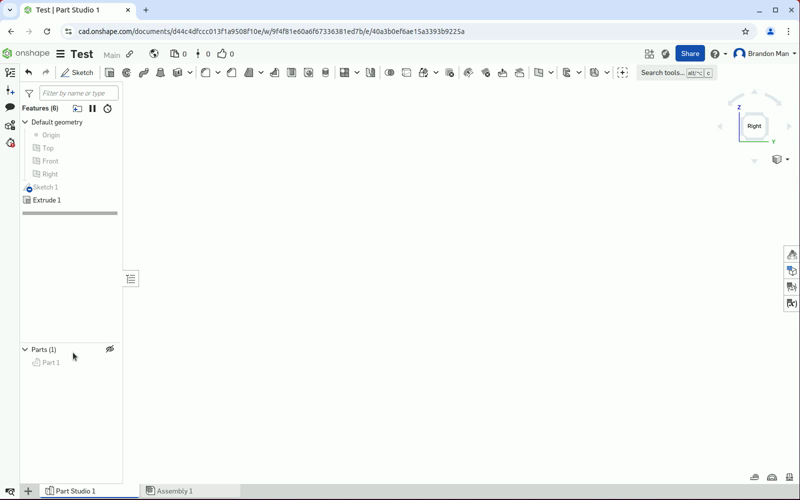
mouse_move(73, 352)
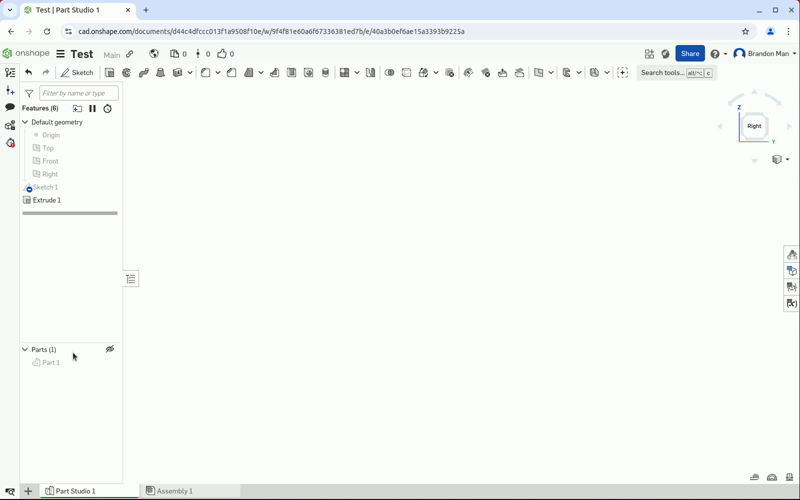
key(shift+y)
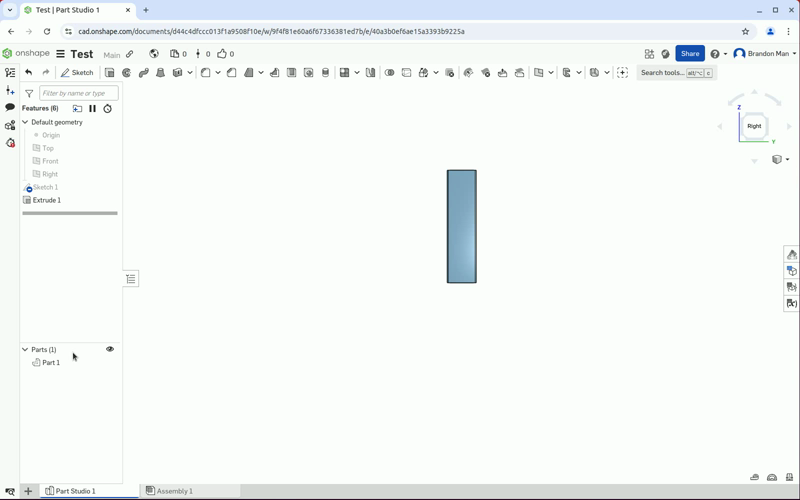
mouse_move(541, 75)
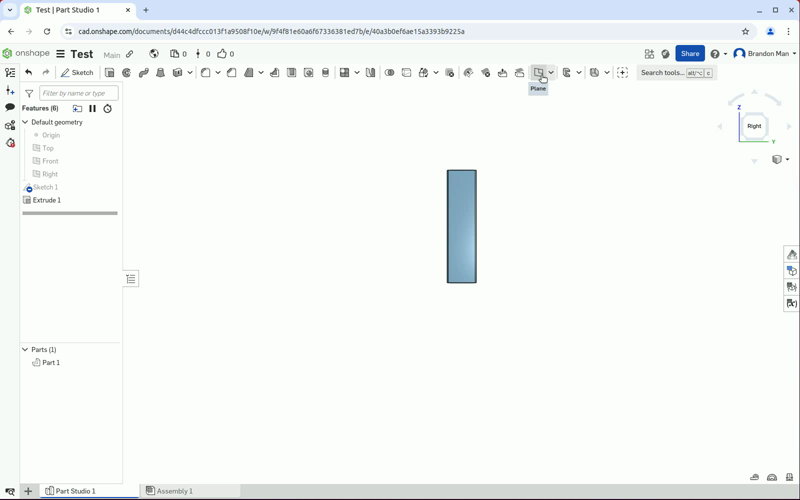
click(541, 75)
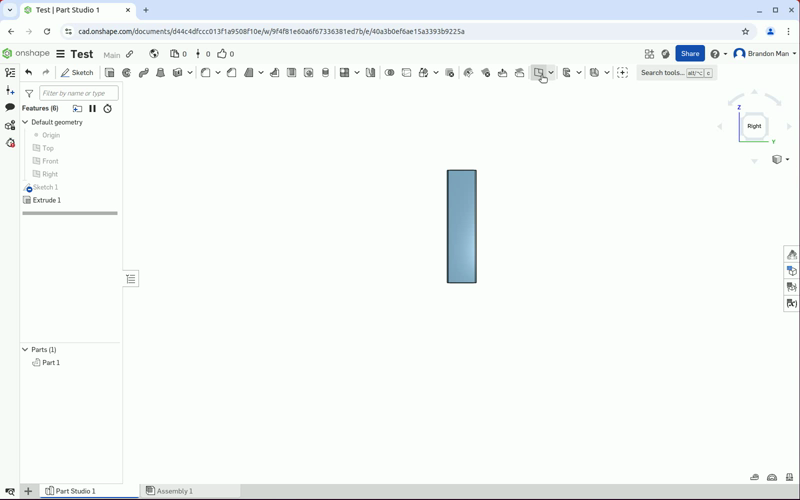
mouse_move(73, 176)
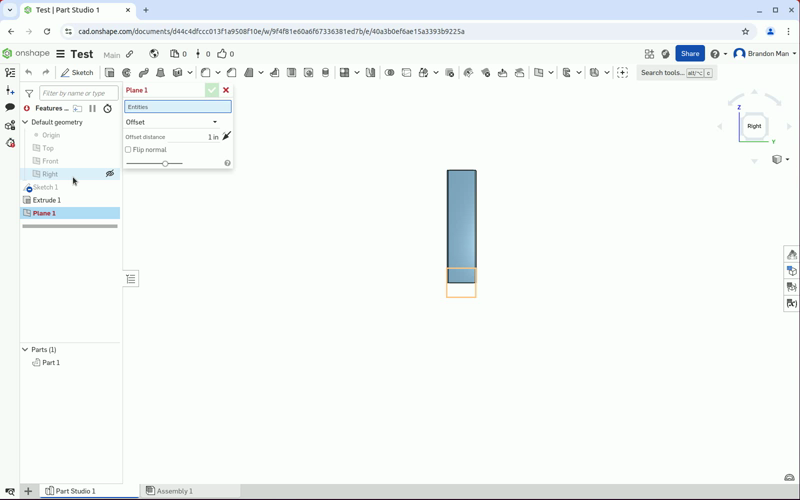
click(73, 176)
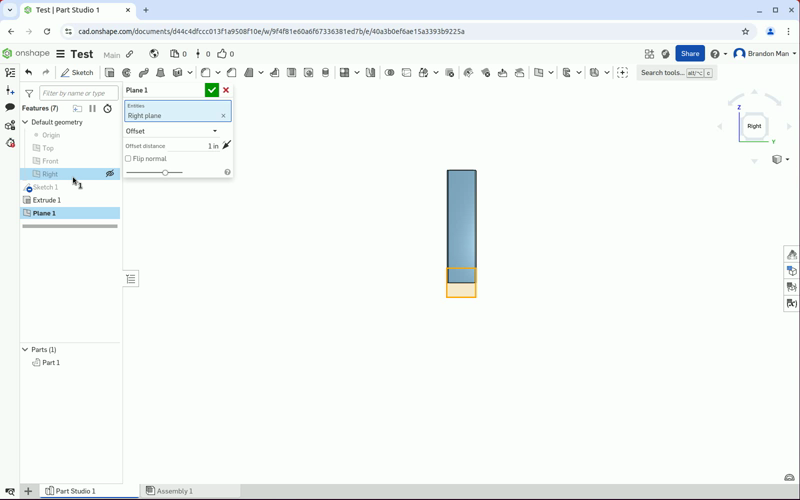
key(tab, 2)
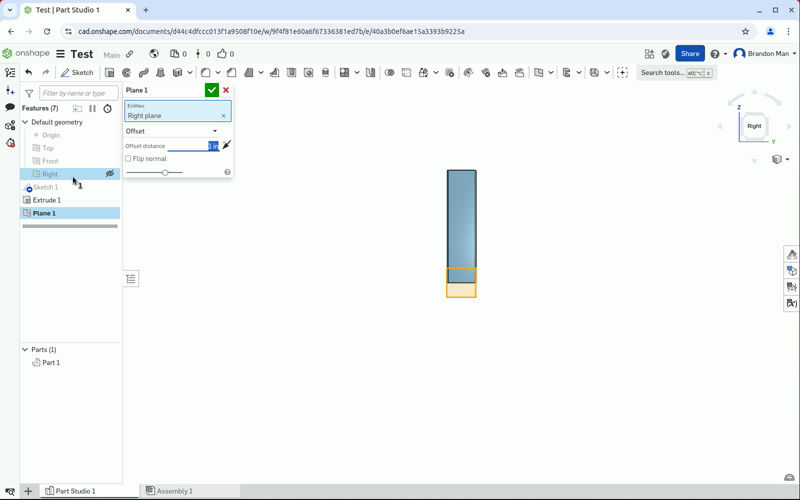
text(1.91)
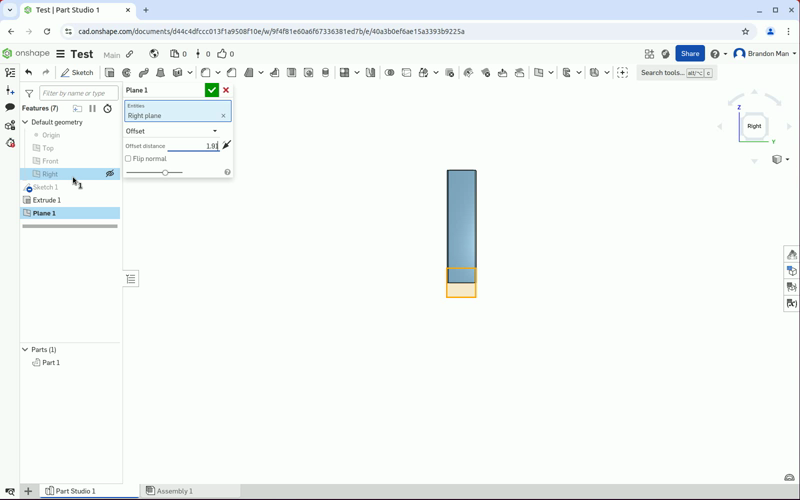
key(enter, 2)
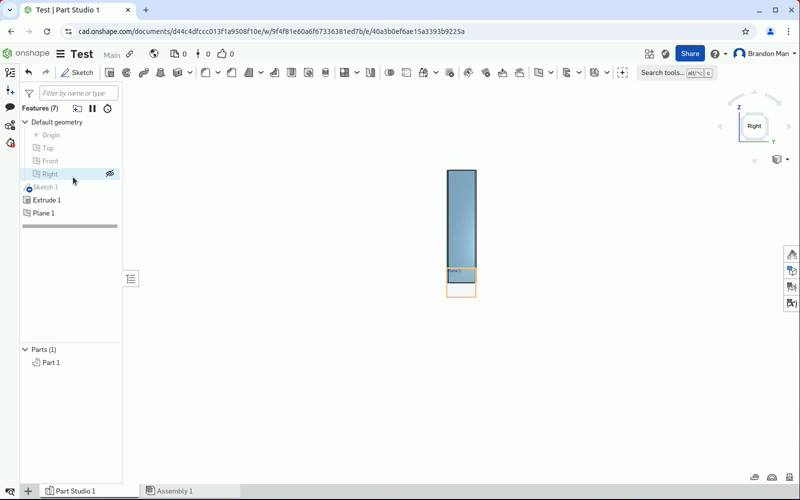
key(shift+s)
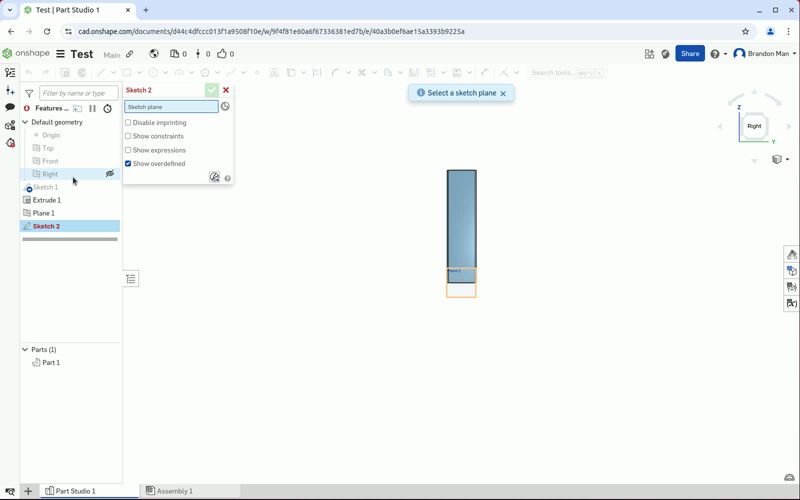
mouse_move(73, 215)
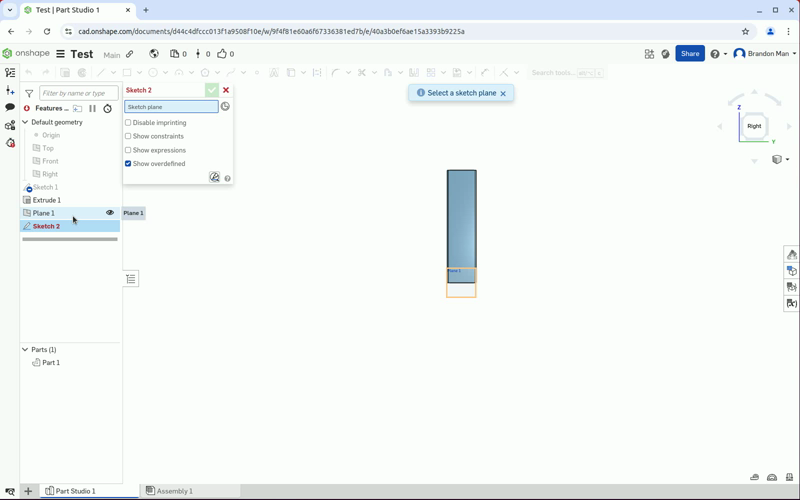
click(73, 215)
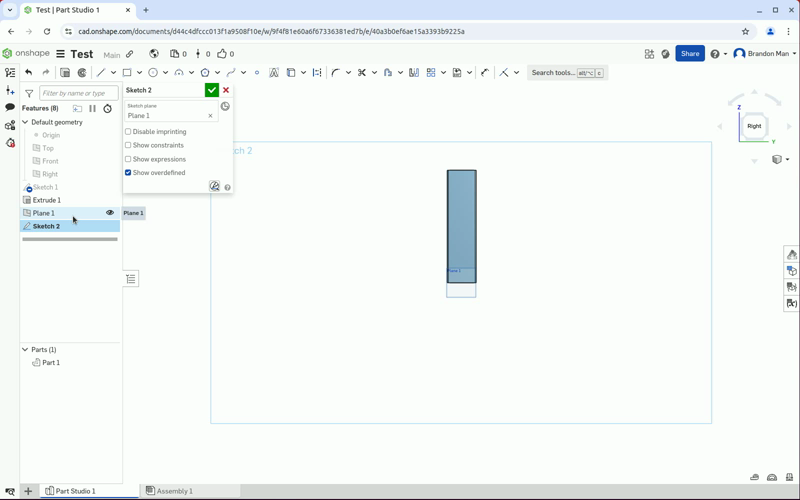
mouse_move(73, 352)
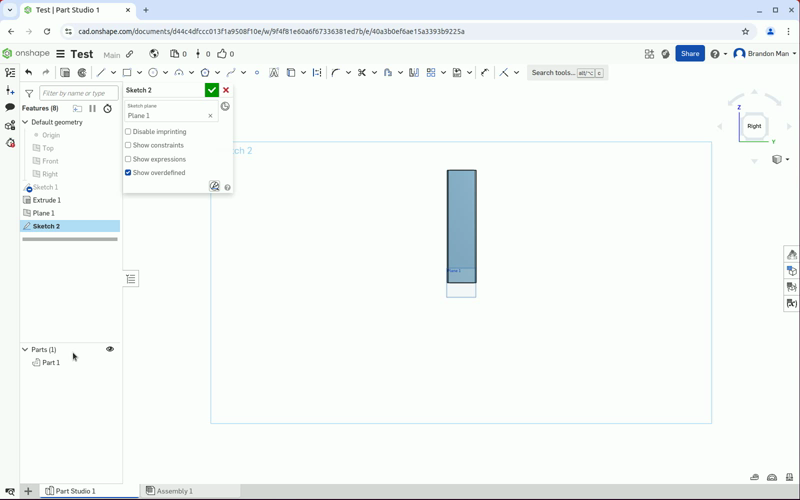
key(y)
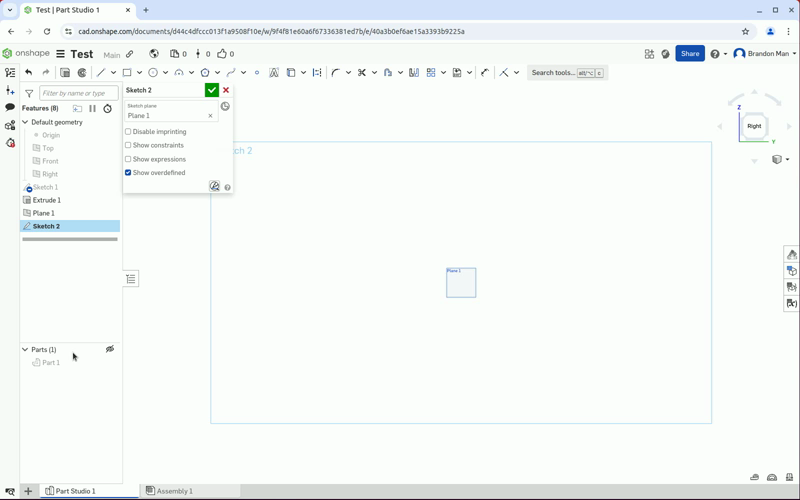
key(c)
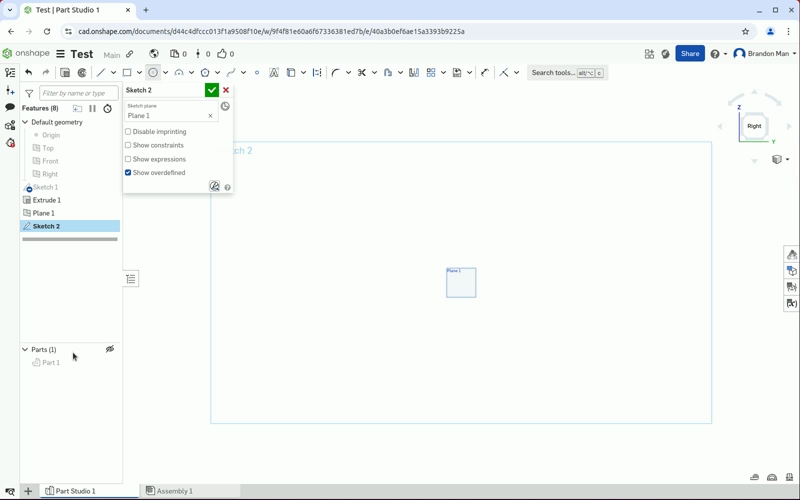
key_down(shift)
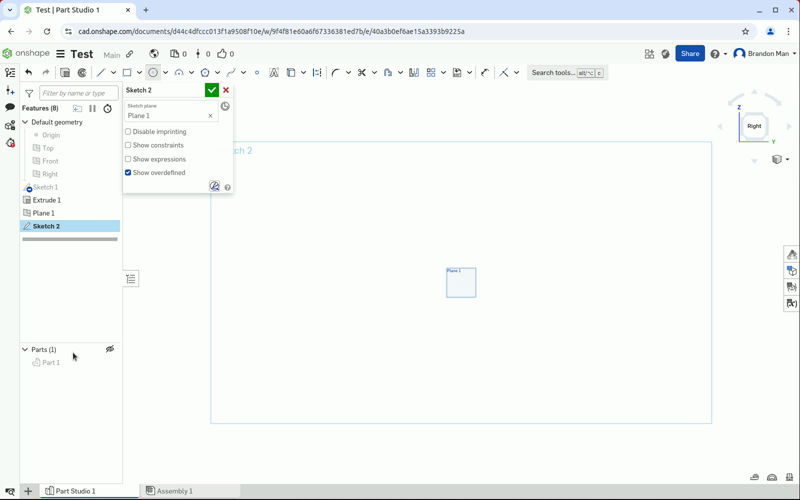
mouse_move(462, 226)
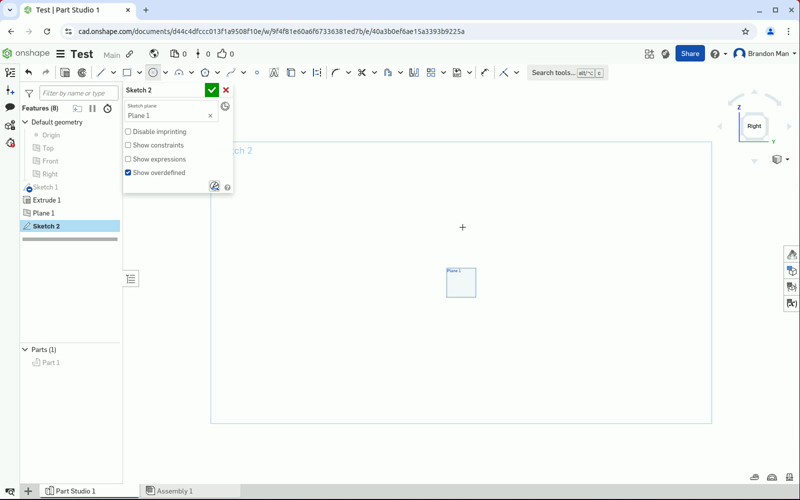
click(462, 226)
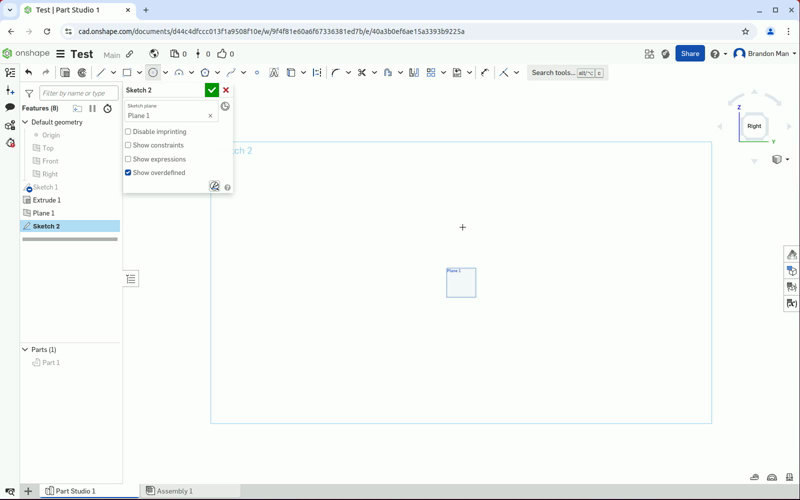
key_up(shift)
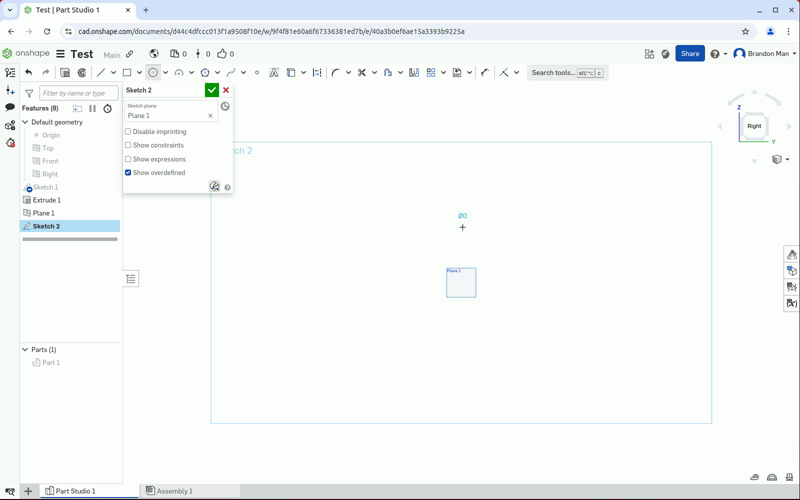
mouse_move(465, 226)
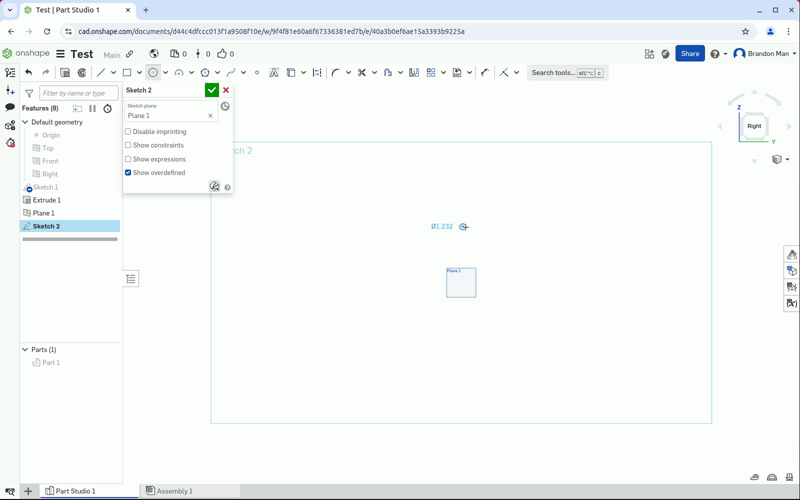
click(465, 226)
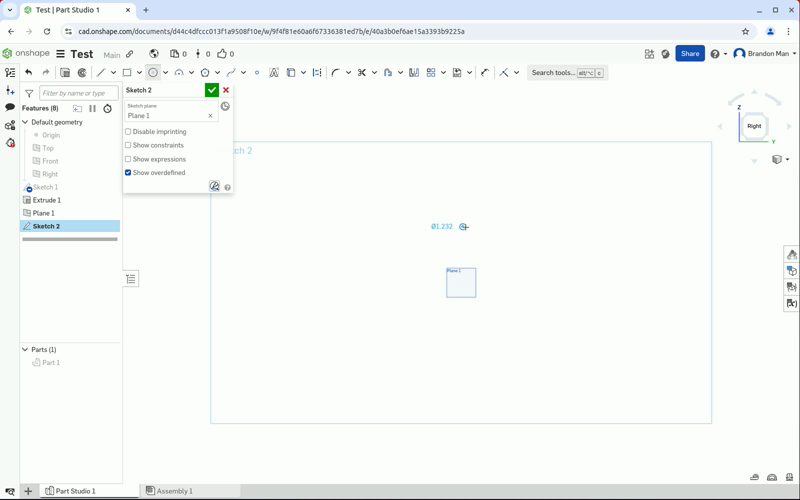
key(esc)
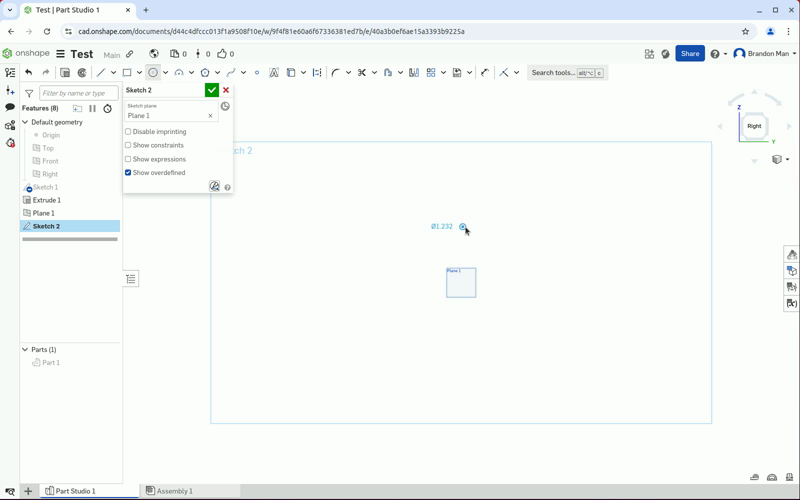
mouse_move(464, 228)
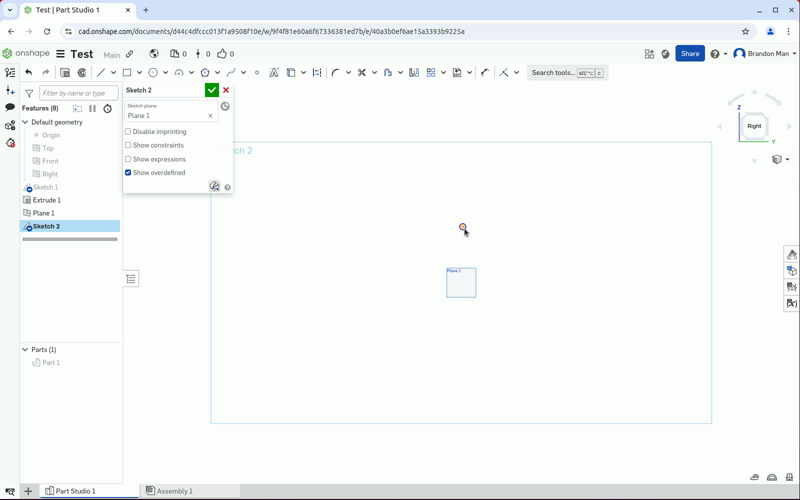
scroll(6)
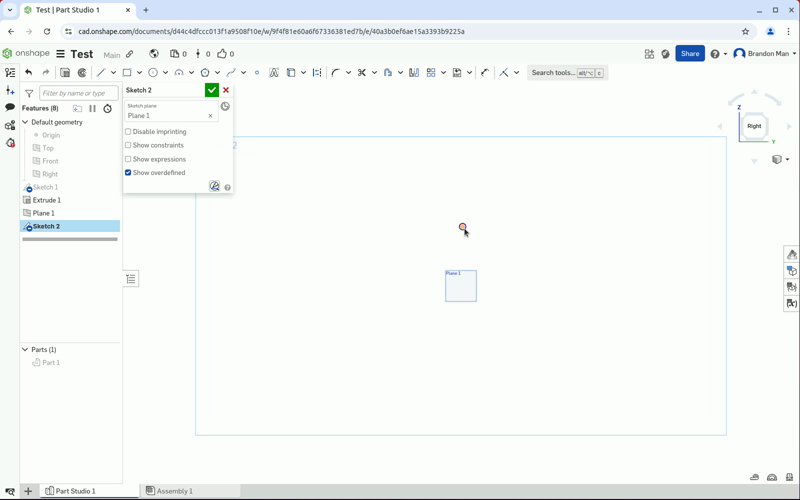
scroll(6)
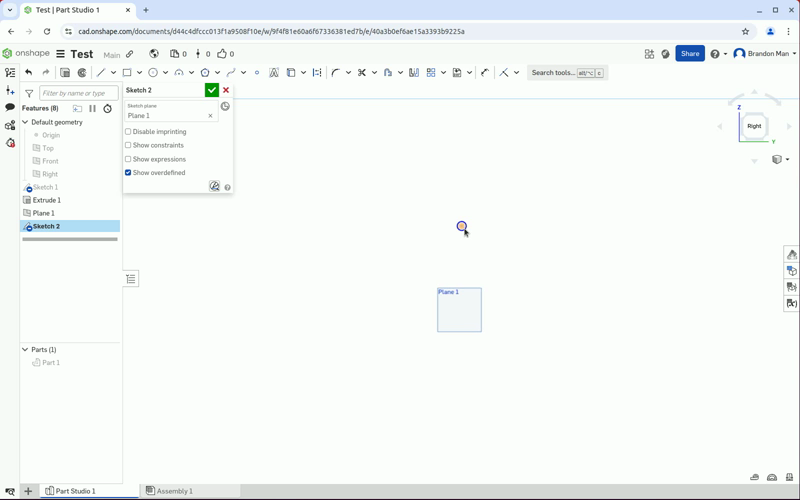
scroll(6)
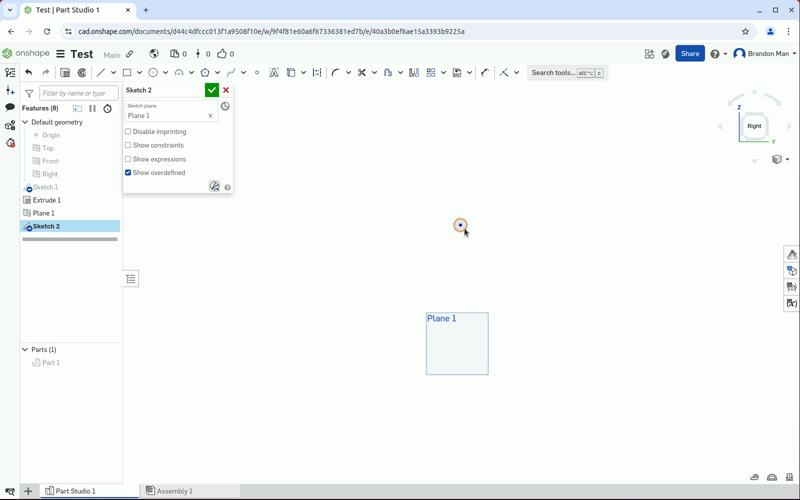
scroll(6)
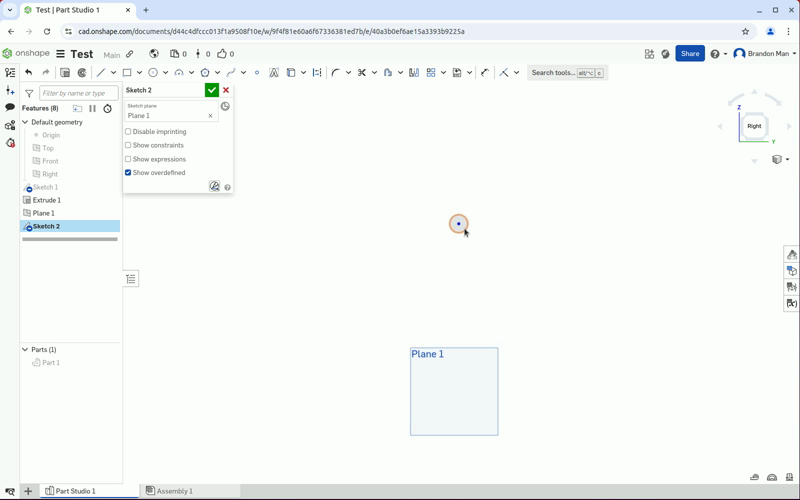
scroll(6)
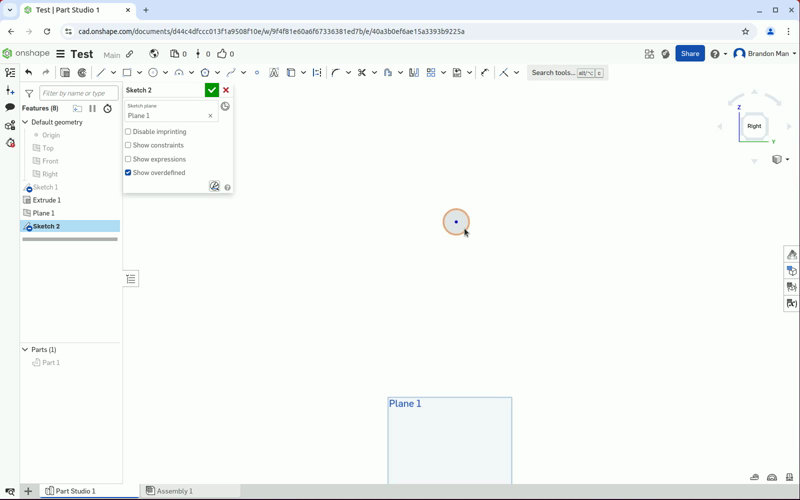
scroll(6)
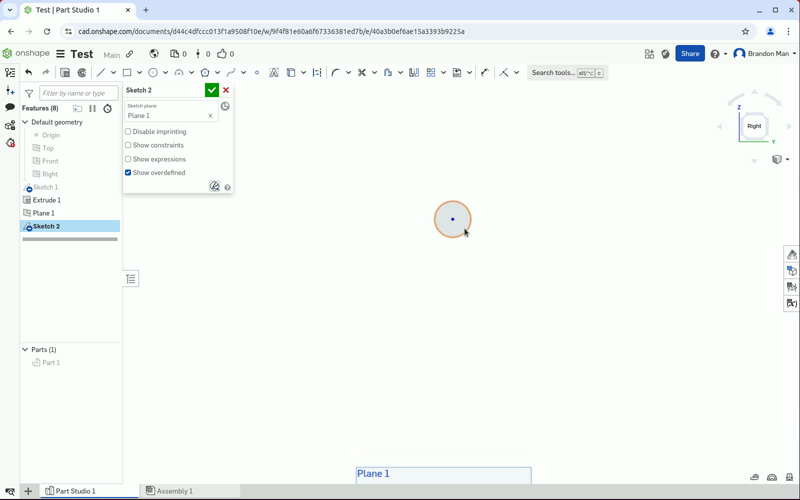
scroll(6)
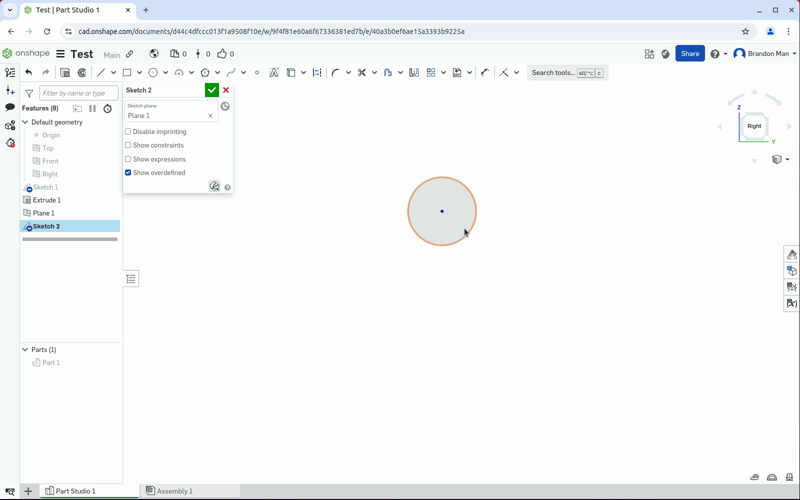
click(464, 228)
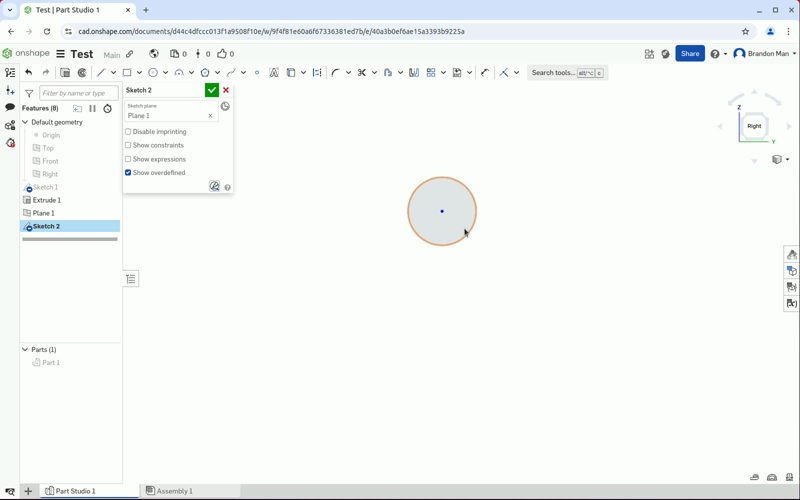
scroll(-6)
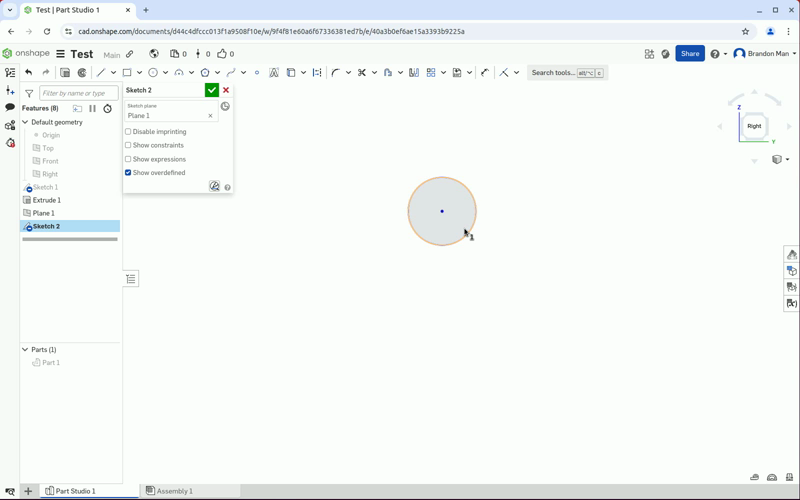
scroll(-6)
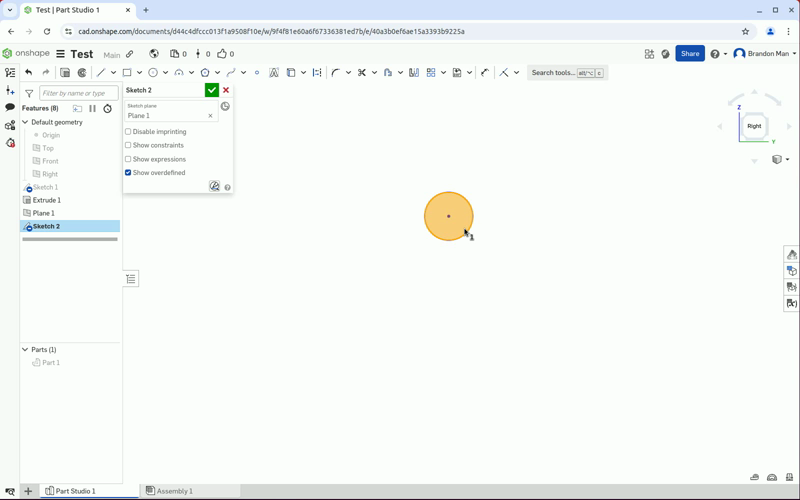
scroll(-6)
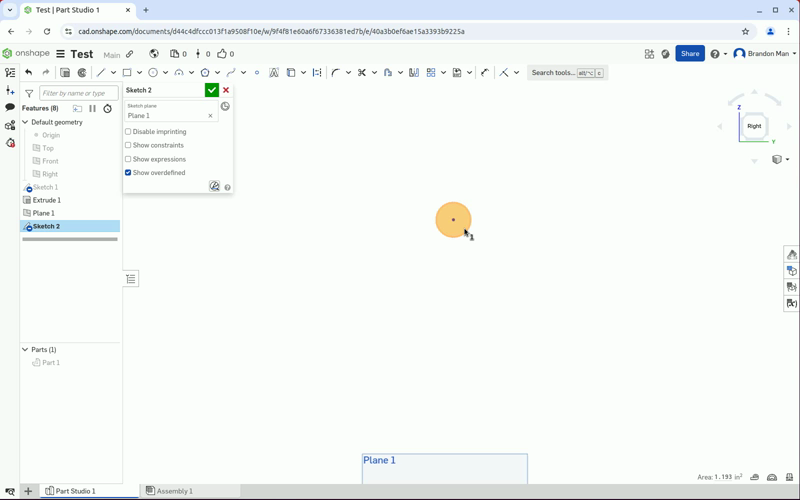
scroll(-6)
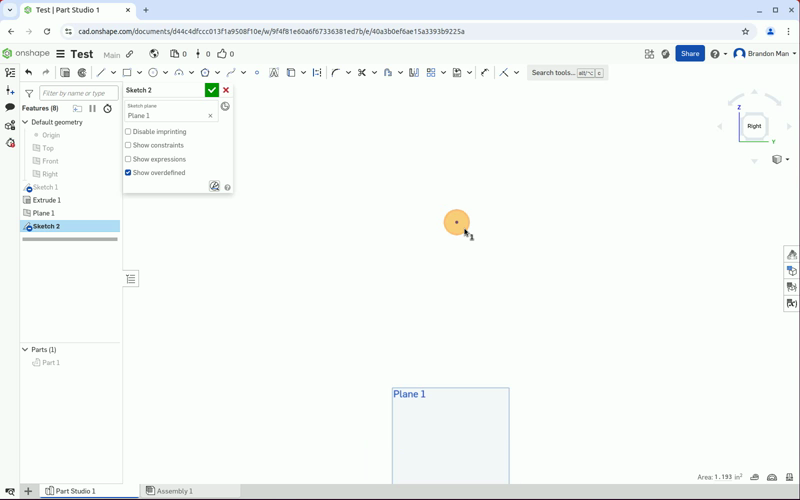
scroll(-6)
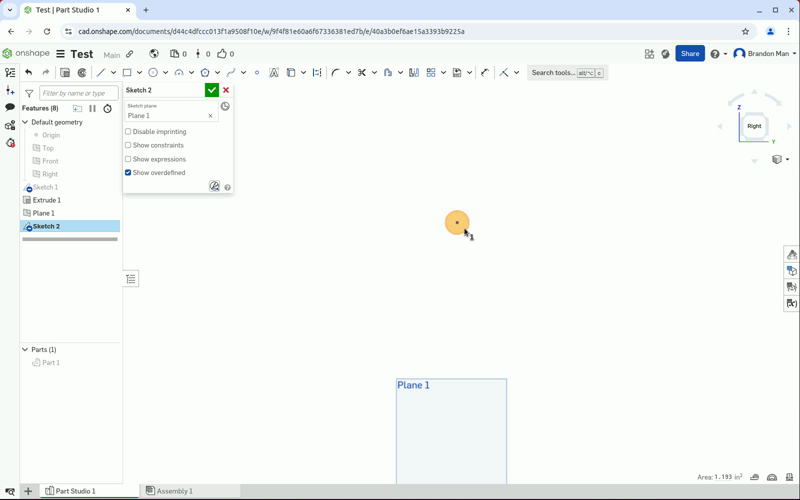
scroll(-6)
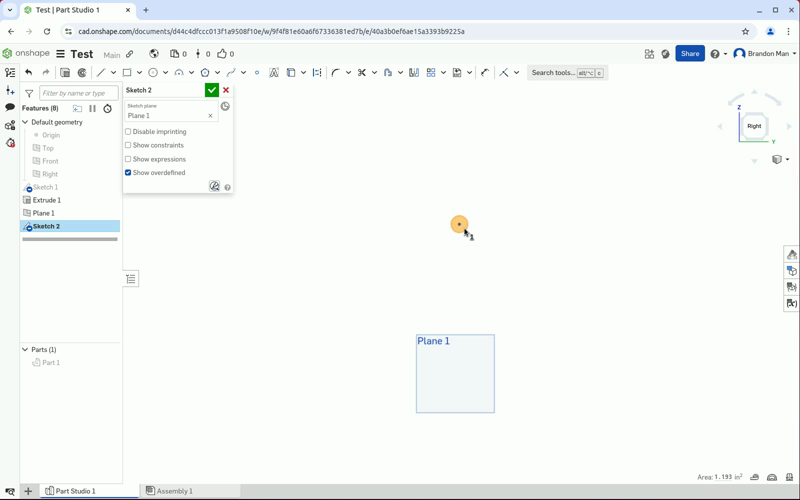
scroll(-6)
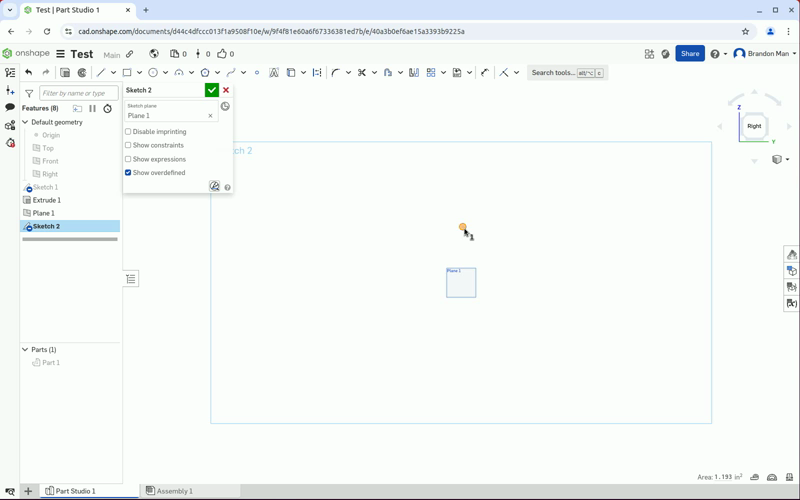
mouse_move(73, 352)
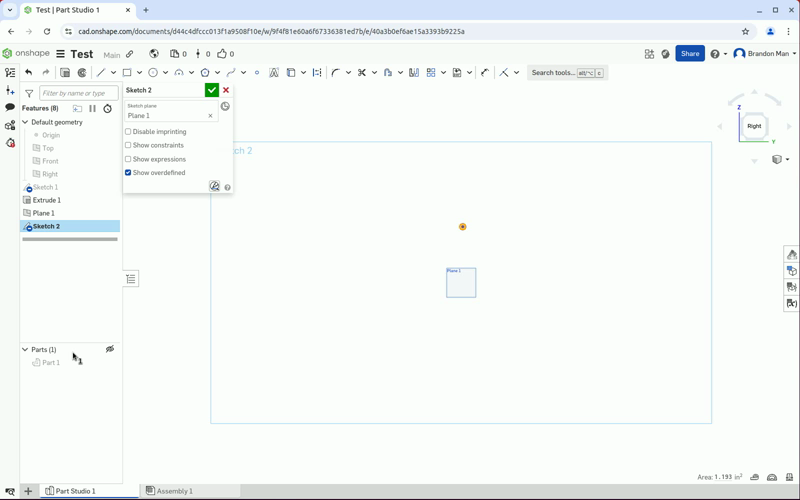
key(shift+y)
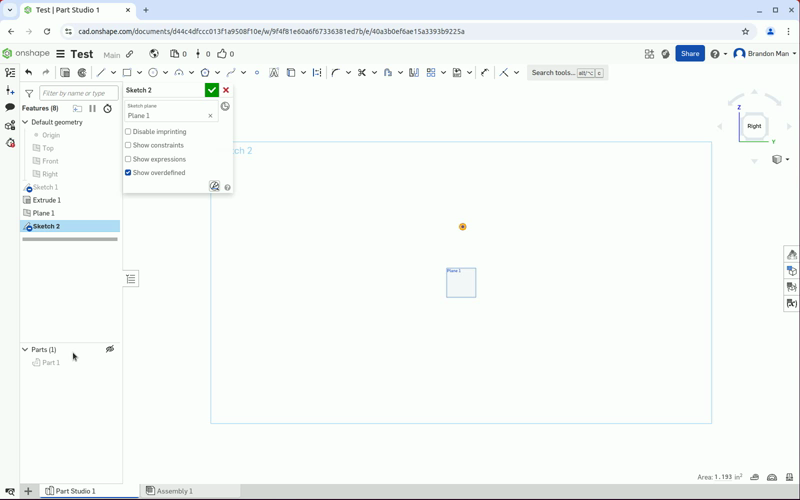
key(shift+e)
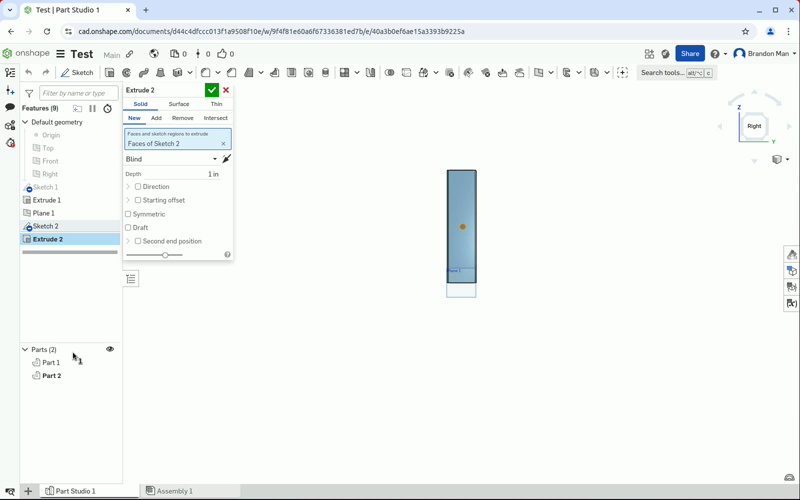
mouse_move(143, 106)
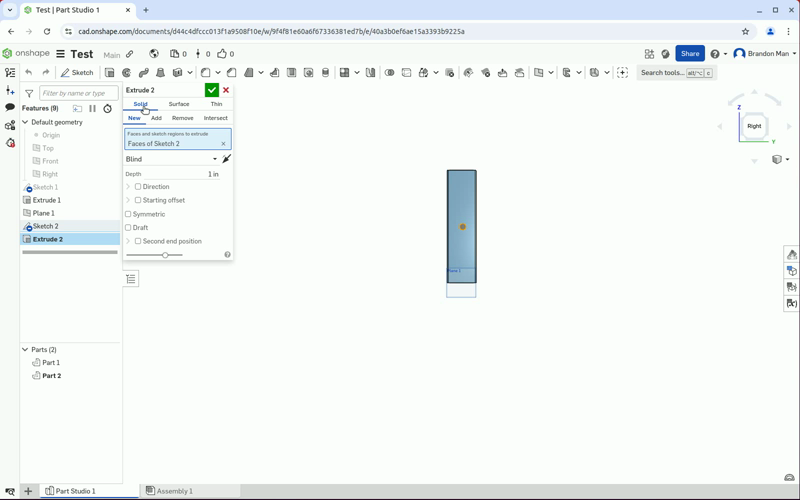
click(143, 106)
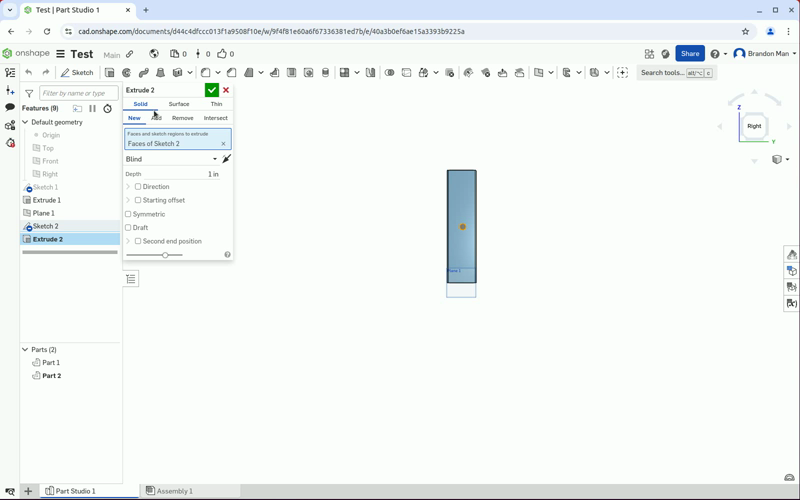
mouse_move(186, 120)
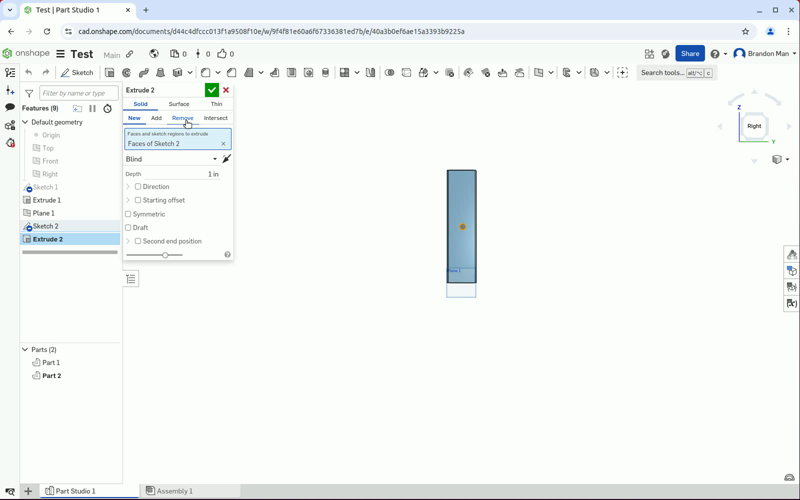
click(186, 120)
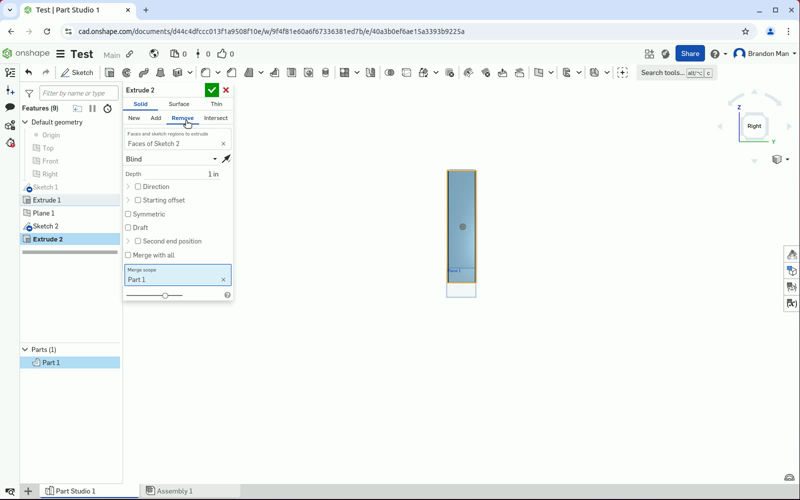
key(tab, 4)
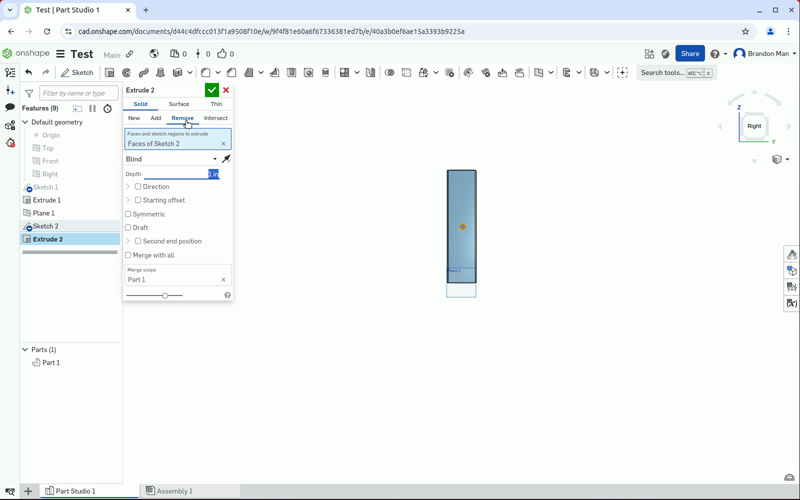
text(3.851)
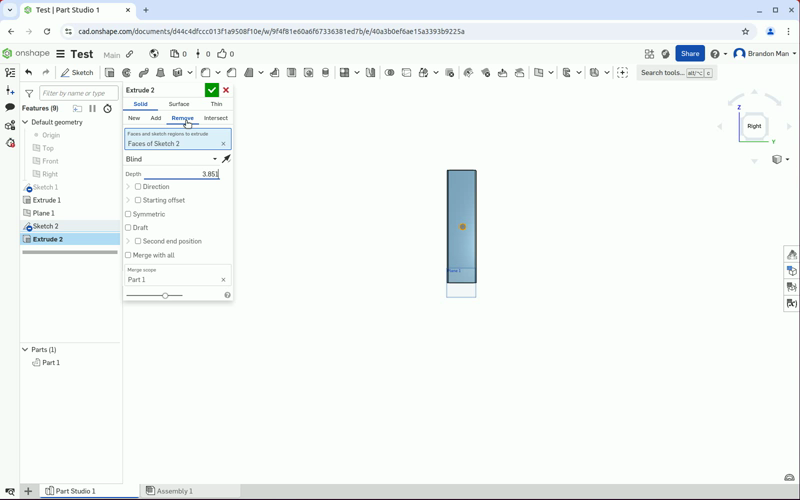
key(tab, 6)
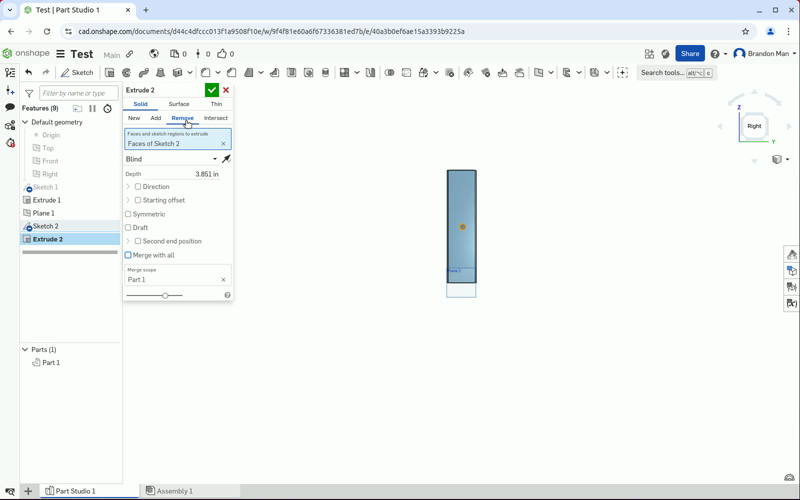
key(space)
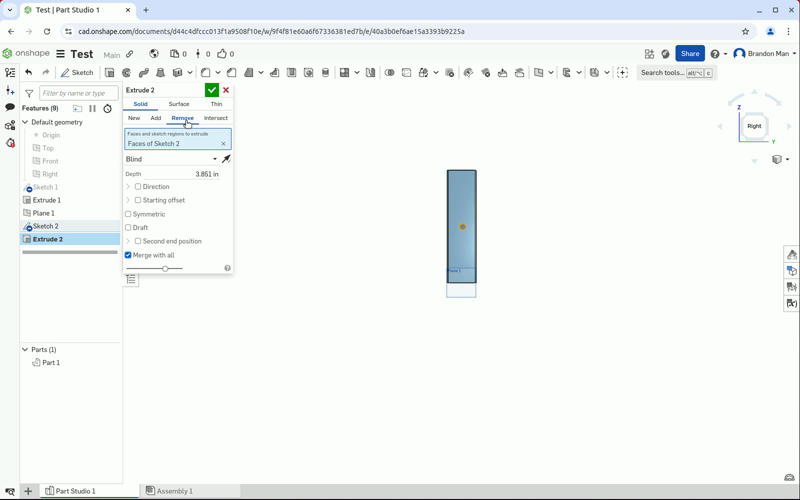
key(enter)
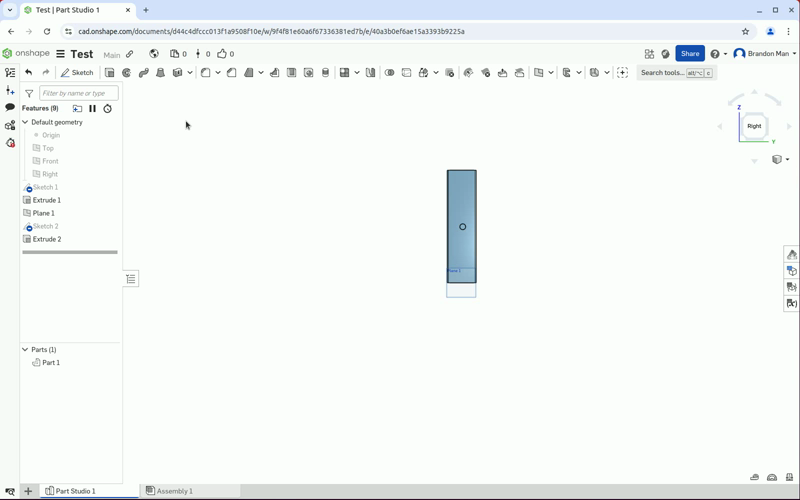
key(shift+h)
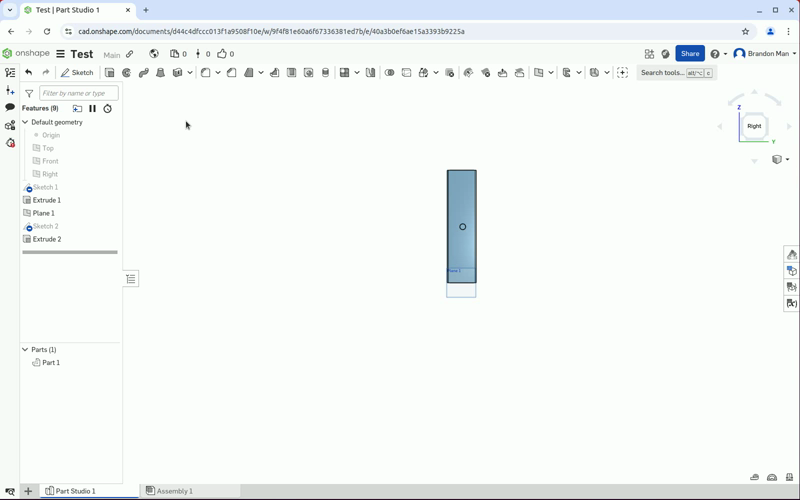
key(shift+h)
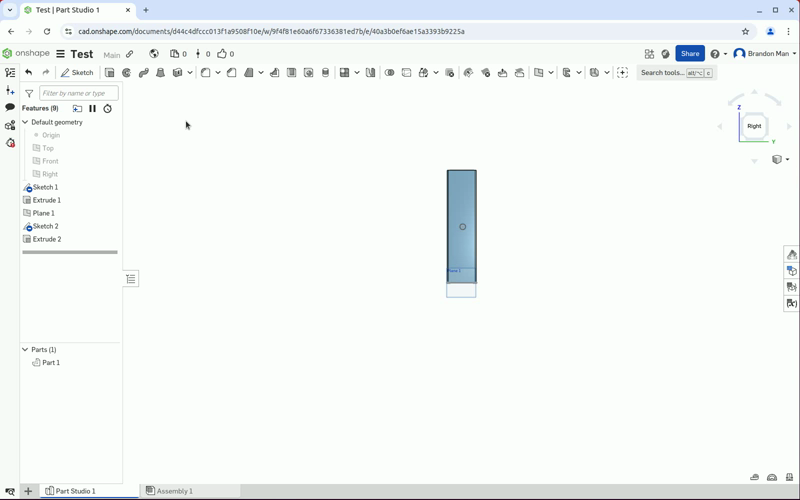
key(shift+7)
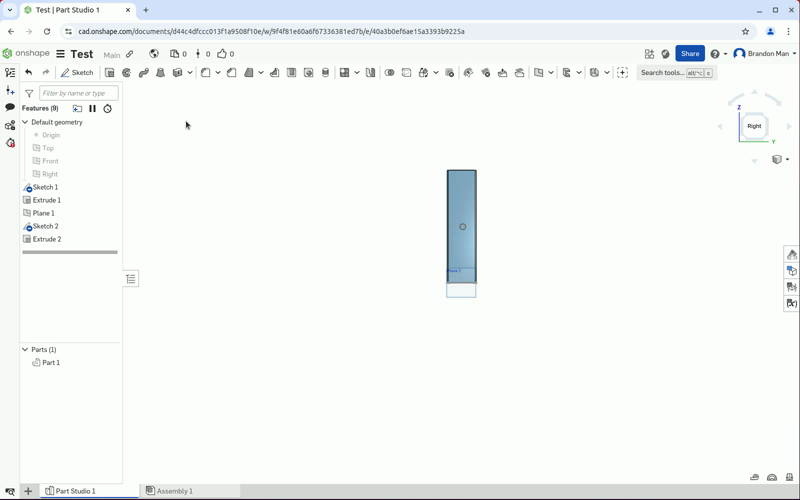
key(right, 2)
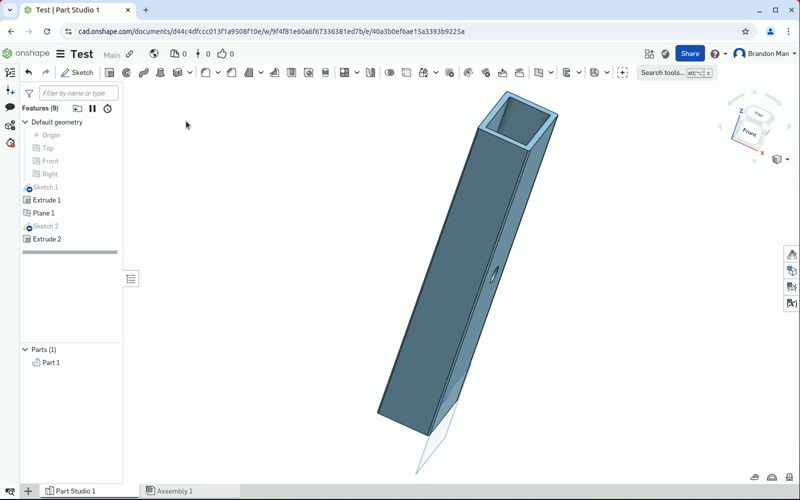
key(down, 2)
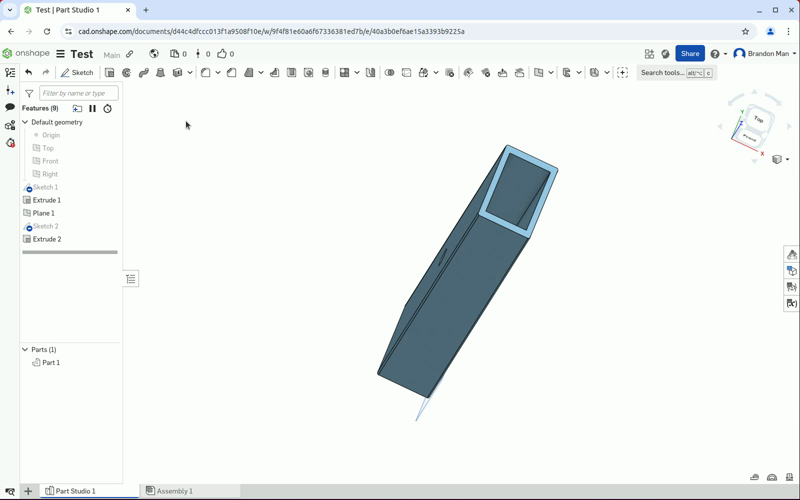
key(up, 2)
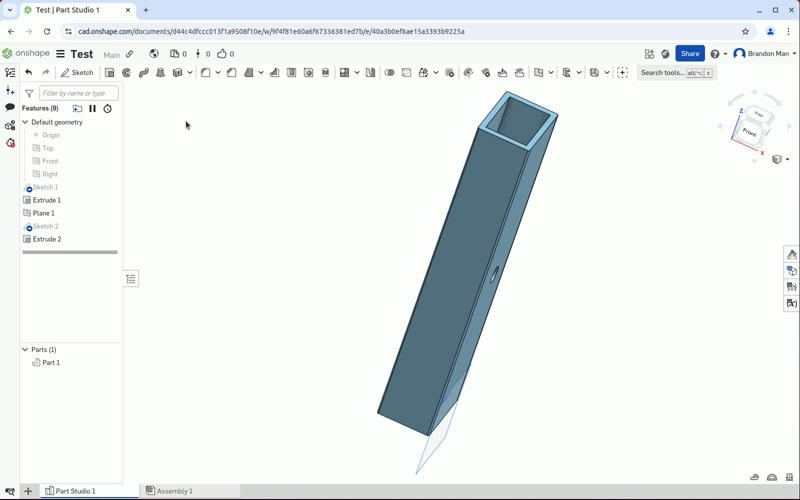
key(left, 2)
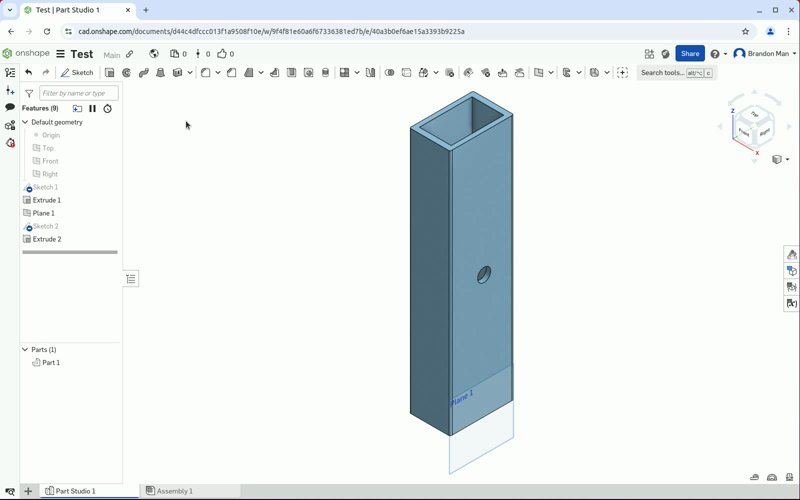
mouse_move(73, 189)
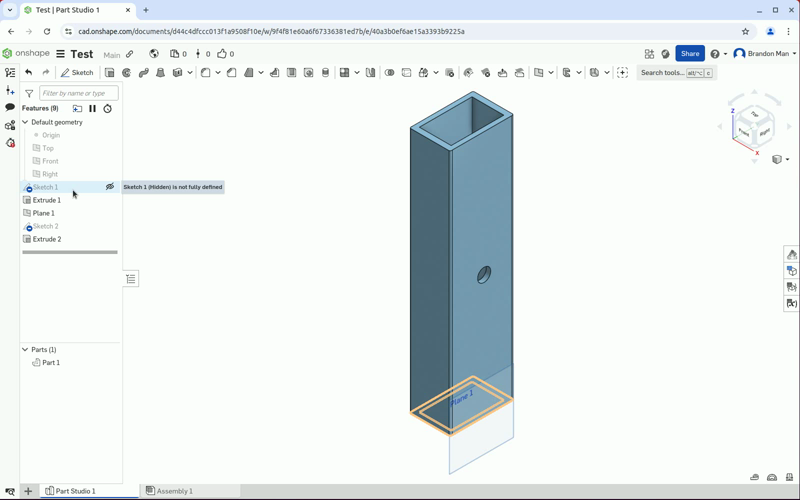
click(73, 189)